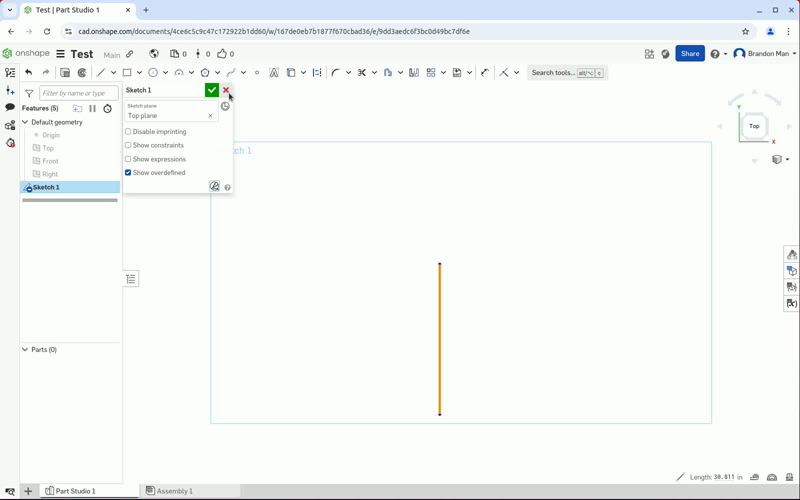
key(shift+h)
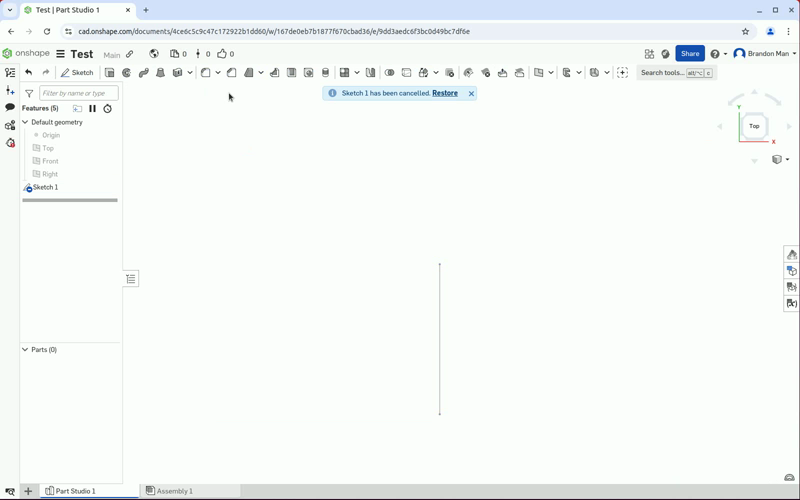
key(shift+s)
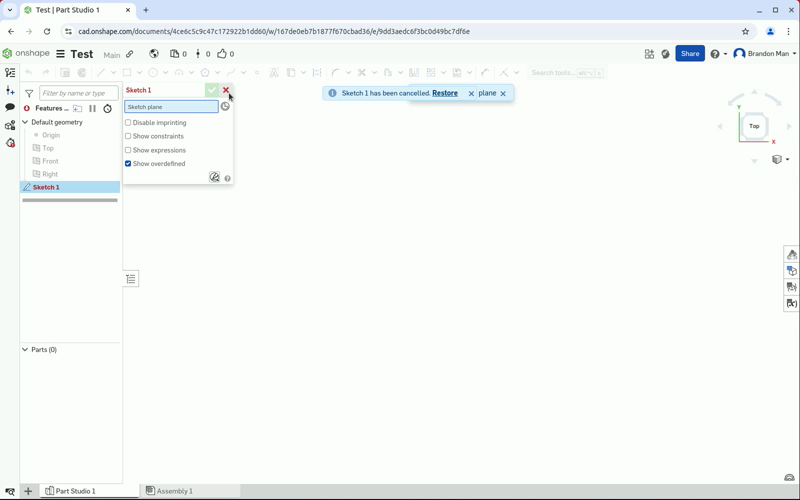
mouse_move(73, 150)
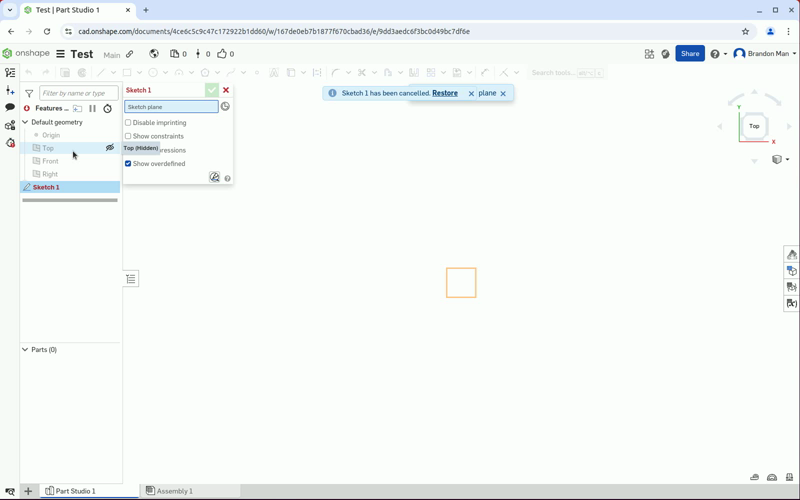
click(73, 150)
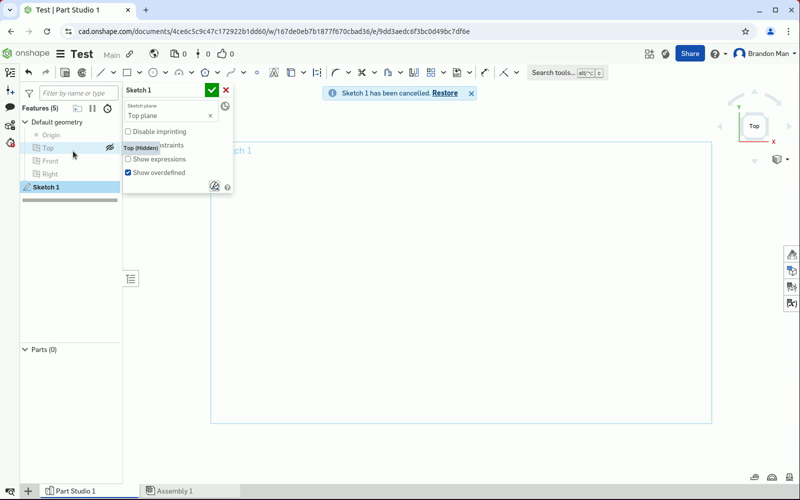
mouse_move(73, 352)
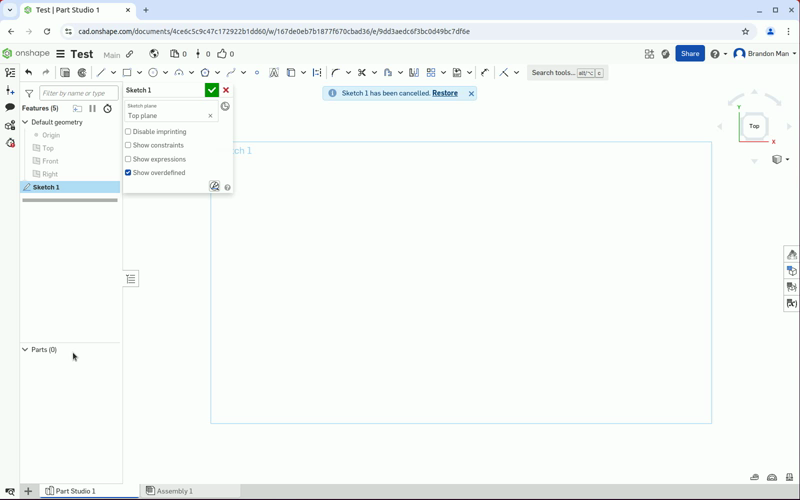
key(y)
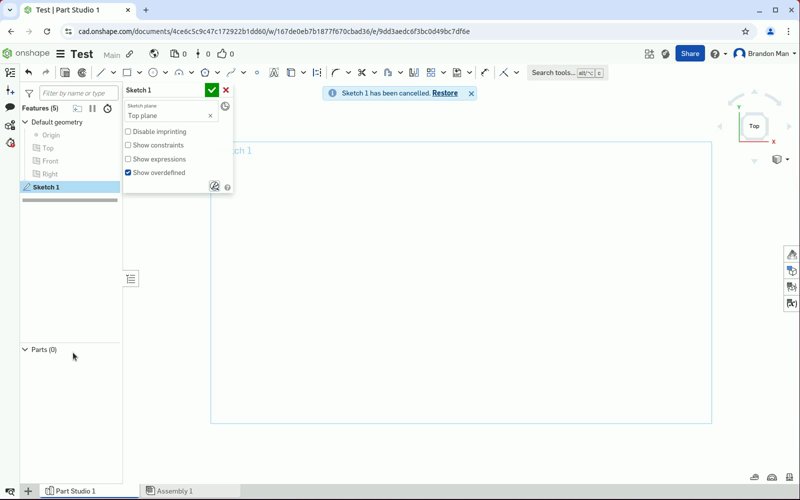
key(l)
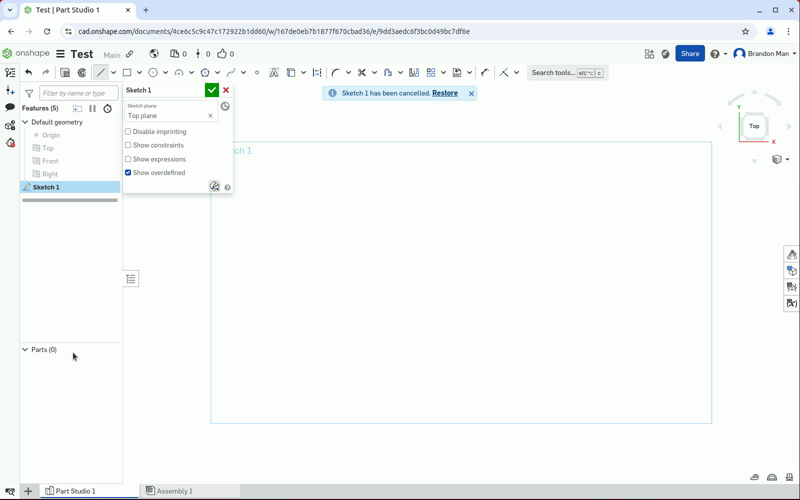
key_down(shift)
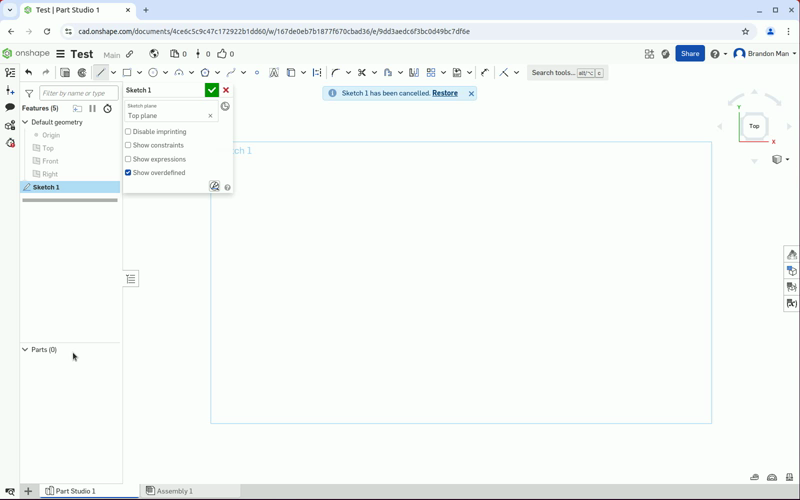
mouse_move(454, 330)
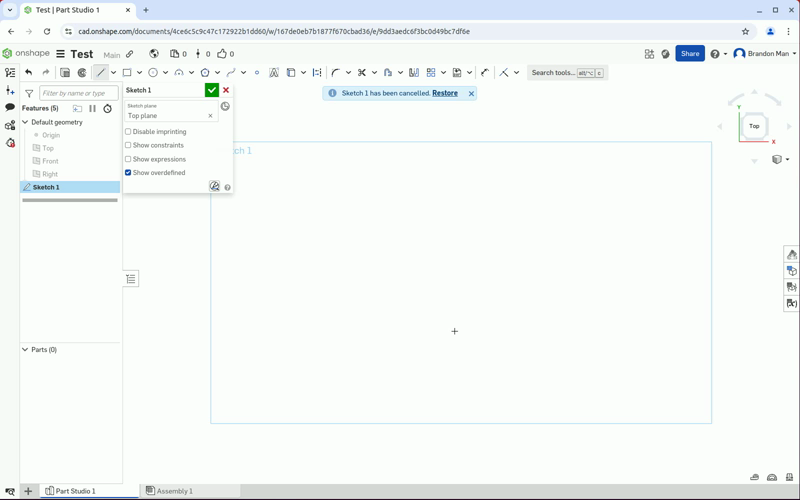
click(454, 330)
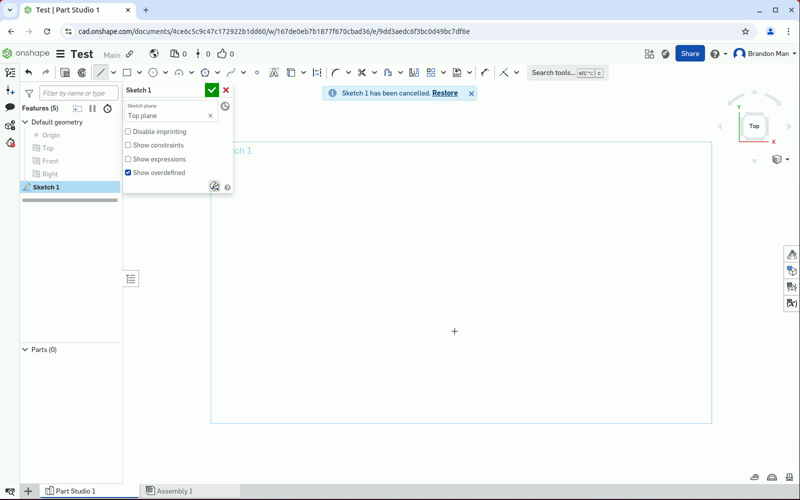
key_up(shift)
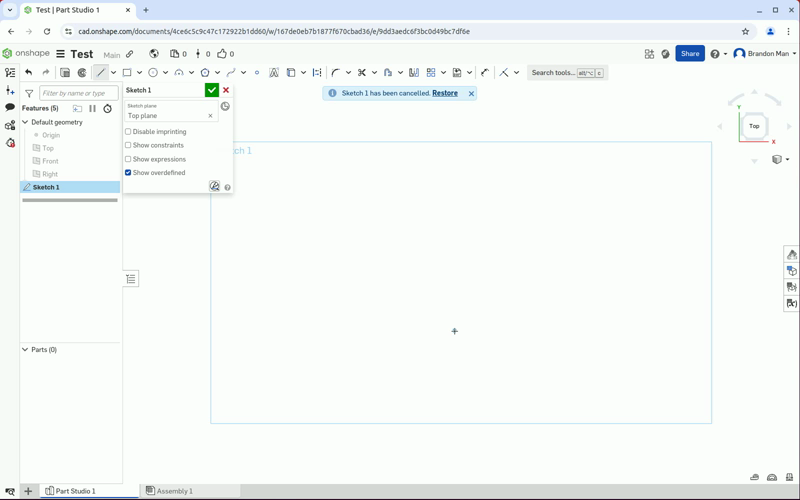
key_down(shift)
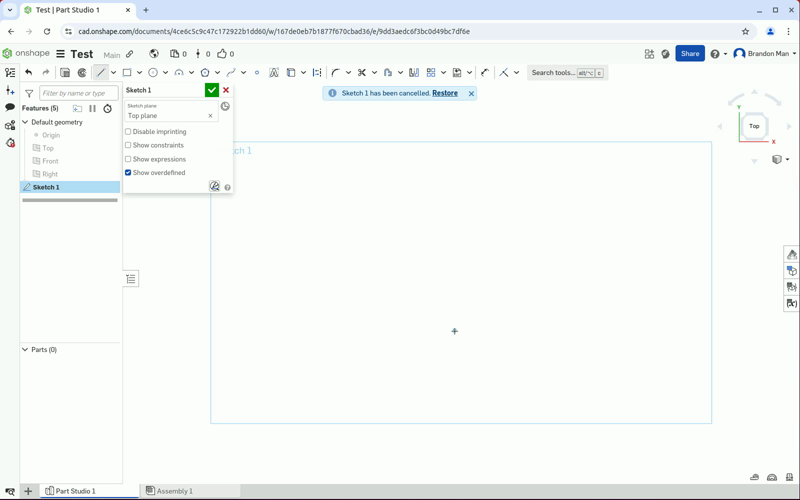
mouse_move(484, 330)
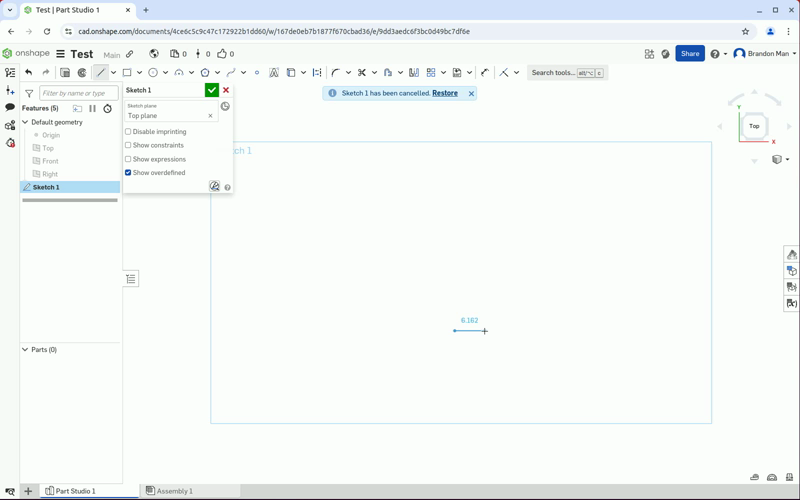
mouse_move(502, 323)
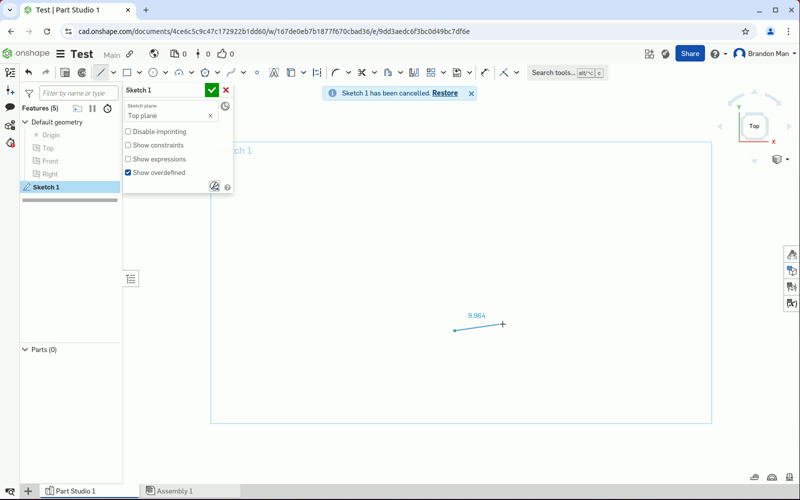
click(502, 323)
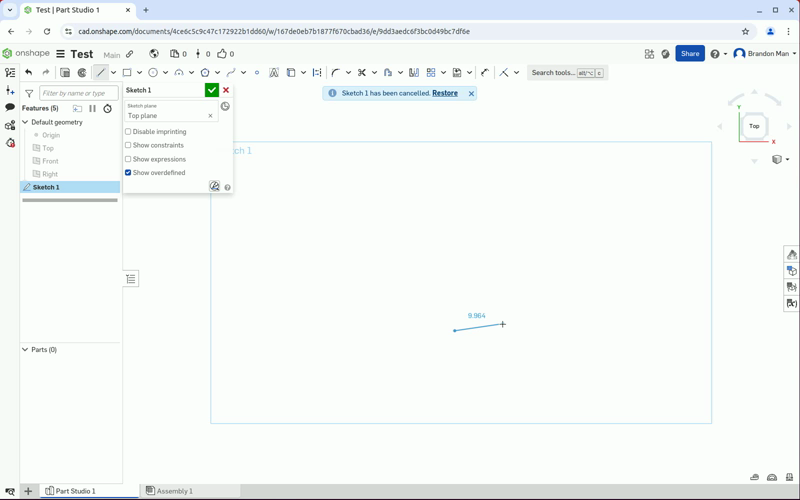
key_up(shift)
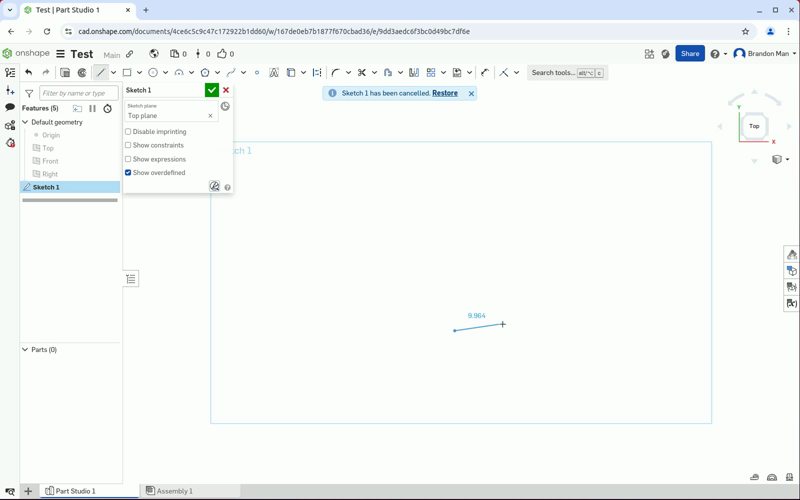
key_down(shift)
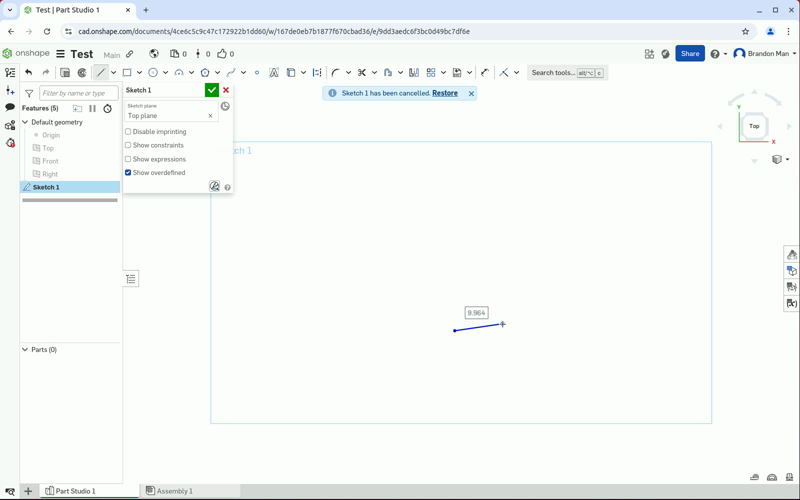
mouse_move(532, 323)
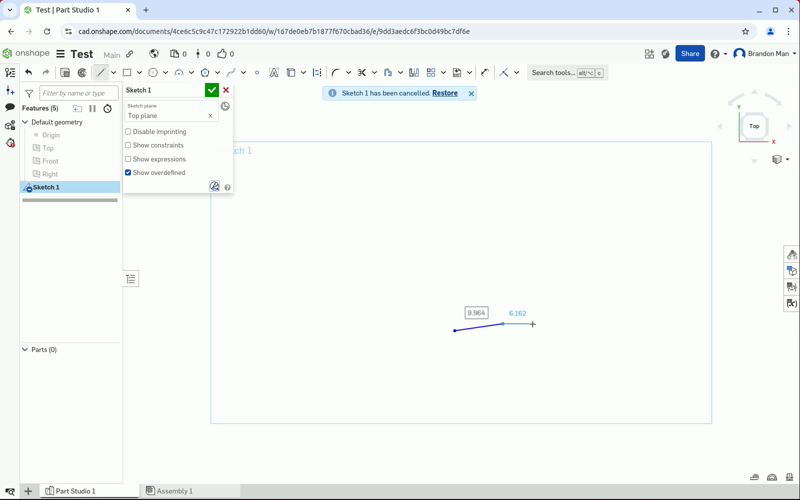
mouse_move(504, 315)
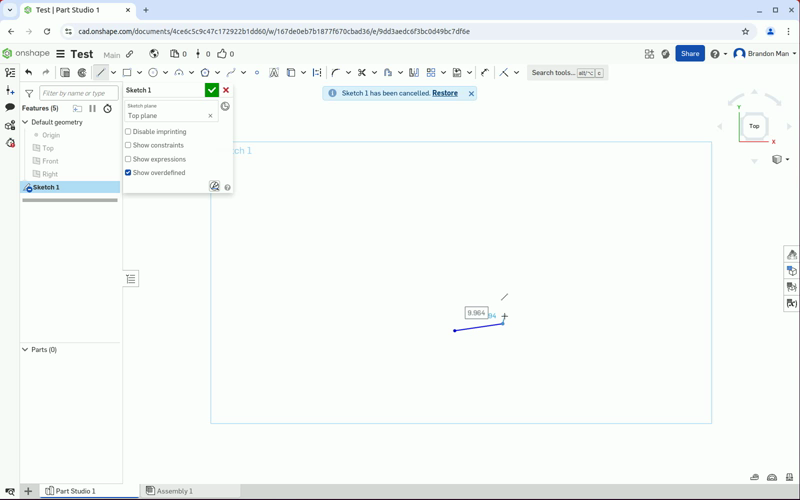
click(504, 315)
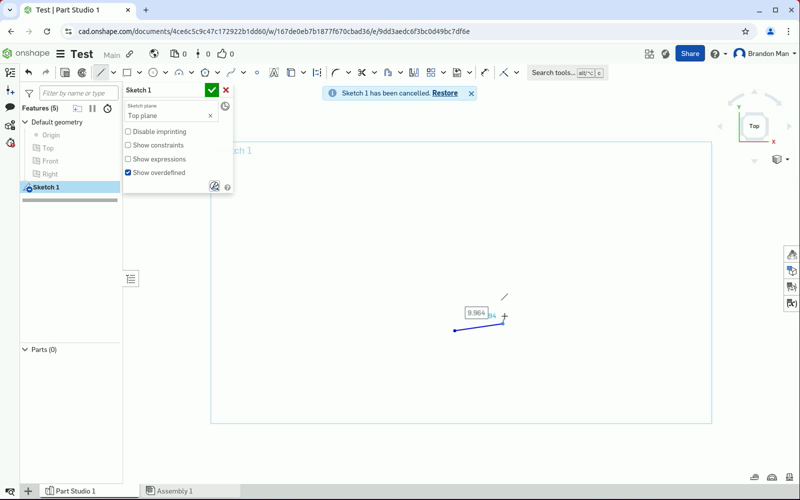
key_up(shift)
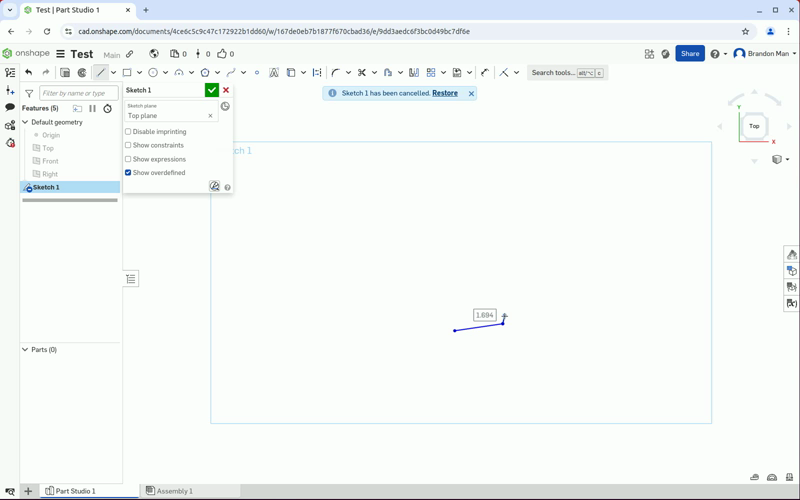
key_down(shift)
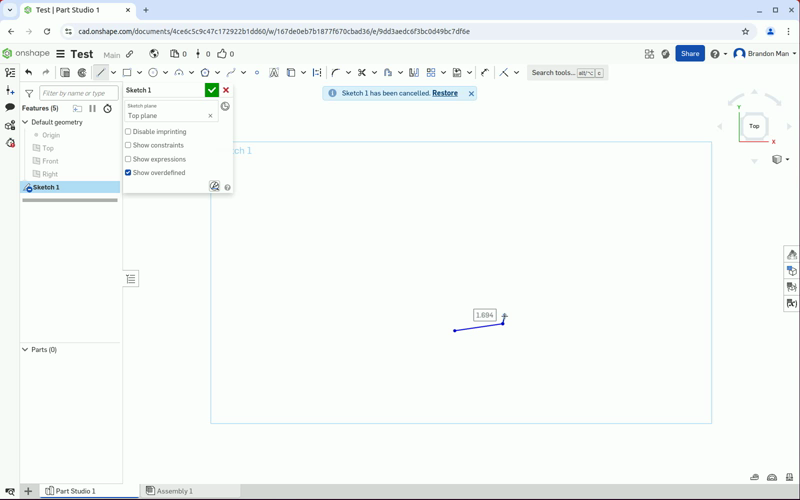
mouse_move(534, 315)
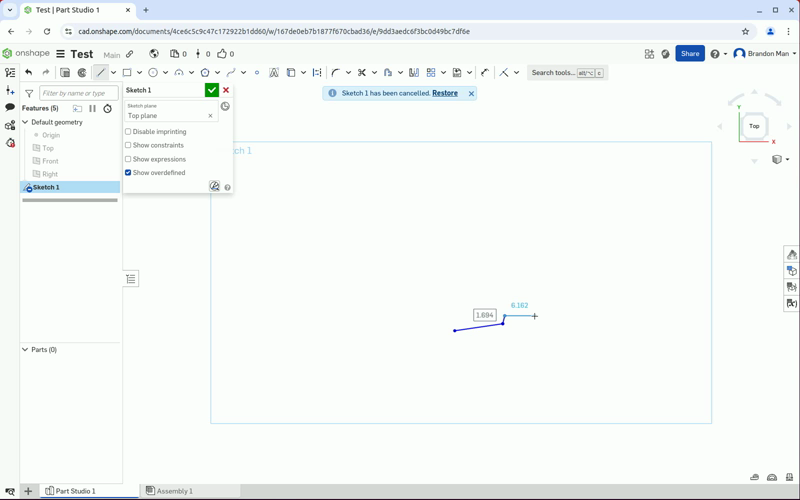
mouse_move(491, 312)
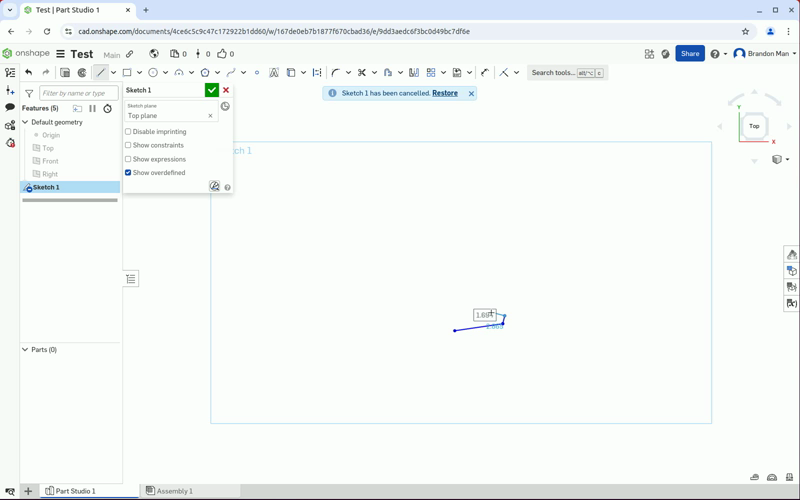
click(491, 312)
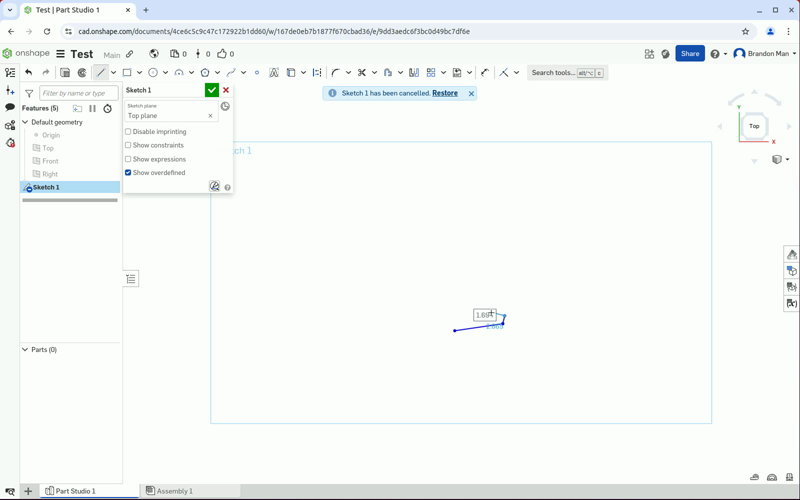
key_up(shift)
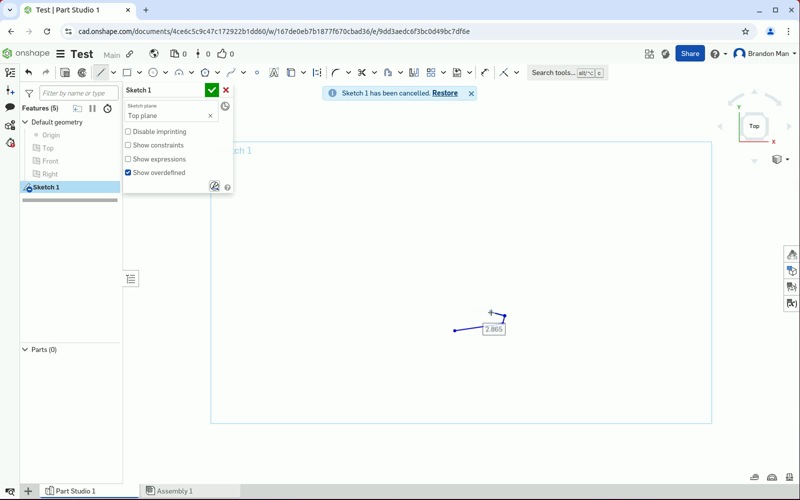
key_down(shift)
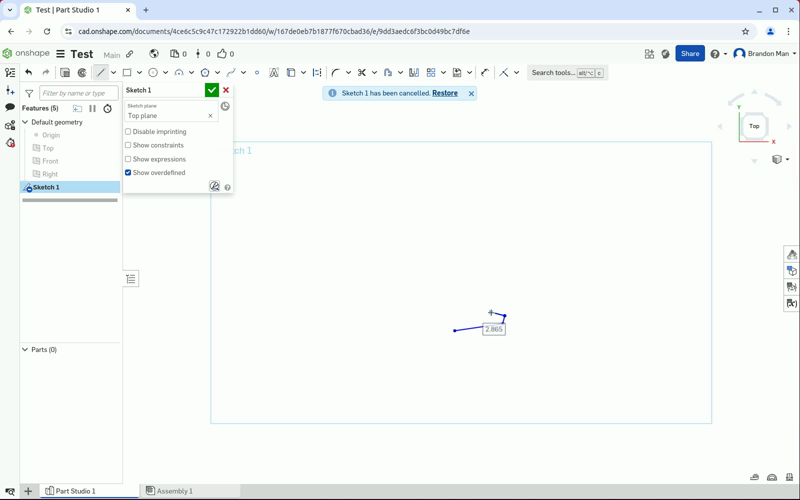
mouse_move(521, 312)
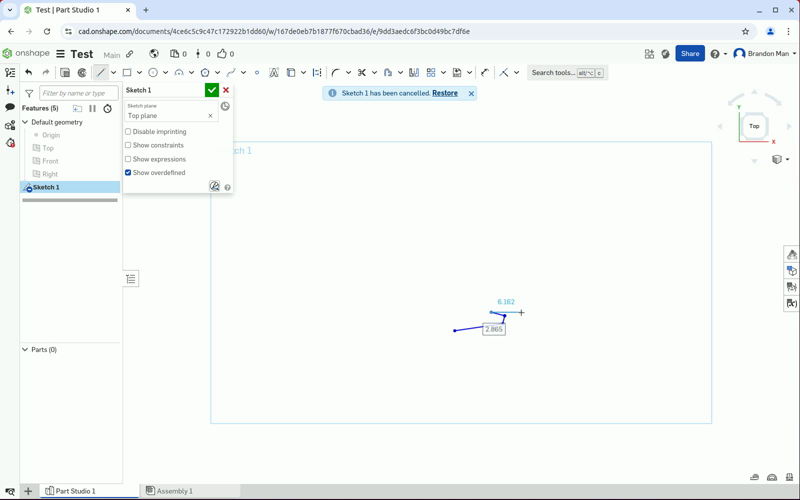
mouse_move(461, 282)
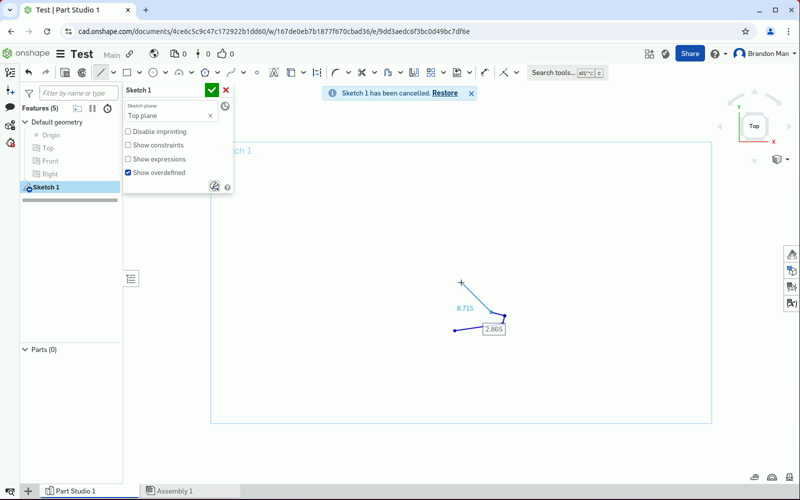
click(461, 282)
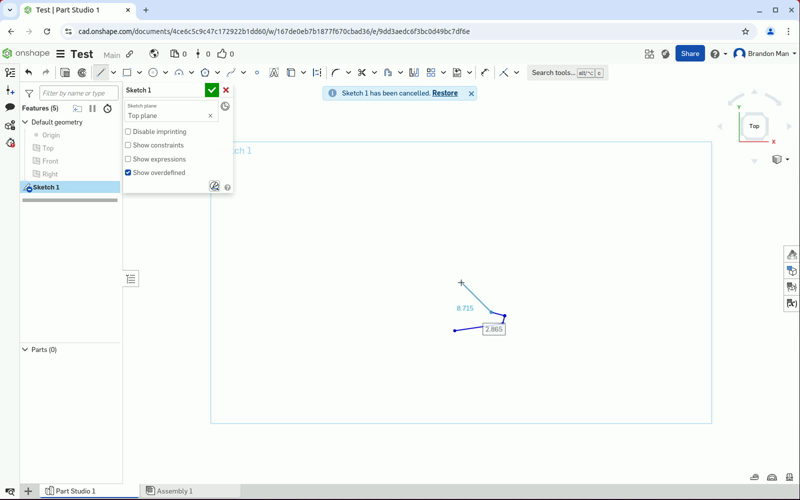
key_up(shift)
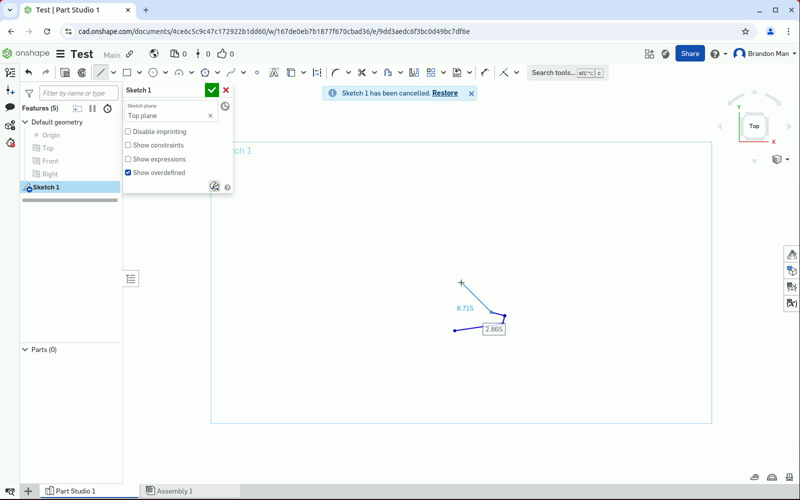
mouse_move(491, 282)
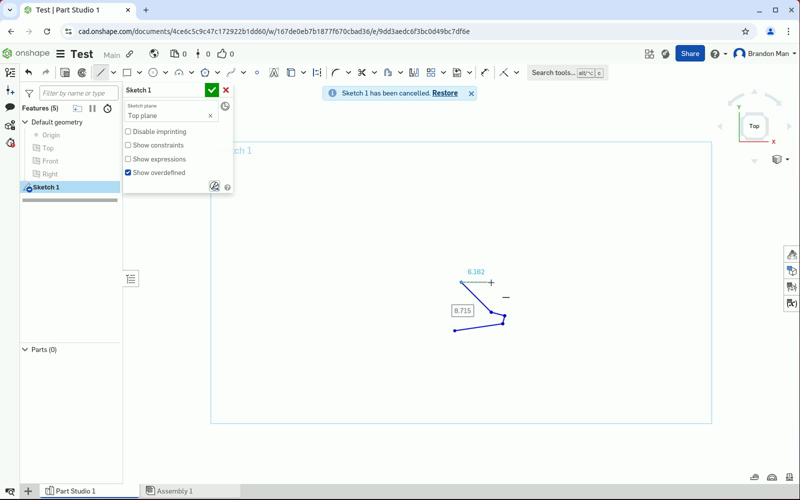
key_down(shift)
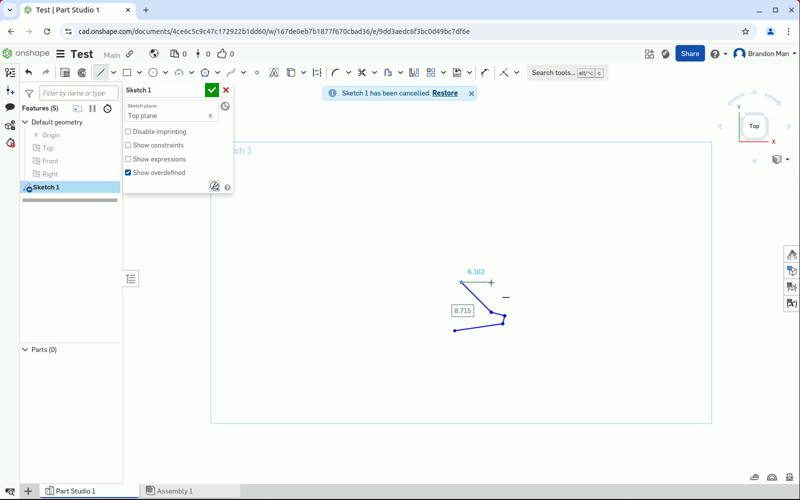
mouse_move(454, 330)
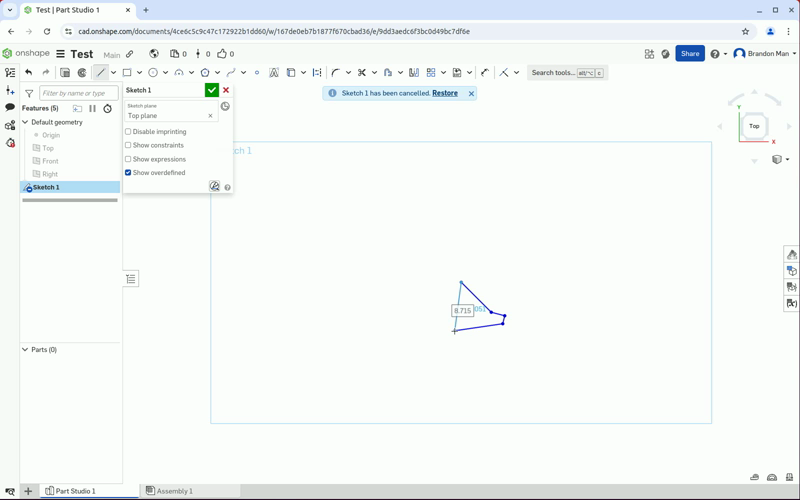
key_up(shift)
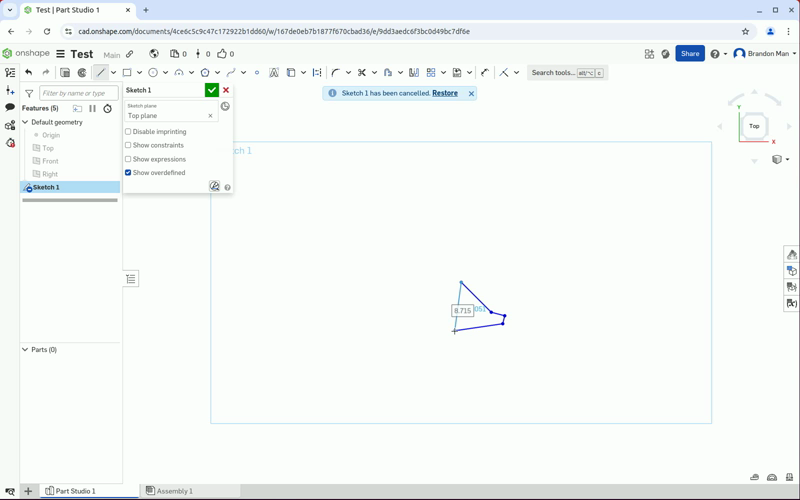
click(454, 330)
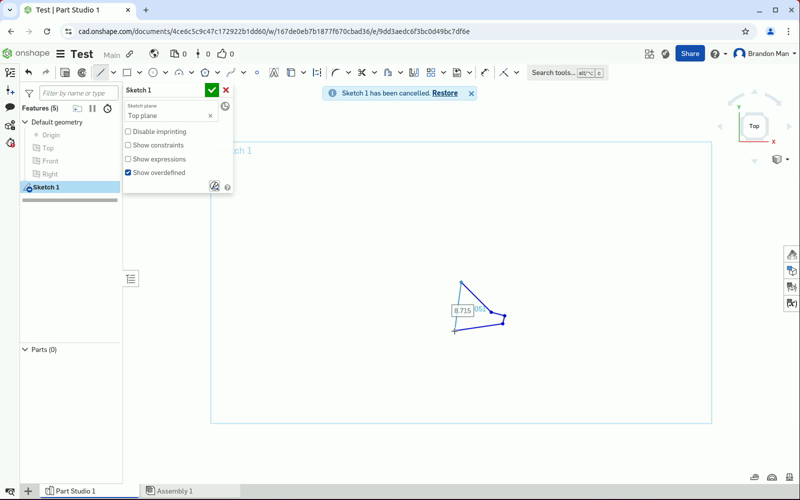
key(esc)
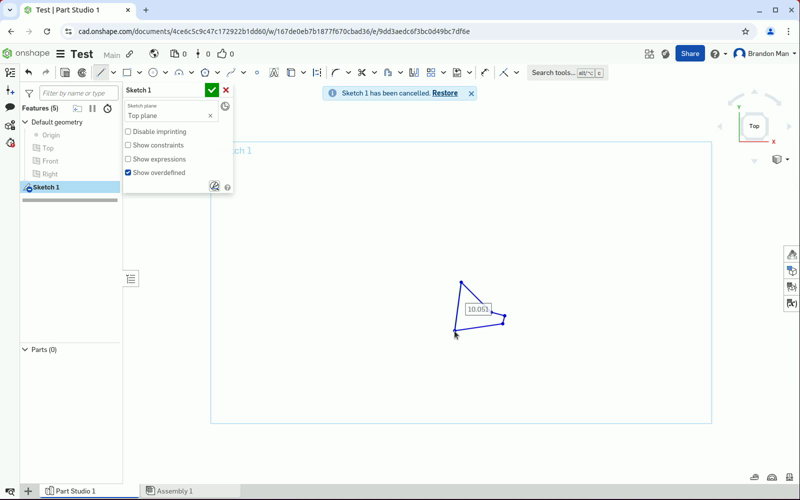
mouse_move(493, 316)
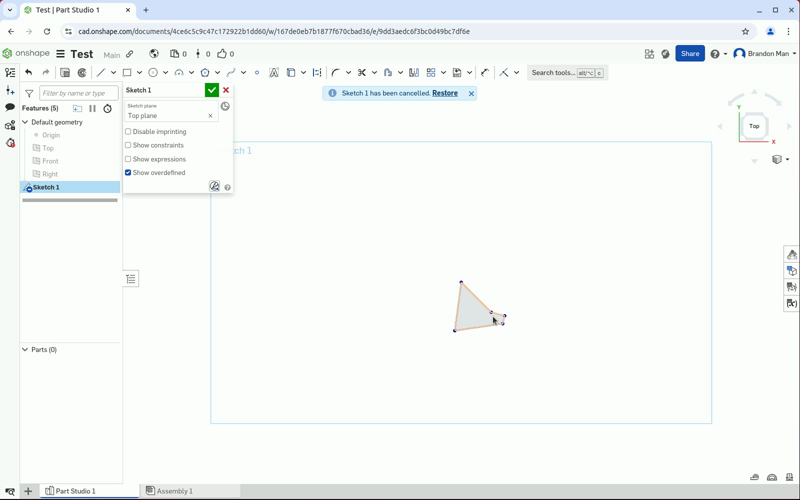
scroll(6)
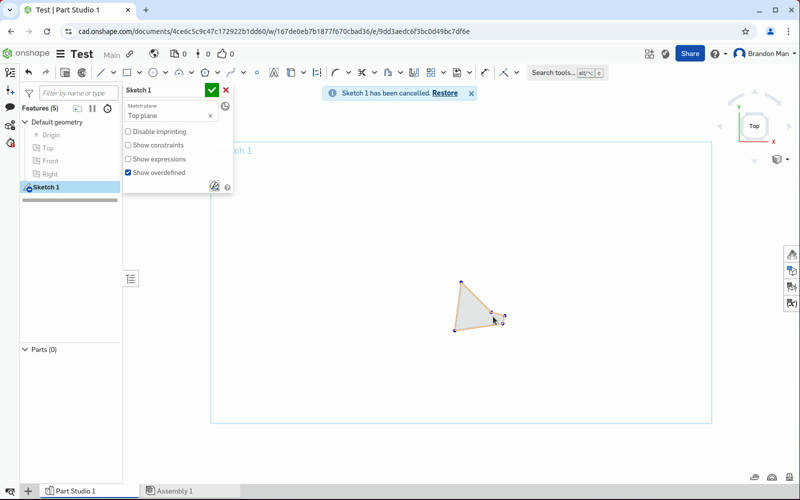
scroll(6)
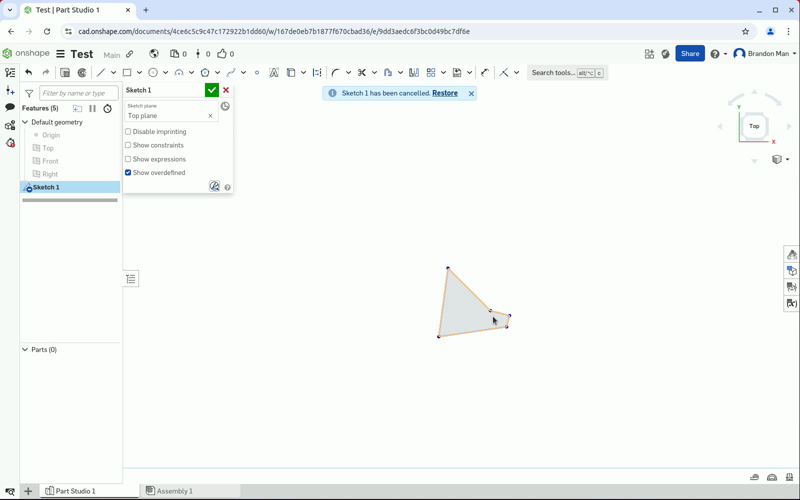
scroll(6)
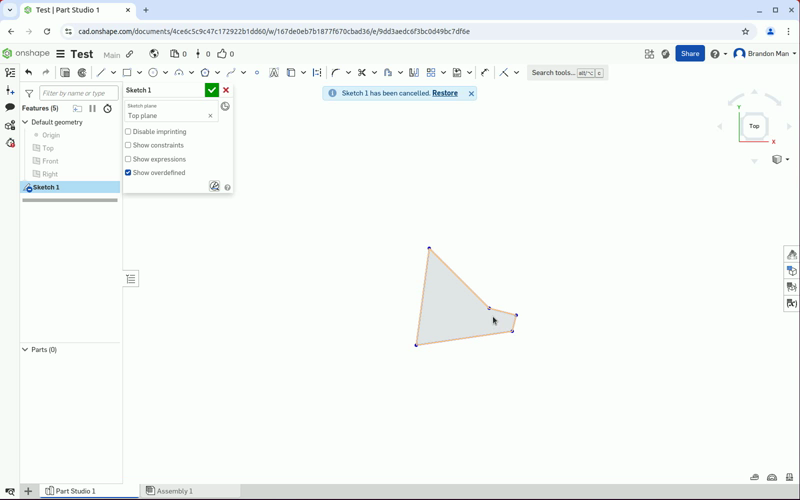
scroll(6)
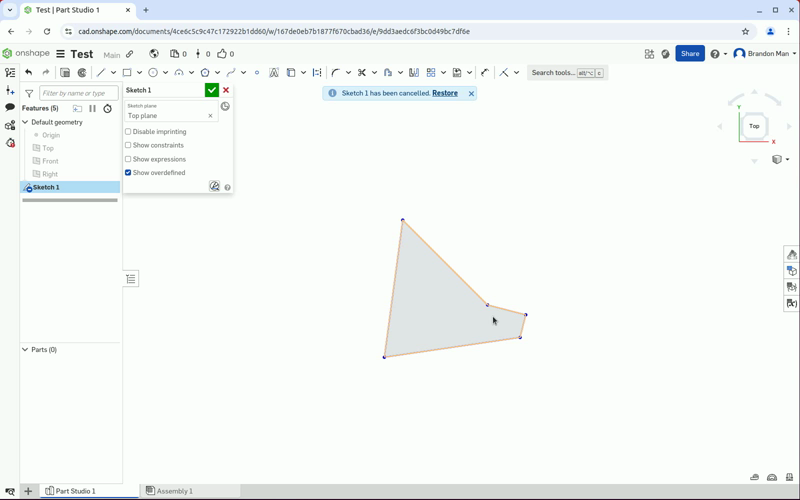
scroll(6)
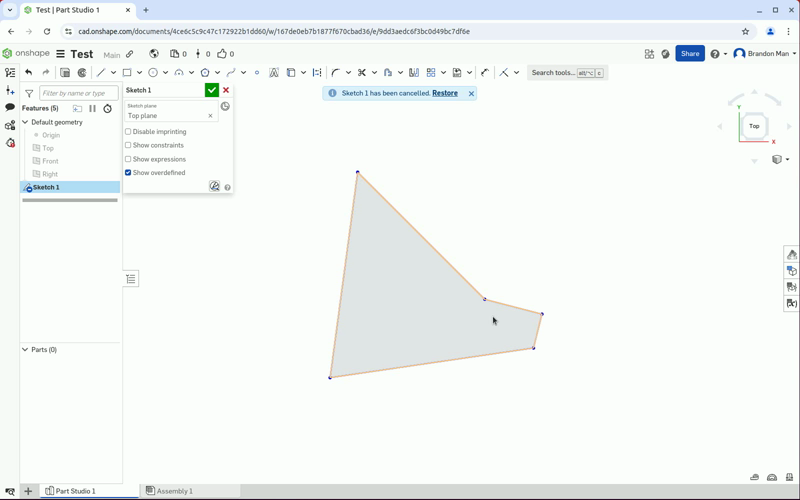
scroll(6)
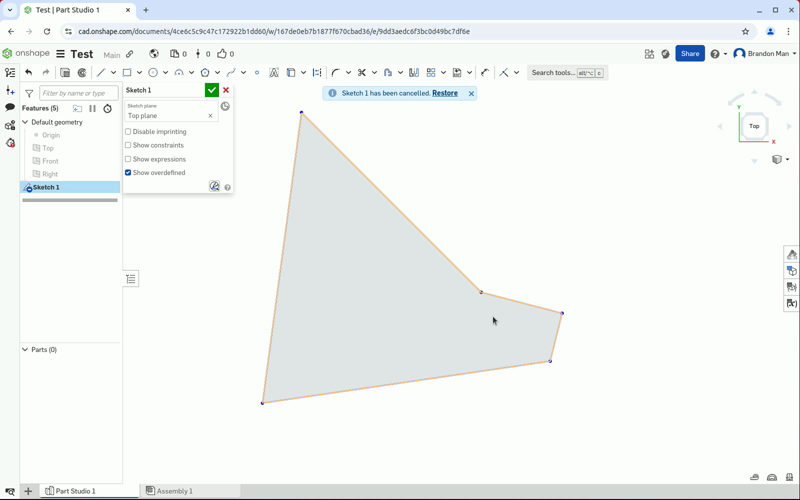
scroll(6)
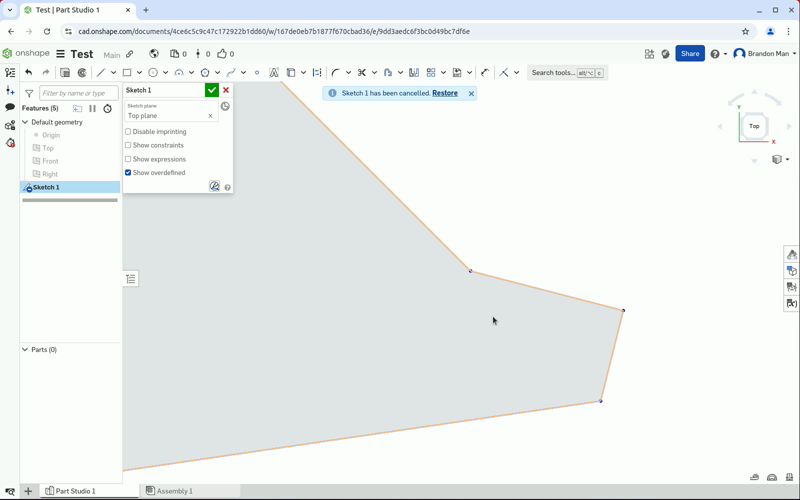
click(493, 316)
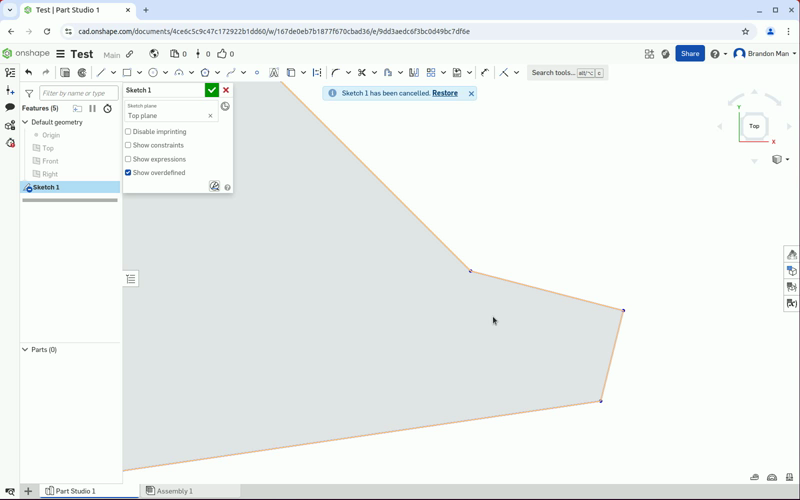
scroll(-6)
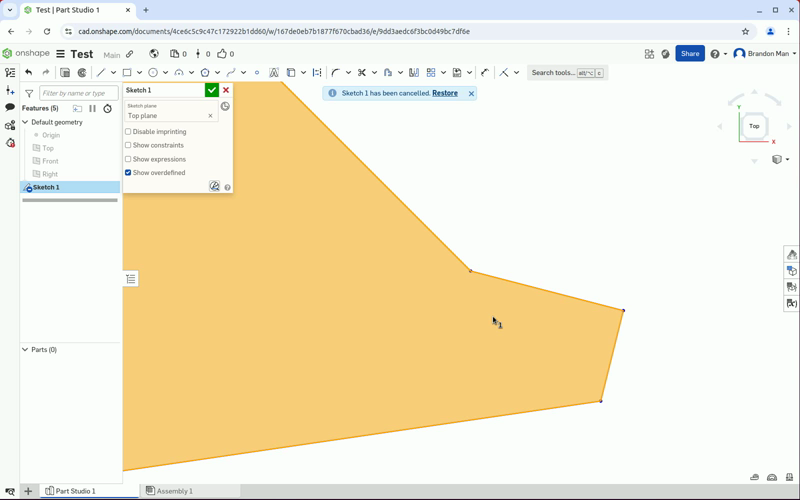
scroll(-6)
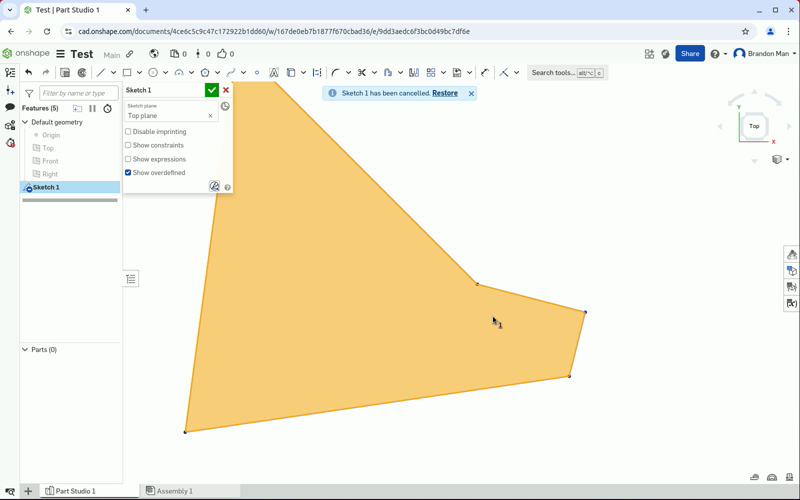
scroll(-6)
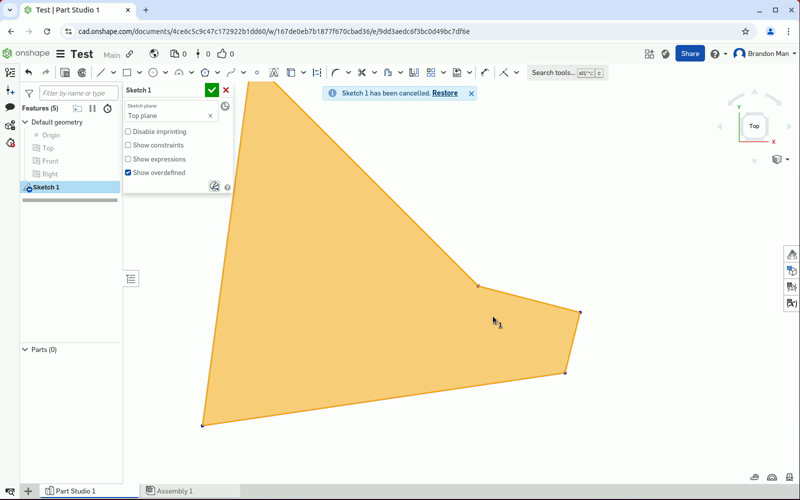
scroll(-6)
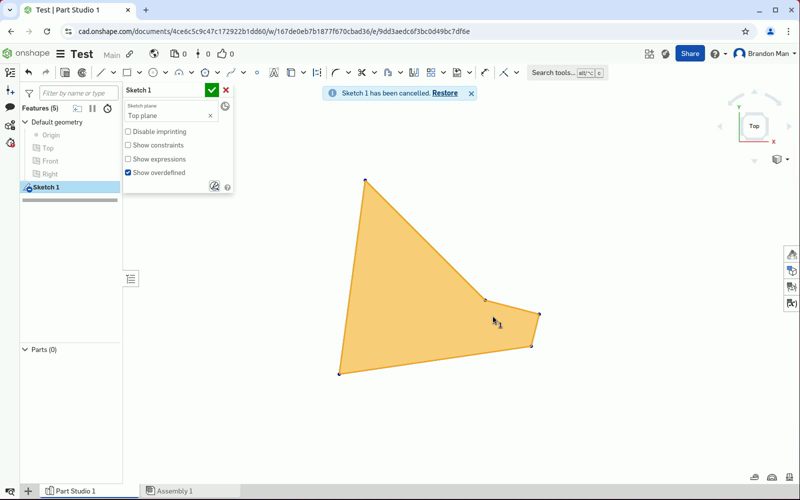
scroll(-6)
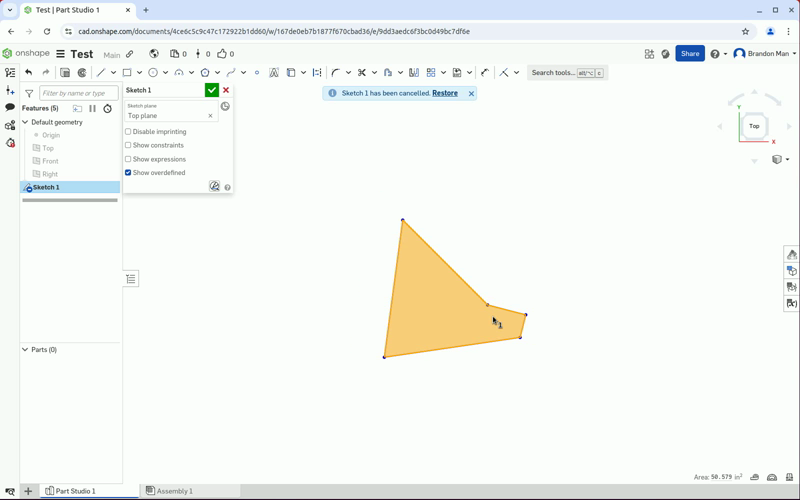
scroll(-6)
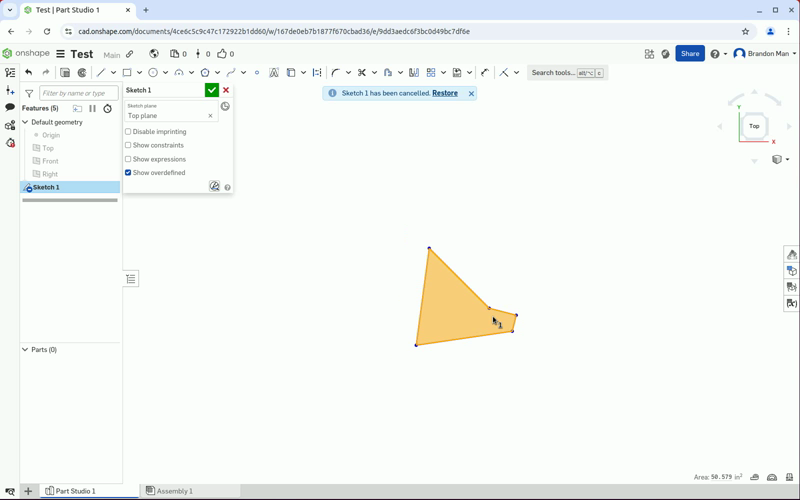
scroll(-6)
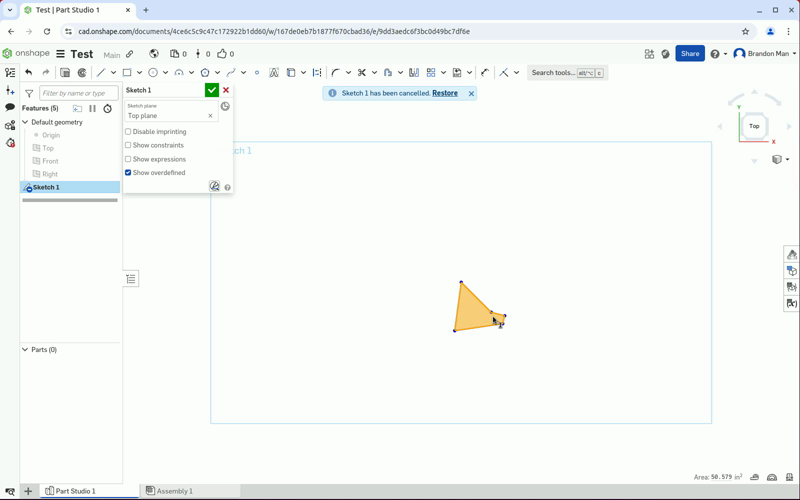
mouse_move(73, 352)
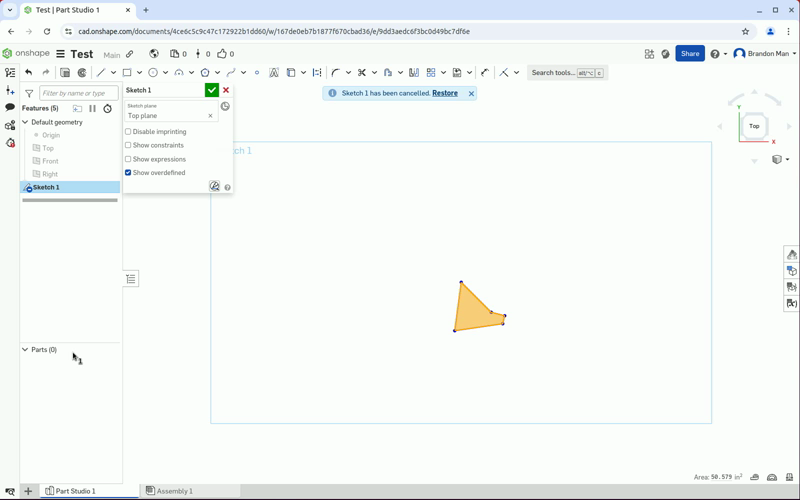
key(shift+y)
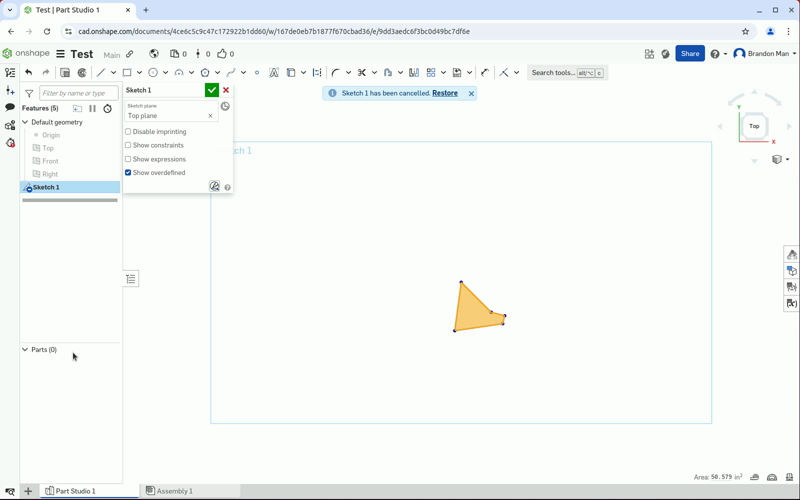
key(shift+e)
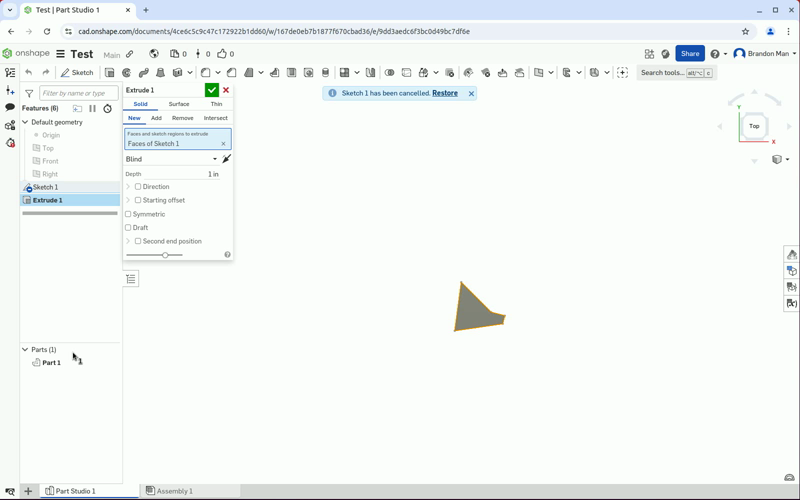
mouse_move(143, 106)
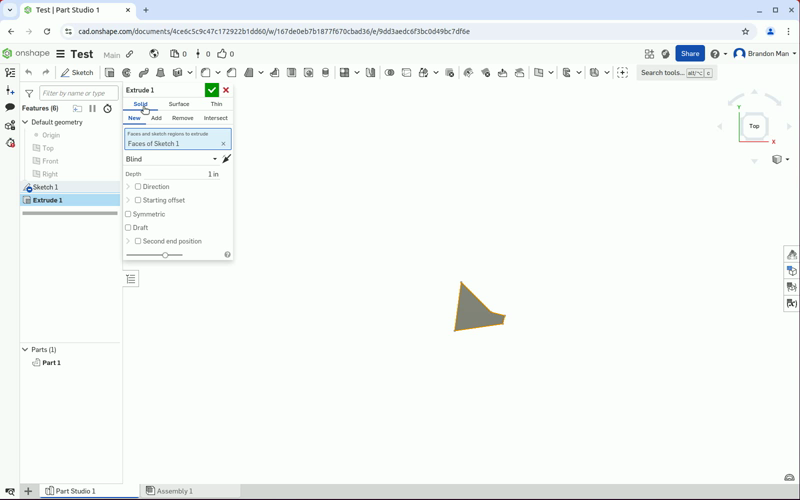
click(143, 106)
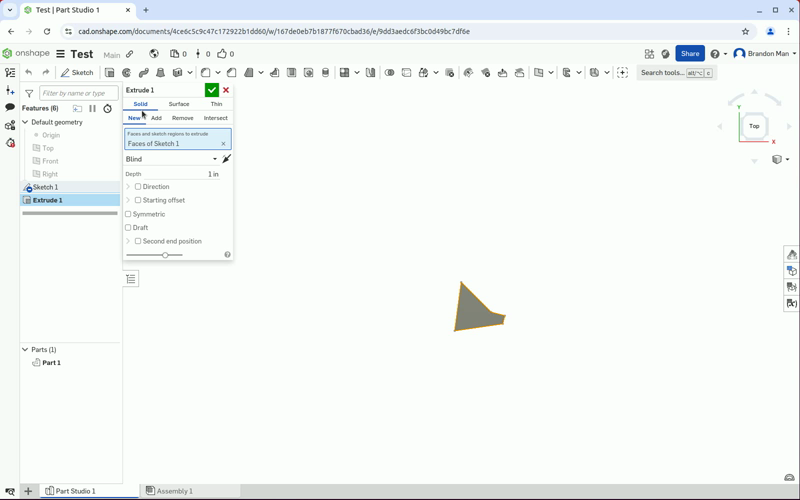
mouse_move(137, 120)
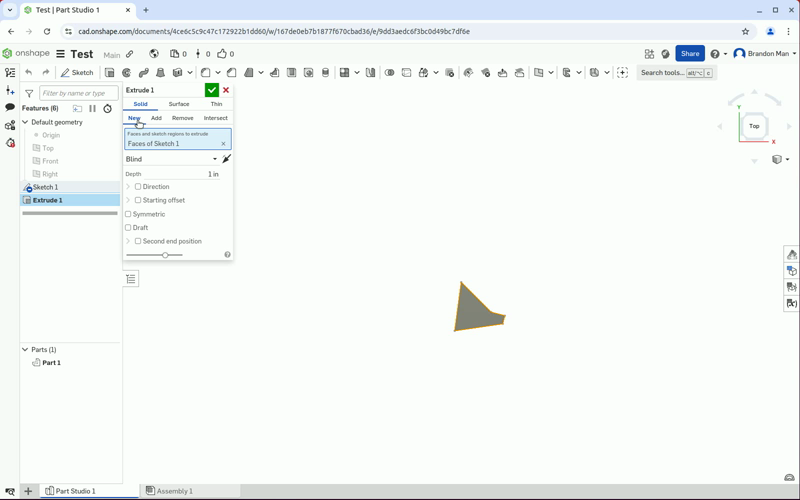
click(137, 120)
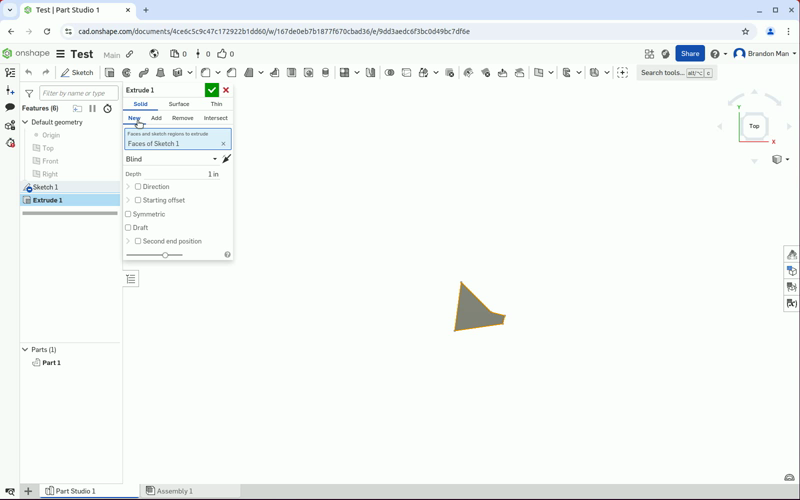
key(tab, 4)
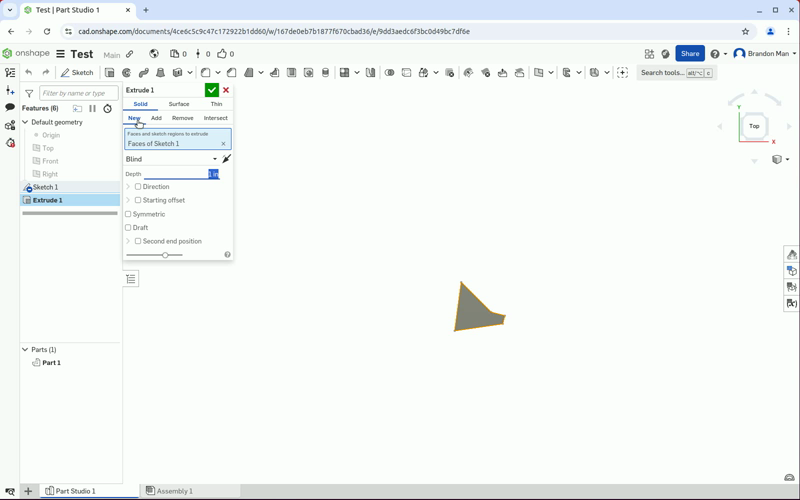
text(-0.241)
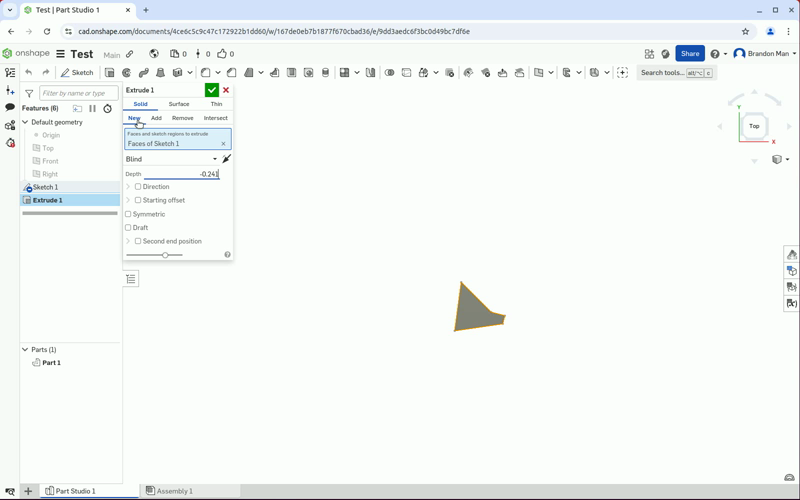
key(enter)
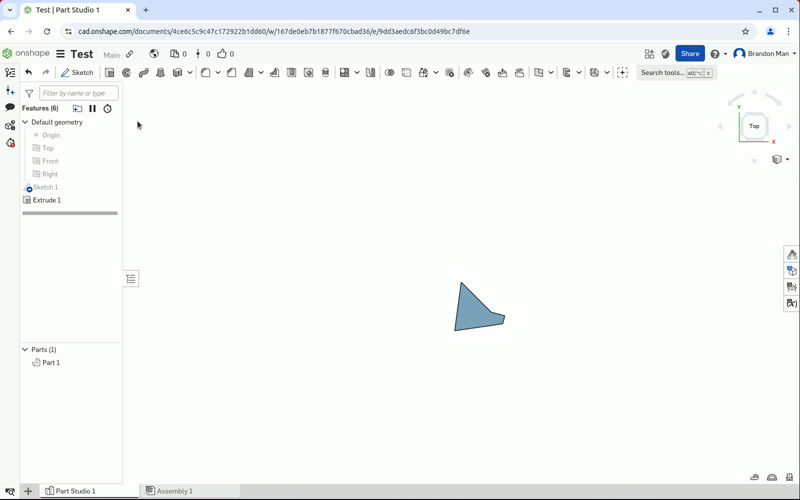
key(shift+h)
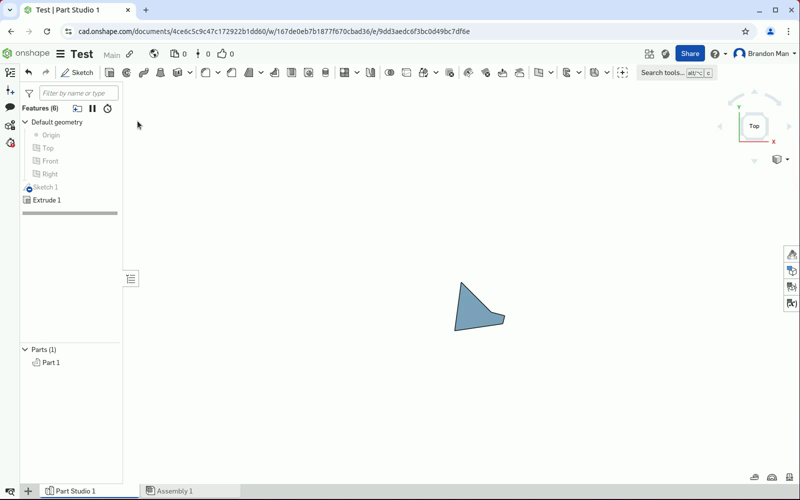
key(shift+h)
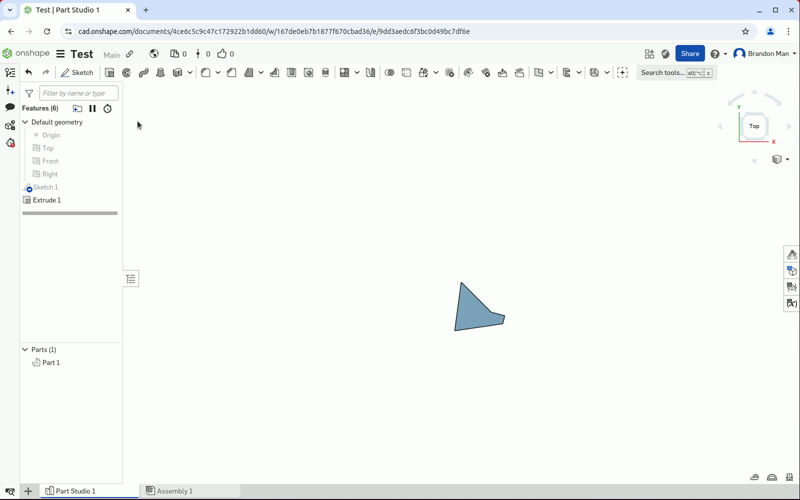
mouse_move(73, 189)
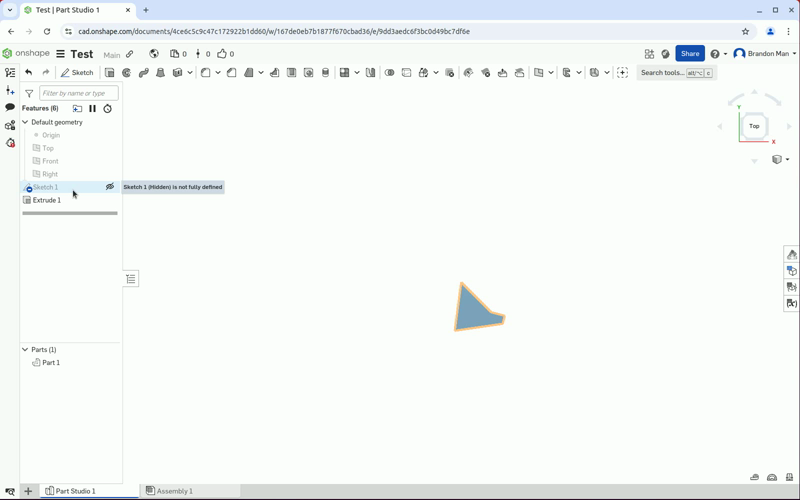
click(73, 189)
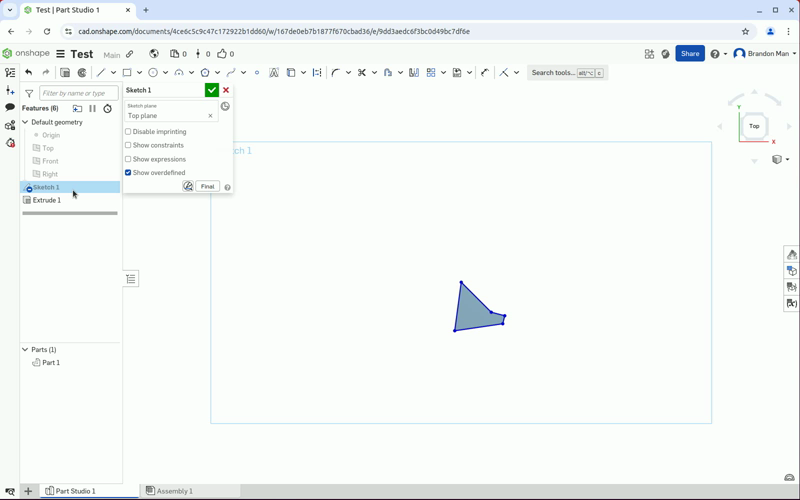
mouse_move(229, 92)
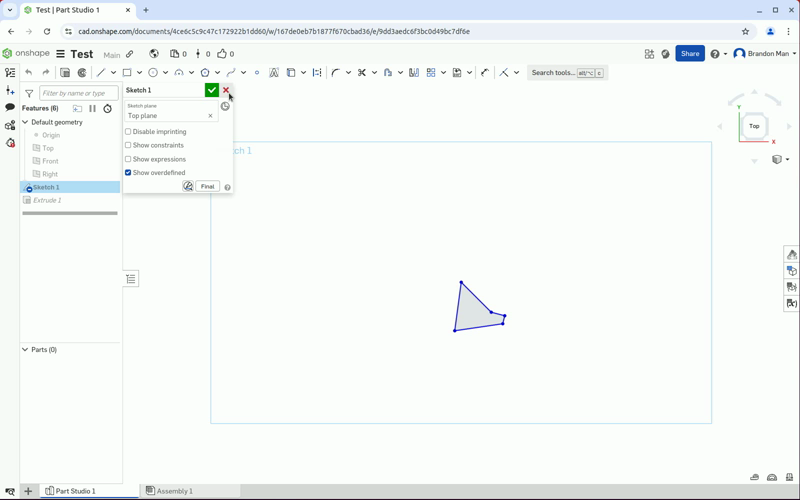
click(229, 92)
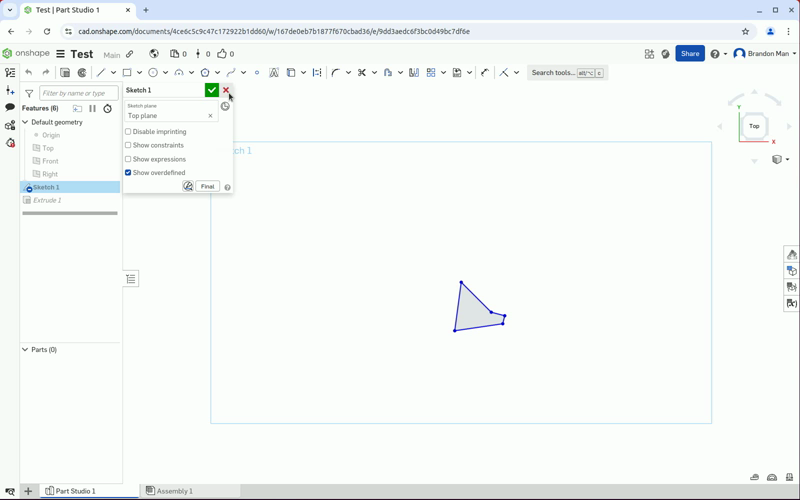
key(shift+s)
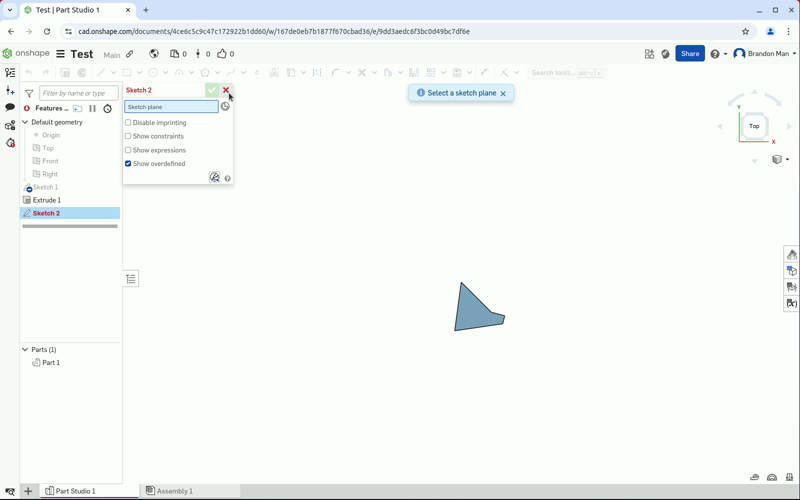
mouse_move(73, 150)
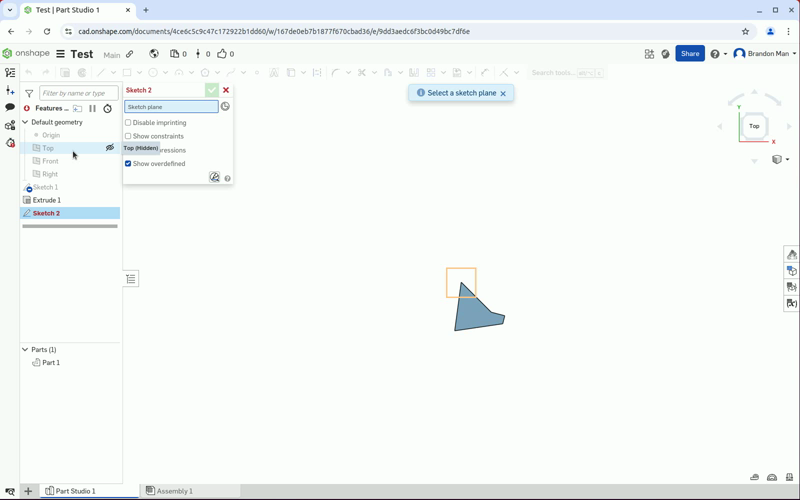
click(73, 150)
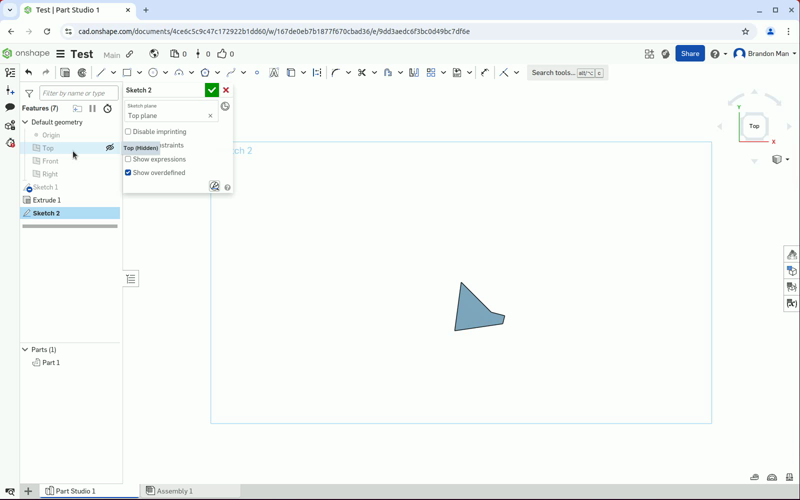
mouse_move(73, 352)
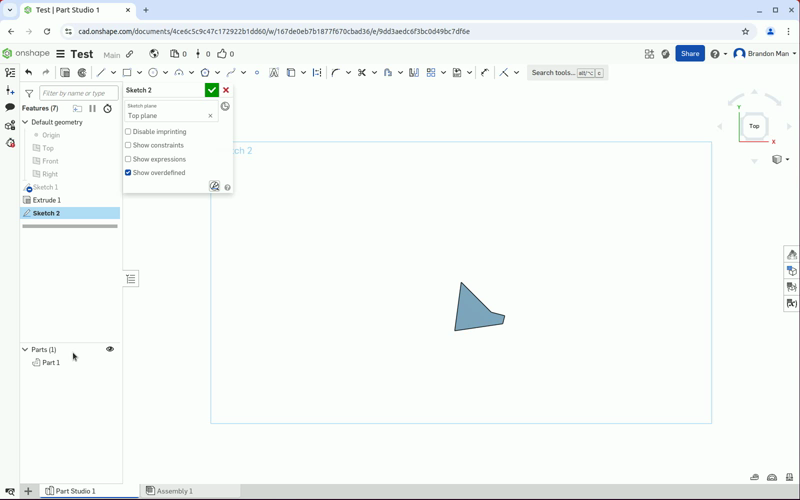
key(y)
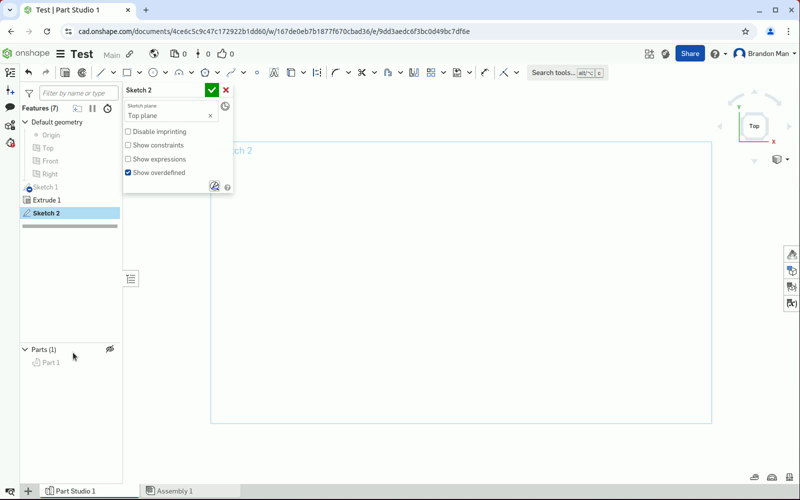
key(l)
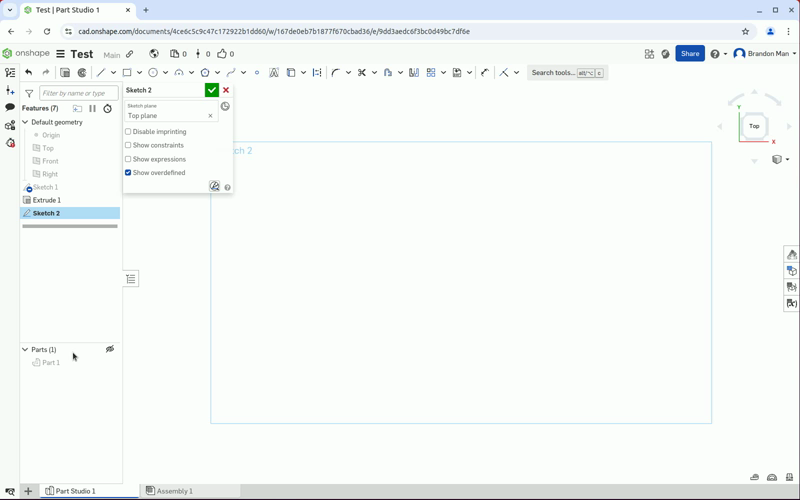
key_down(shift)
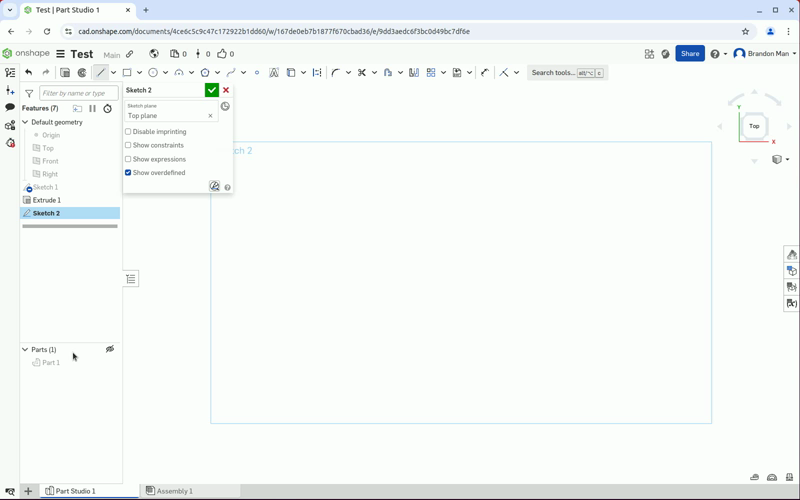
mouse_move(453, 334)
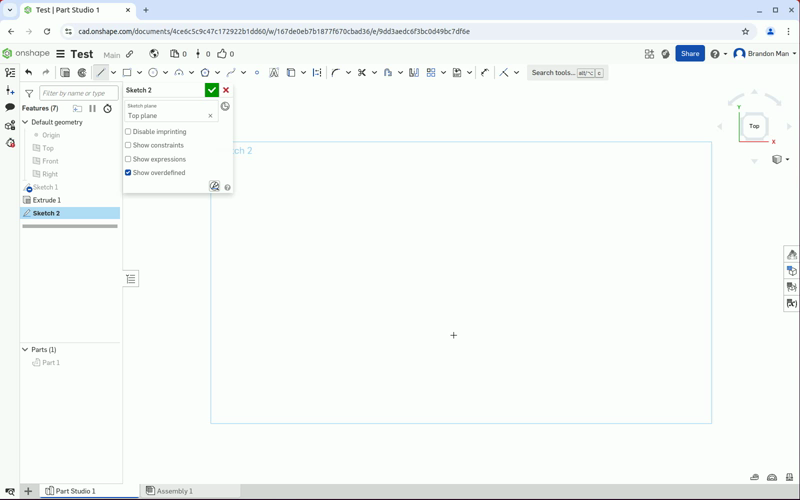
click(453, 334)
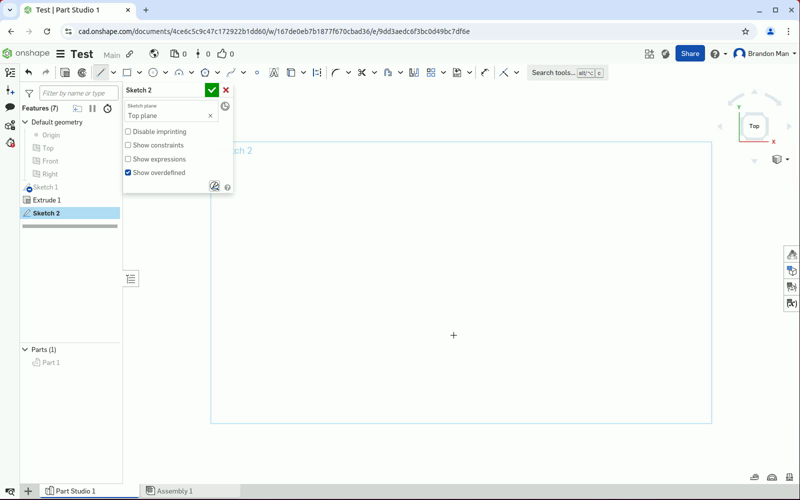
key_up(shift)
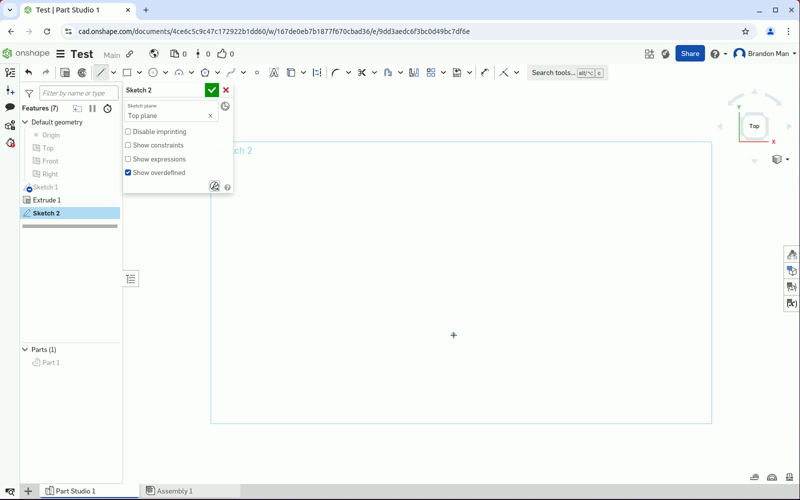
key_down(shift)
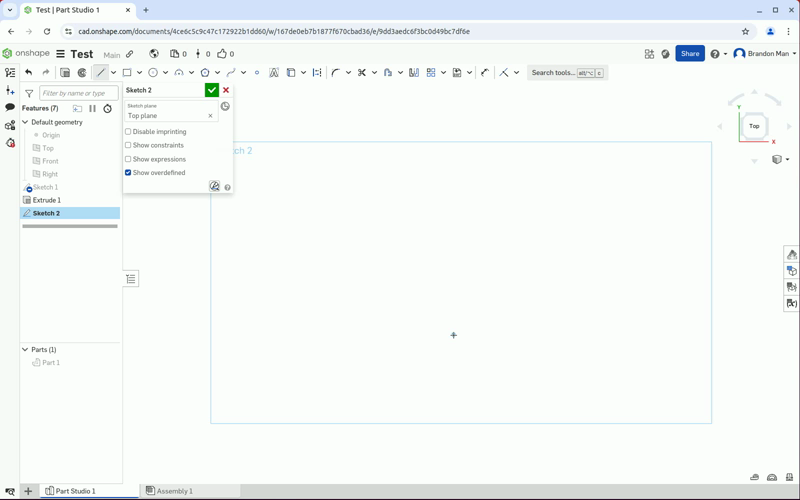
mouse_move(483, 334)
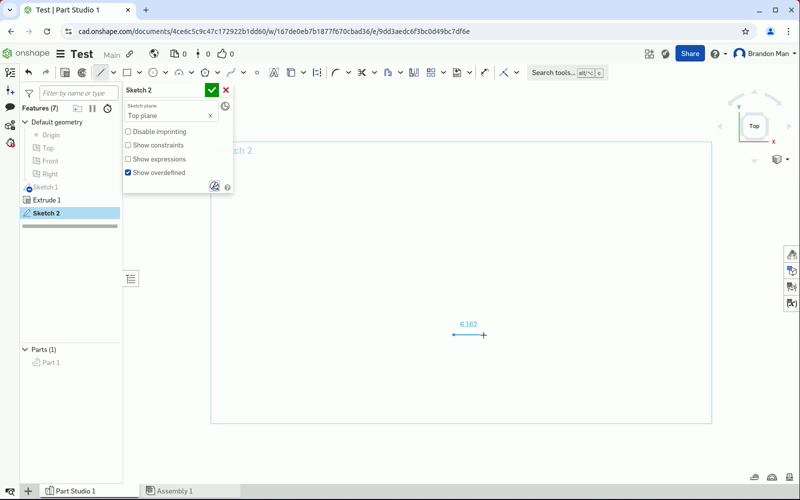
mouse_move(501, 327)
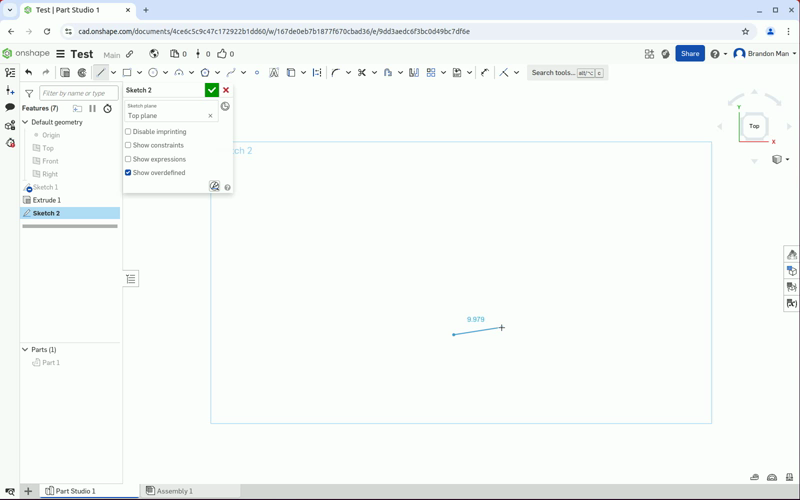
click(501, 327)
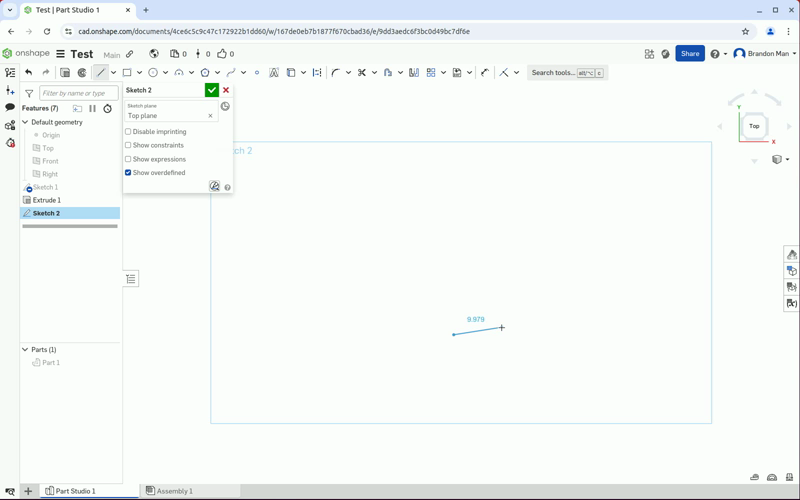
key_up(shift)
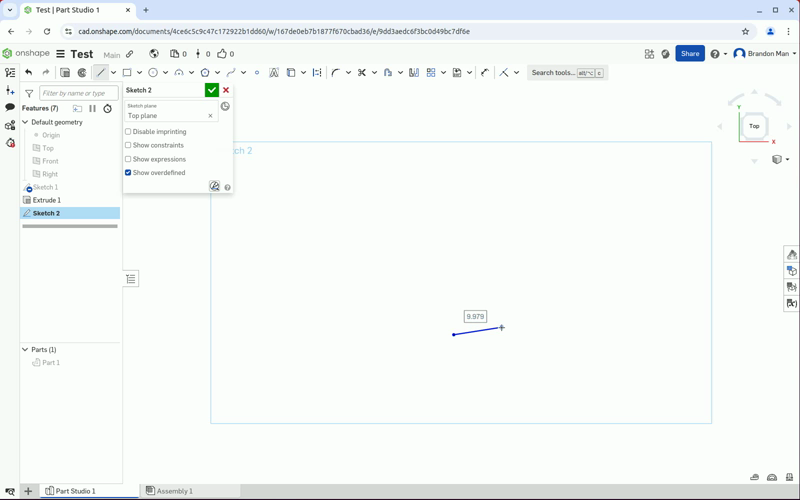
key_down(shift)
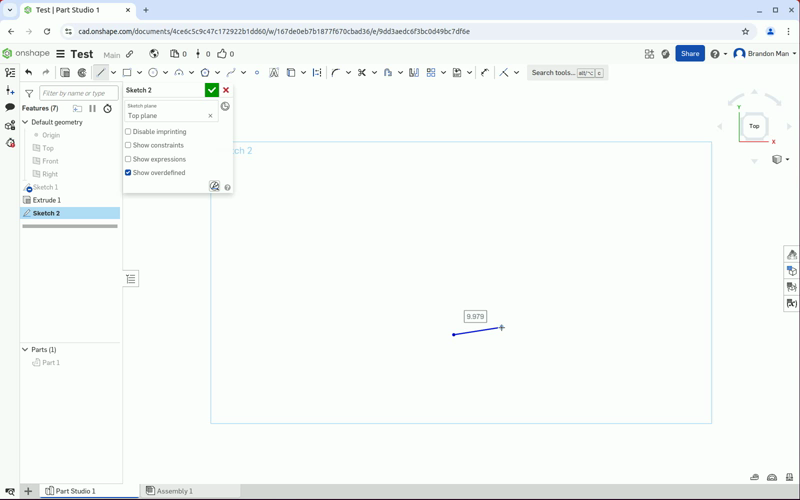
mouse_move(531, 327)
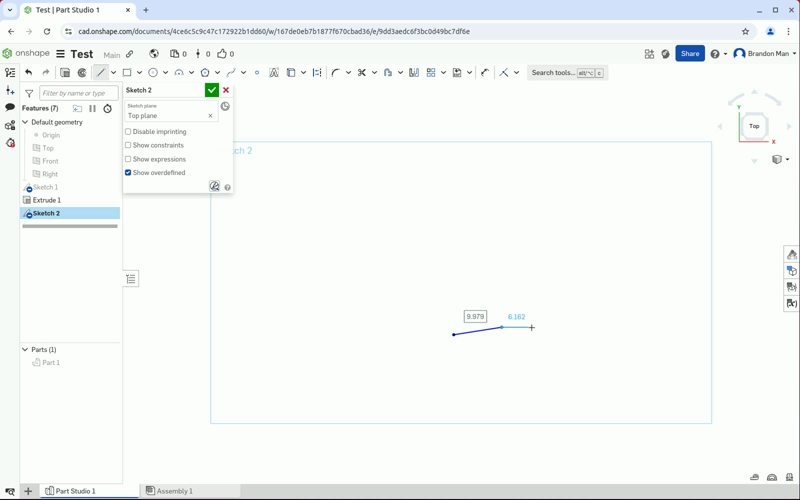
mouse_move(502, 324)
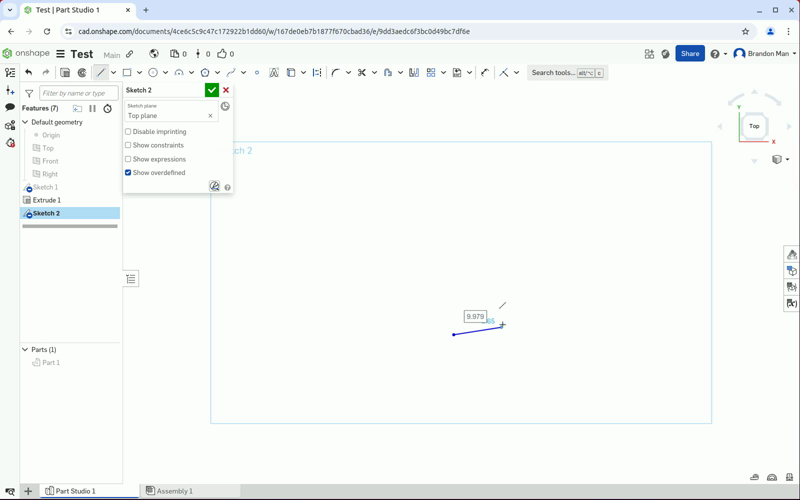
scroll(6)
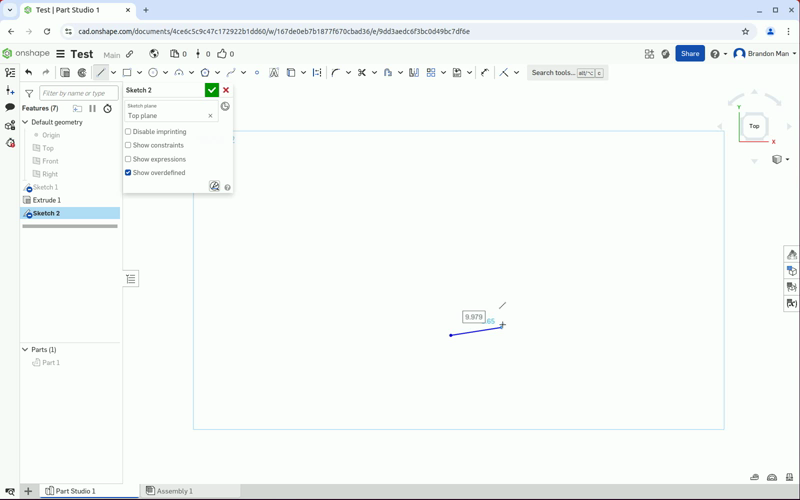
scroll(6)
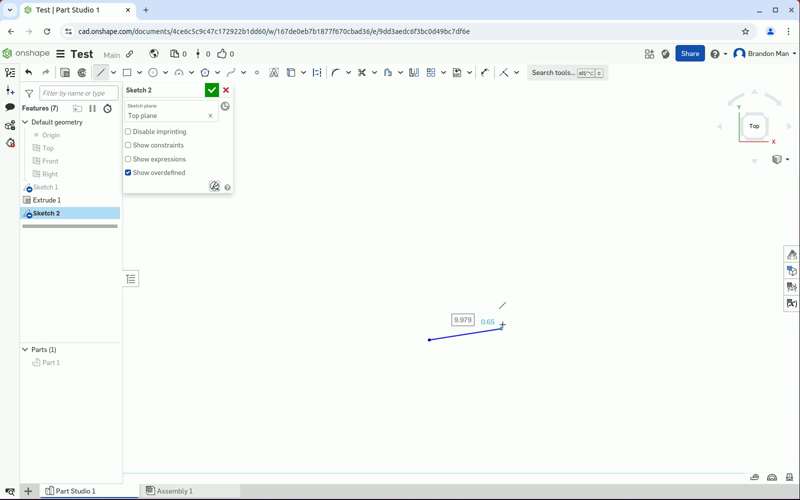
scroll(6)
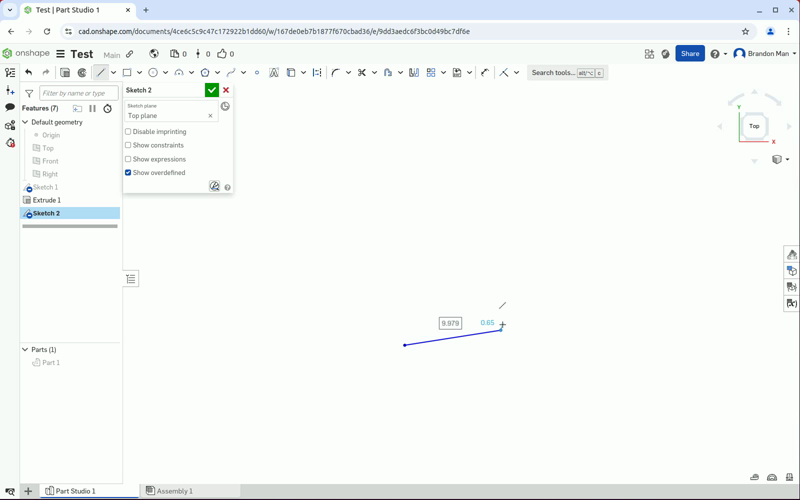
scroll(6)
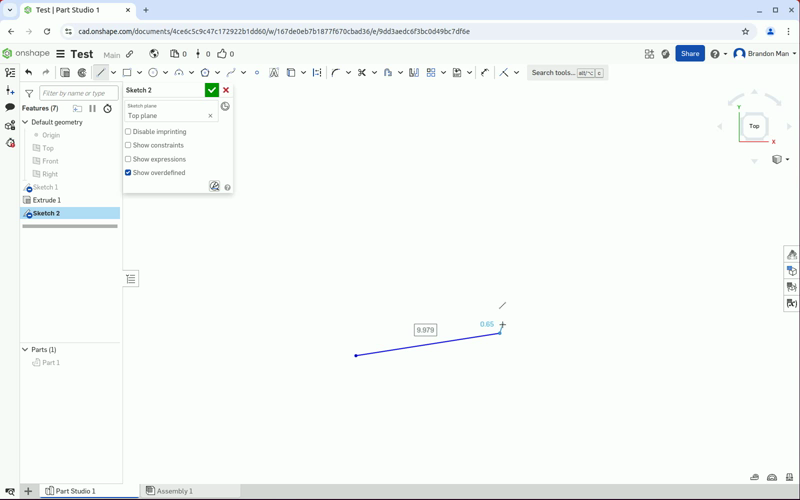
scroll(6)
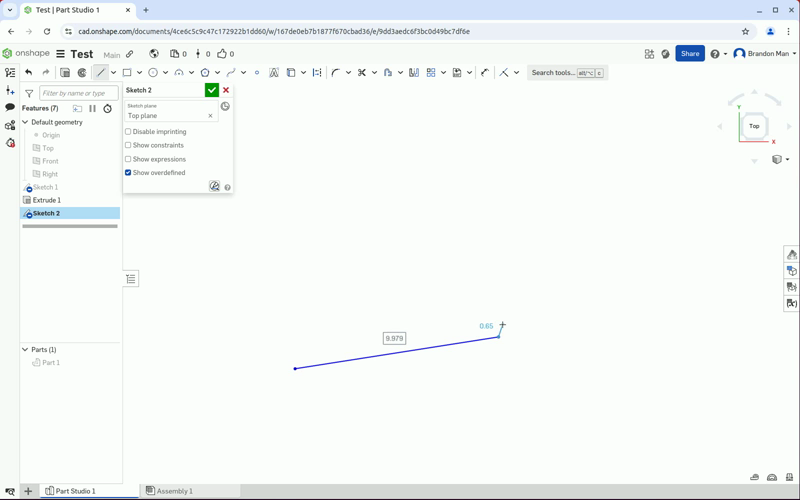
scroll(6)
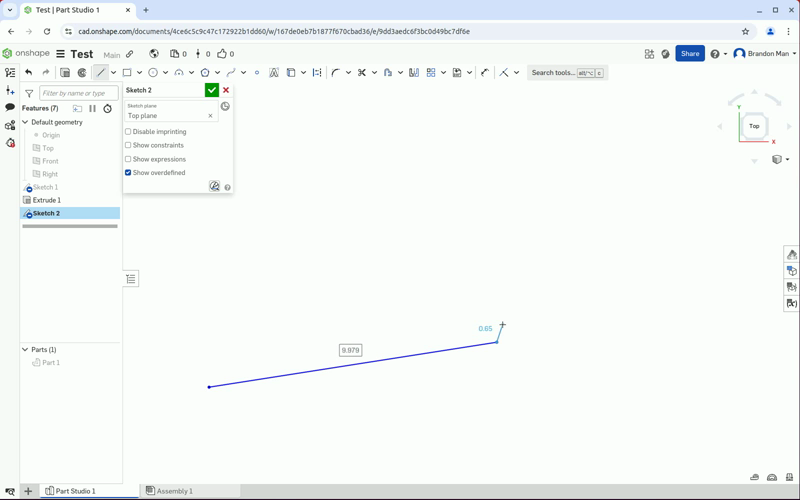
scroll(6)
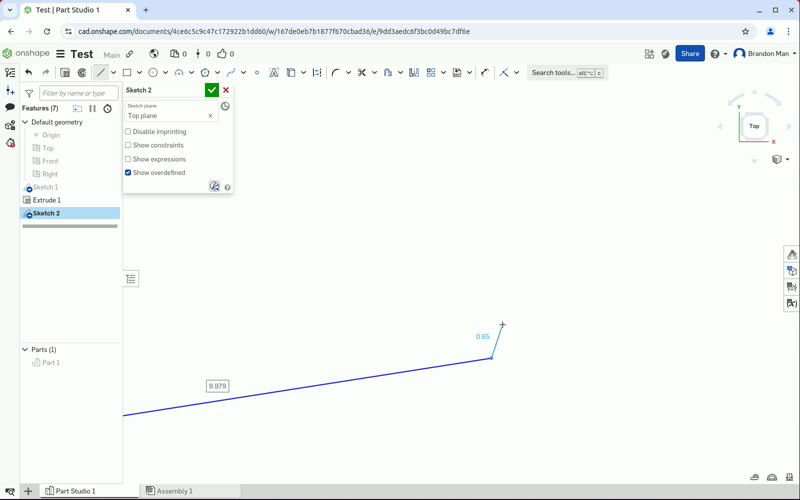
click(502, 324)
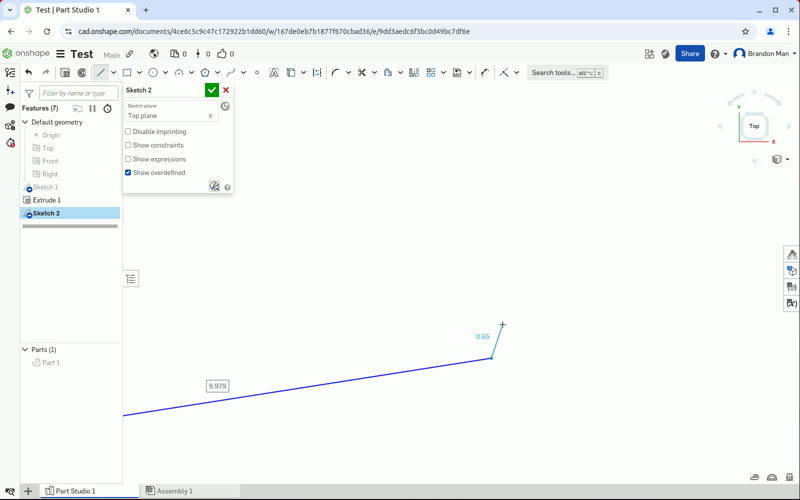
scroll(-6)
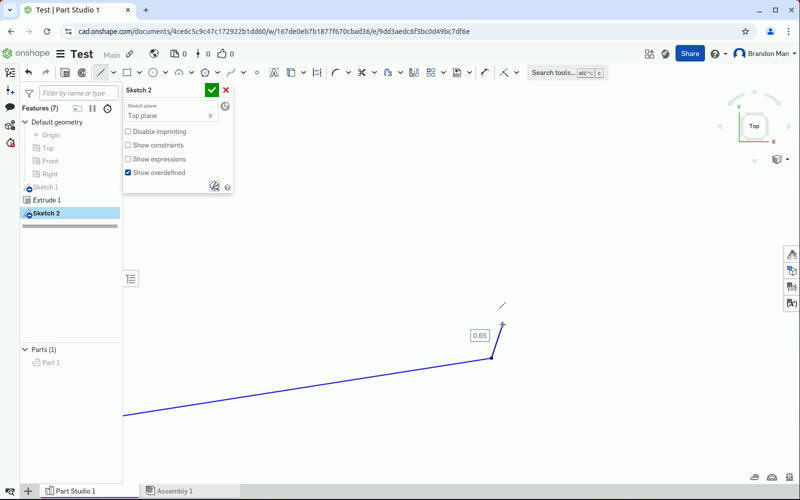
scroll(-6)
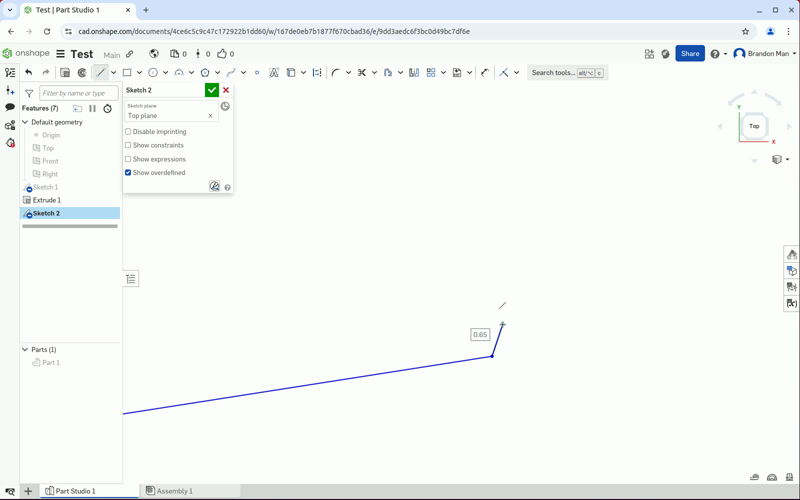
scroll(-6)
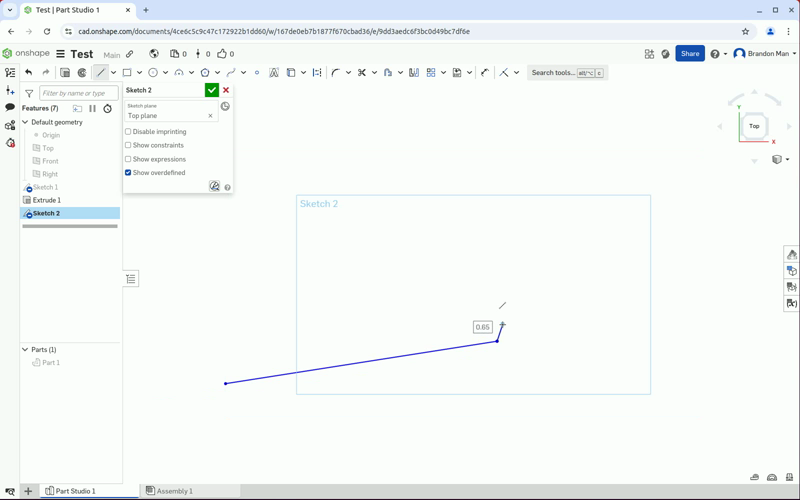
scroll(-6)
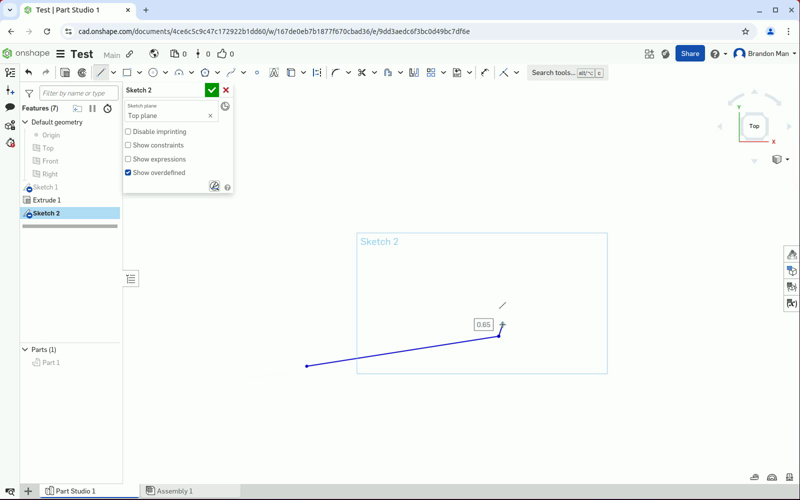
scroll(-6)
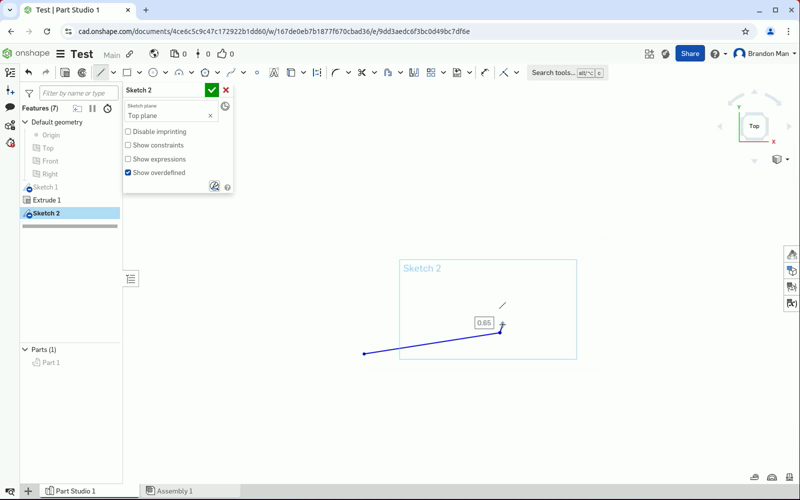
scroll(-6)
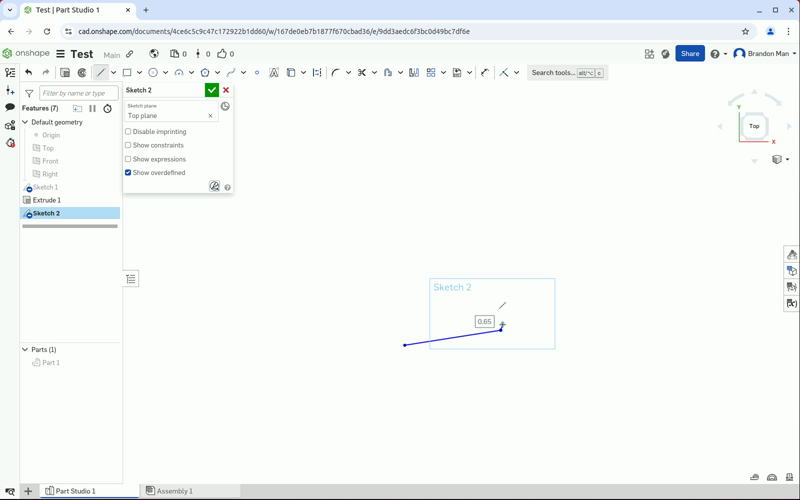
scroll(-6)
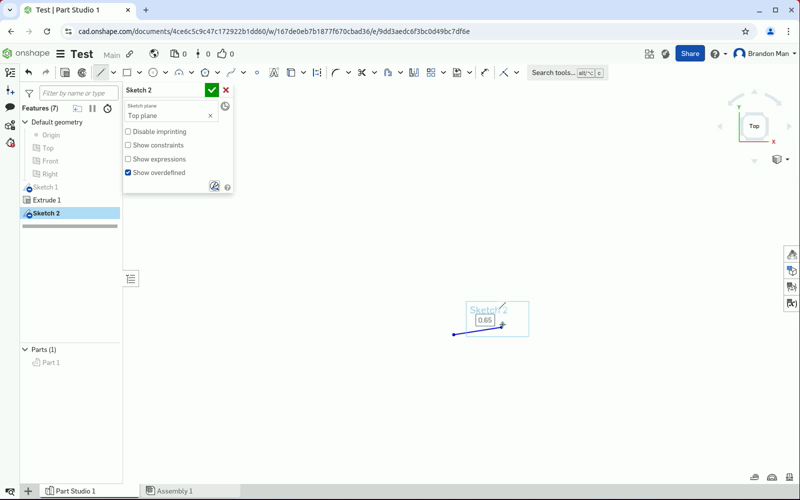
key_up(shift)
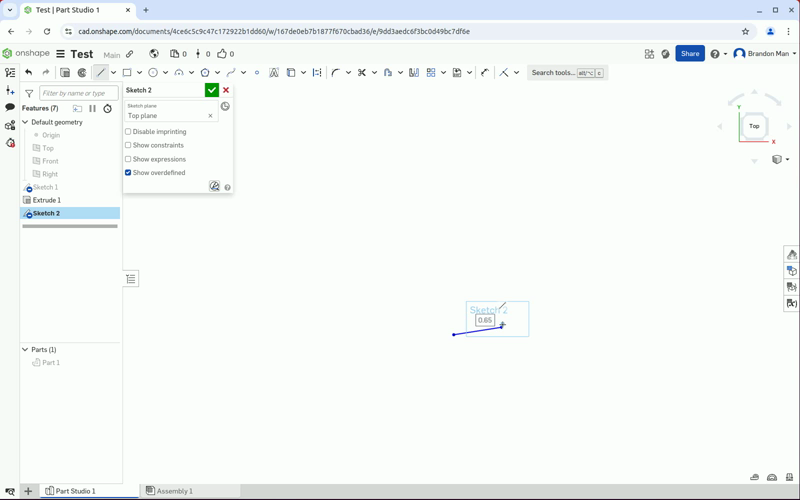
key_down(shift)
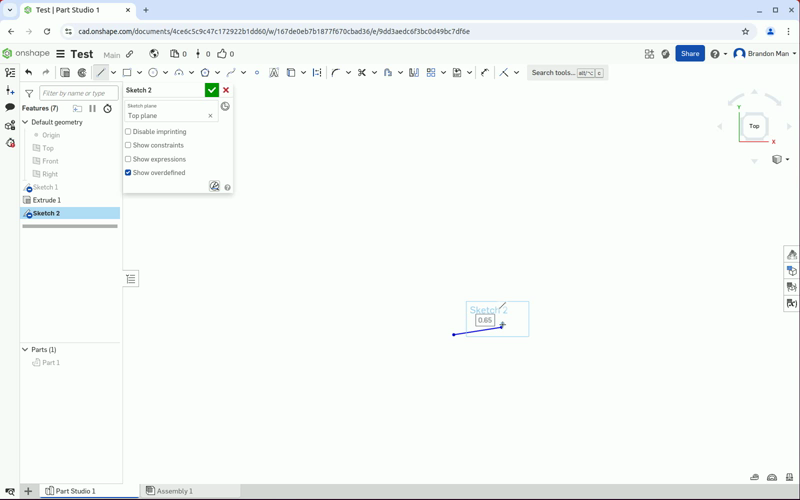
mouse_move(532, 324)
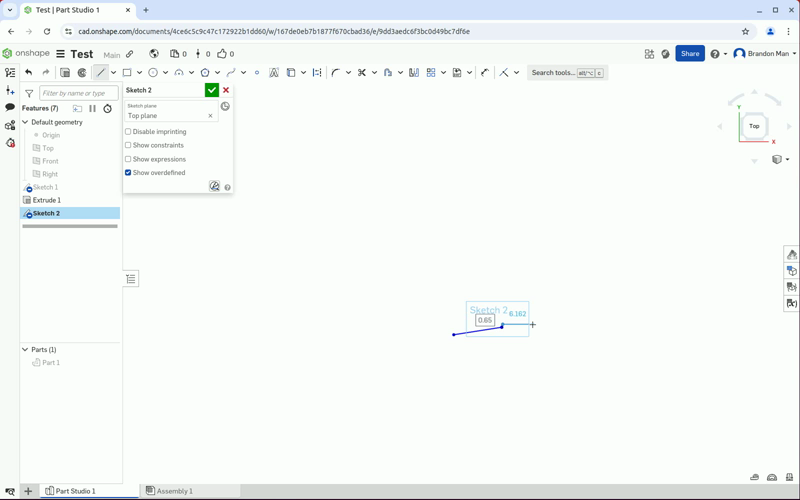
mouse_move(454, 331)
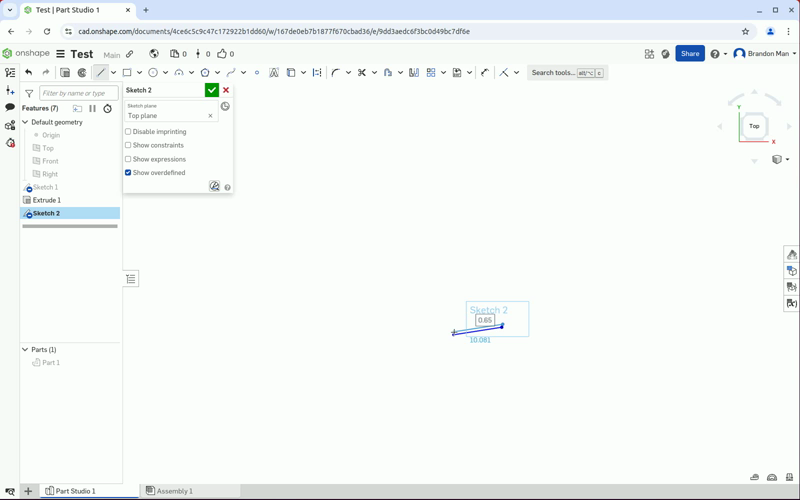
scroll(6)
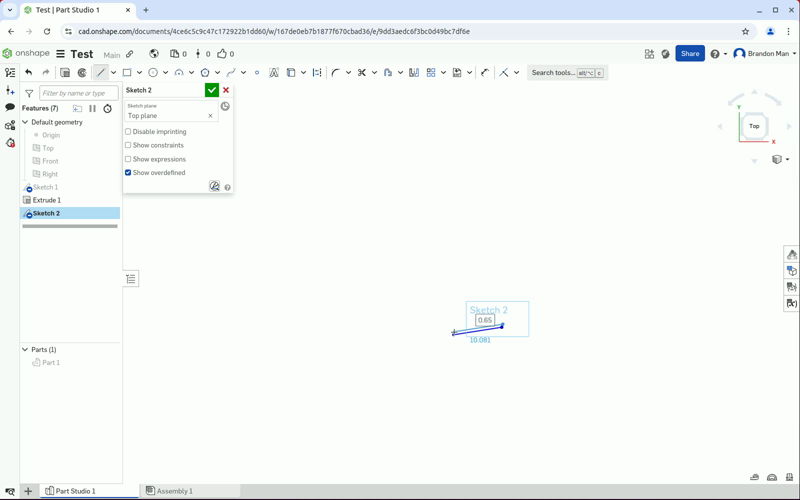
scroll(6)
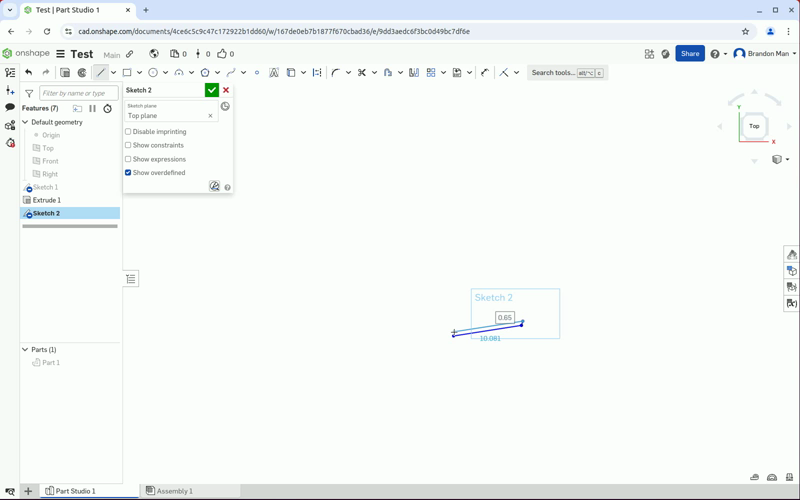
scroll(6)
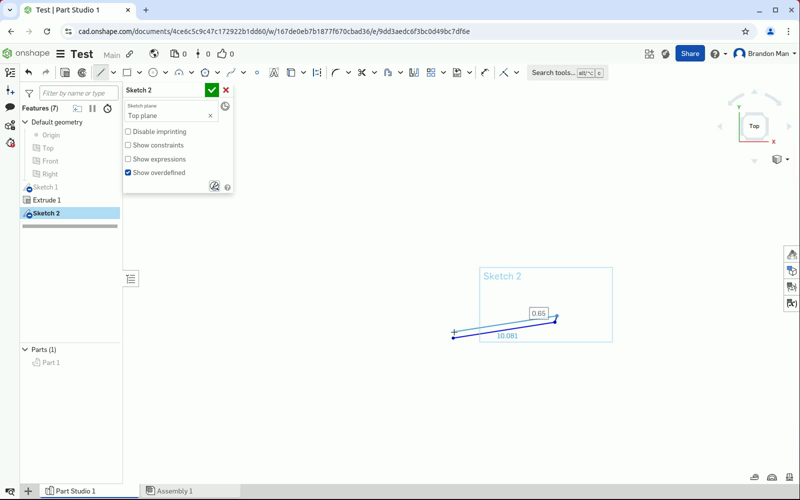
scroll(6)
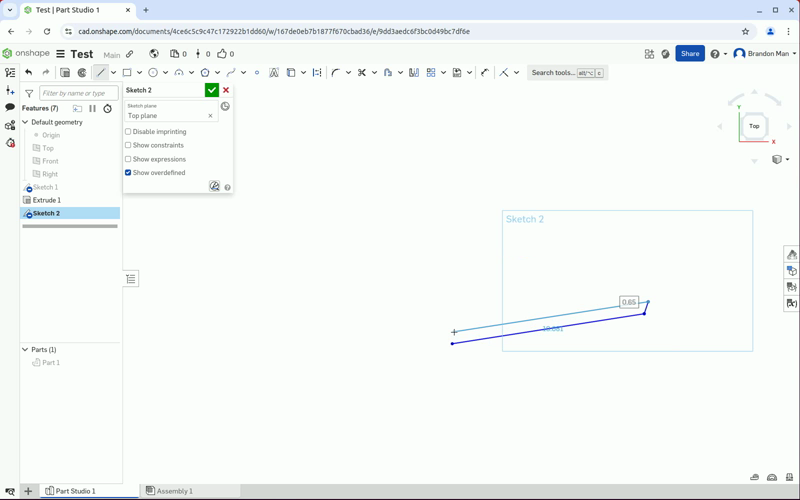
scroll(6)
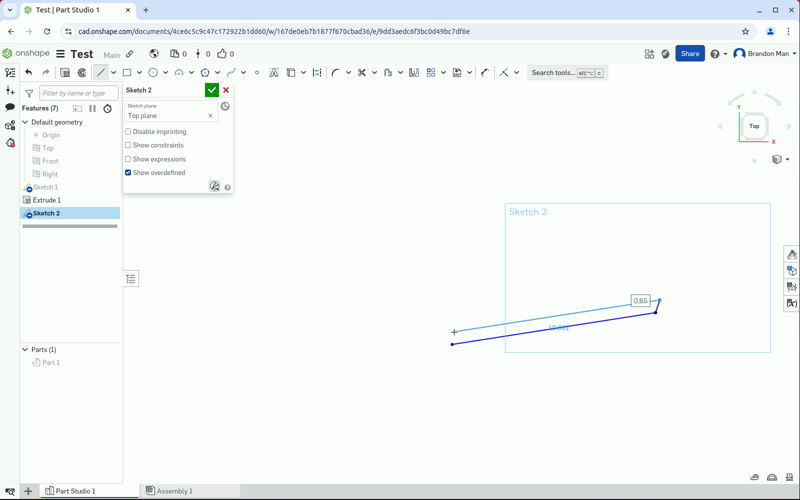
scroll(6)
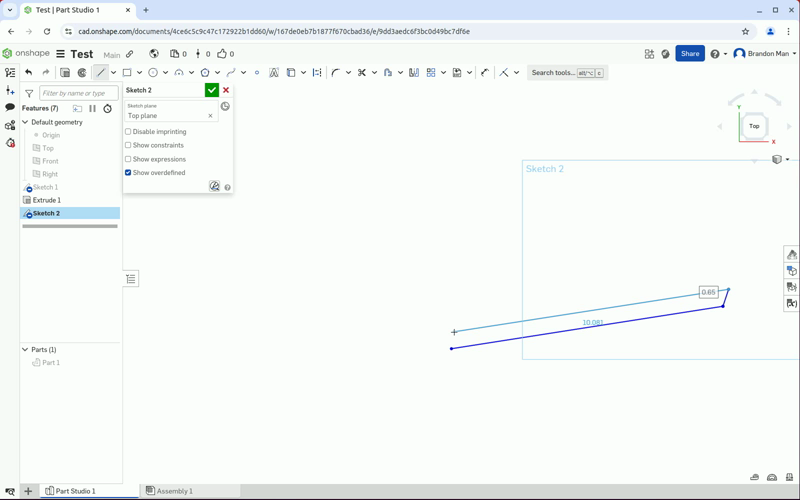
scroll(6)
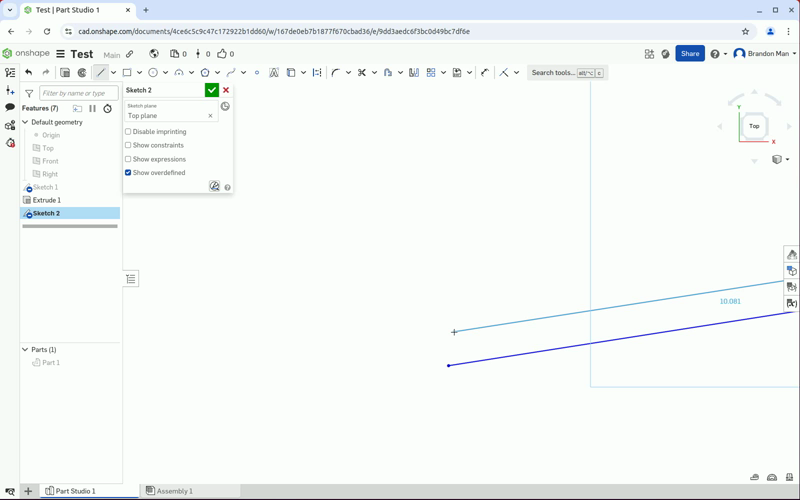
click(454, 331)
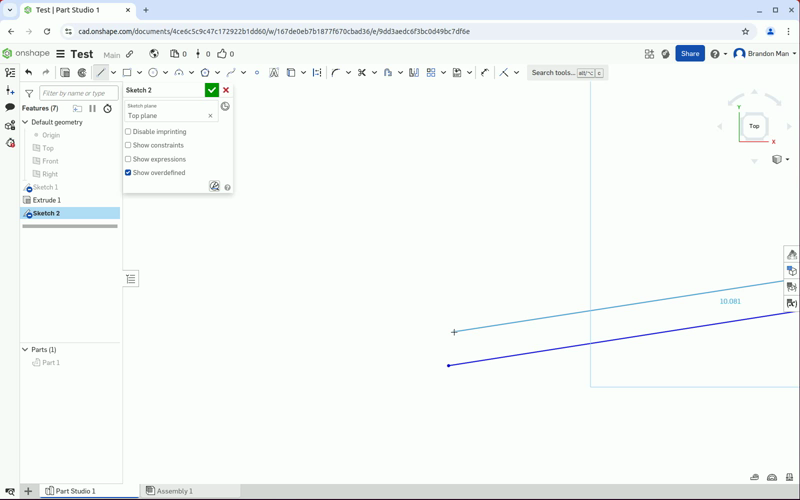
scroll(-6)
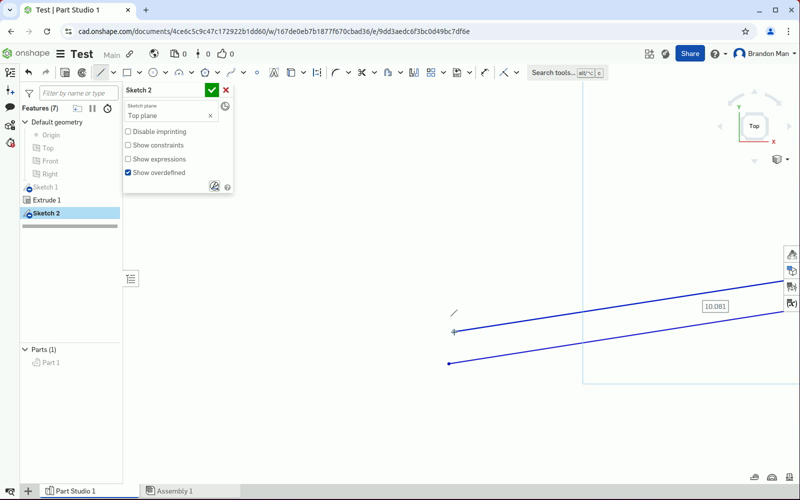
scroll(-6)
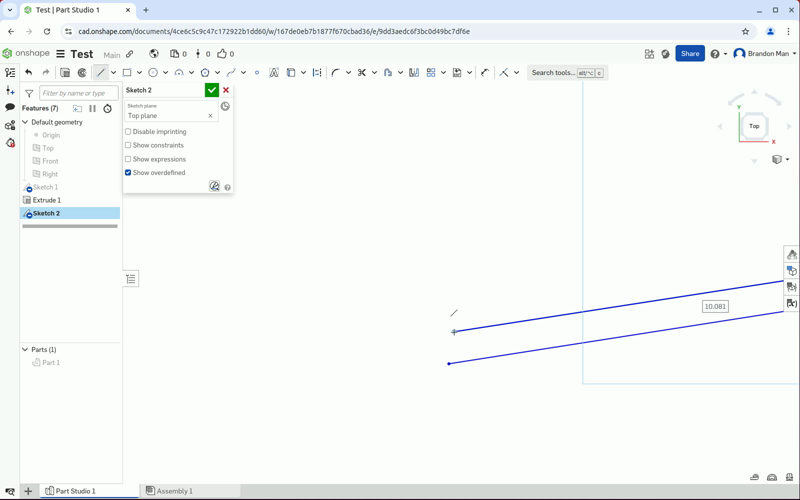
scroll(-6)
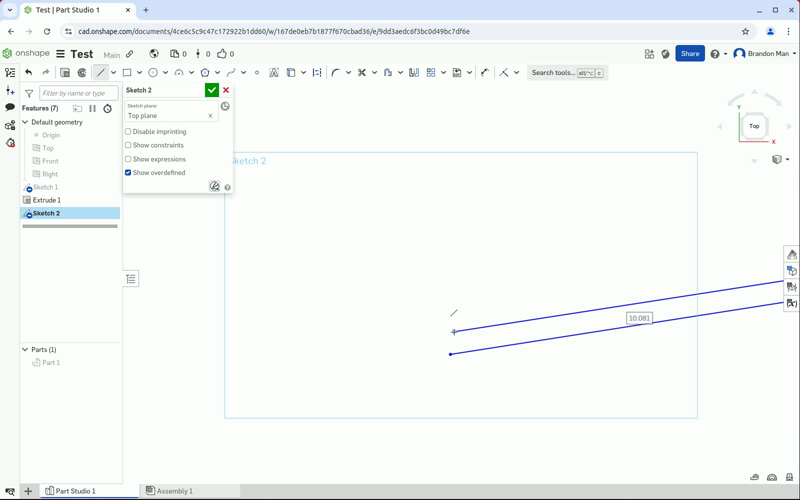
scroll(-6)
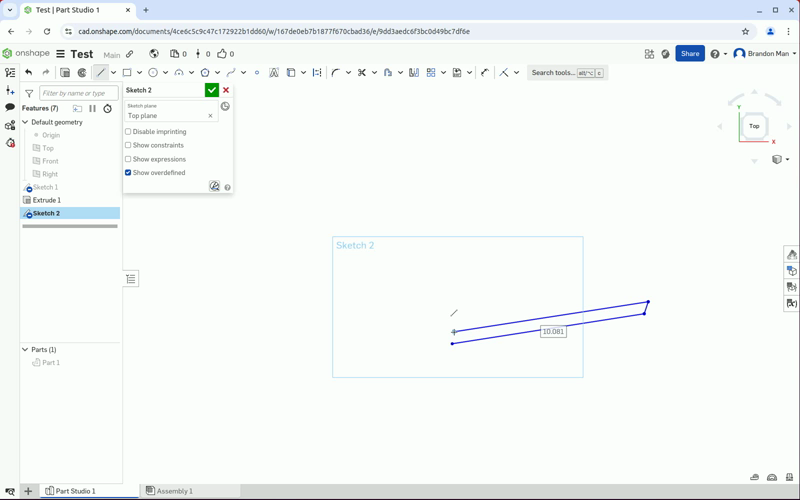
scroll(-6)
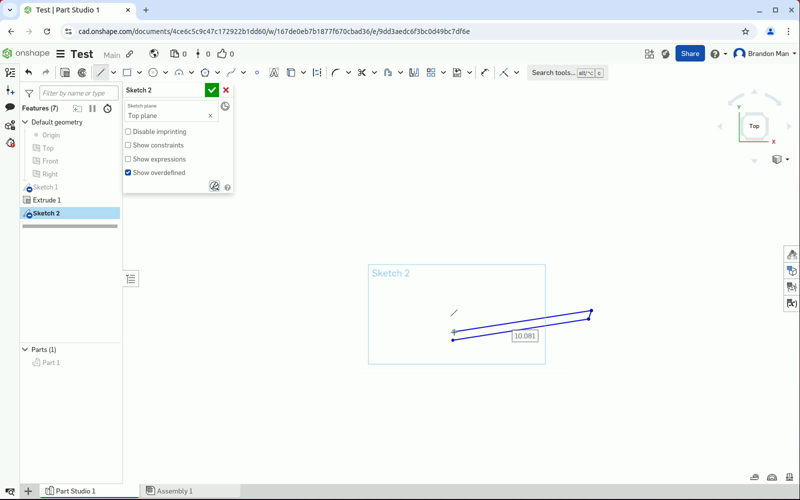
scroll(-6)
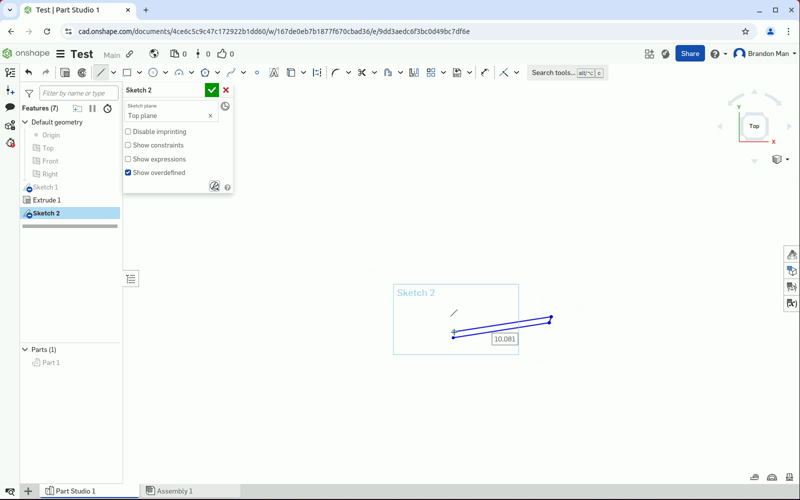
scroll(-6)
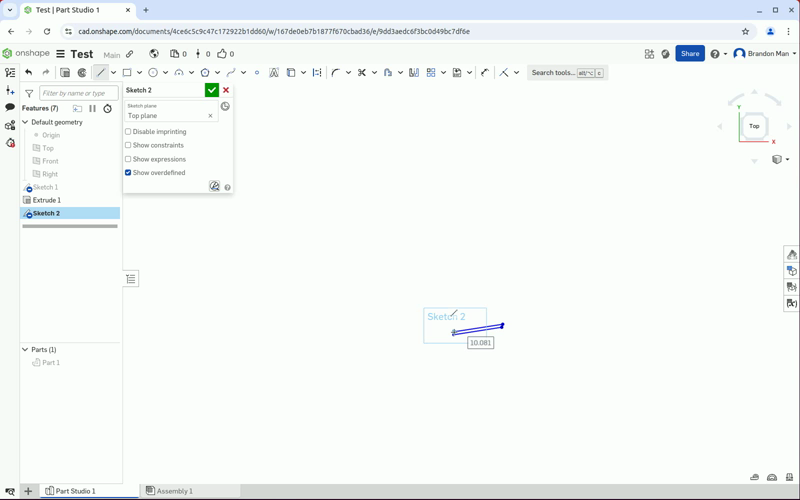
key_up(shift)
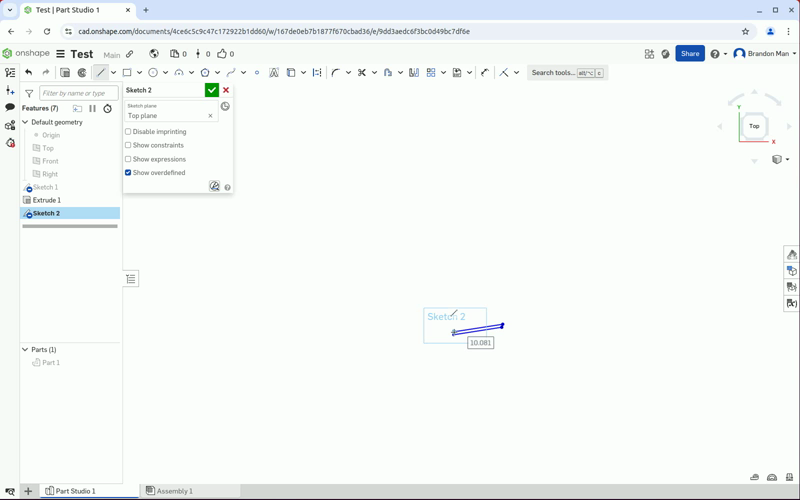
mouse_move(484, 331)
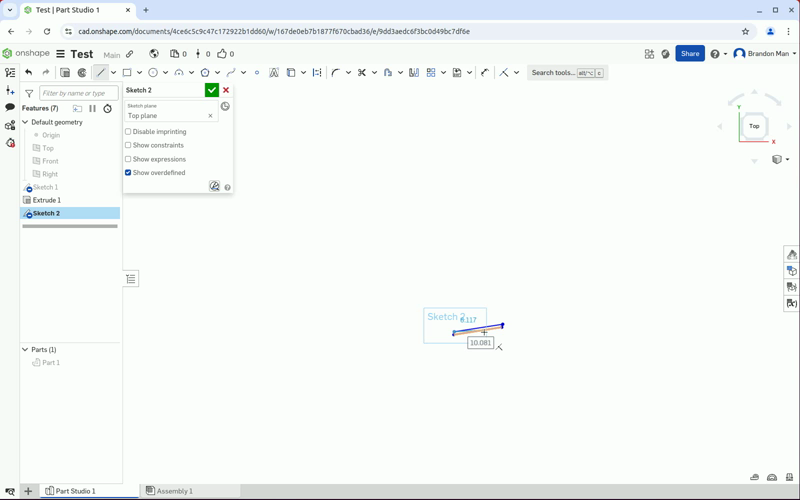
key_down(shift)
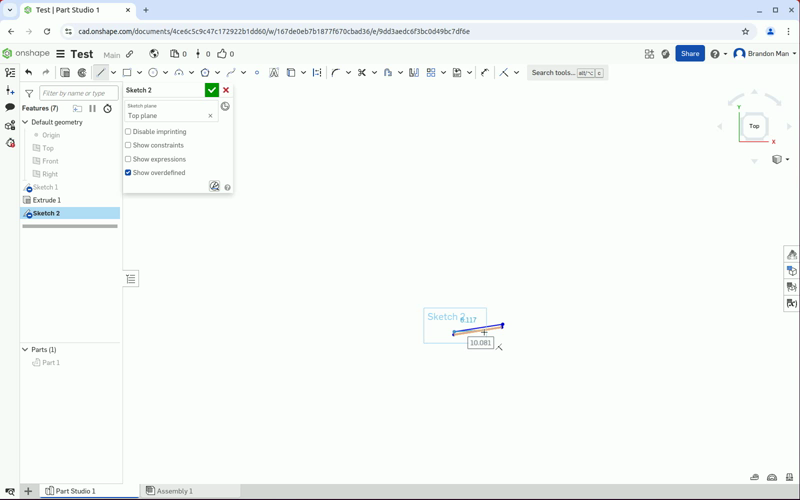
mouse_move(453, 334)
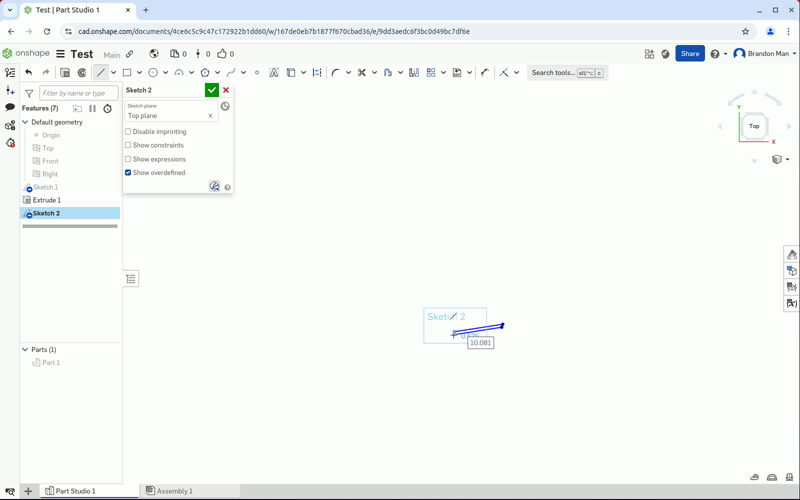
scroll(6)
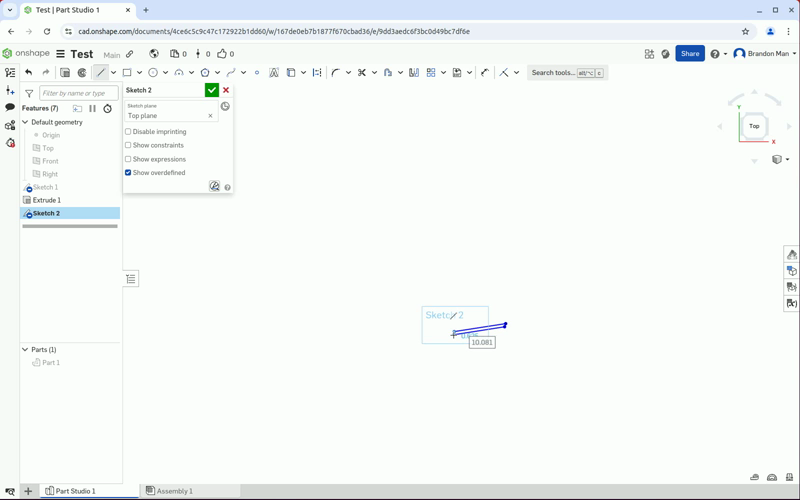
scroll(6)
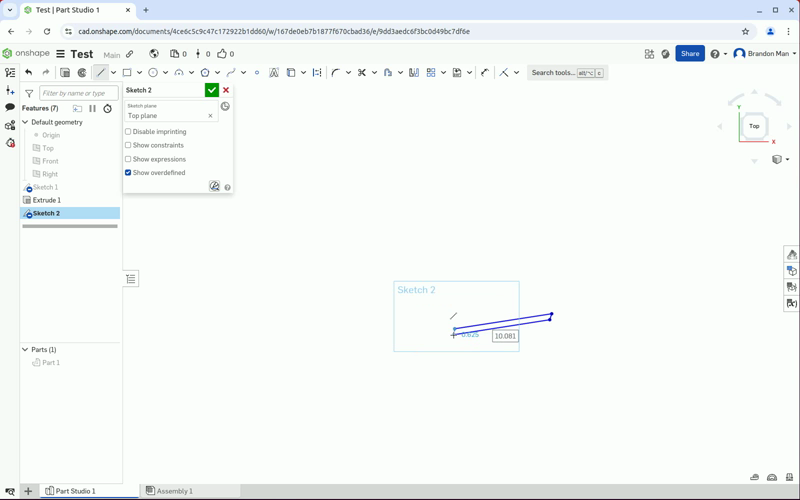
scroll(6)
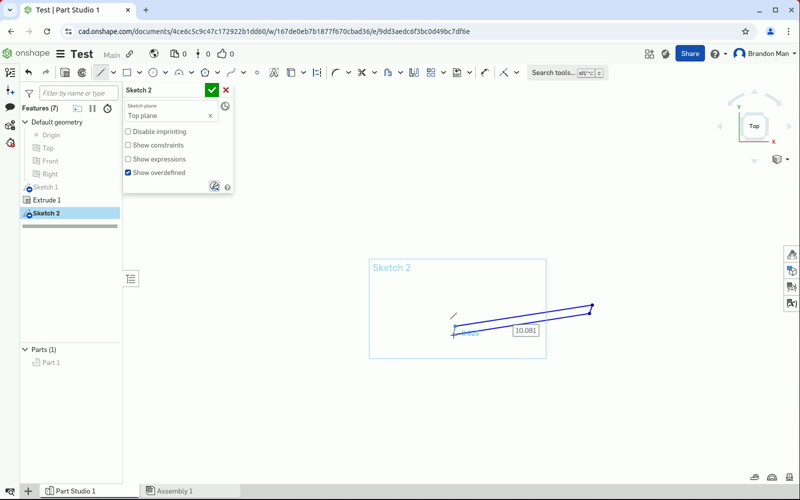
scroll(6)
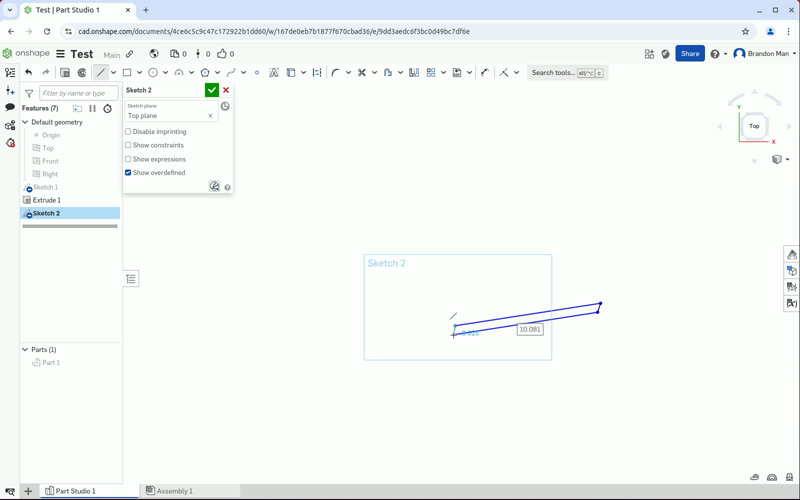
scroll(6)
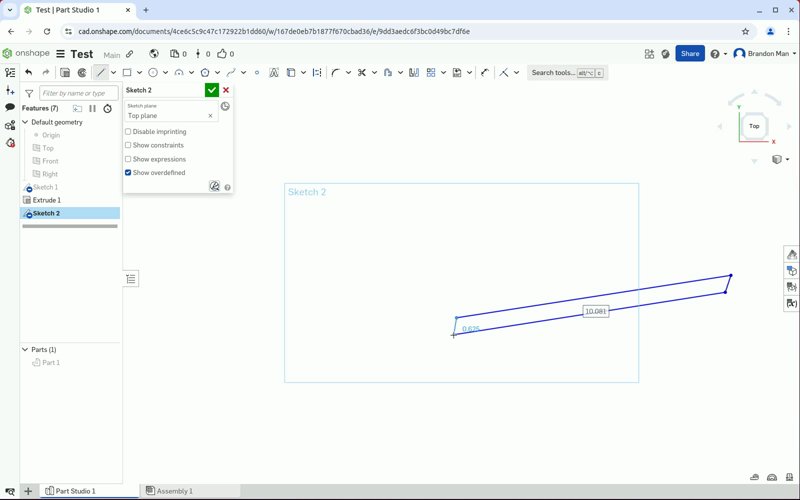
scroll(6)
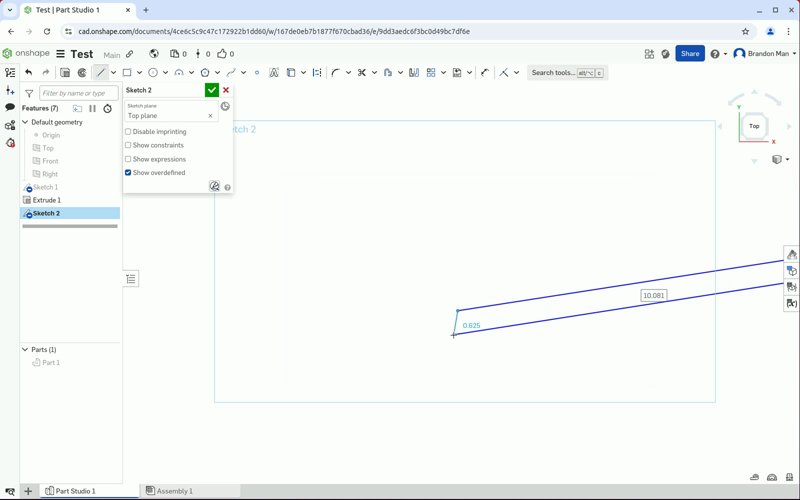
scroll(6)
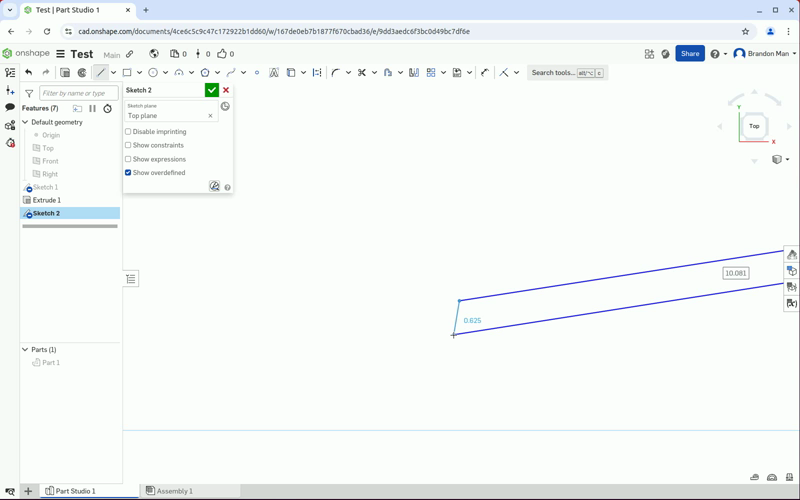
key_up(shift)
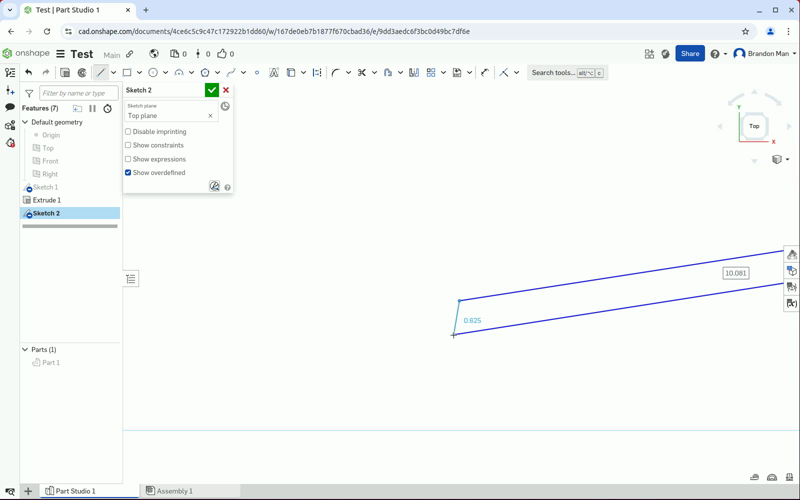
click(453, 334)
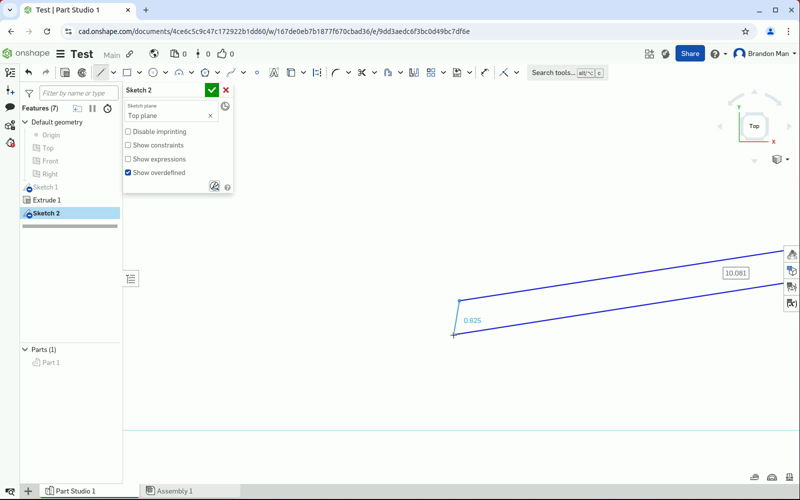
scroll(-6)
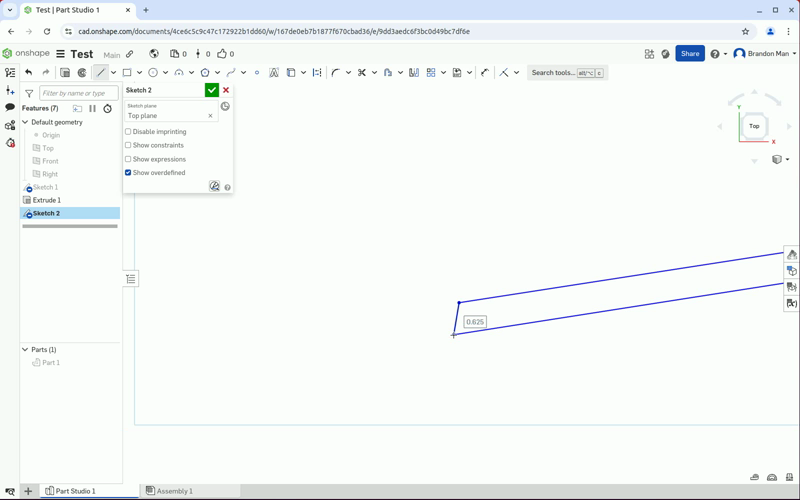
scroll(-6)
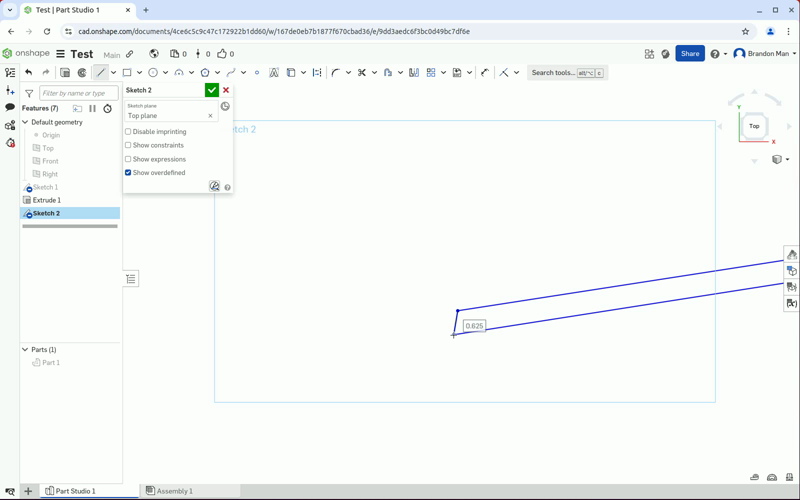
scroll(-6)
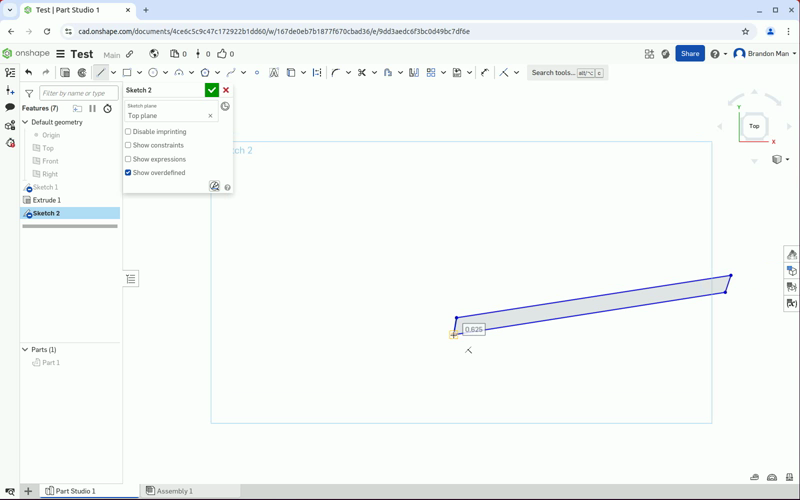
scroll(-6)
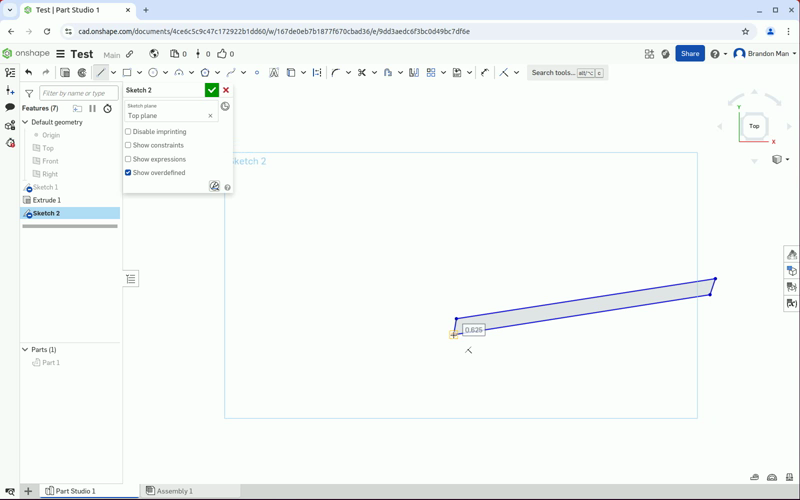
scroll(-6)
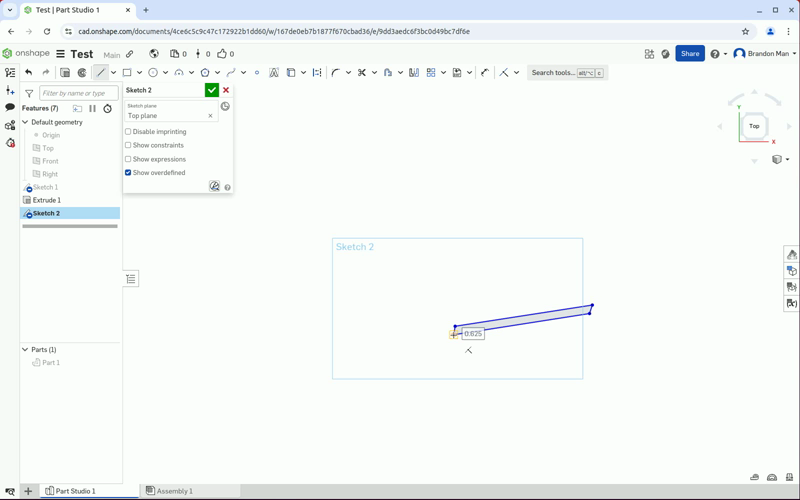
scroll(-6)
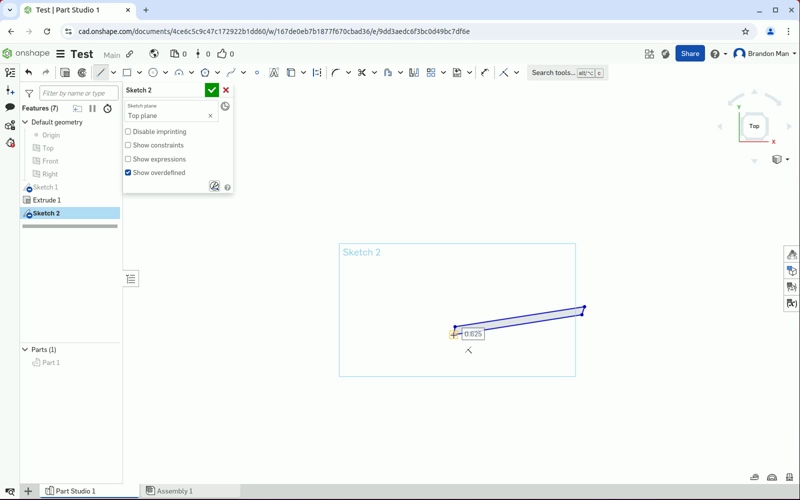
scroll(-6)
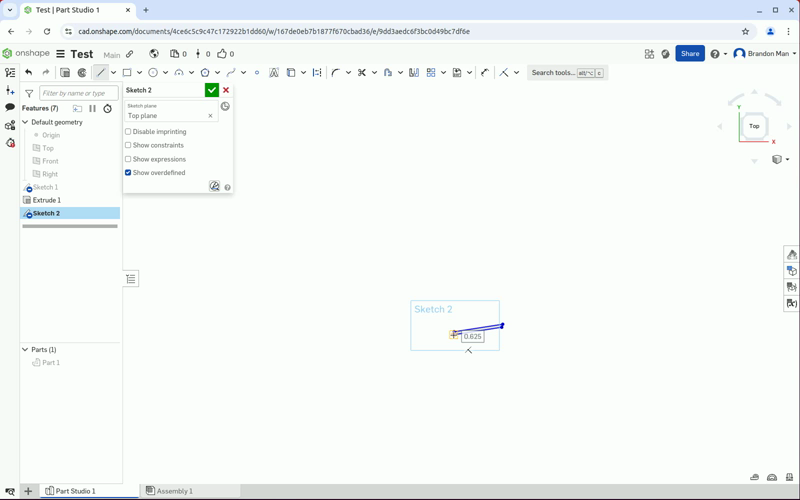
key(esc)
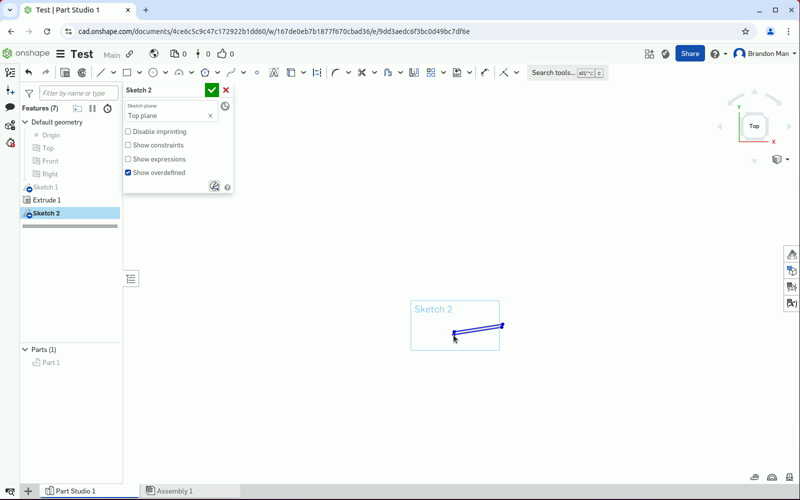
mouse_move(476, 328)
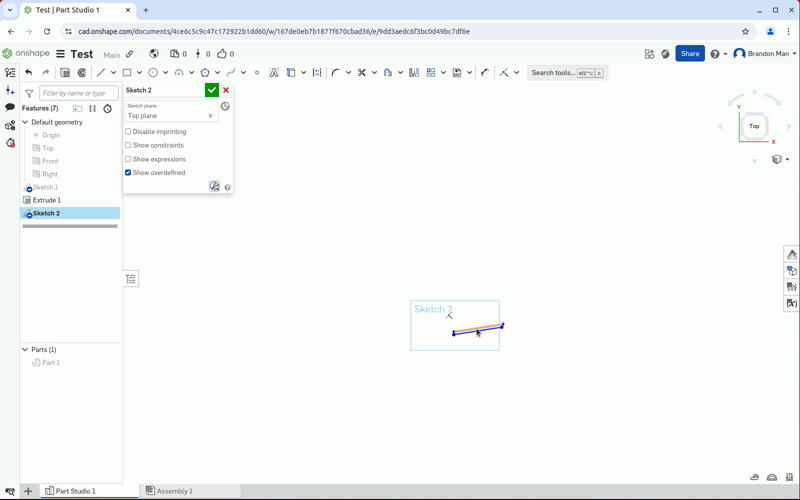
scroll(6)
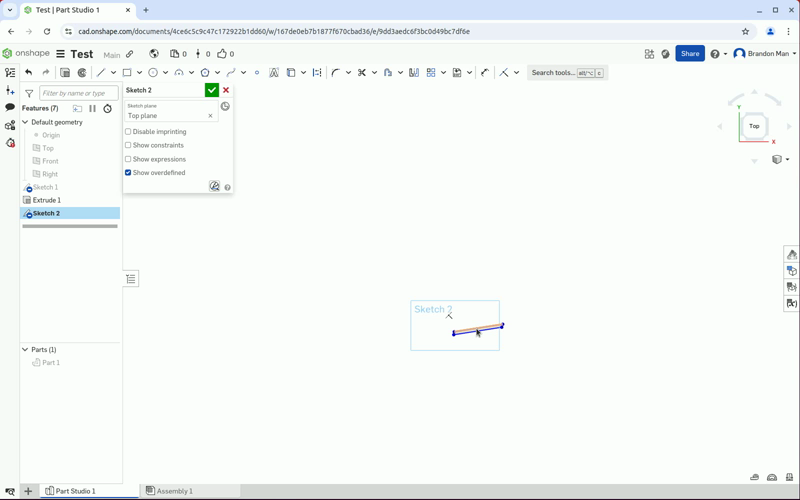
scroll(6)
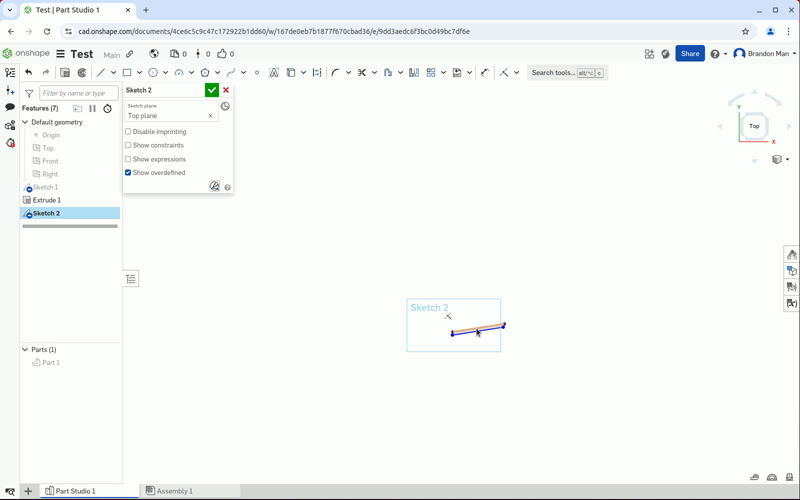
scroll(6)
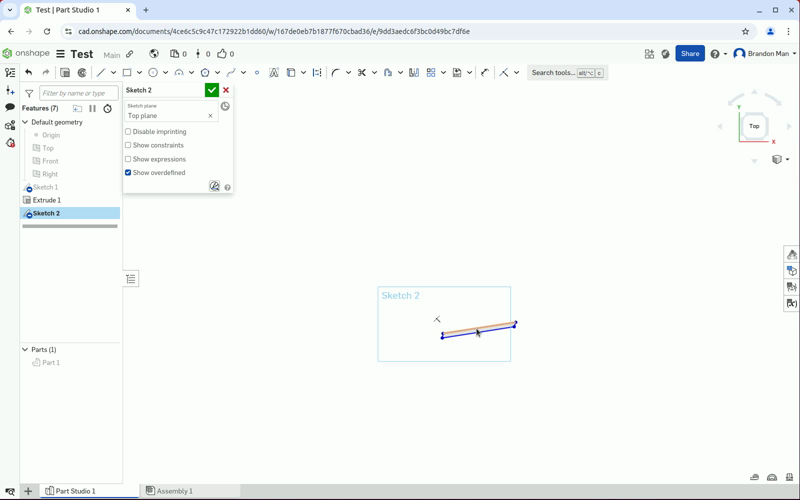
scroll(6)
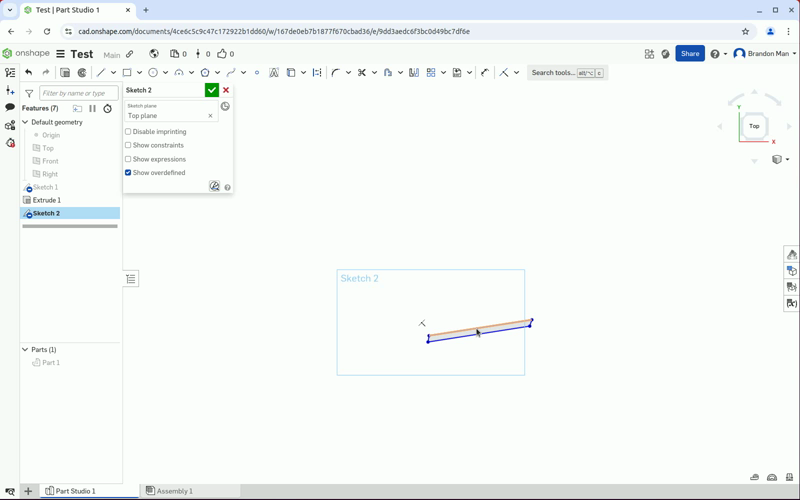
scroll(6)
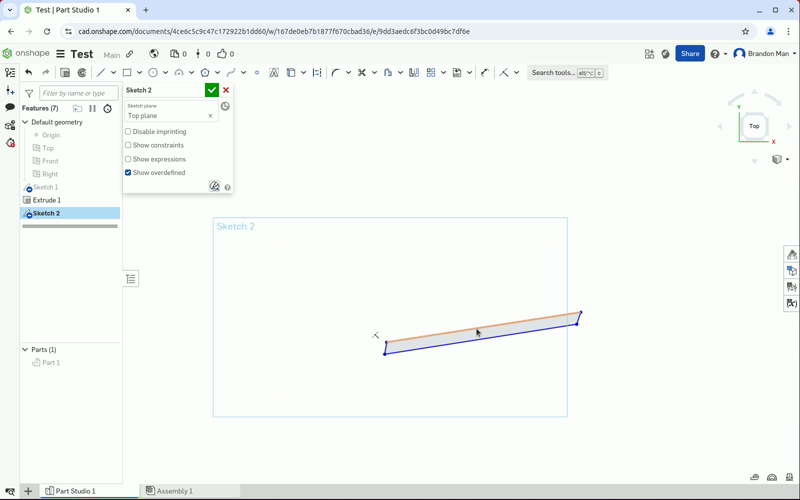
scroll(6)
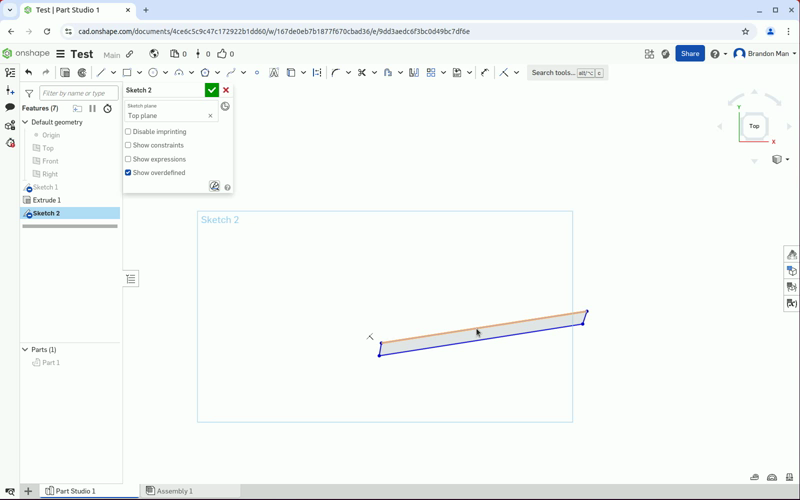
scroll(6)
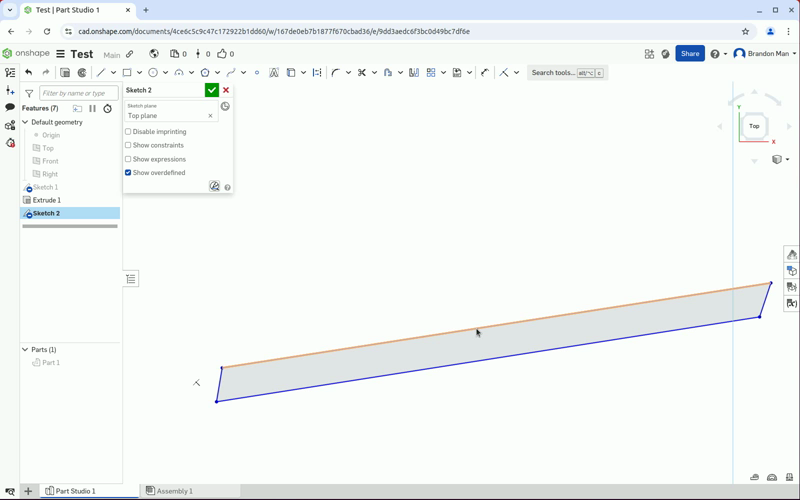
click(476, 328)
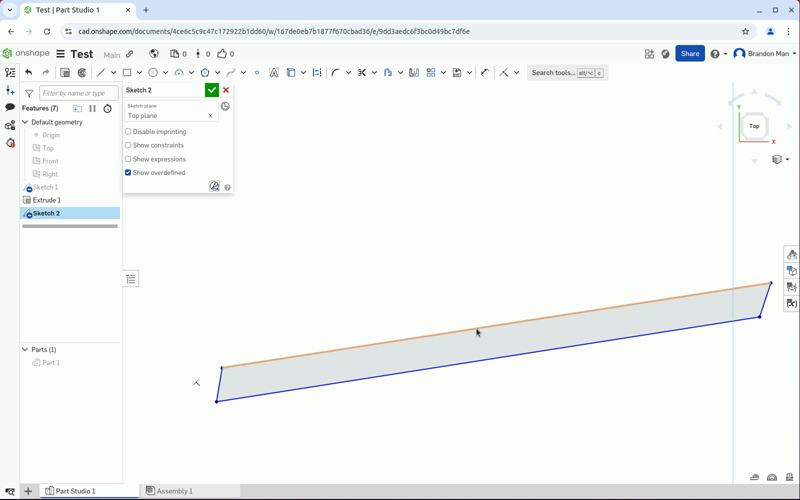
scroll(-6)
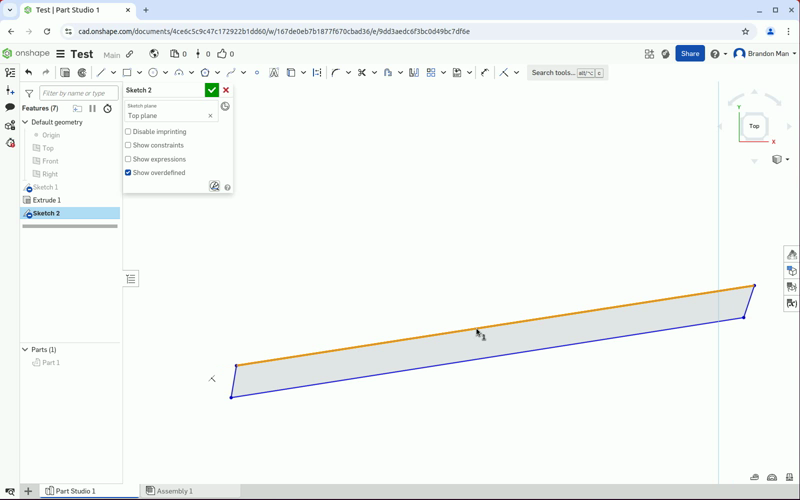
scroll(-6)
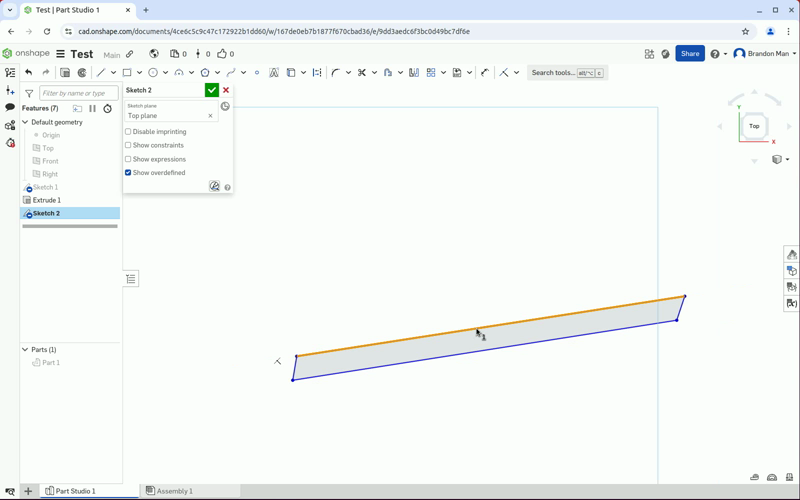
scroll(-6)
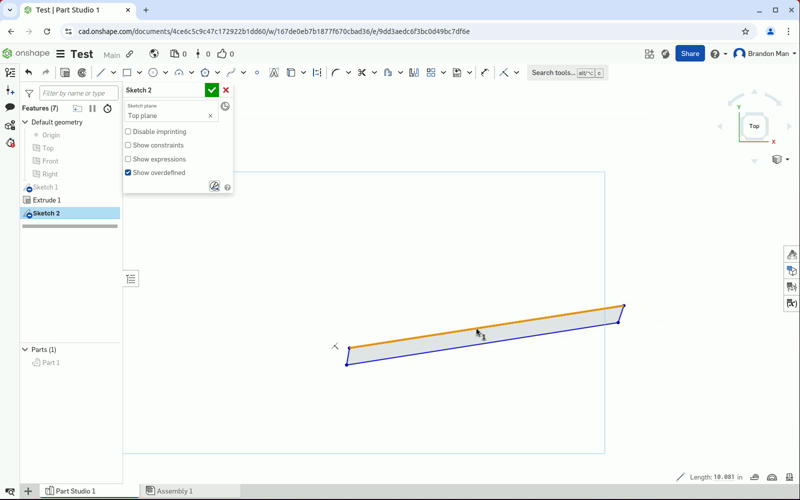
scroll(-6)
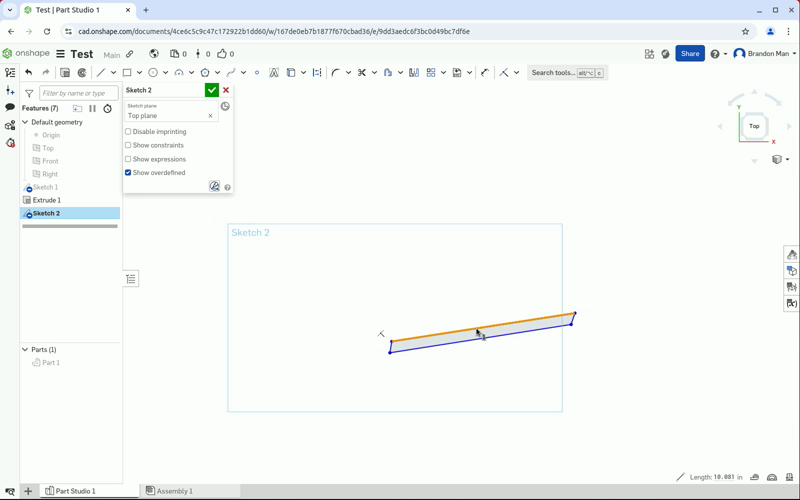
scroll(-6)
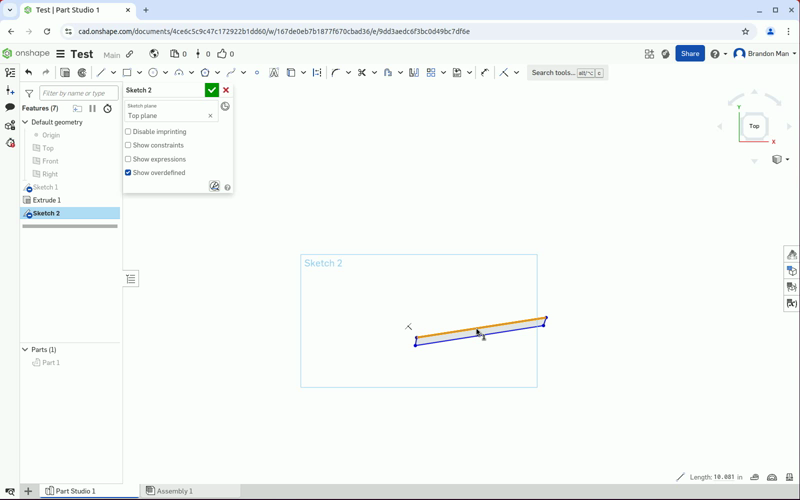
scroll(-6)
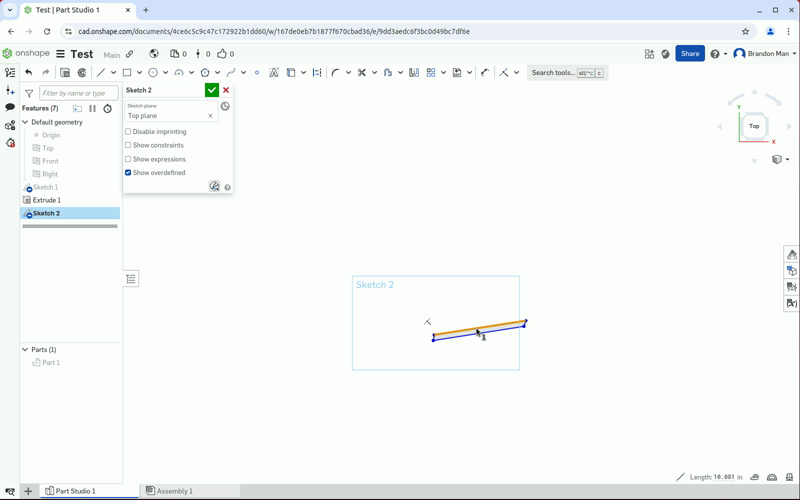
scroll(-6)
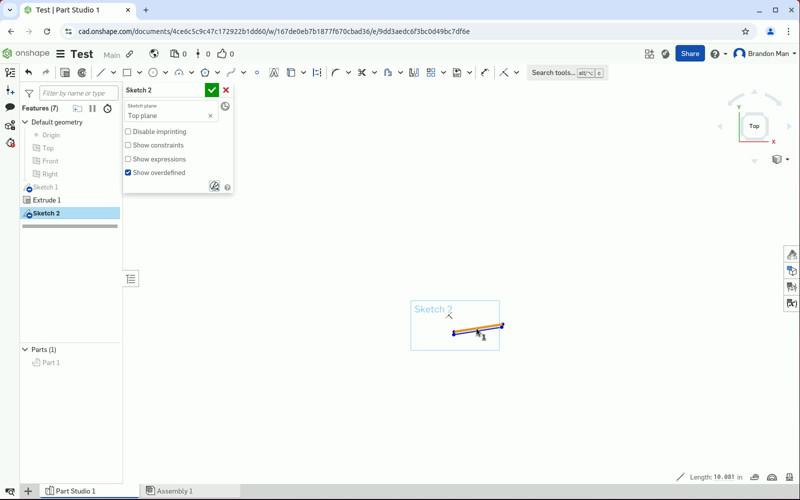
mouse_move(73, 352)
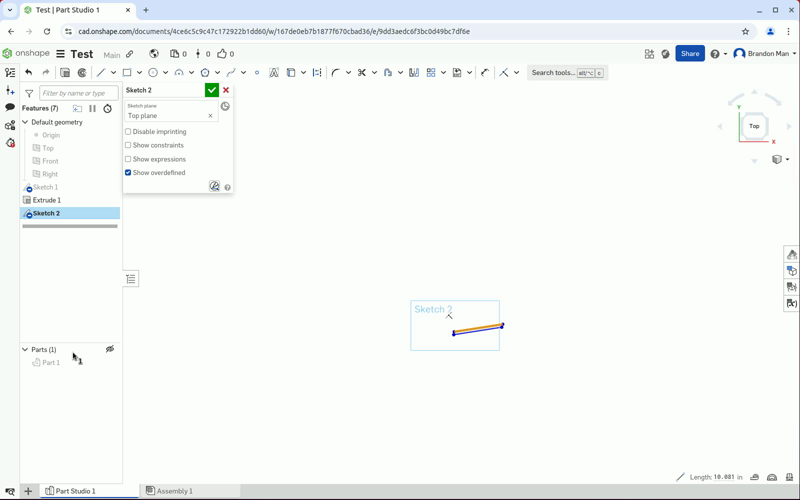
key(shift+y)
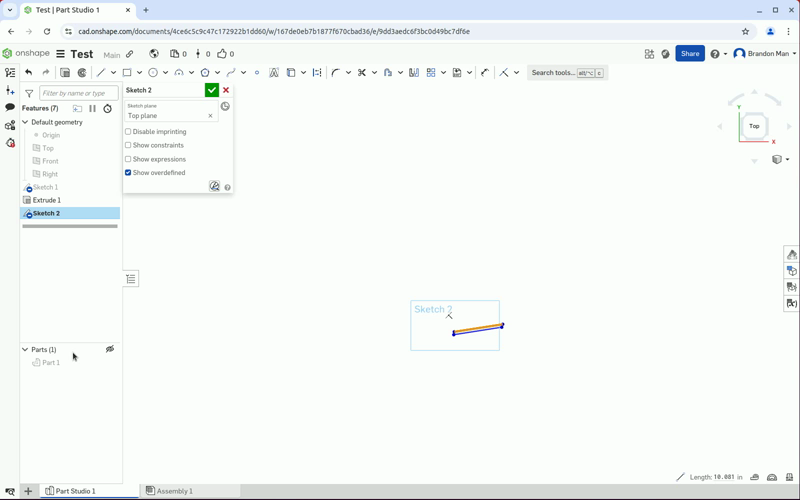
key(shift+e)
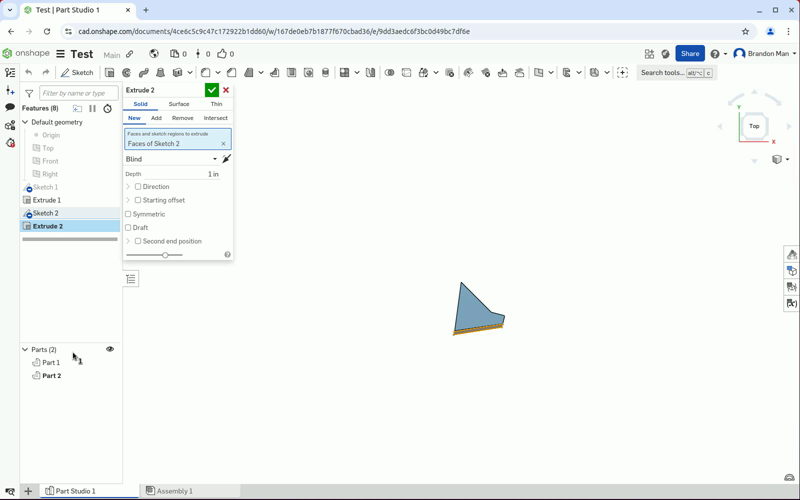
mouse_move(143, 106)
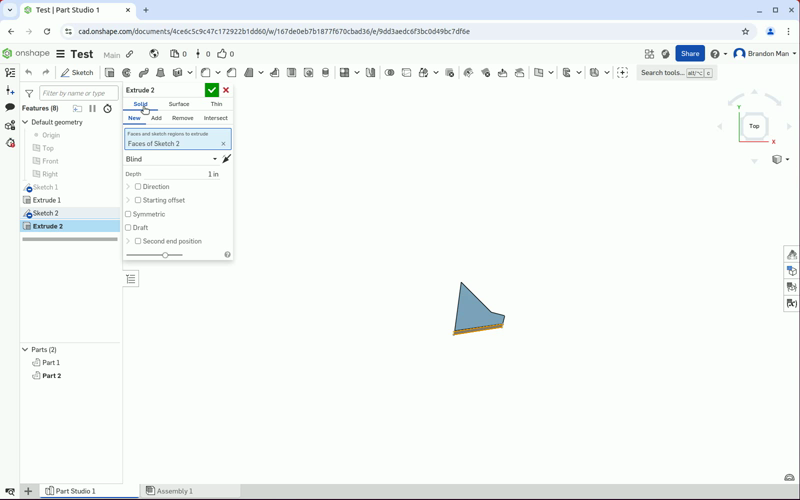
click(143, 106)
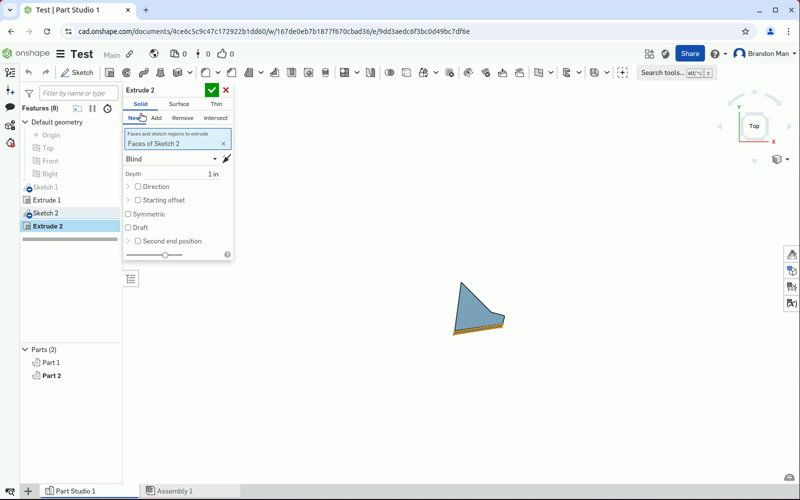
mouse_move(137, 120)
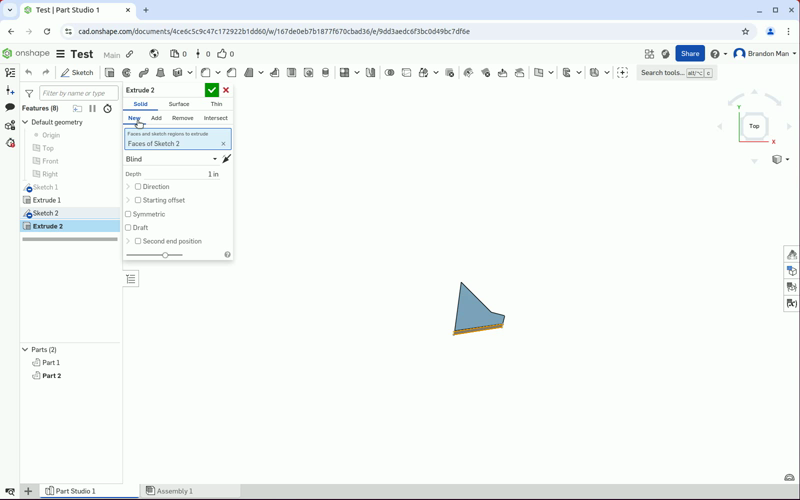
click(137, 120)
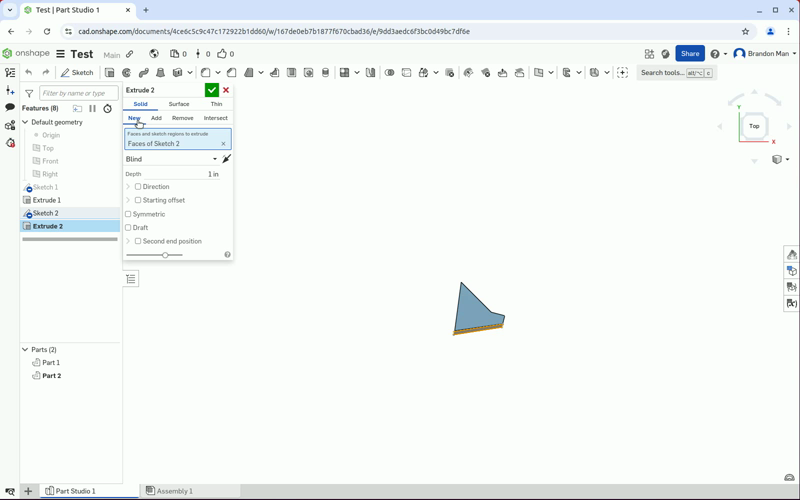
key(tab, 4)
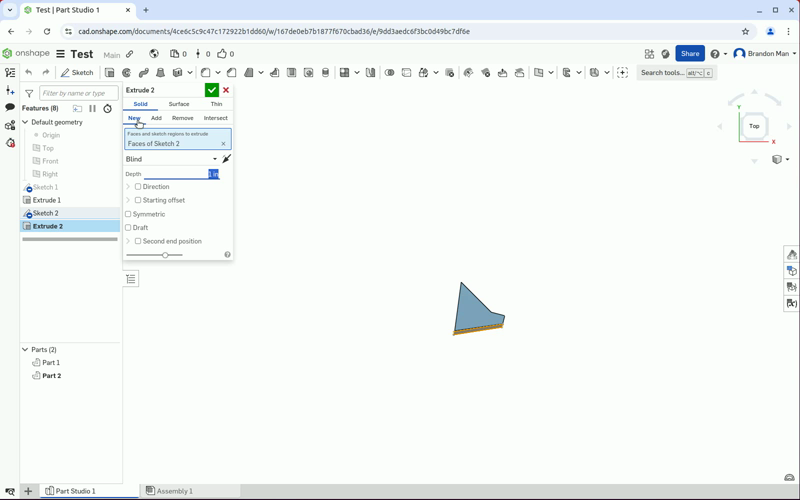
text(-0.241)
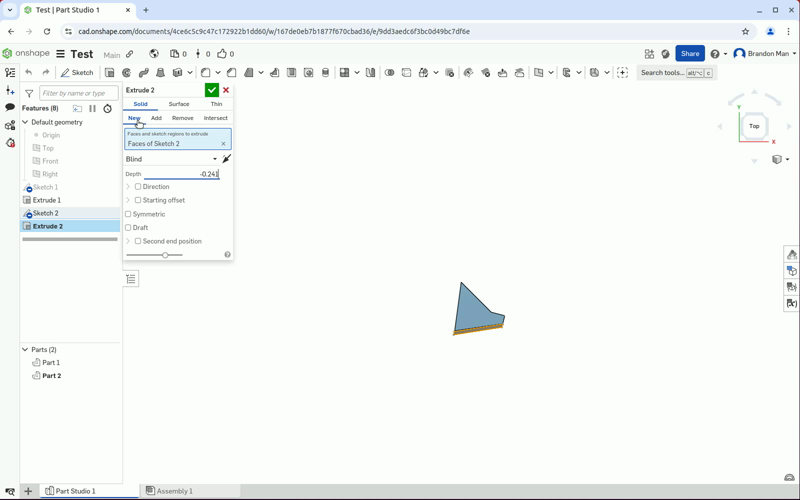
key(enter)
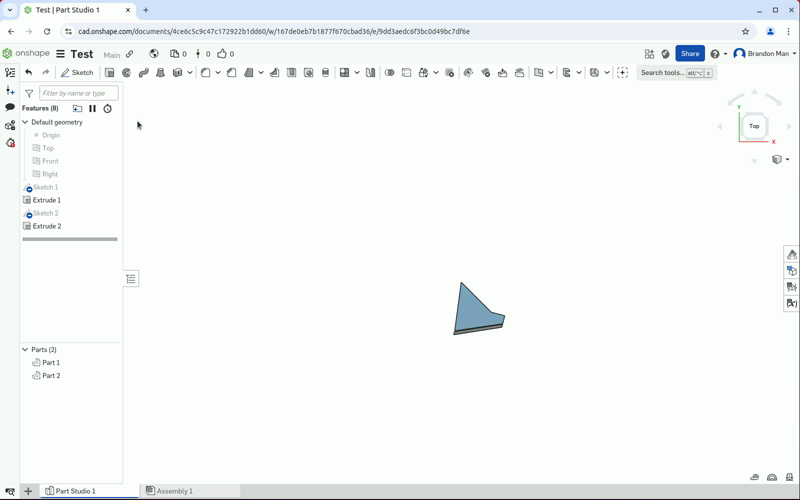
key(shift+h)
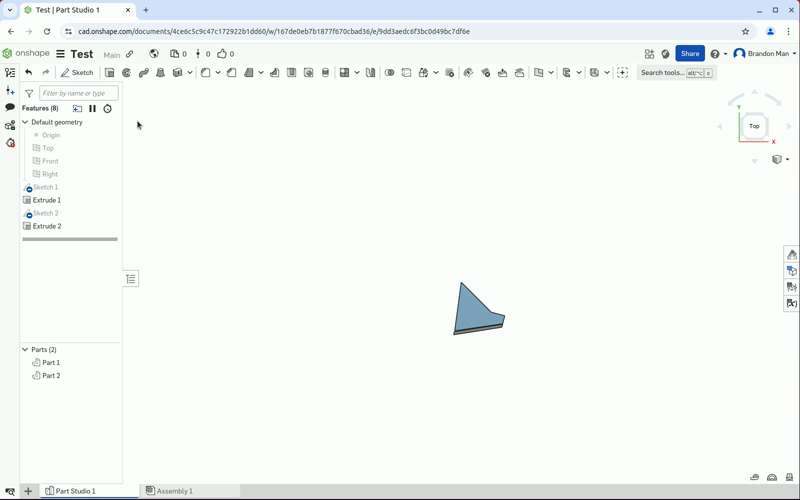
key(shift+h)
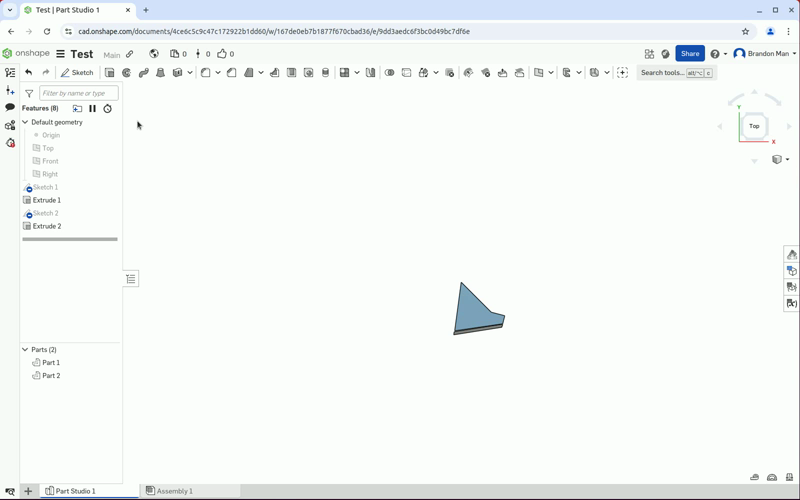
mouse_move(73, 189)
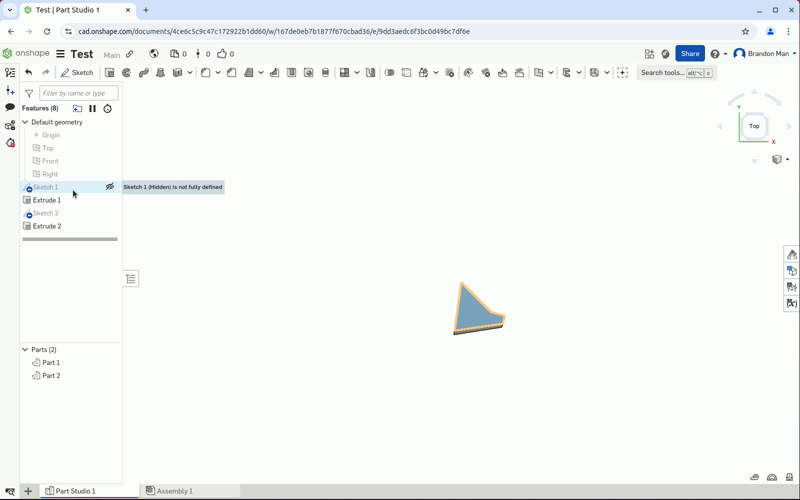
click(73, 189)
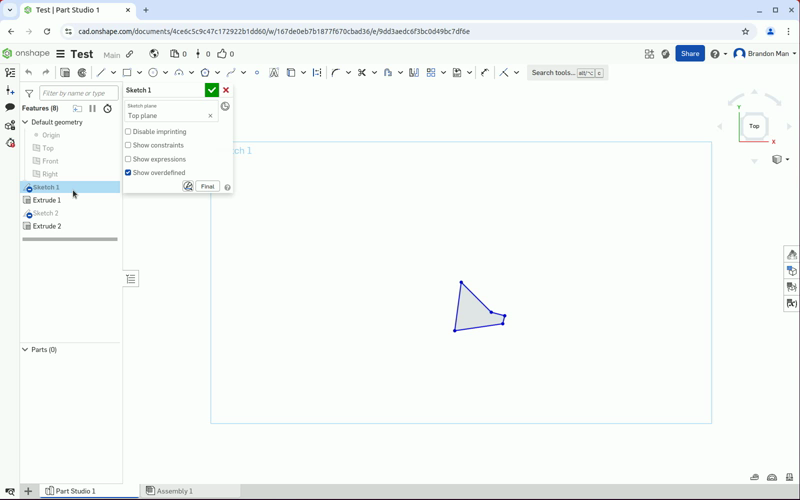
mouse_move(229, 92)
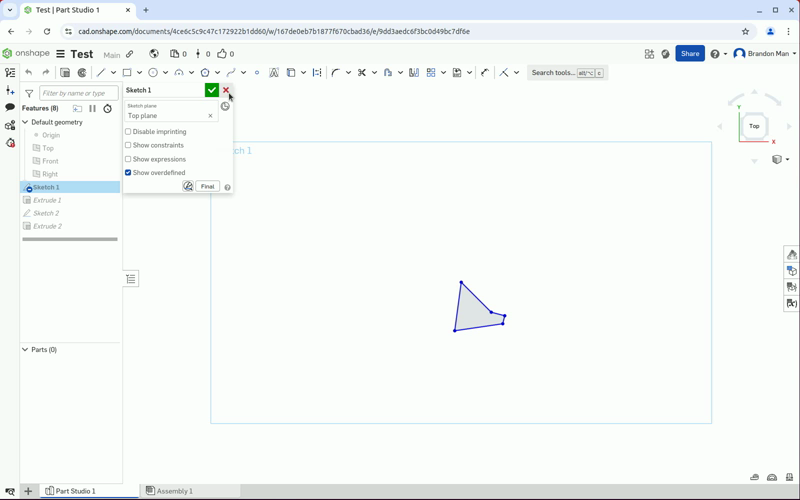
click(229, 92)
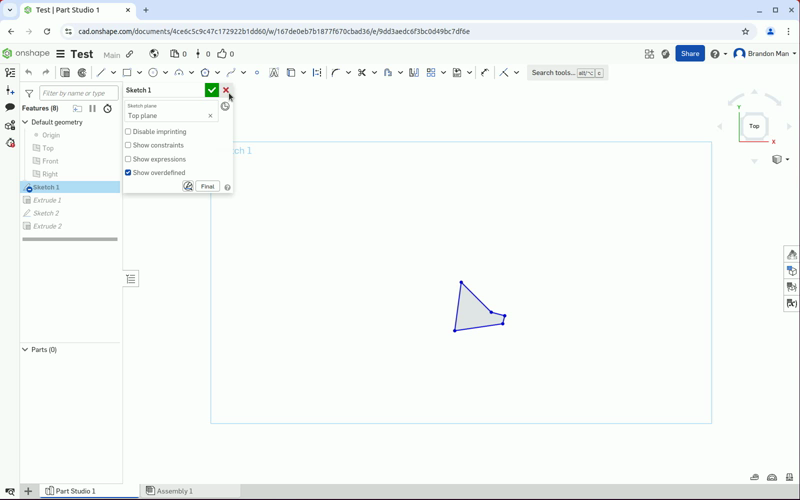
key(shift+s)
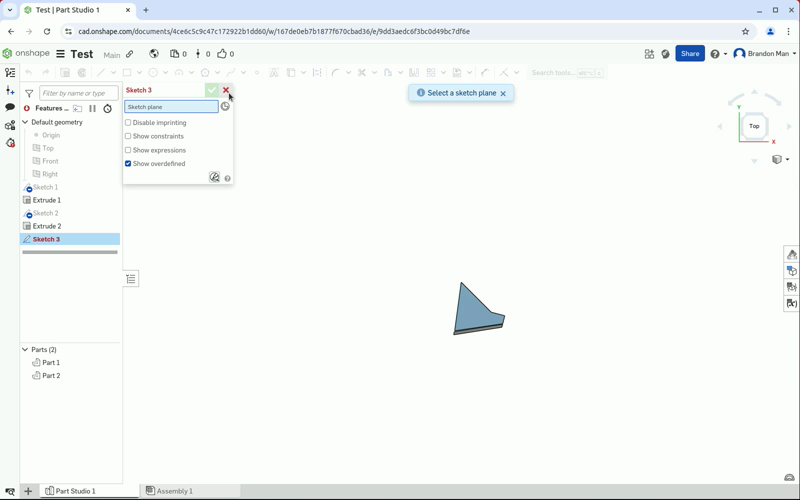
mouse_move(73, 150)
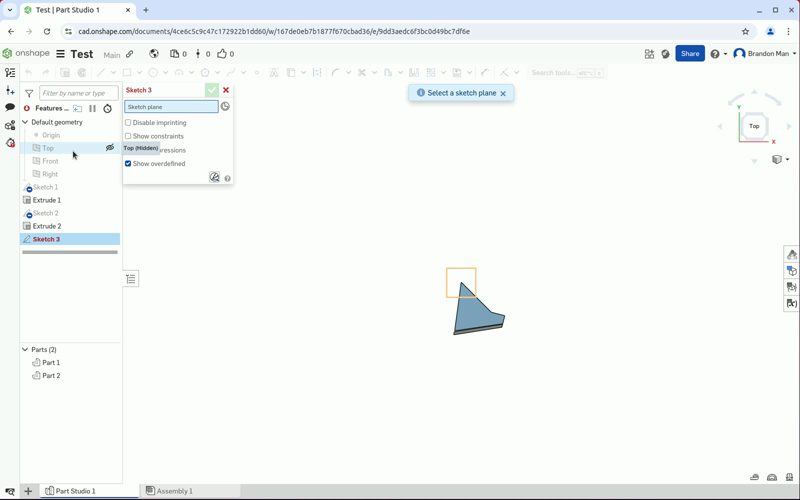
click(73, 150)
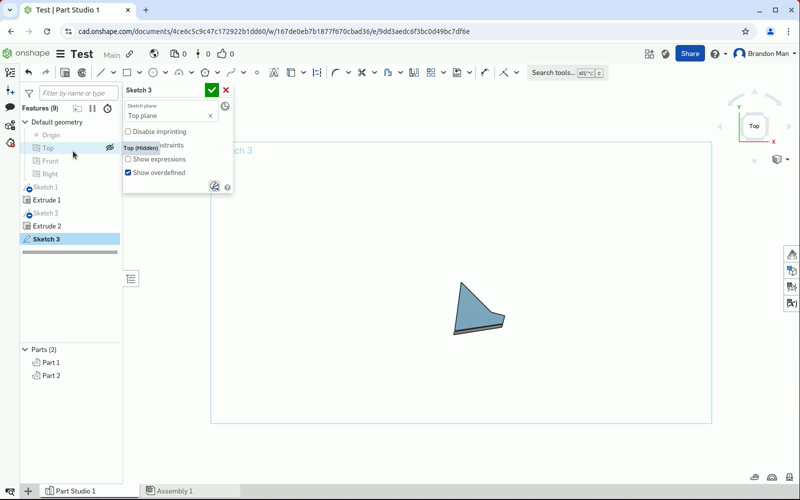
mouse_move(73, 352)
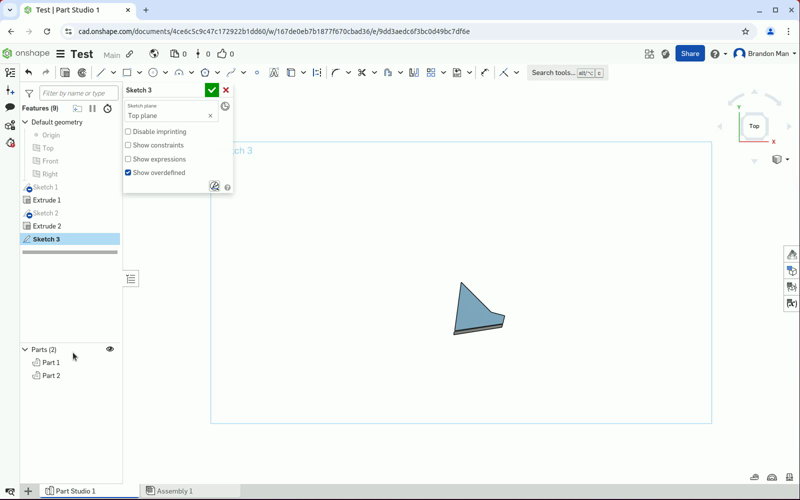
key(y)
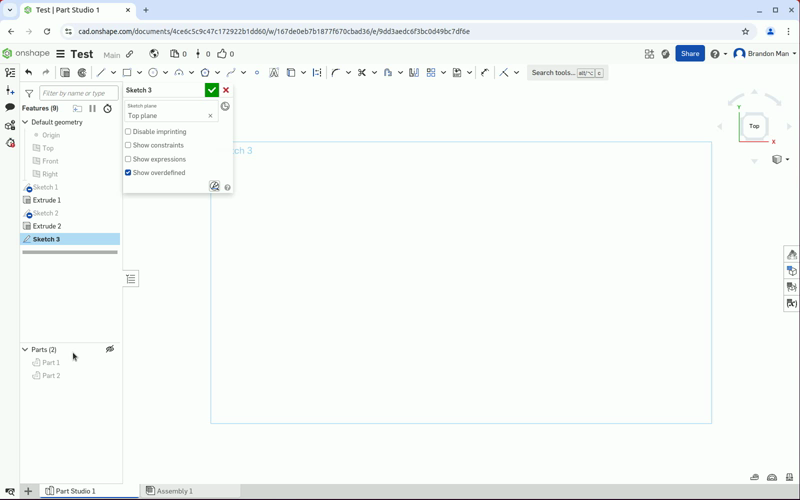
key(l)
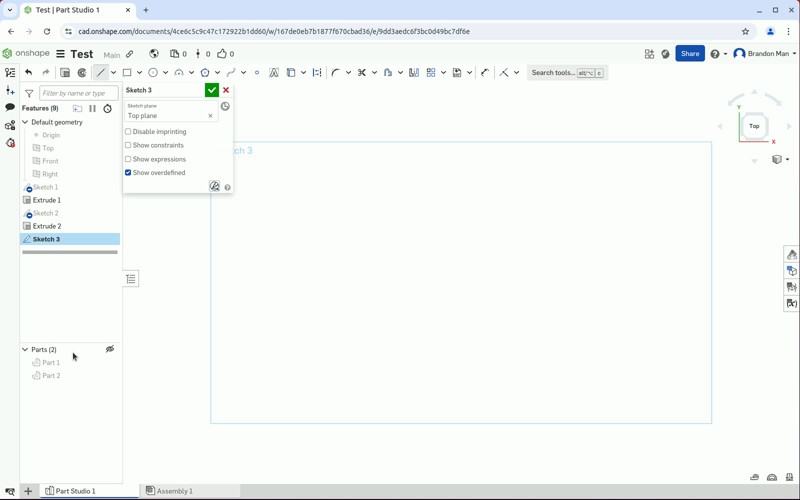
key_down(shift)
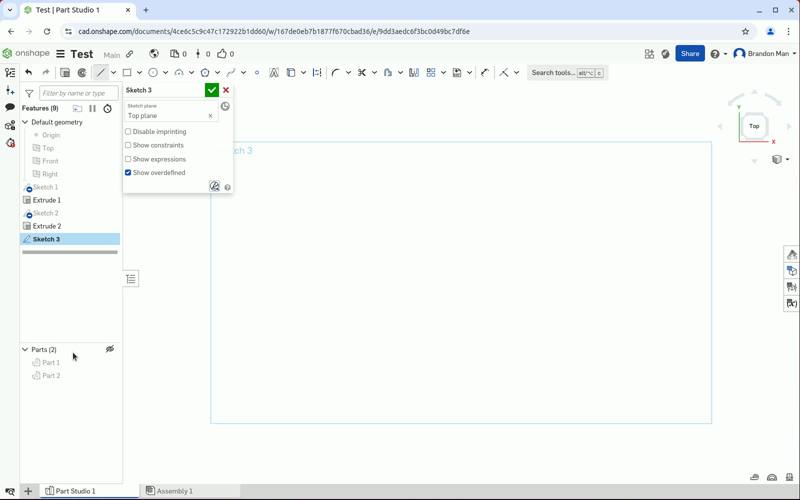
mouse_move(452, 351)
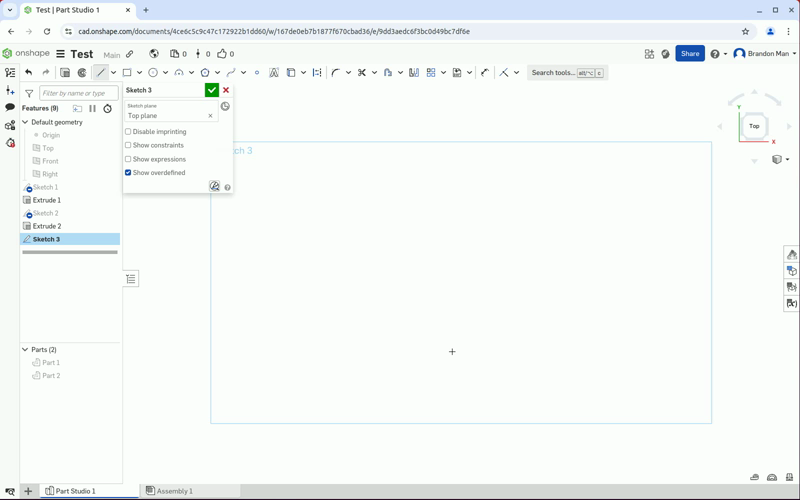
click(452, 351)
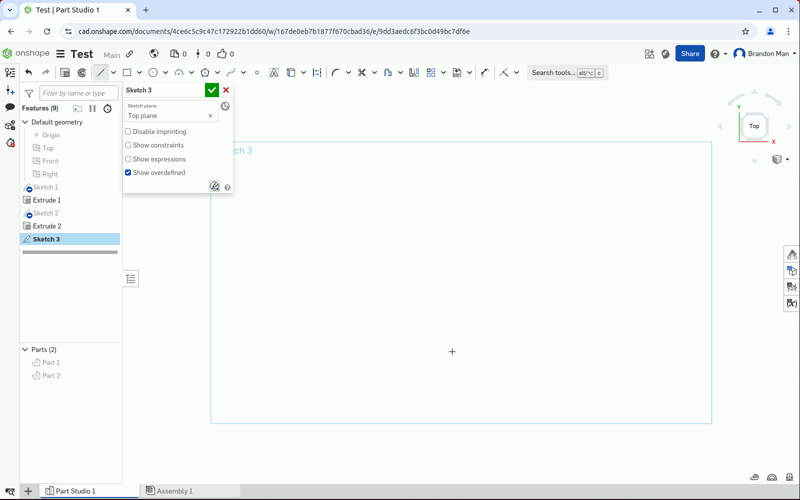
key_up(shift)
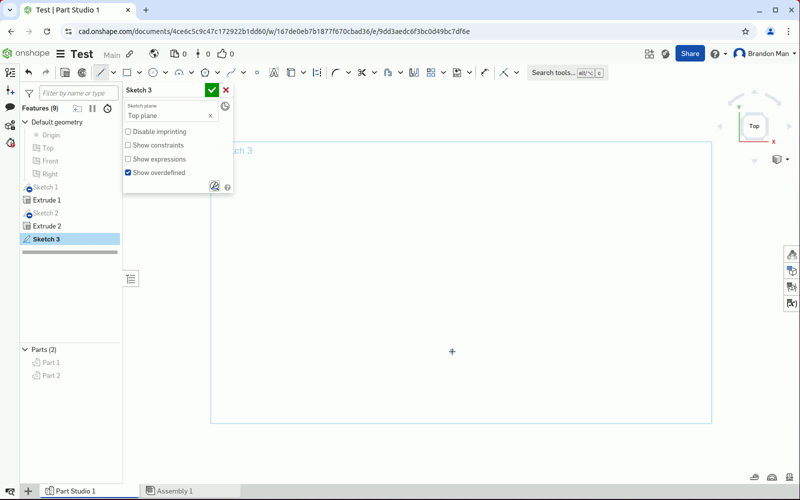
key_down(shift)
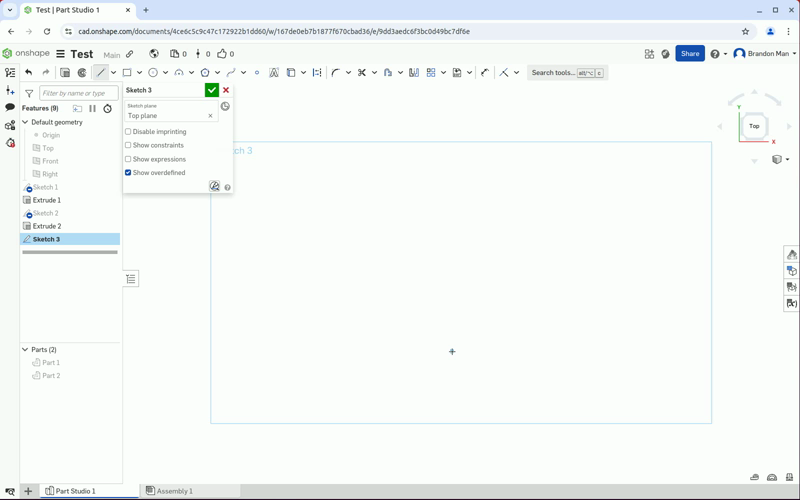
mouse_move(482, 351)
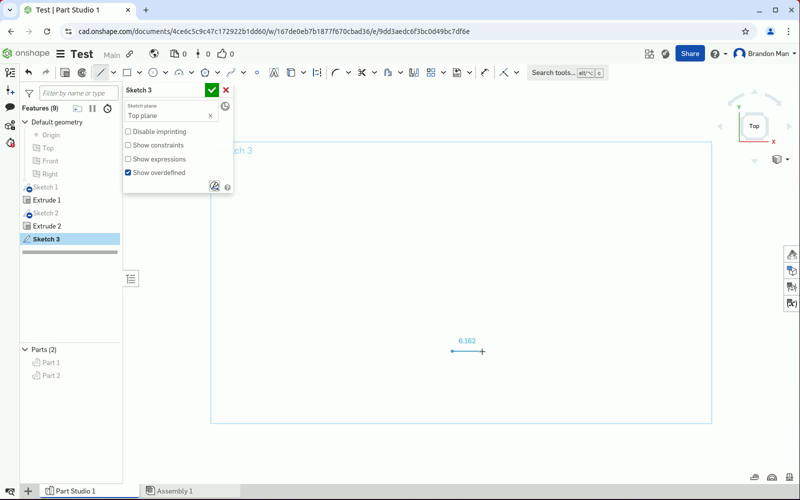
mouse_move(475, 371)
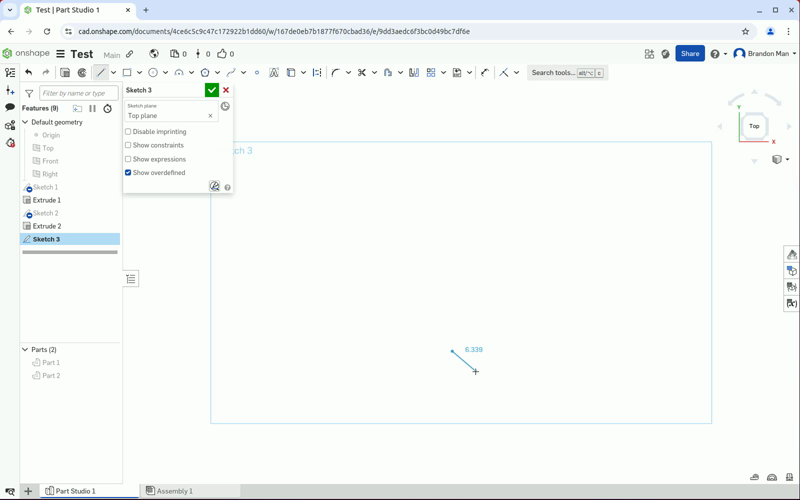
click(475, 371)
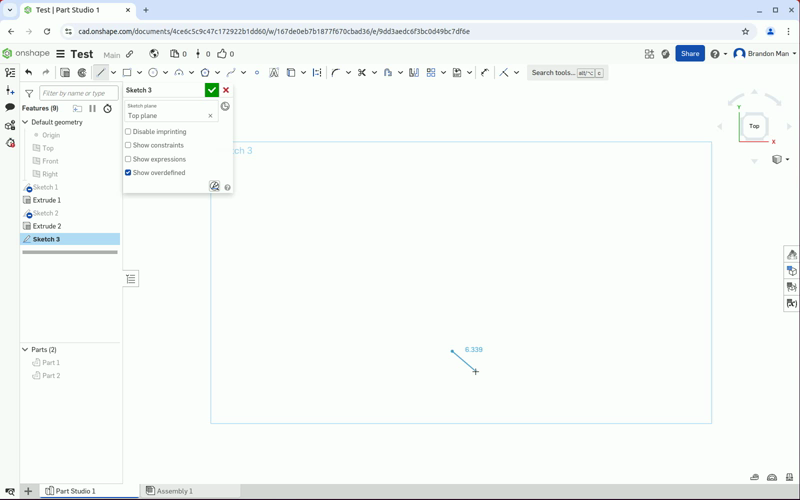
key_up(shift)
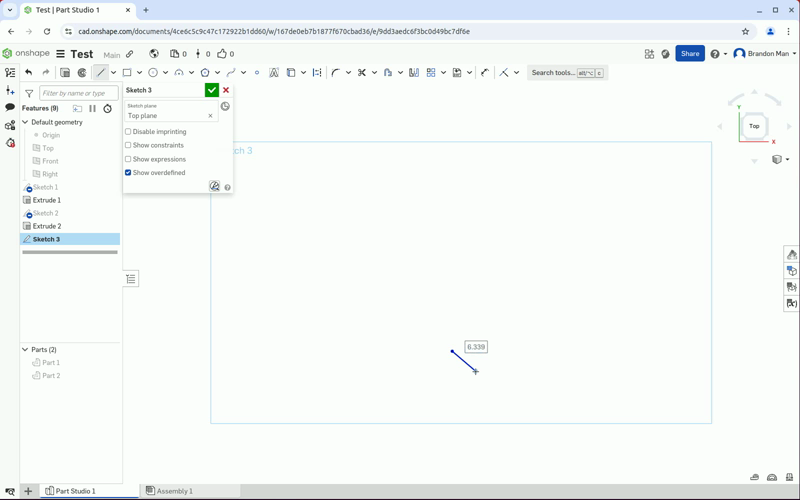
key_down(shift)
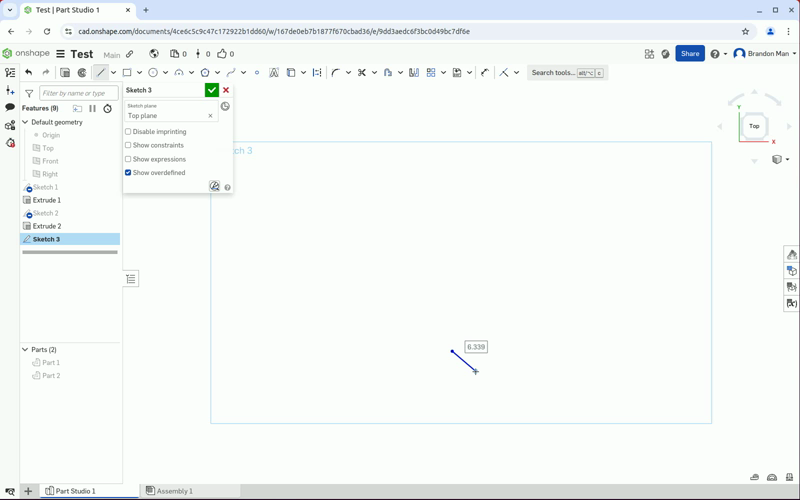
mouse_move(505, 371)
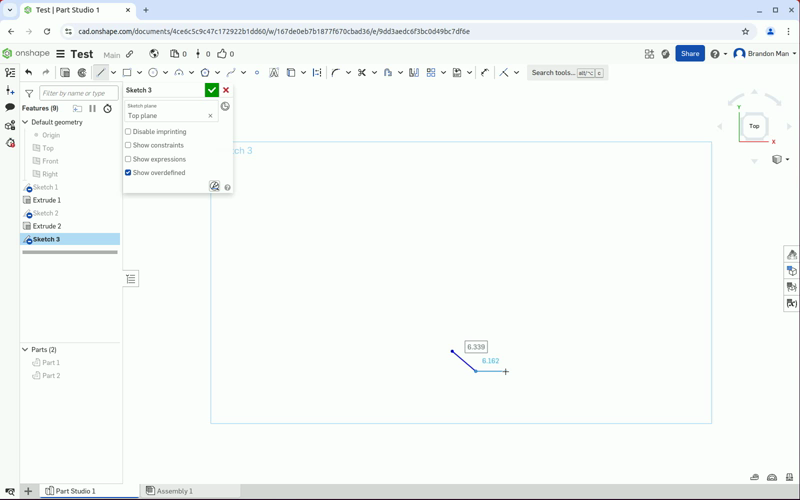
mouse_move(490, 375)
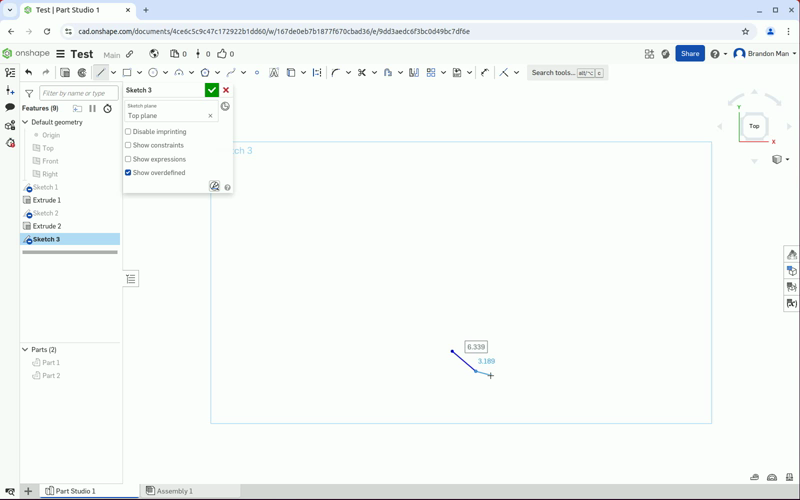
click(490, 375)
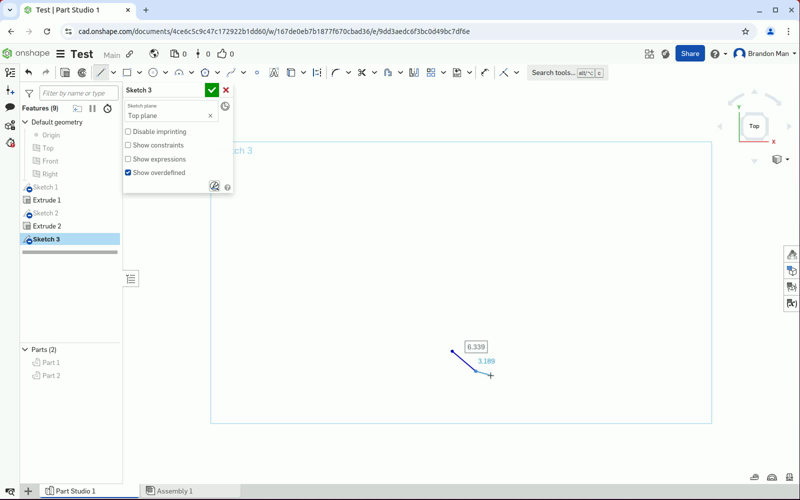
key_up(shift)
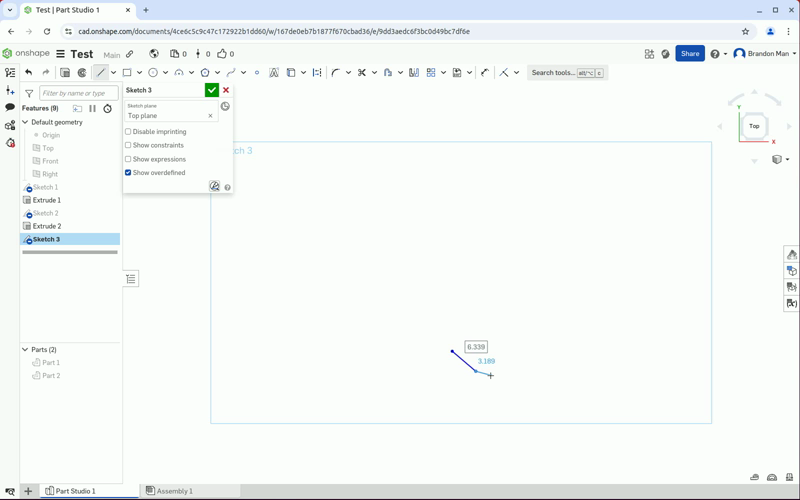
key_down(shift)
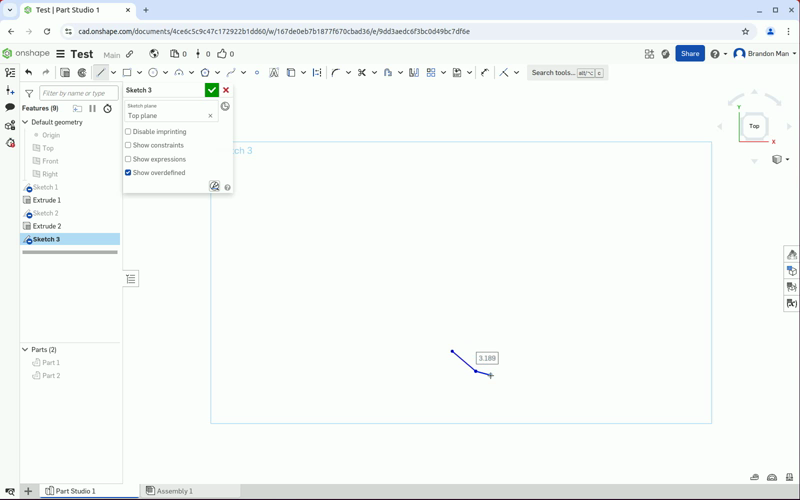
mouse_move(520, 375)
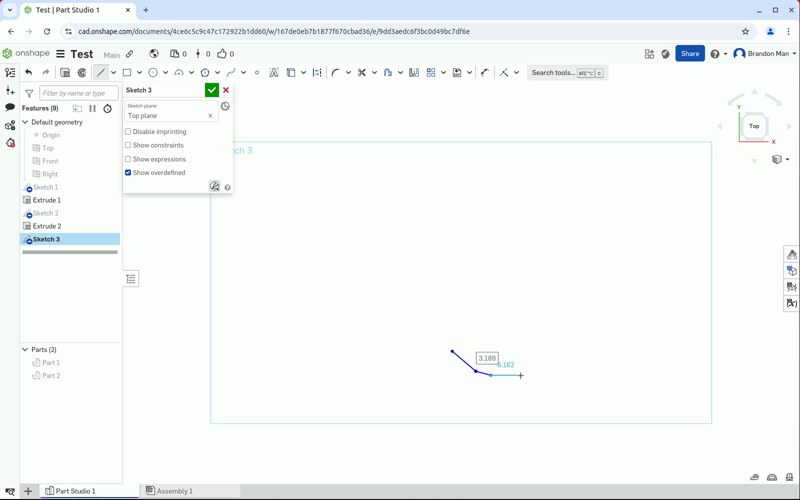
mouse_move(502, 326)
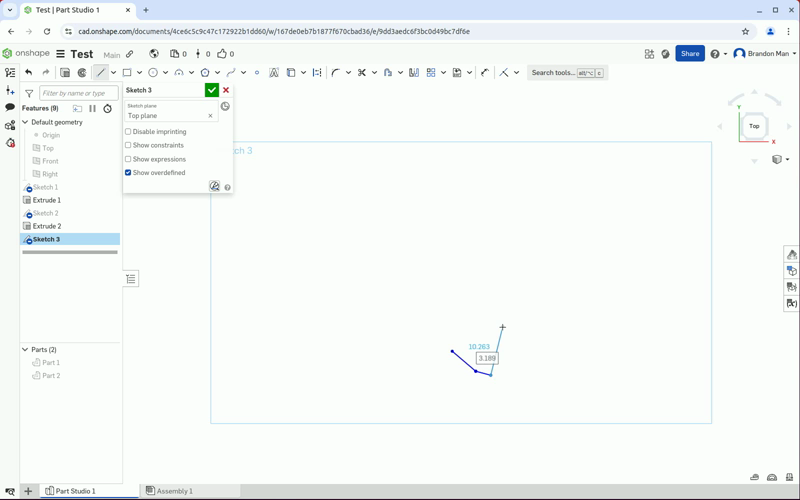
click(502, 326)
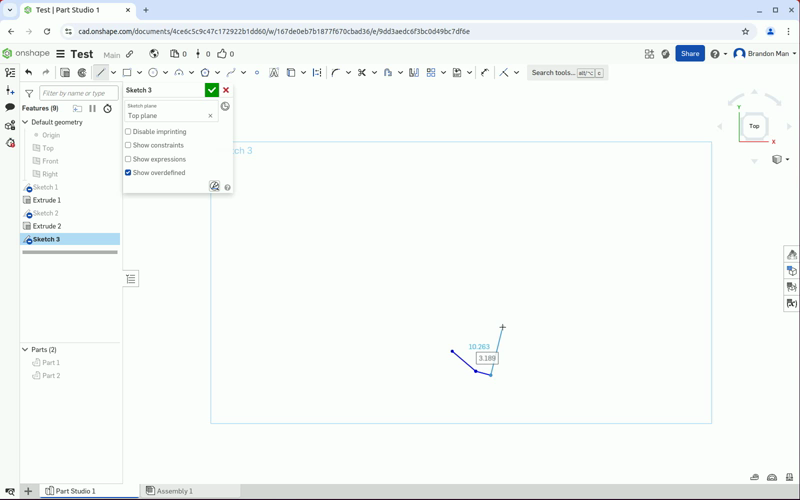
key_up(shift)
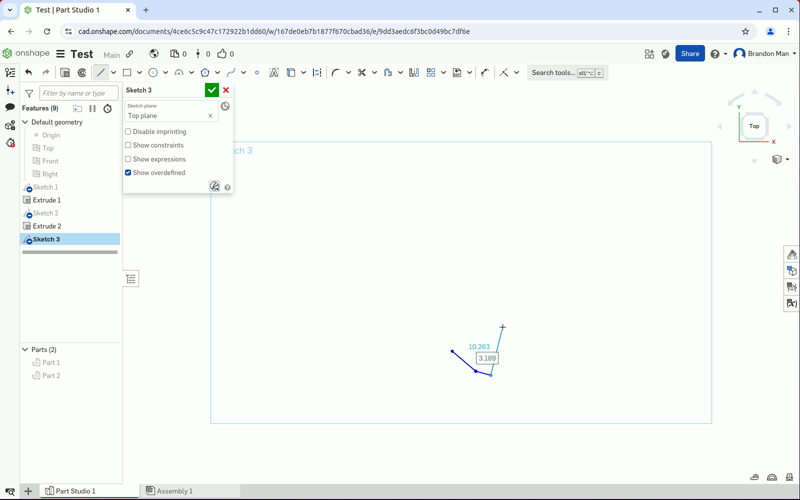
key_down(shift)
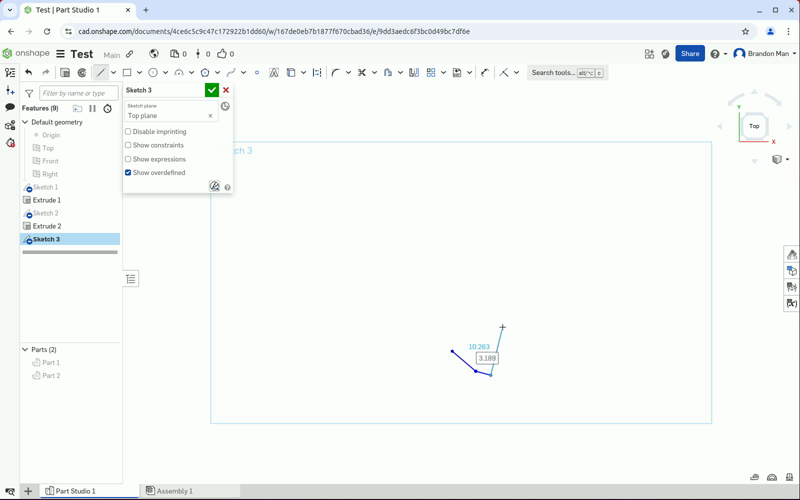
mouse_move(532, 326)
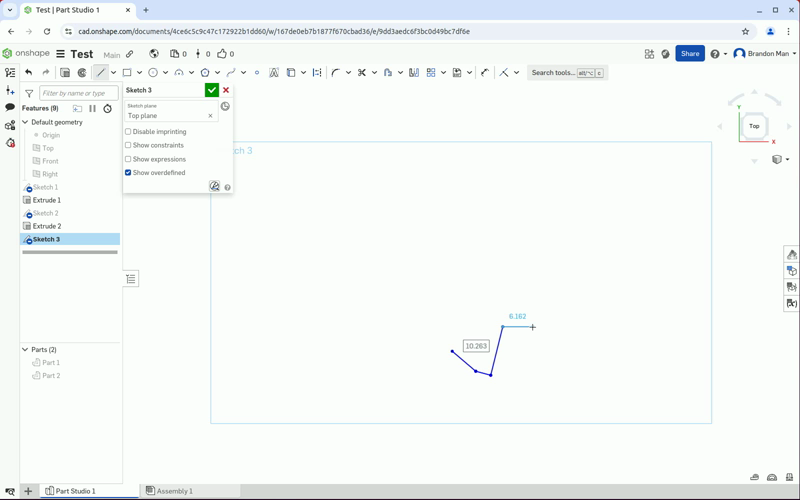
mouse_move(454, 333)
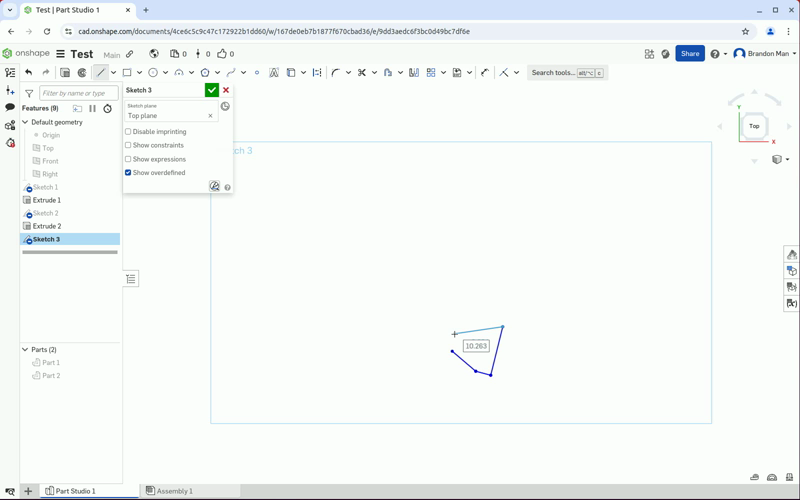
click(454, 333)
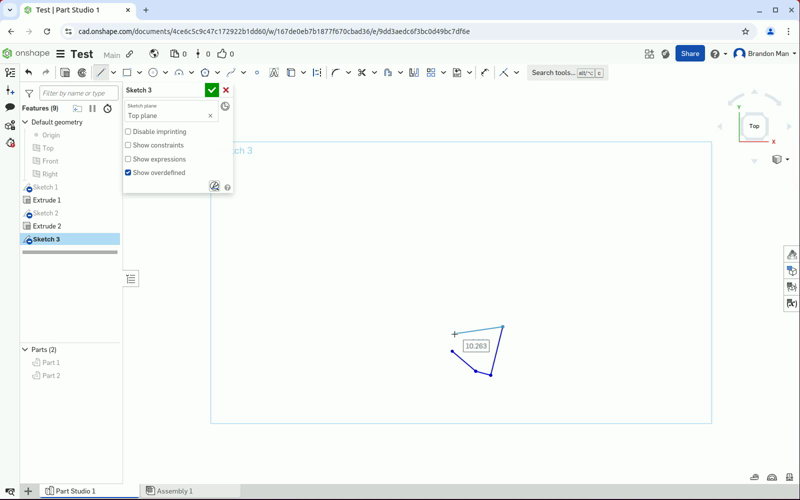
key_up(shift)
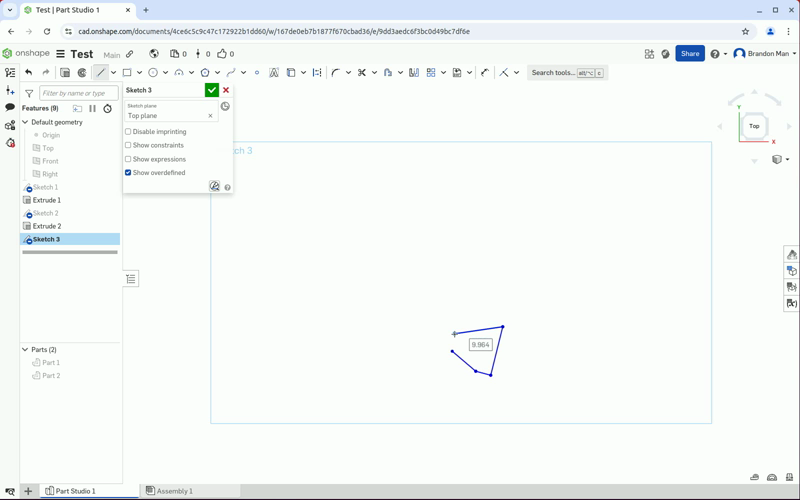
mouse_move(484, 333)
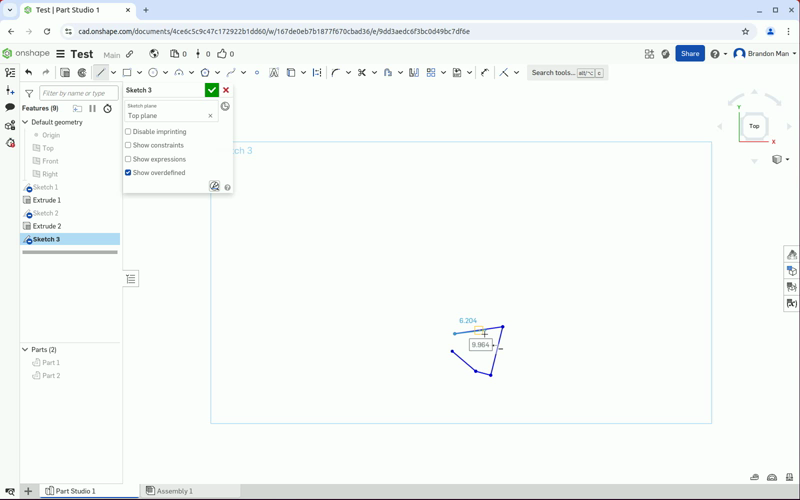
key_down(shift)
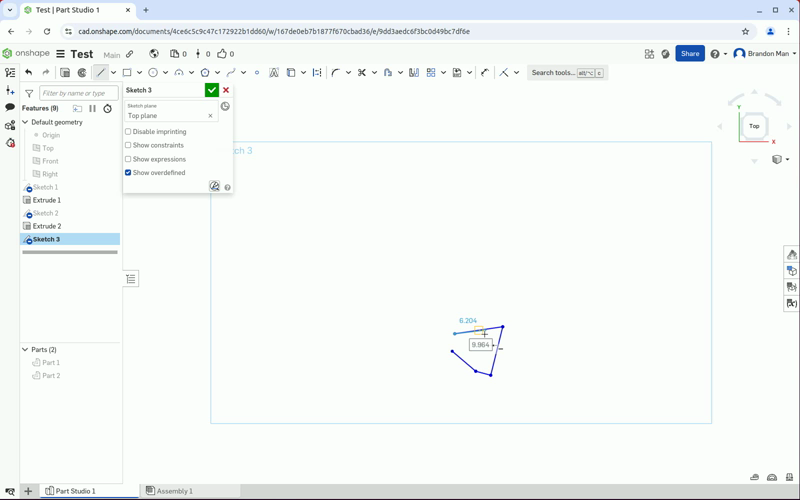
mouse_move(452, 351)
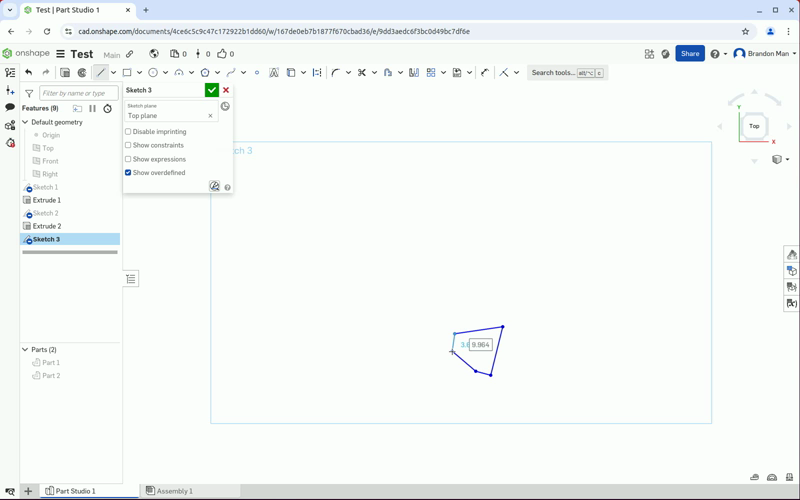
key_up(shift)
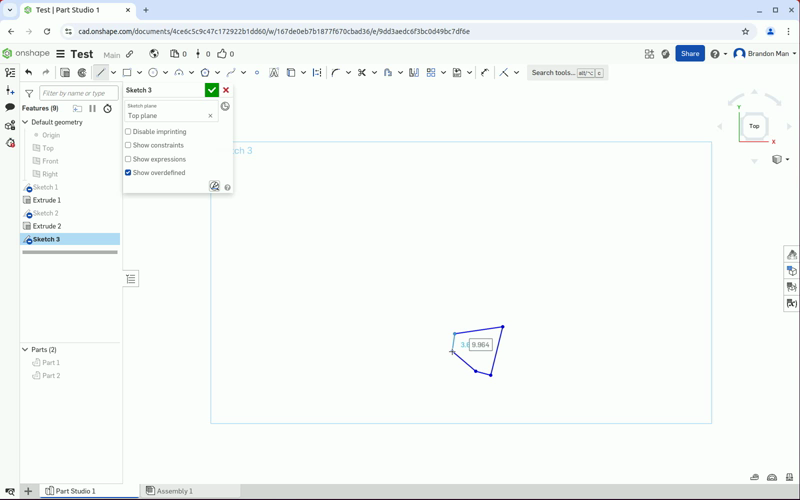
click(452, 351)
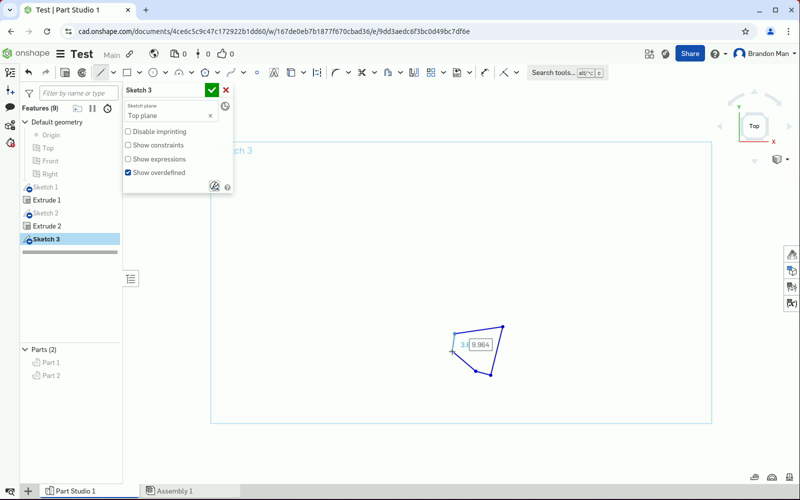
key(esc)
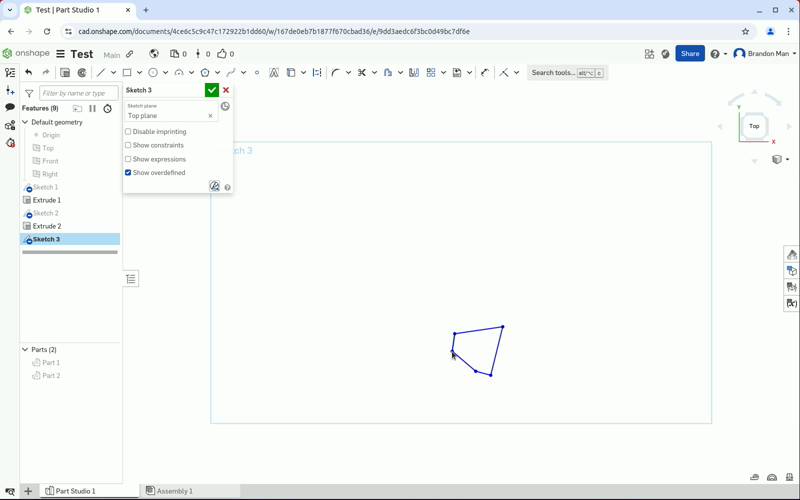
mouse_move(483, 357)
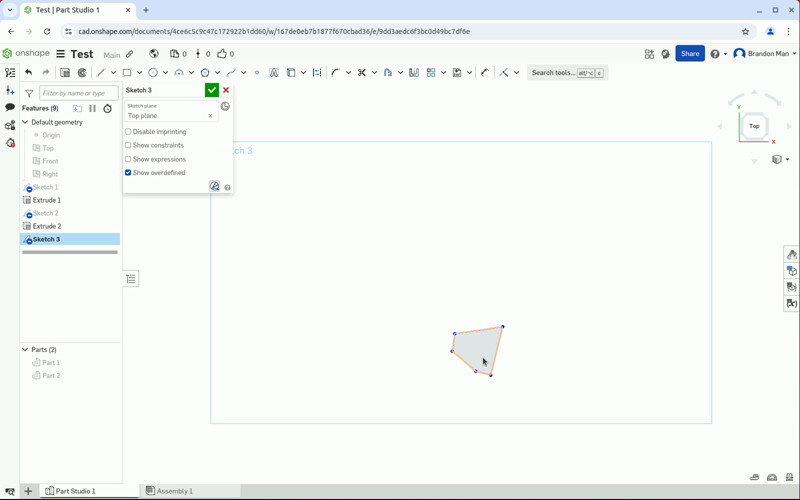
scroll(6)
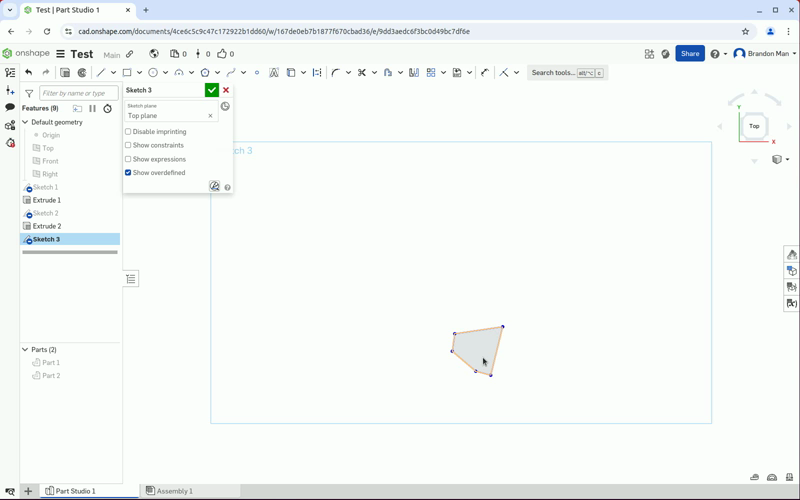
scroll(6)
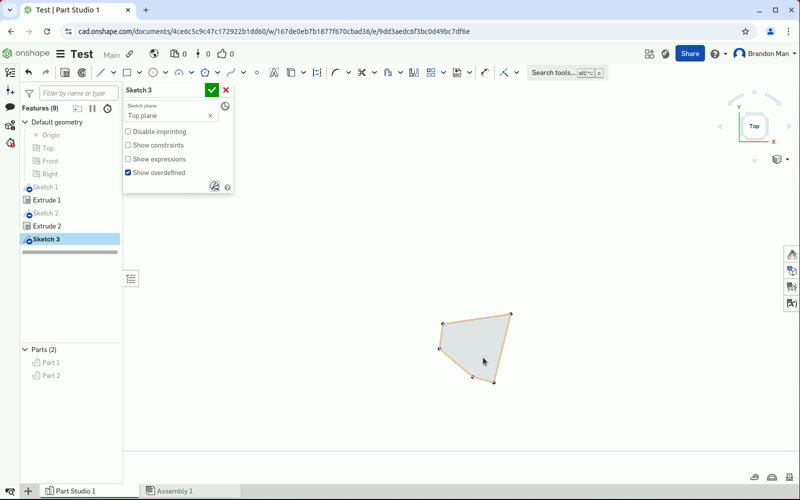
scroll(6)
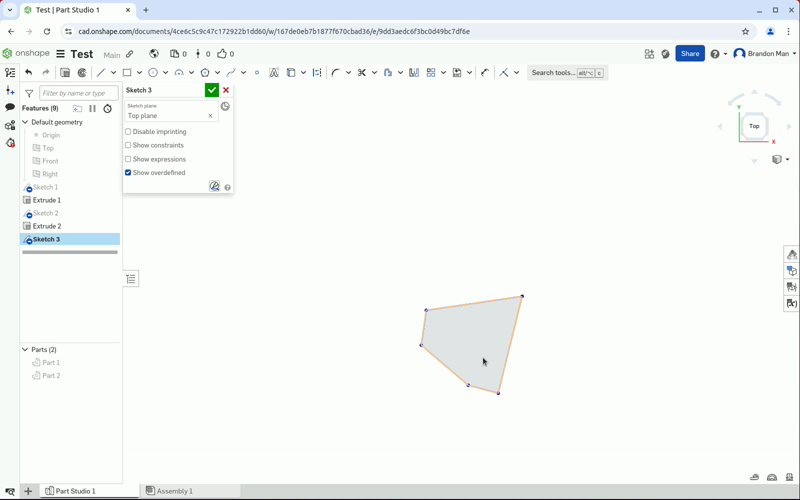
scroll(6)
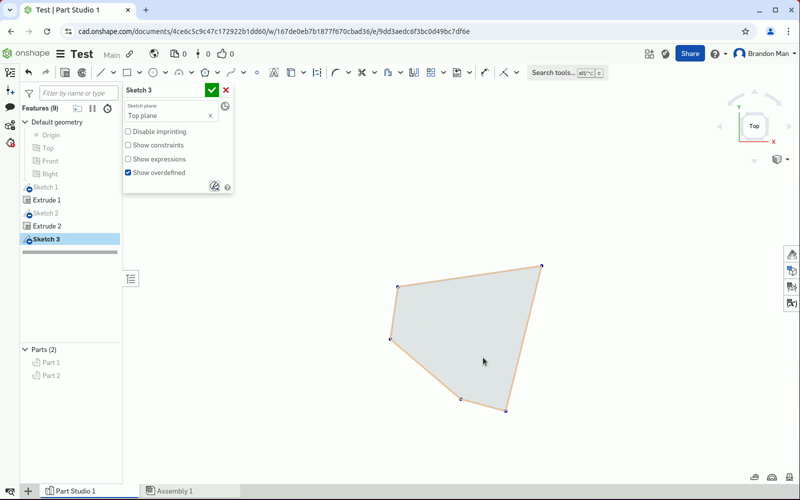
scroll(6)
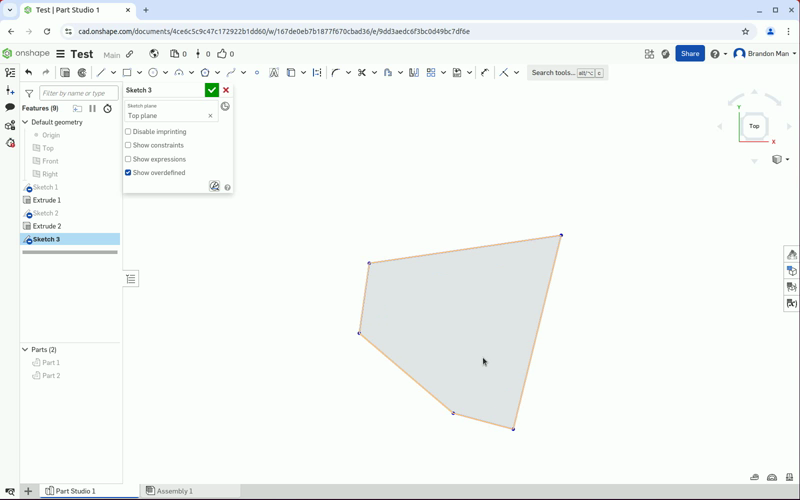
scroll(6)
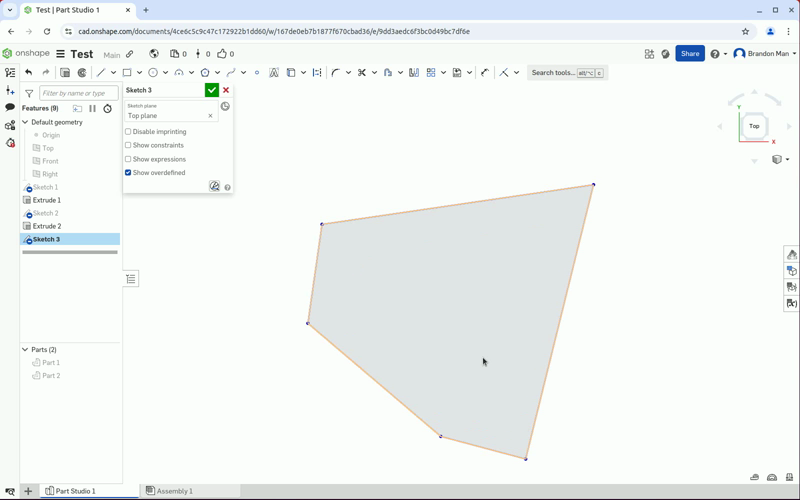
scroll(6)
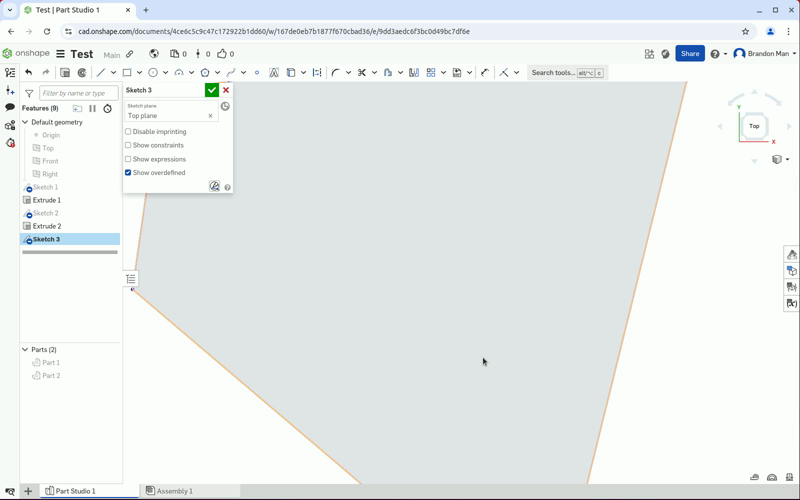
click(483, 357)
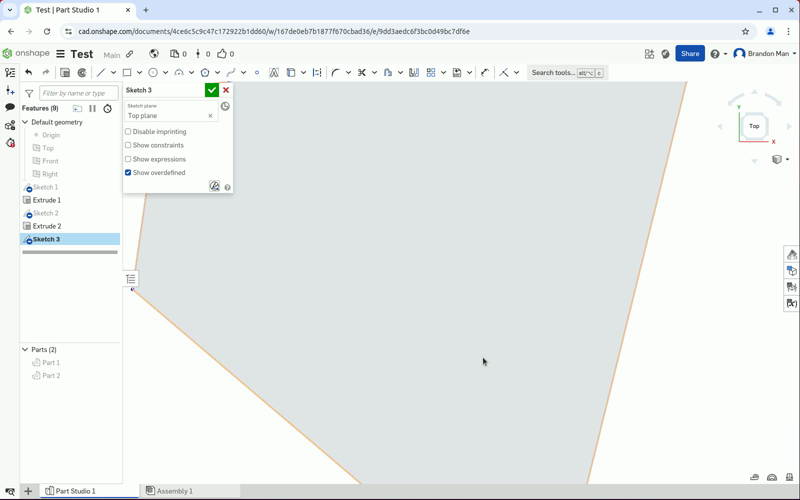
scroll(-6)
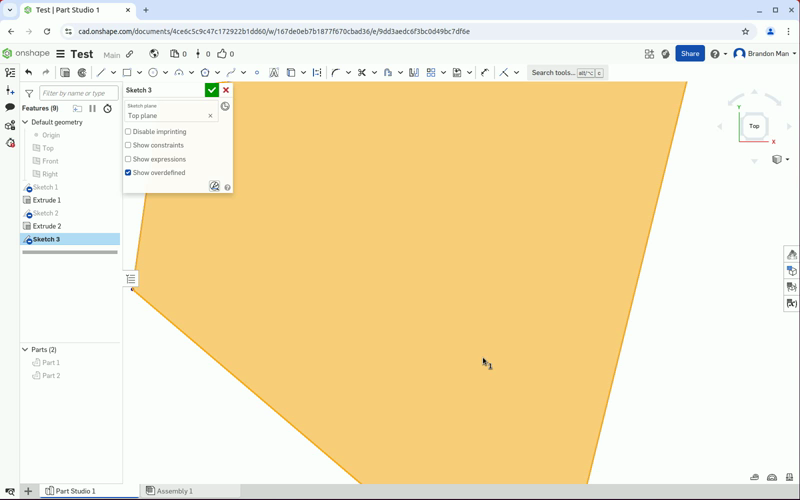
scroll(-6)
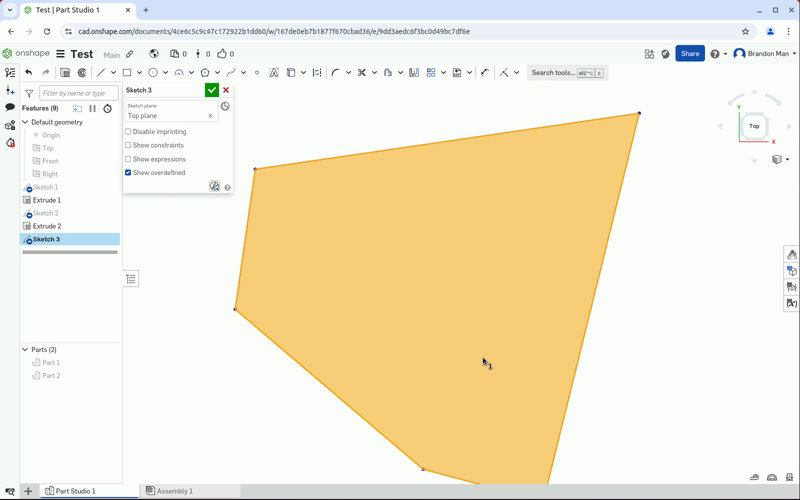
scroll(-6)
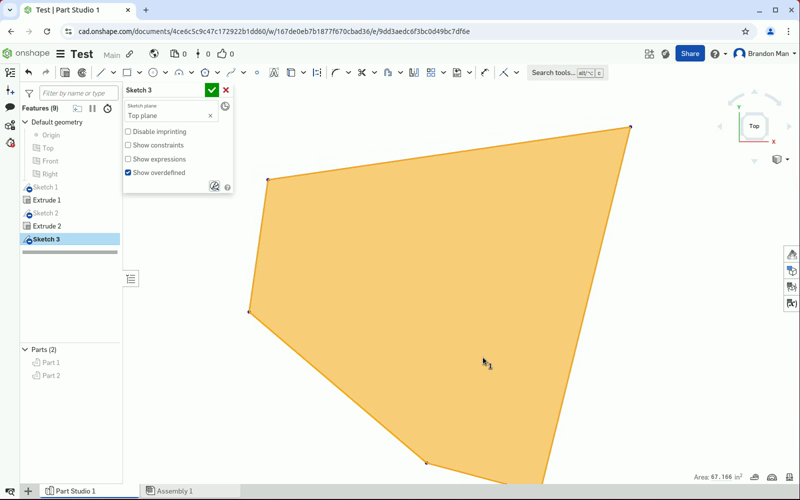
scroll(-6)
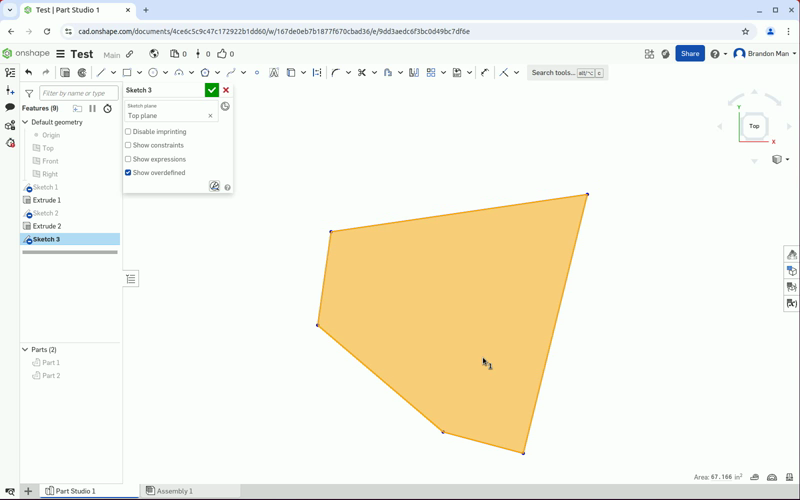
scroll(-6)
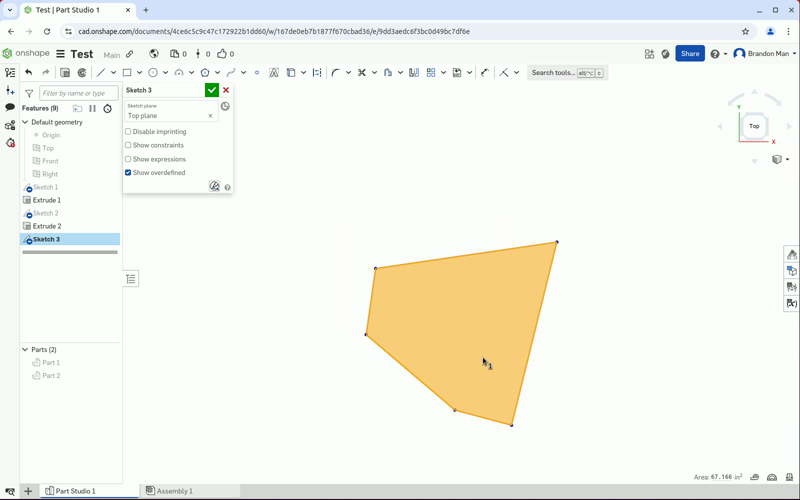
scroll(-6)
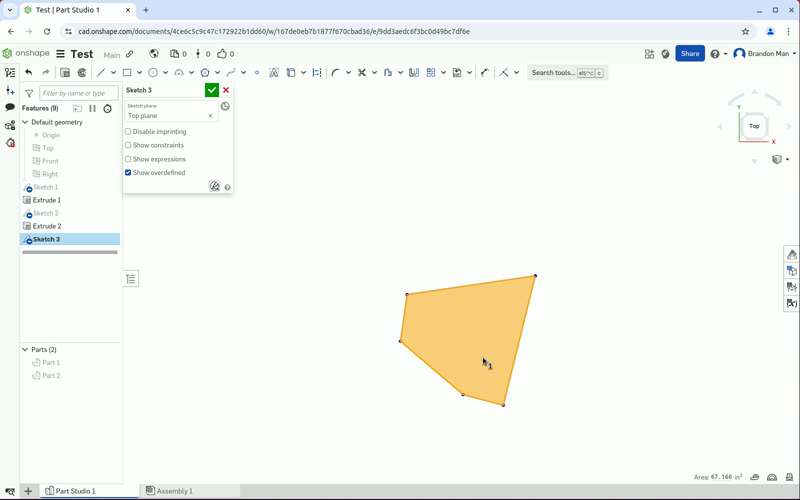
scroll(-6)
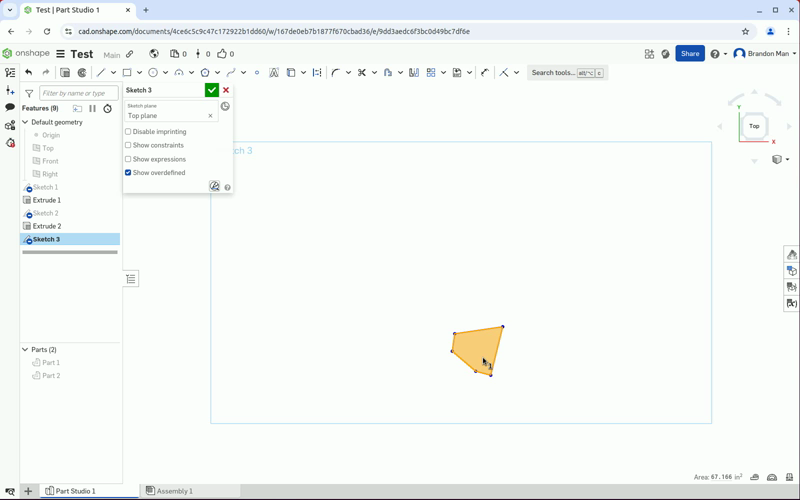
mouse_move(73, 352)
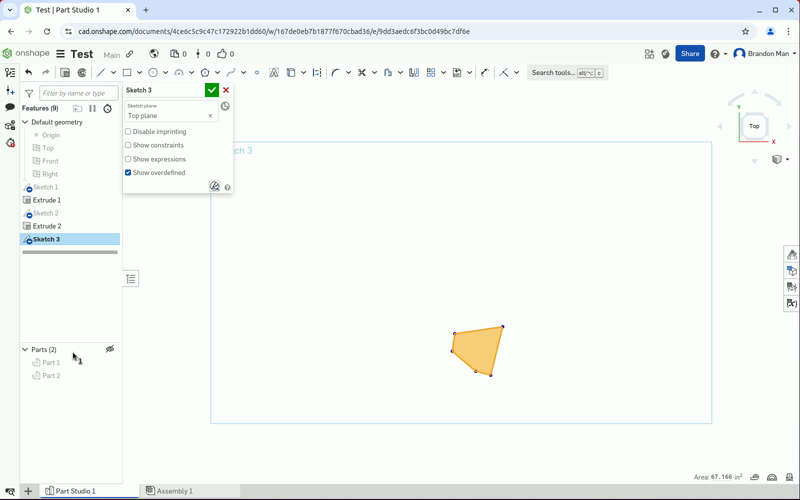
key(shift+y)
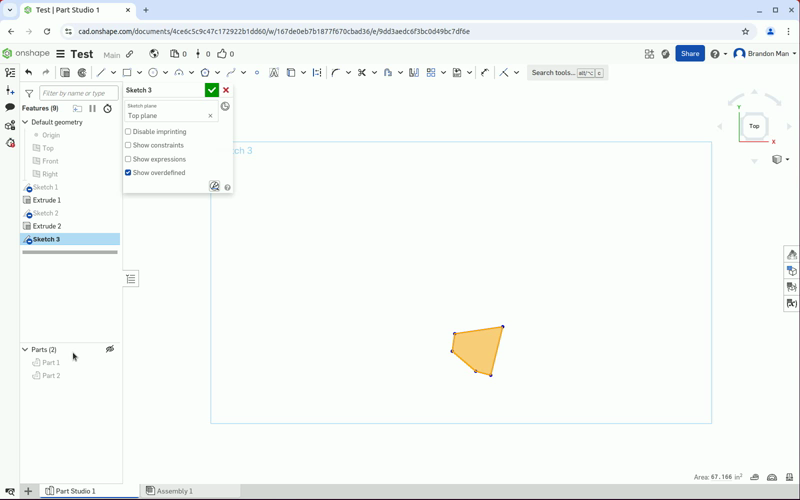
key(shift+e)
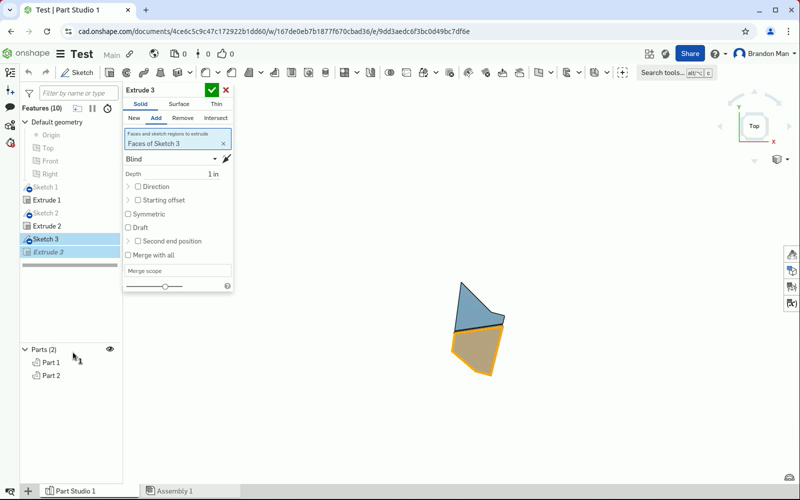
mouse_move(143, 106)
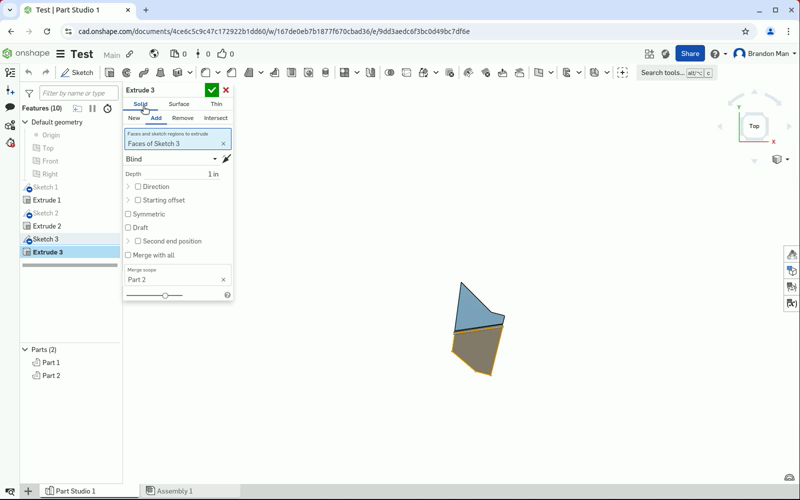
click(143, 106)
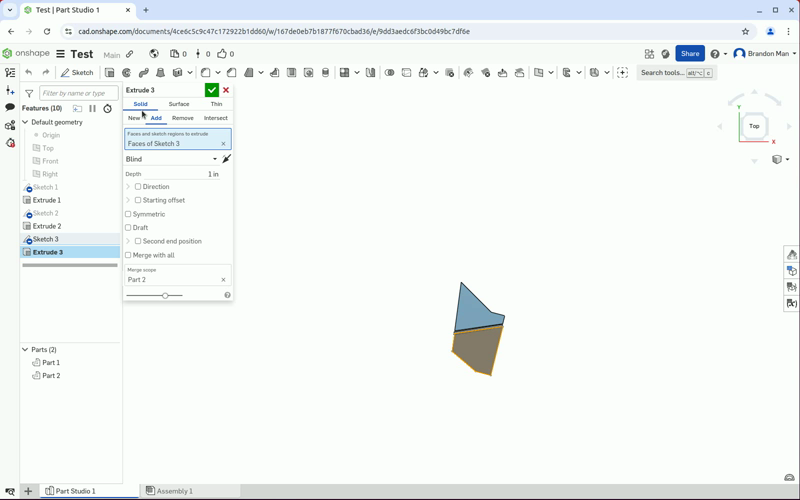
mouse_move(137, 120)
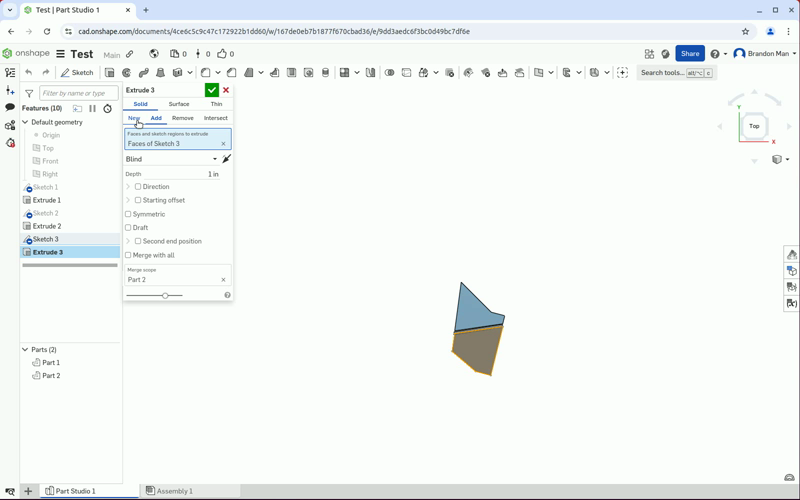
click(137, 120)
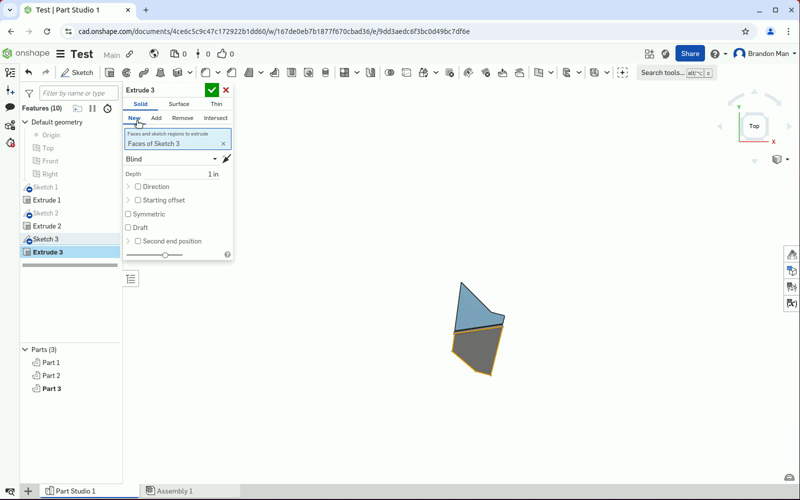
key(tab, 4)
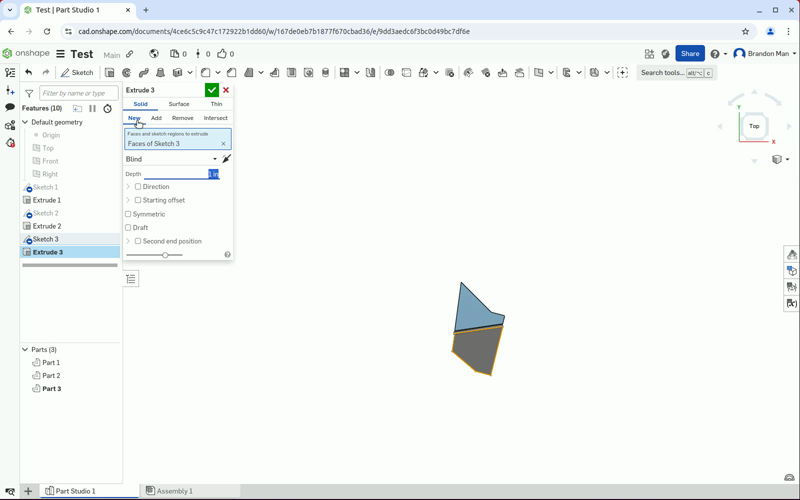
text(-0.241)
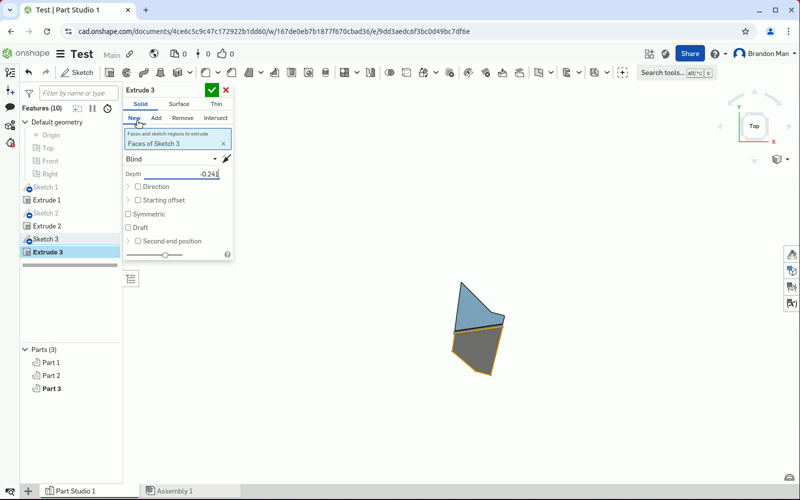
key(enter)
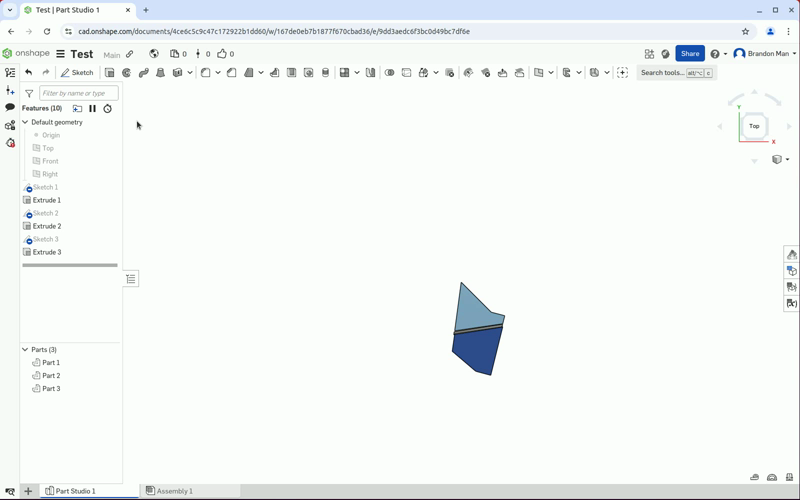
key(shift+h)
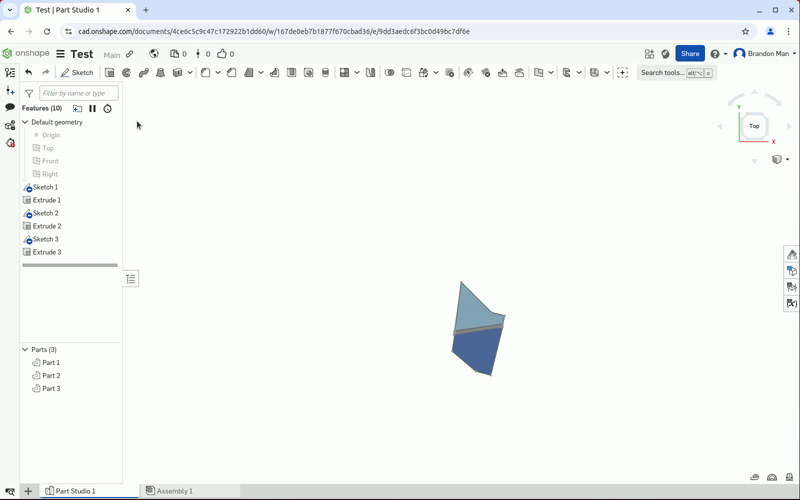
key(shift+h)
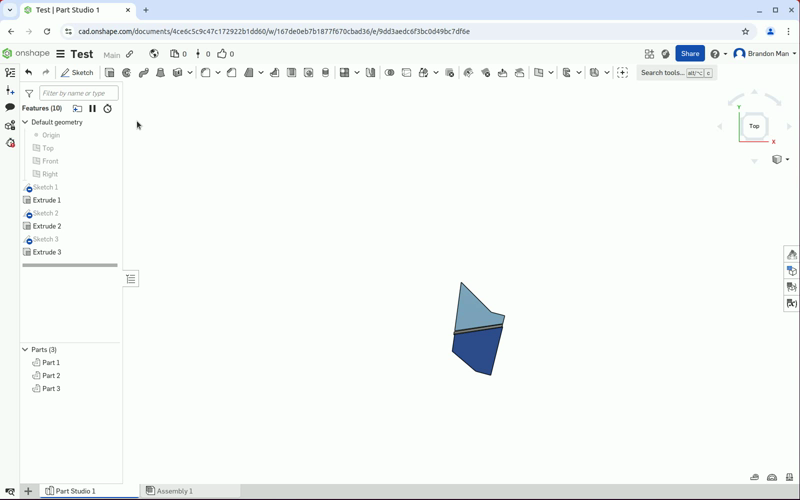
mouse_move(73, 189)
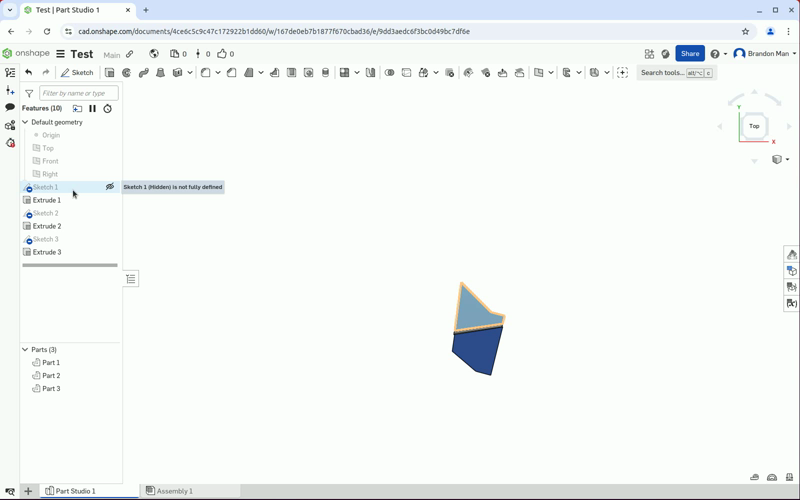
click(73, 189)
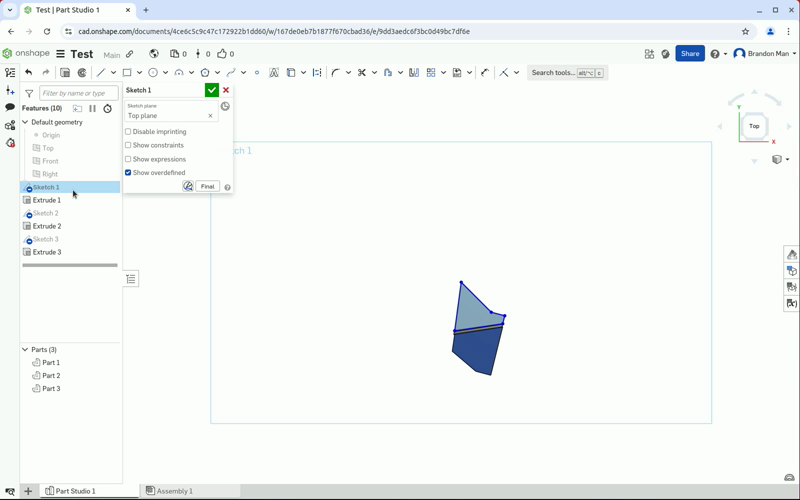
mouse_move(229, 92)
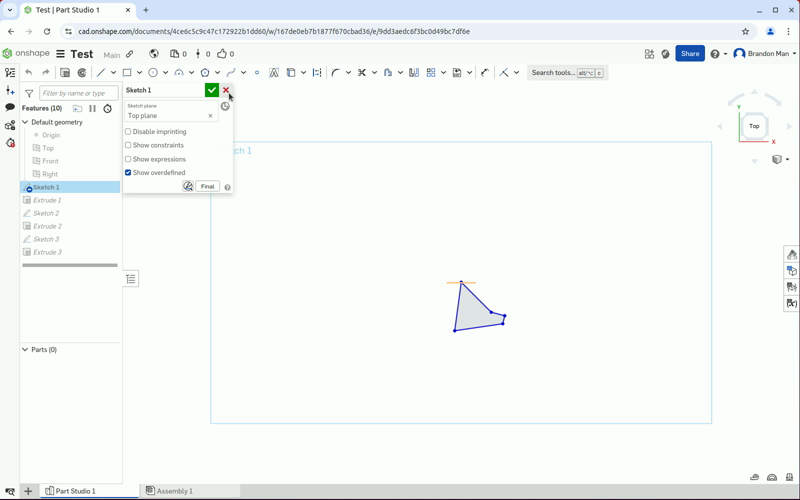
click(229, 92)
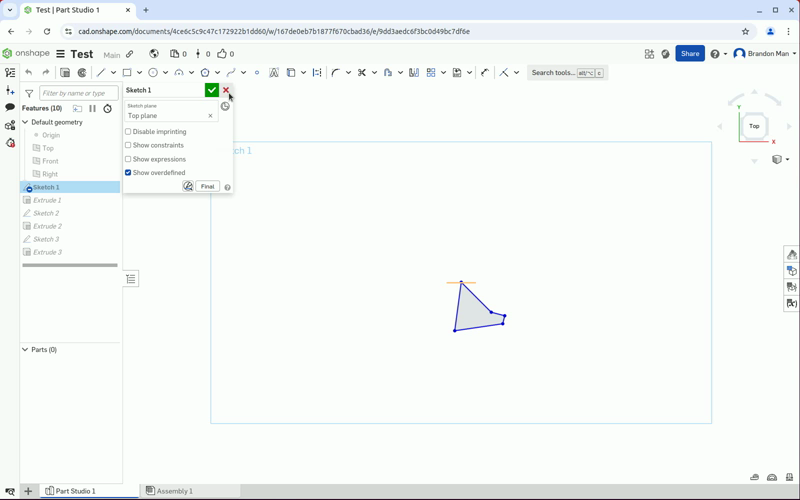
key(shift+s)
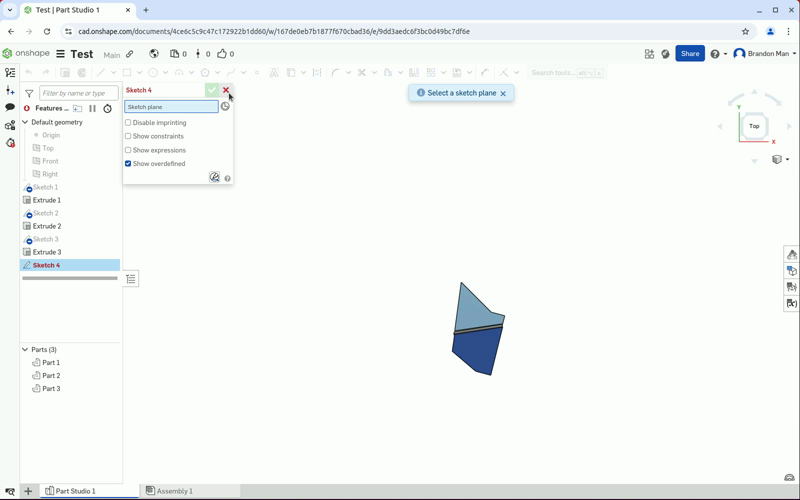
mouse_move(73, 150)
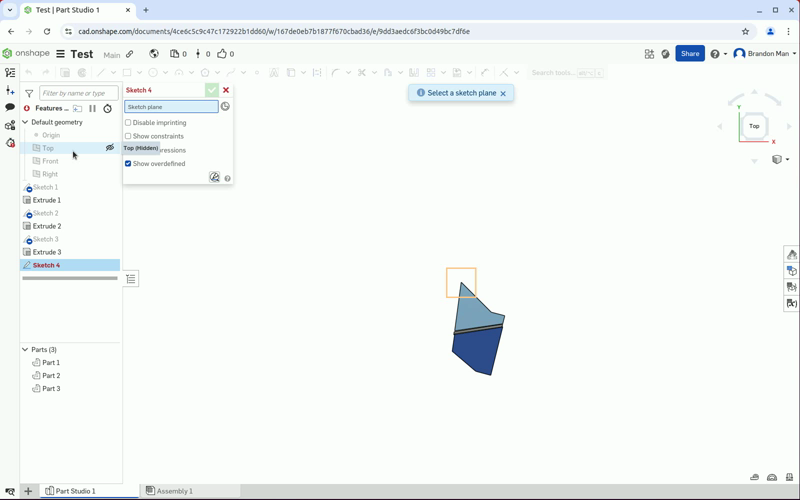
click(73, 150)
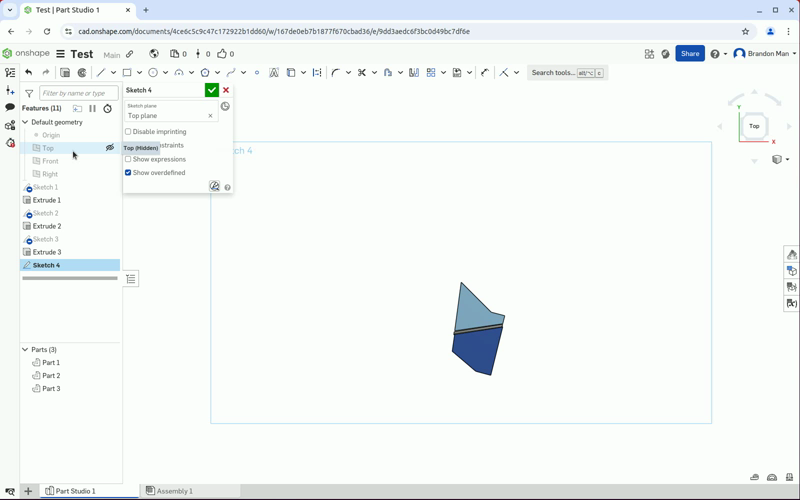
mouse_move(73, 352)
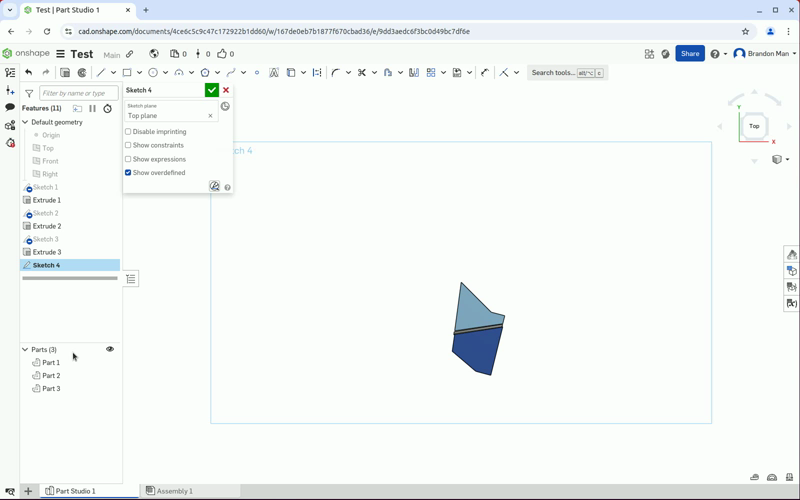
key(y)
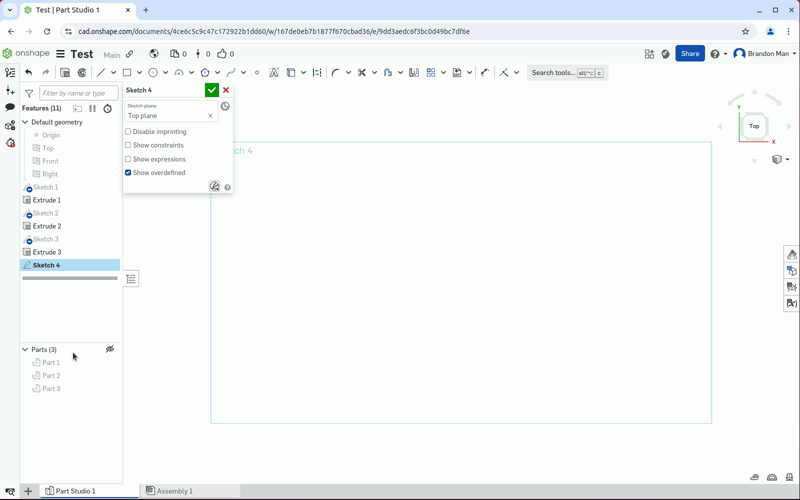
key(l)
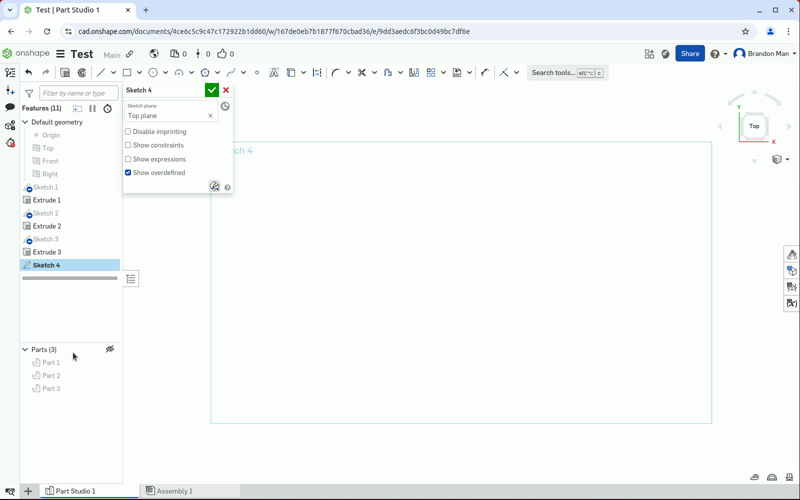
key_down(shift)
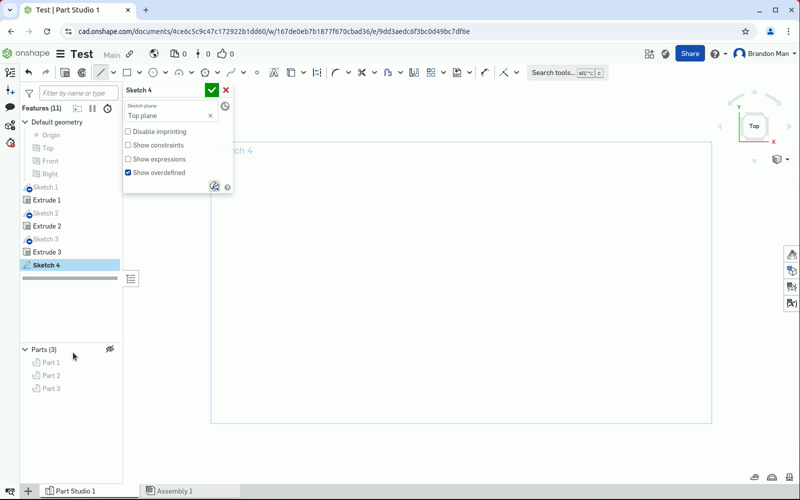
mouse_move(450, 365)
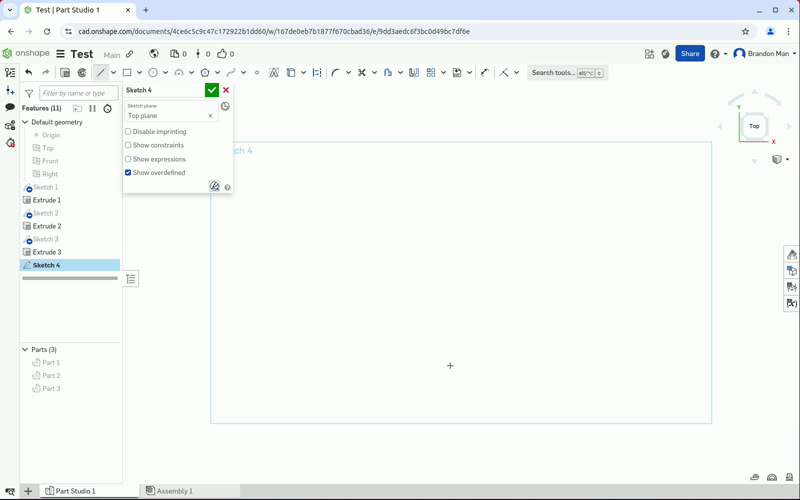
click(450, 365)
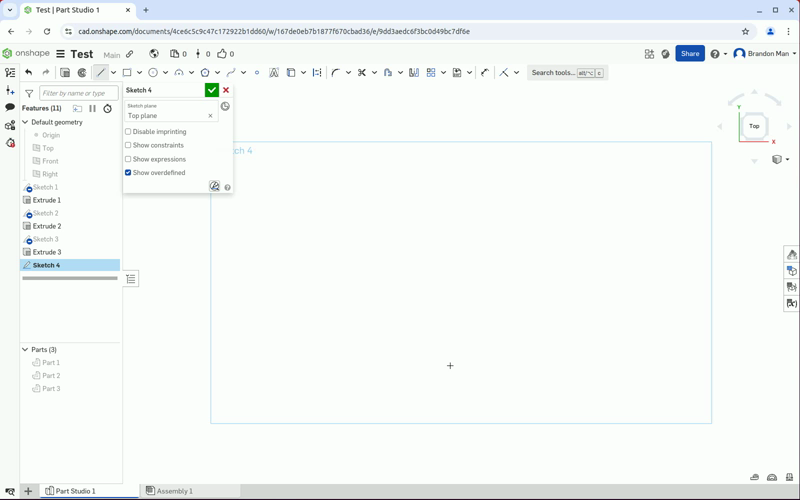
key_up(shift)
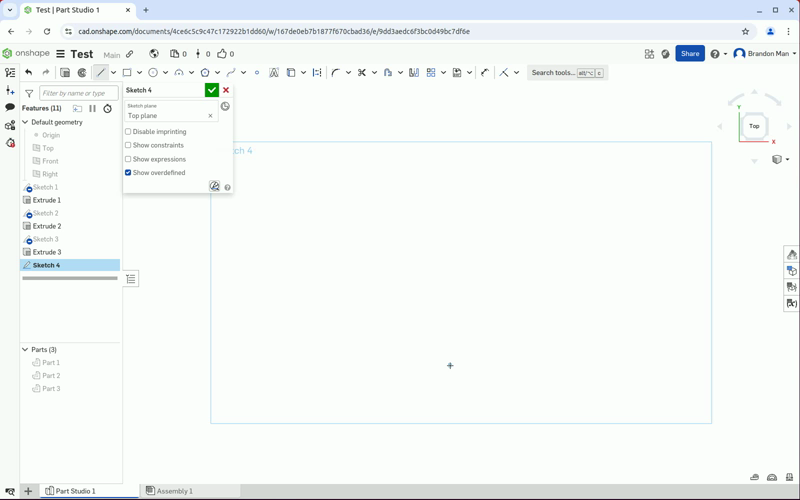
key_down(shift)
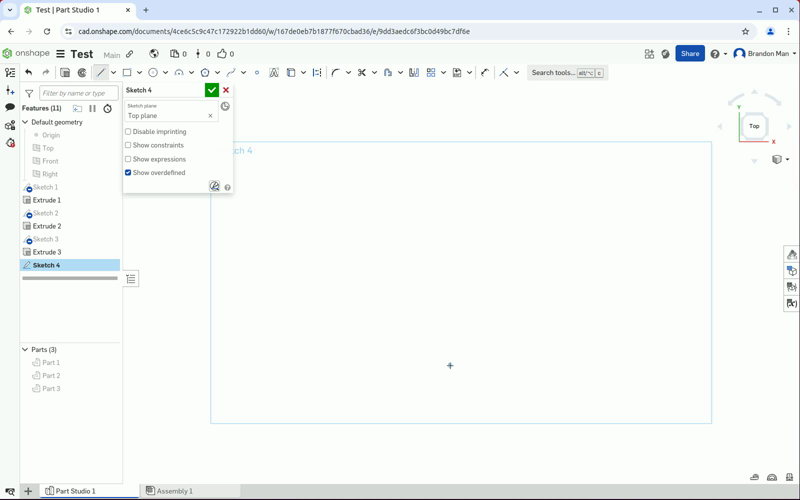
mouse_move(480, 365)
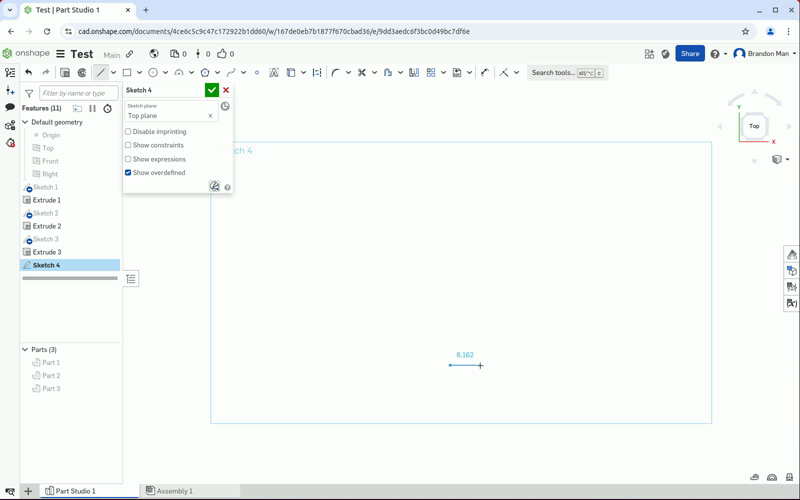
mouse_move(475, 371)
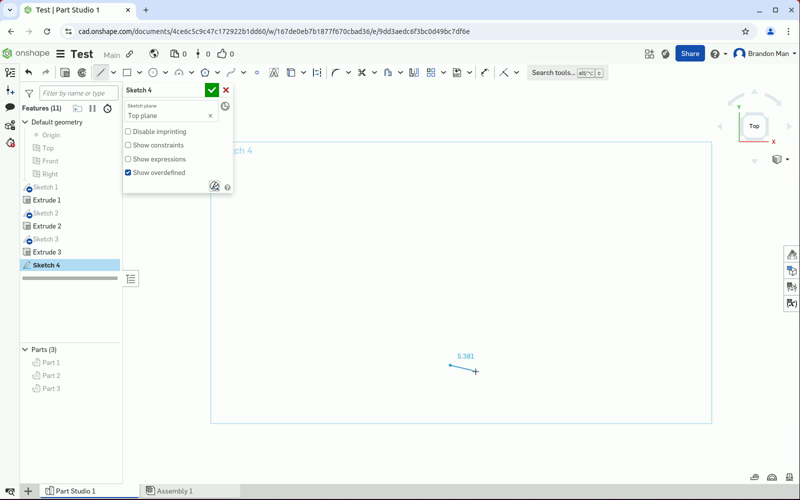
click(475, 371)
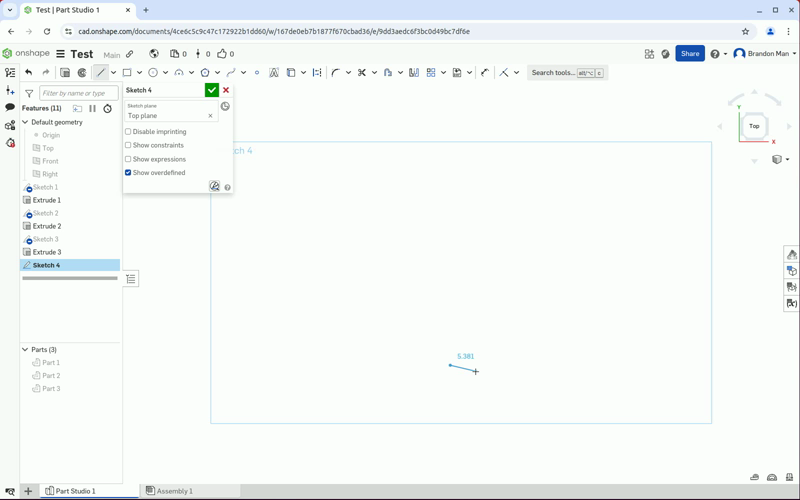
key_up(shift)
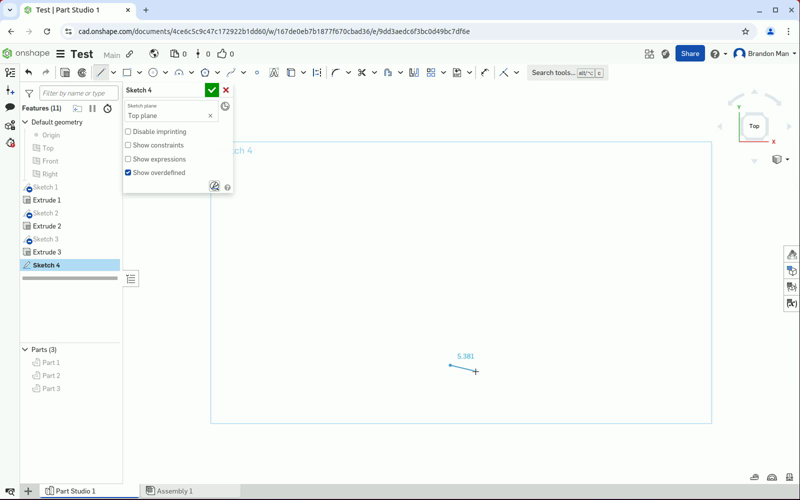
key_down(shift)
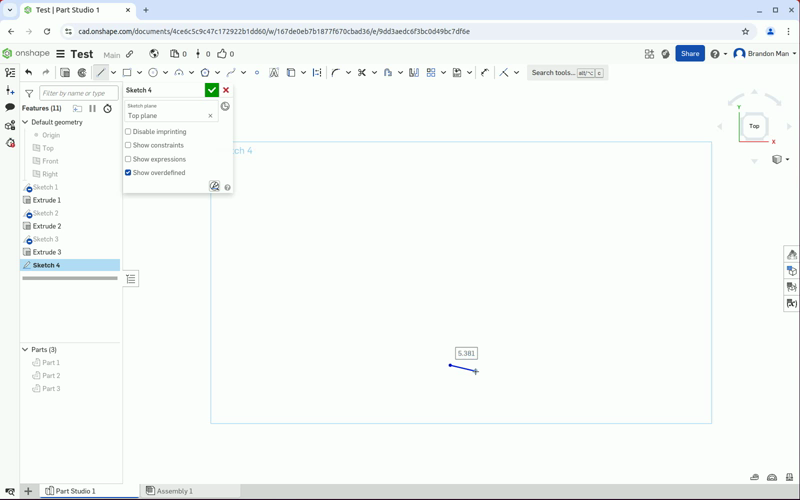
mouse_move(505, 371)
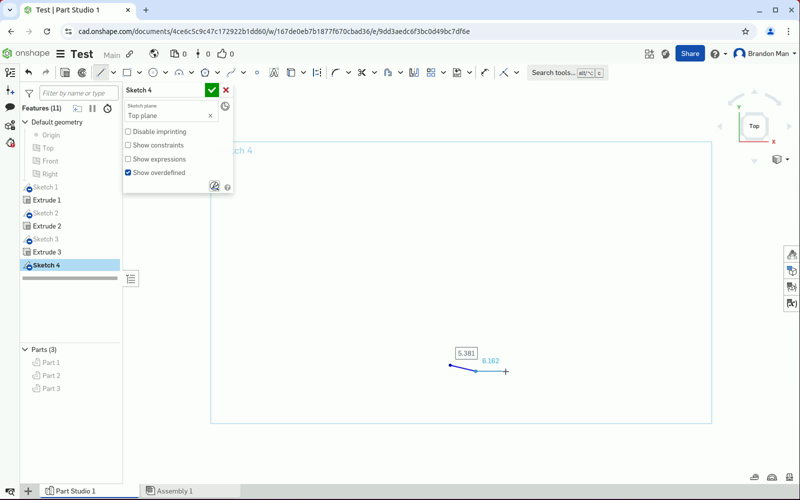
mouse_move(452, 349)
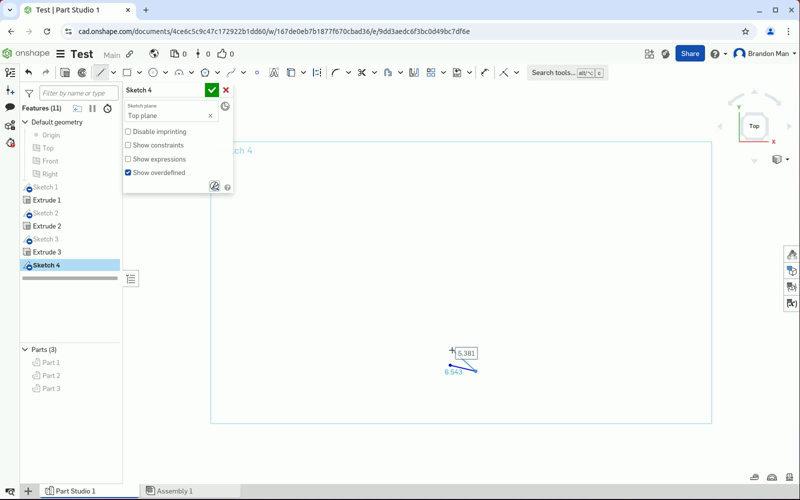
click(452, 349)
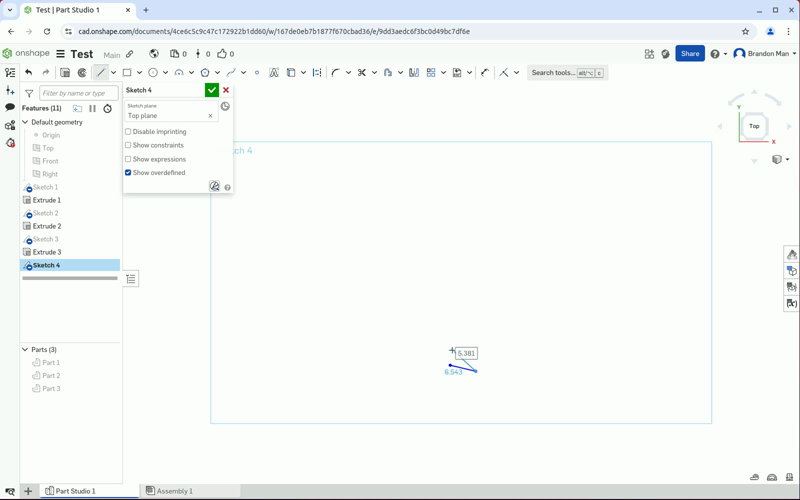
key_up(shift)
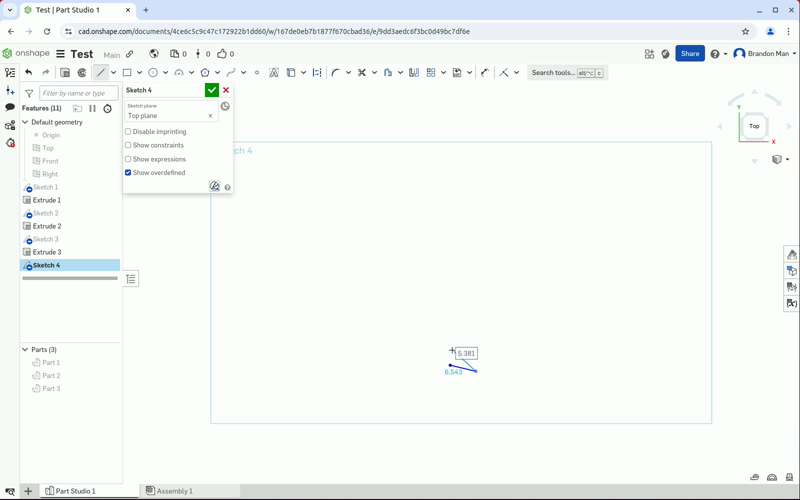
mouse_move(482, 349)
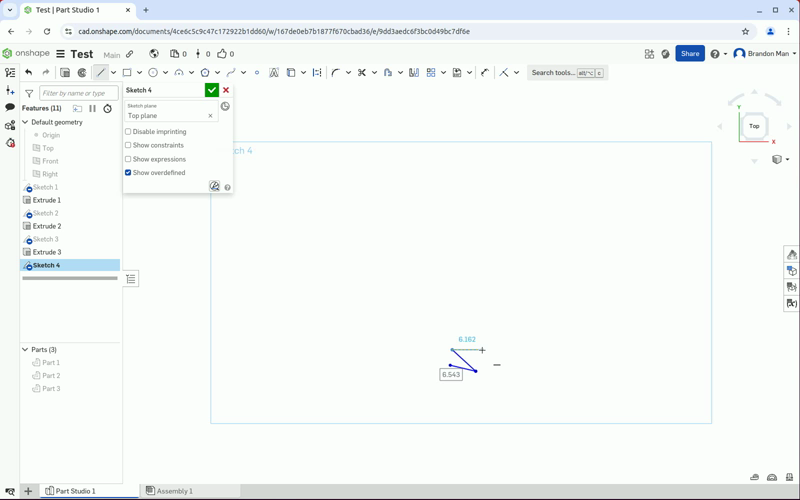
key_down(shift)
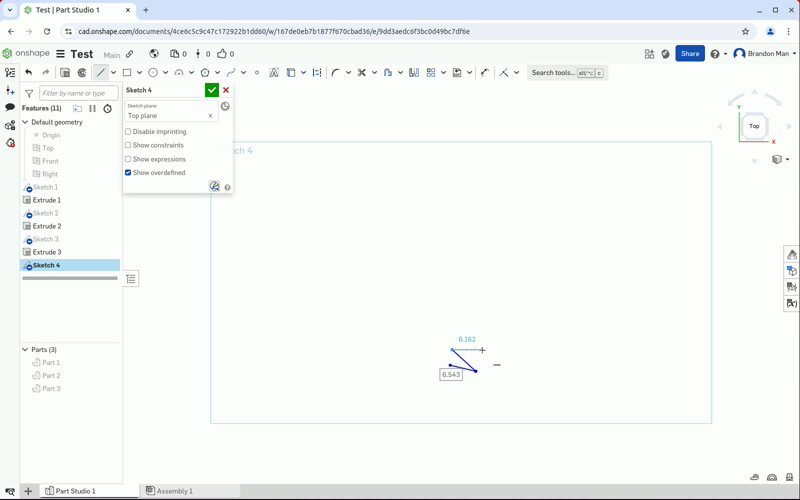
mouse_move(450, 365)
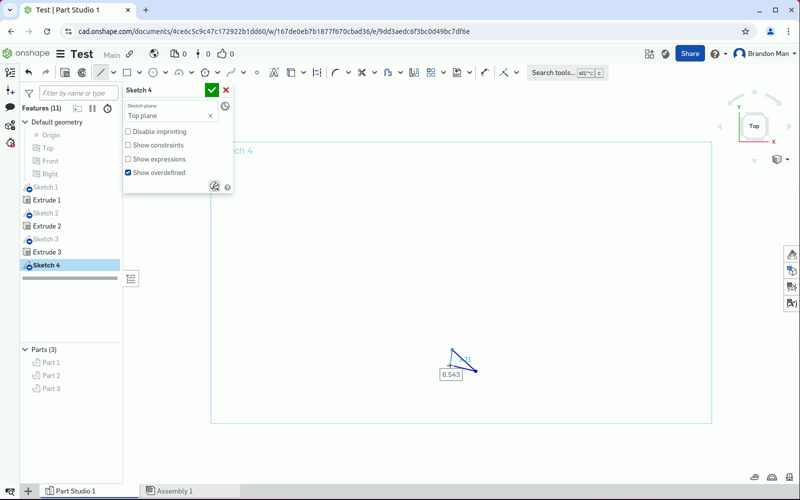
key_up(shift)
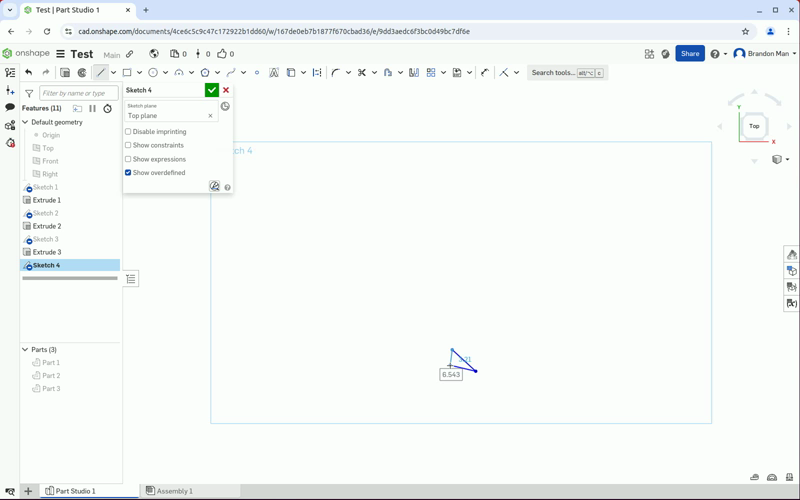
click(450, 365)
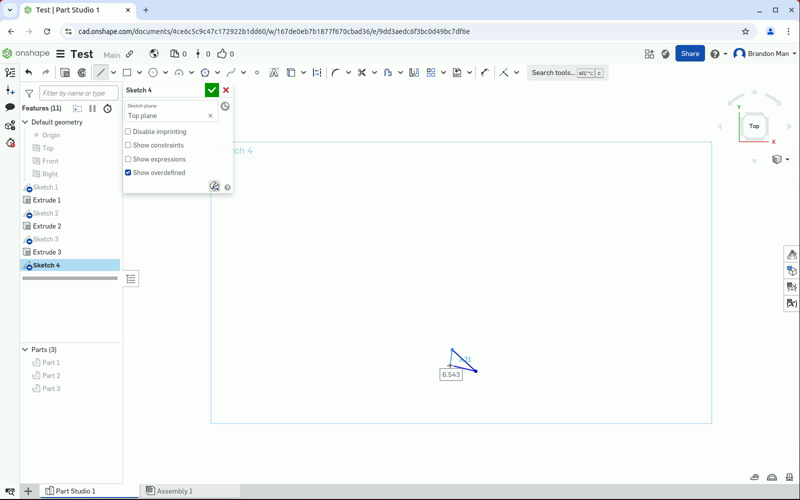
key(esc)
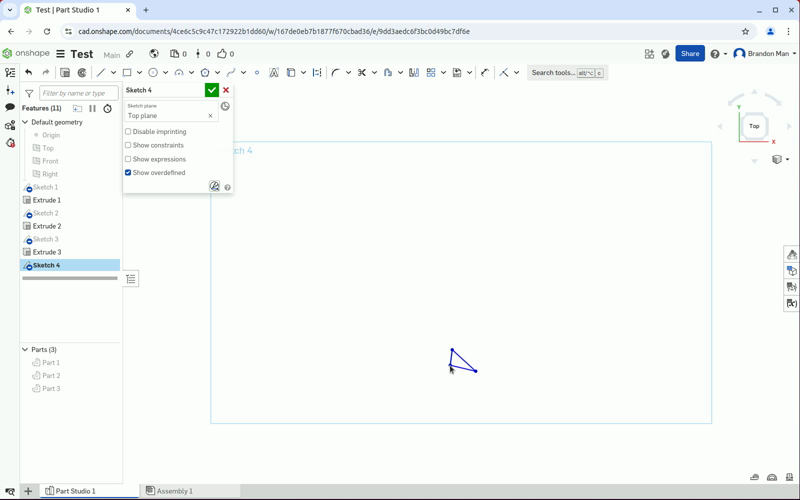
mouse_move(452, 364)
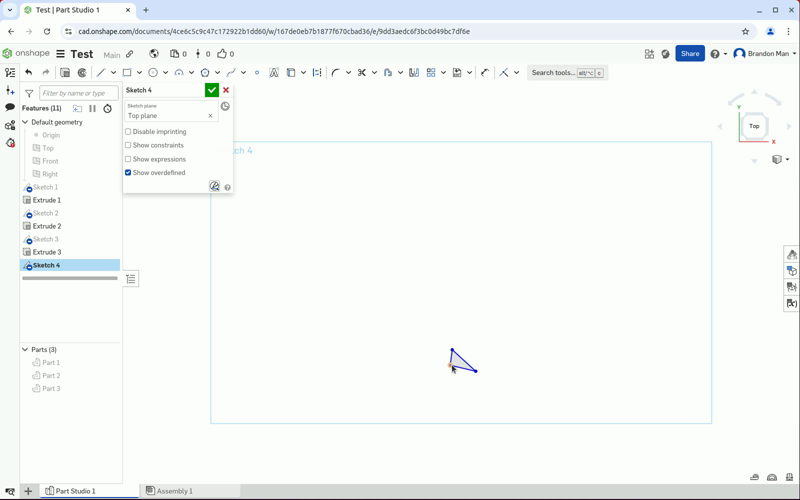
scroll(6)
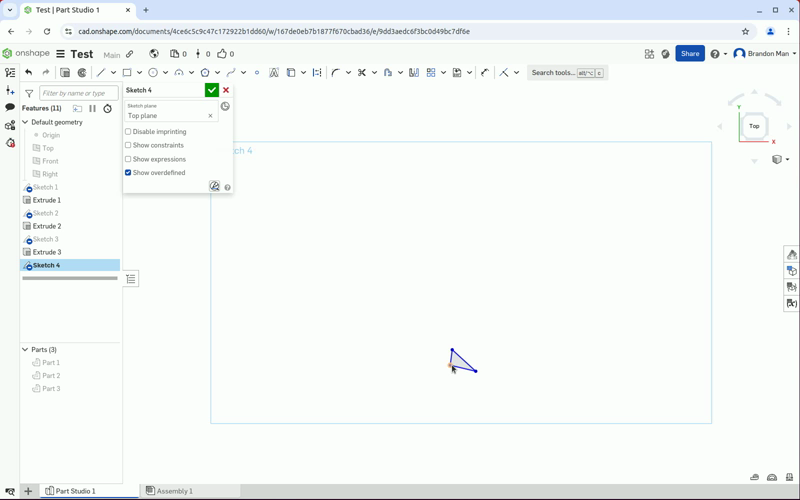
scroll(6)
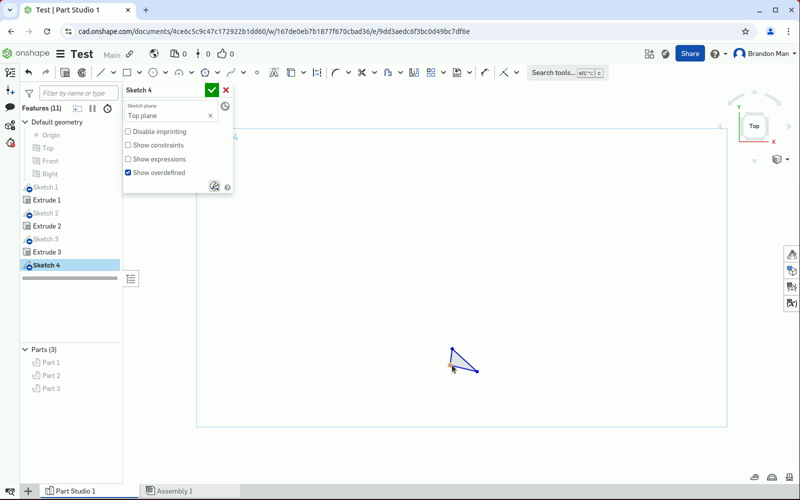
scroll(6)
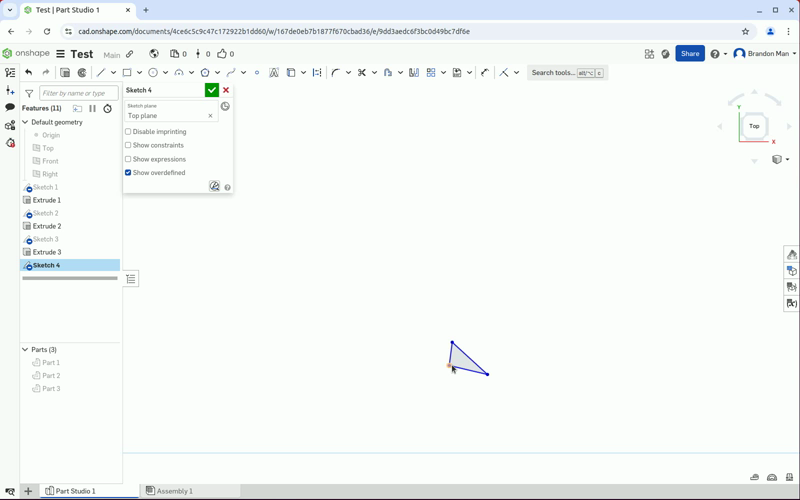
scroll(6)
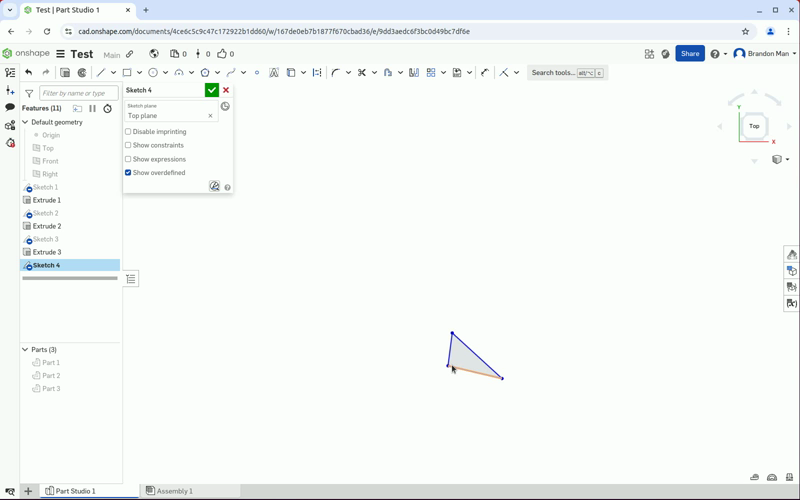
scroll(6)
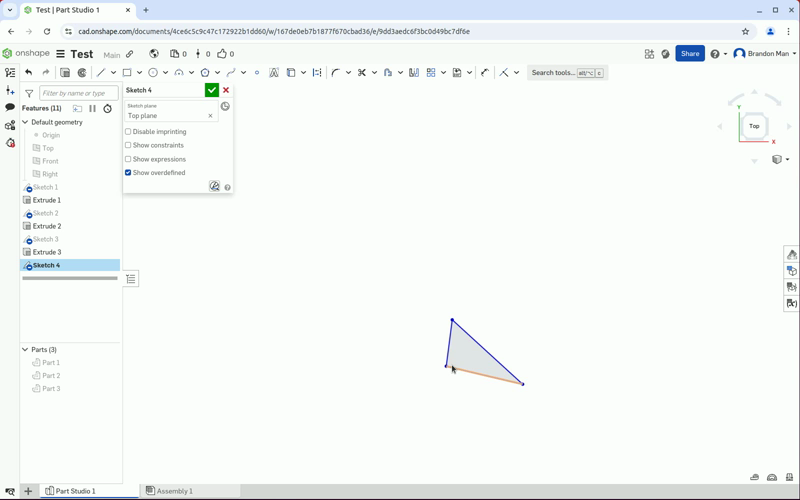
scroll(6)
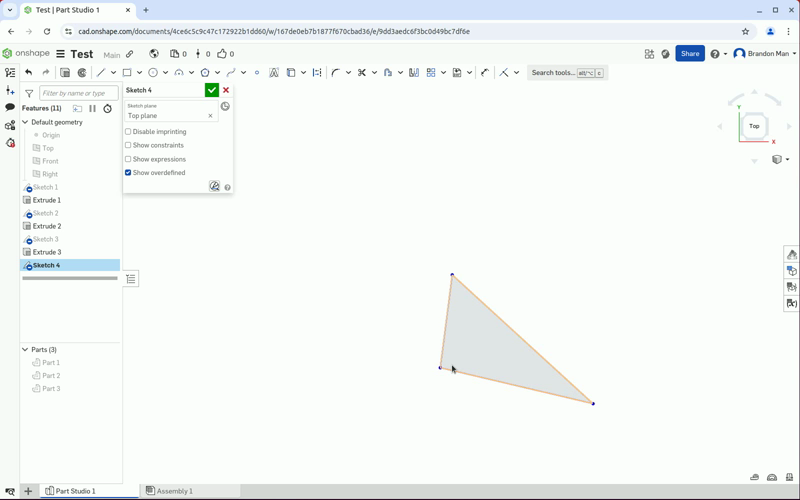
scroll(6)
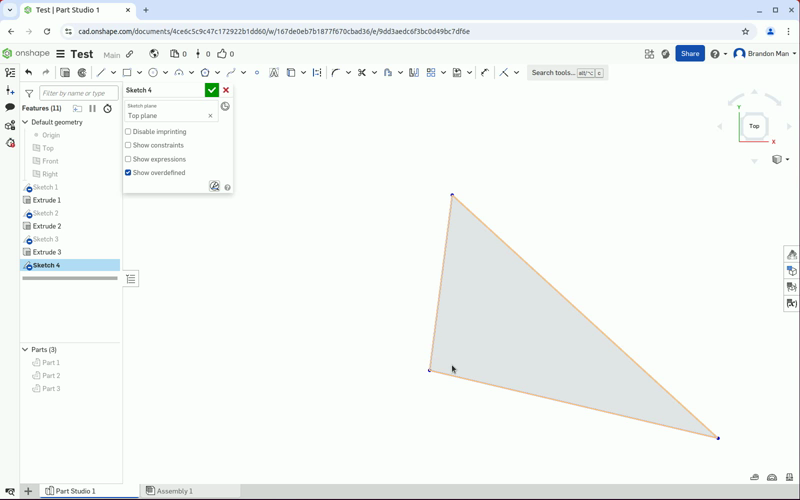
click(452, 364)
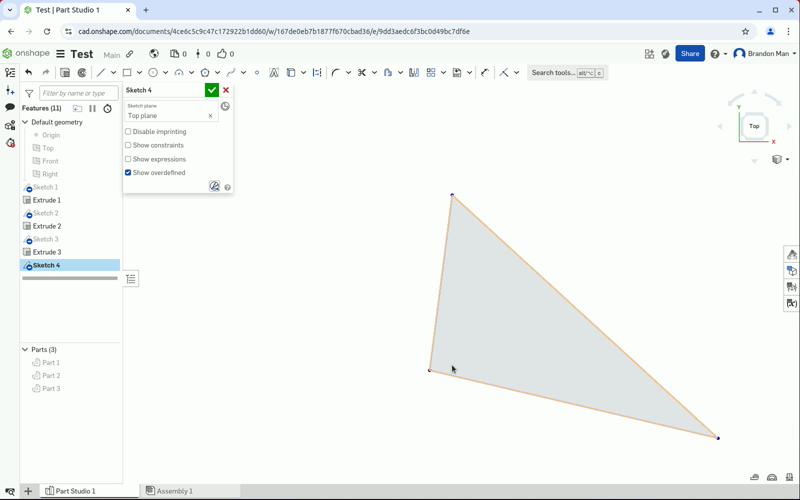
scroll(-6)
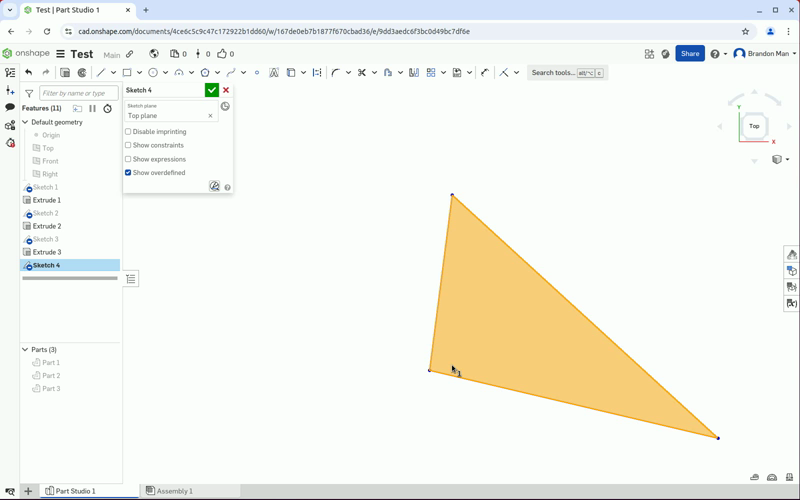
scroll(-6)
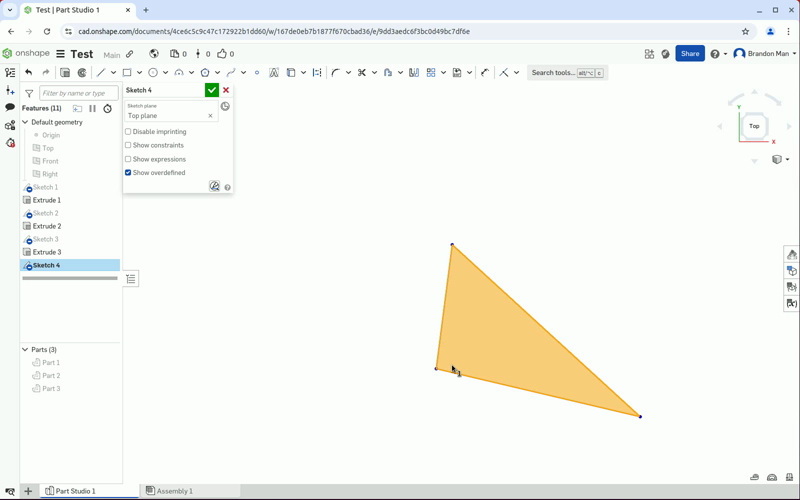
scroll(-6)
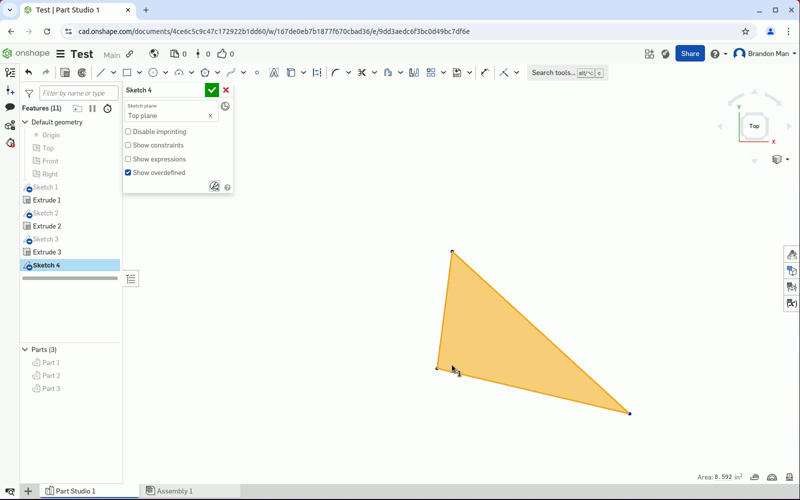
scroll(-6)
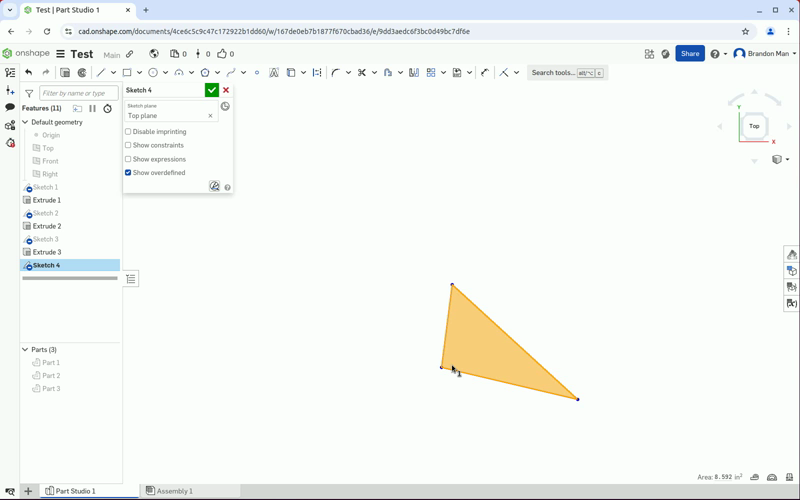
scroll(-6)
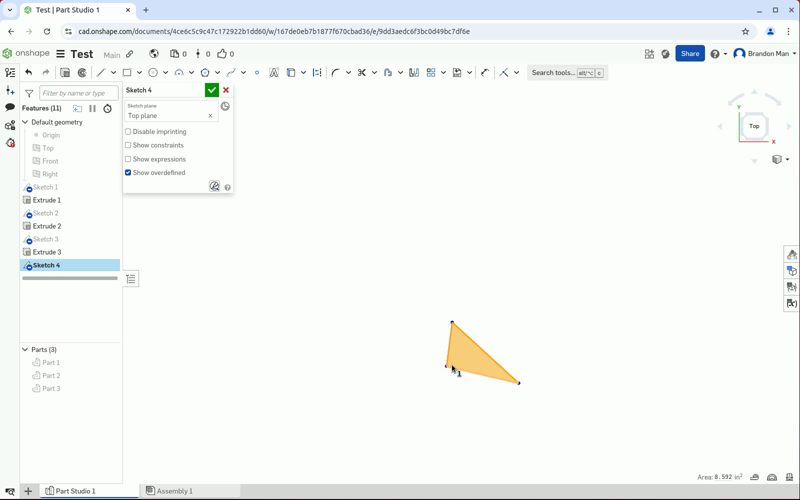
scroll(-6)
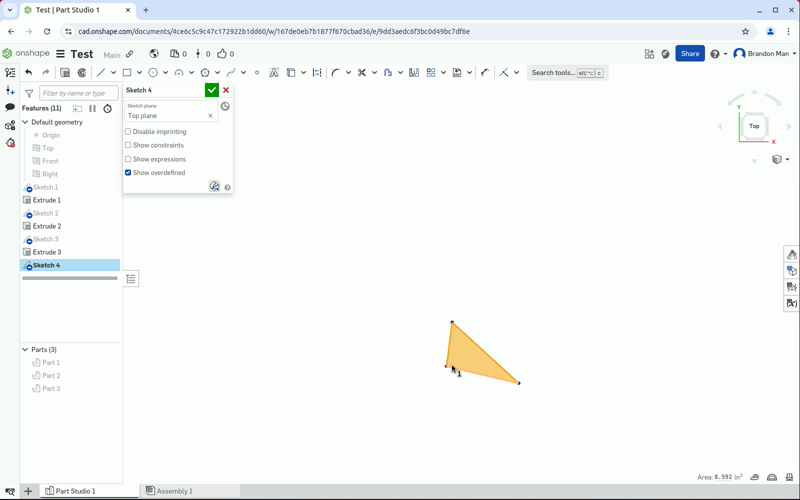
scroll(-6)
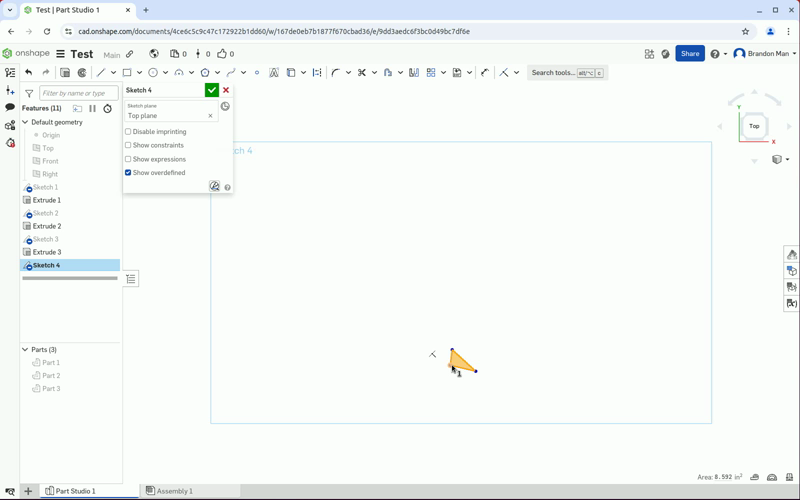
mouse_move(73, 352)
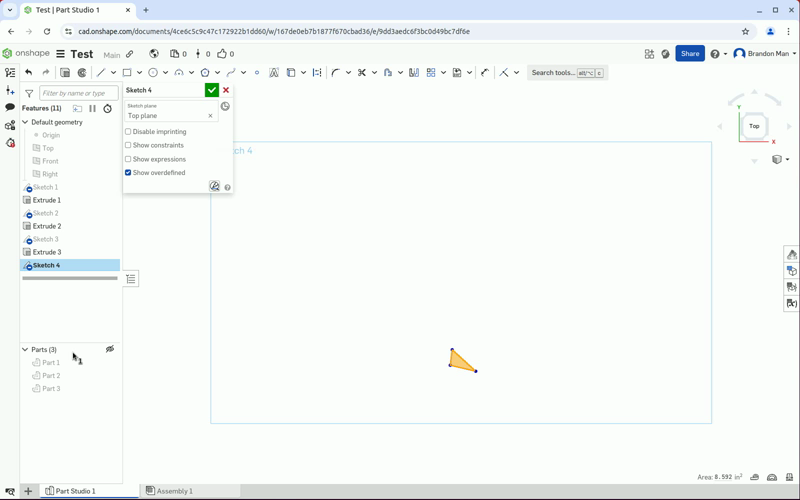
key(shift+y)
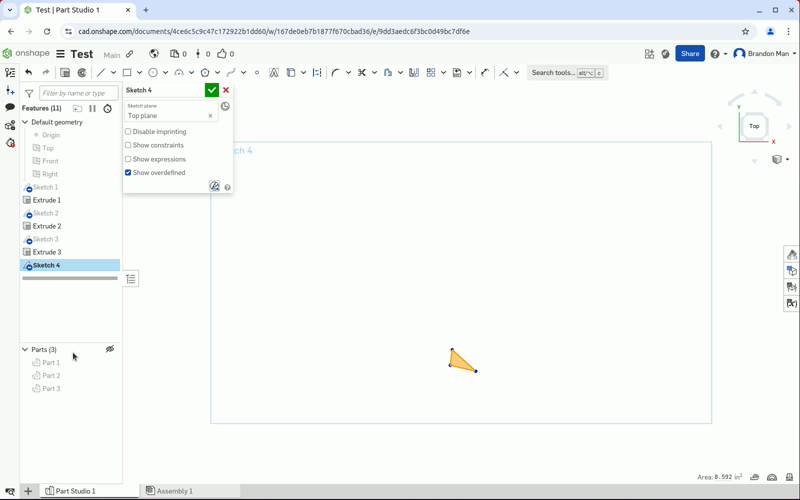
key(shift+e)
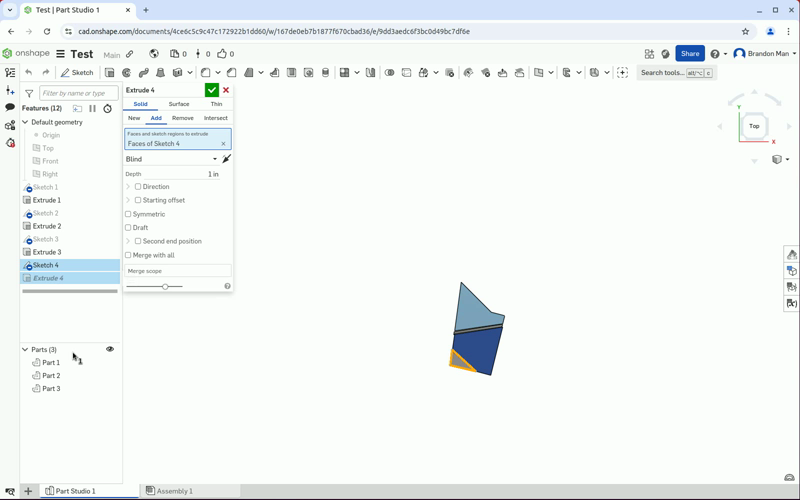
mouse_move(143, 106)
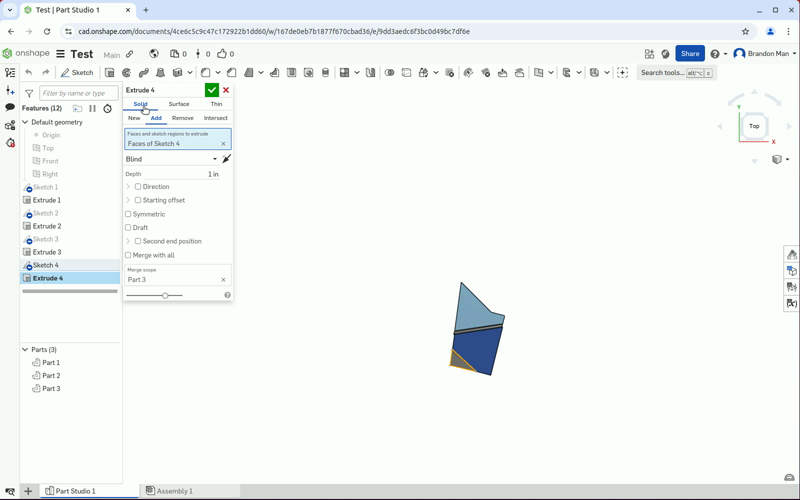
click(143, 106)
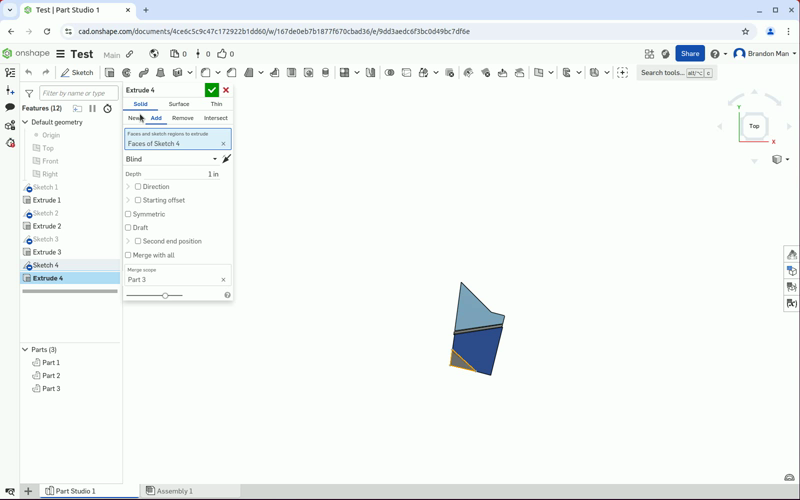
mouse_move(137, 120)
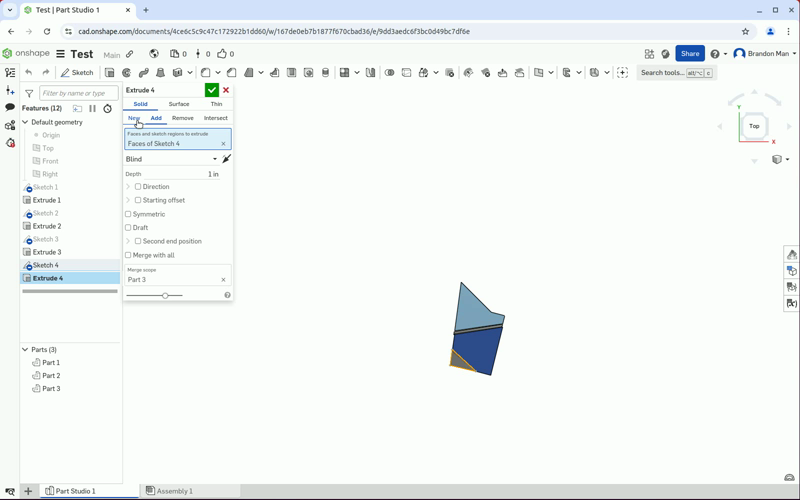
click(137, 120)
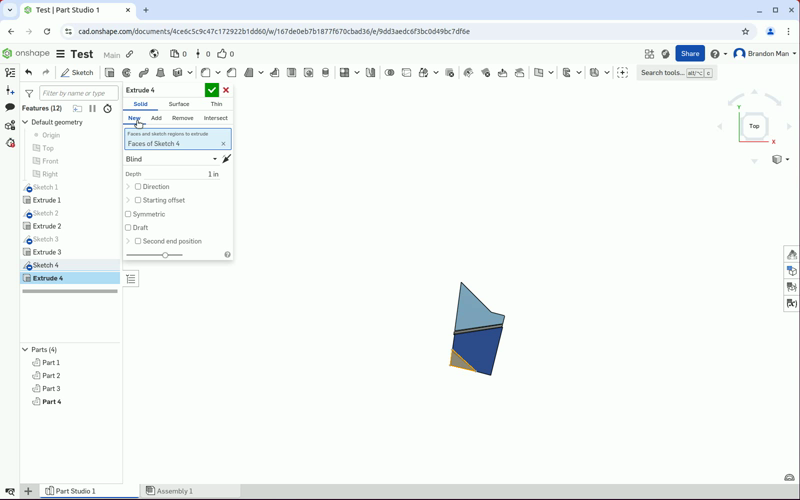
key(tab, 4)
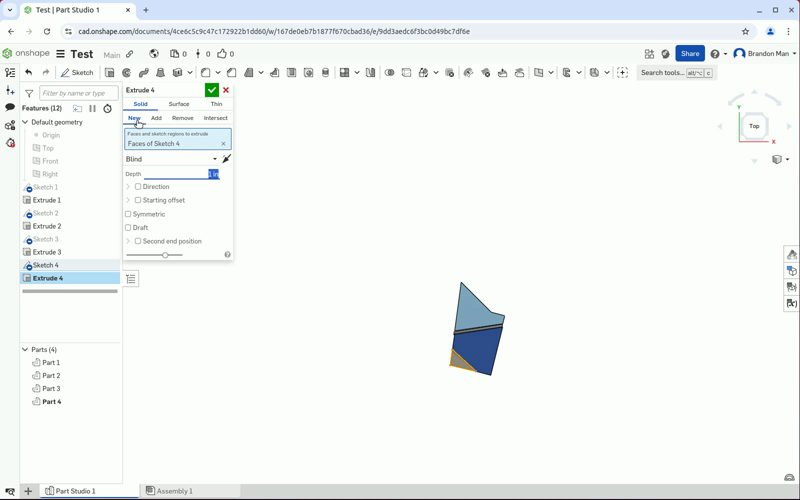
text(-0.241)
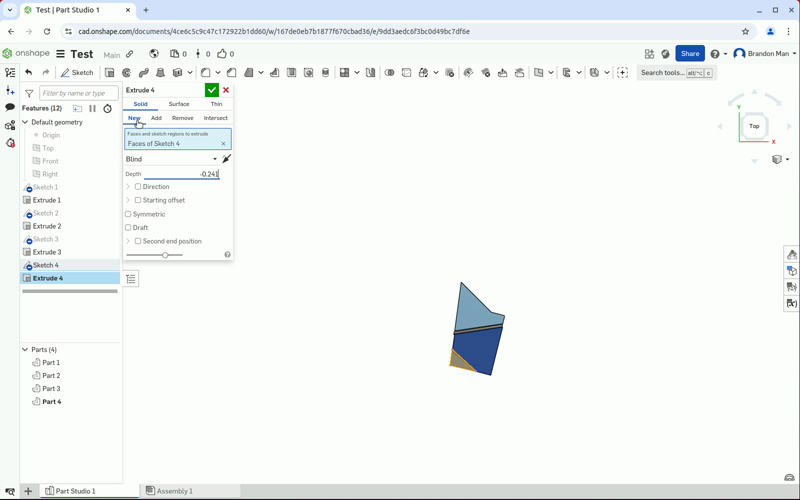
key(enter)
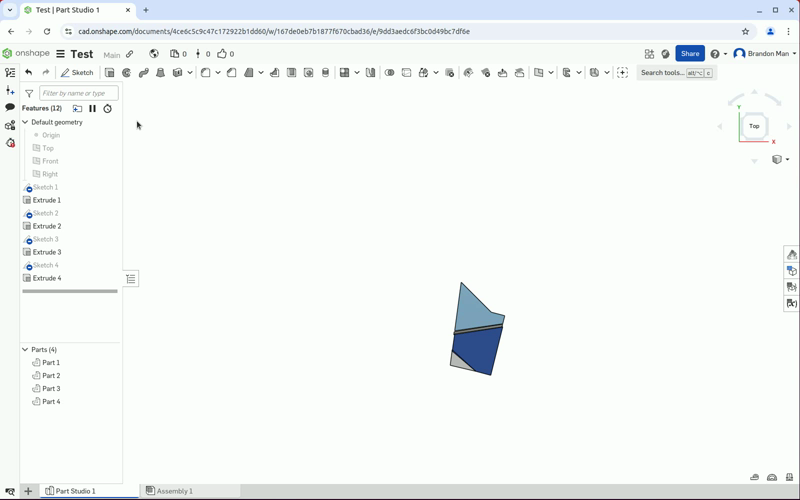
key(shift+h)
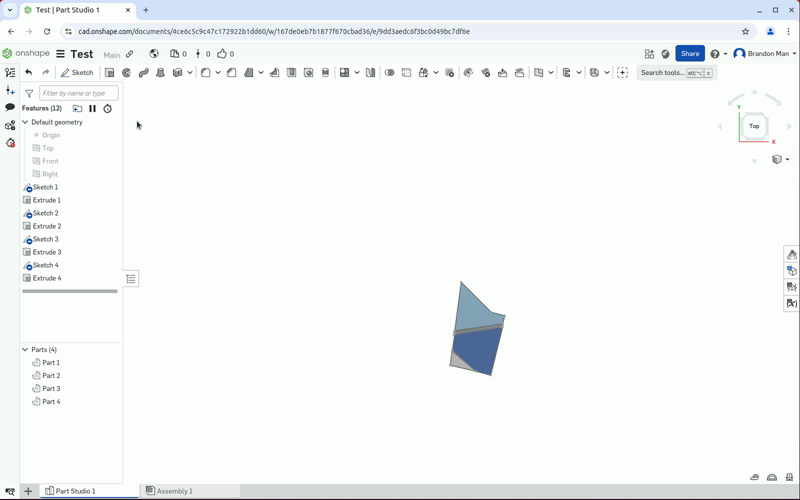
key(shift+h)
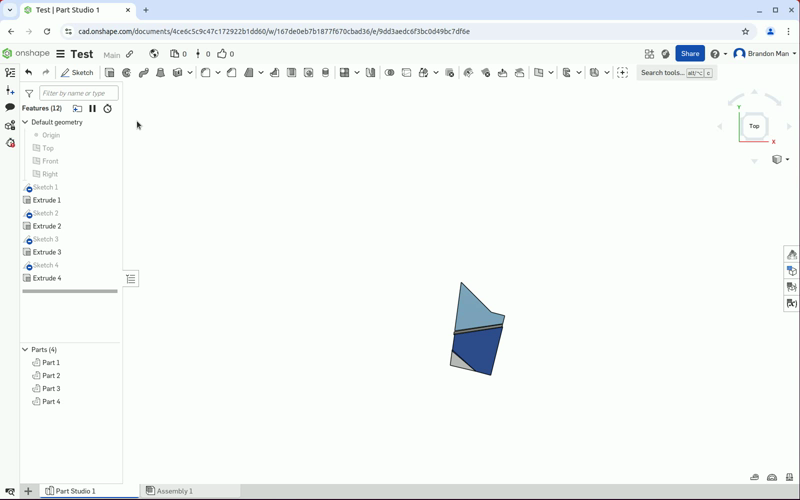
mouse_move(73, 189)
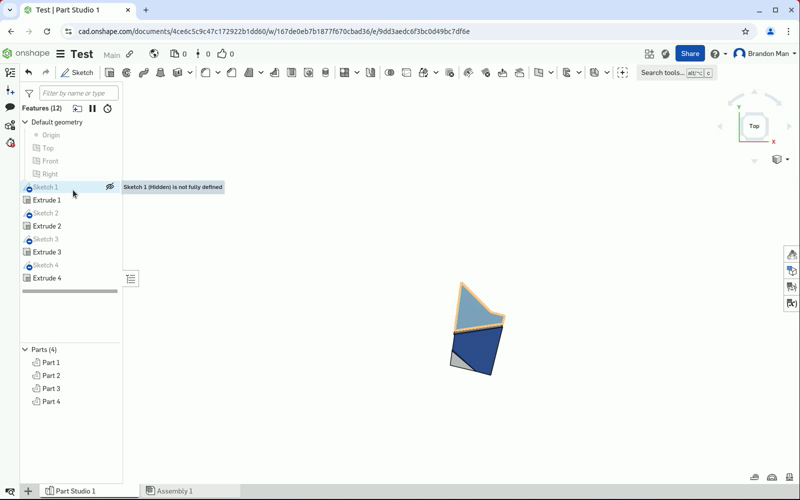
click(73, 189)
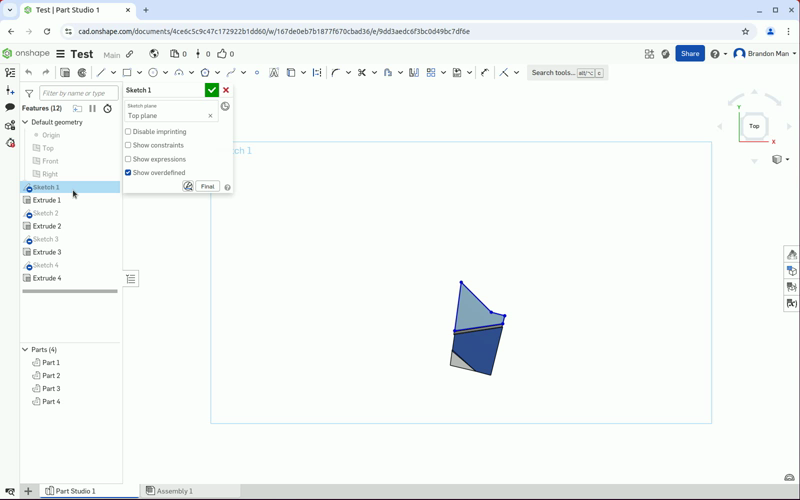
mouse_move(229, 92)
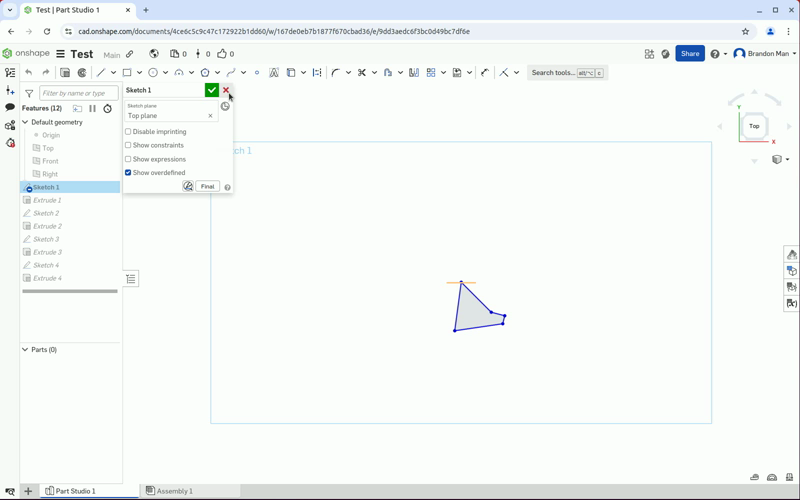
click(229, 92)
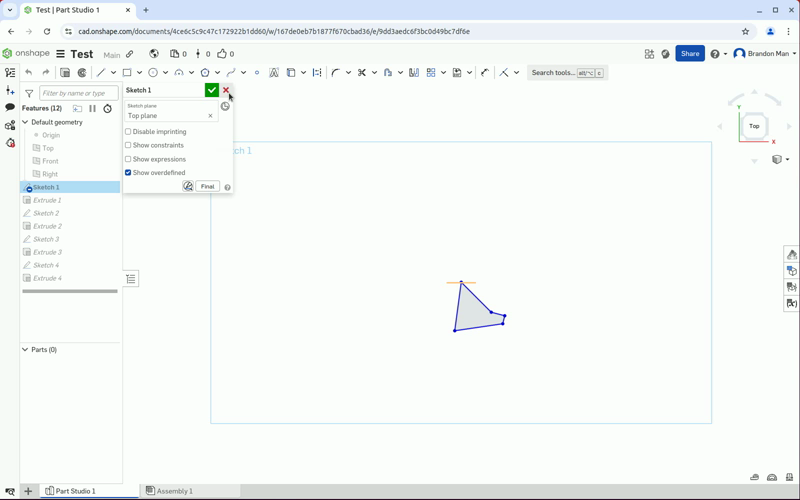
key(shift+s)
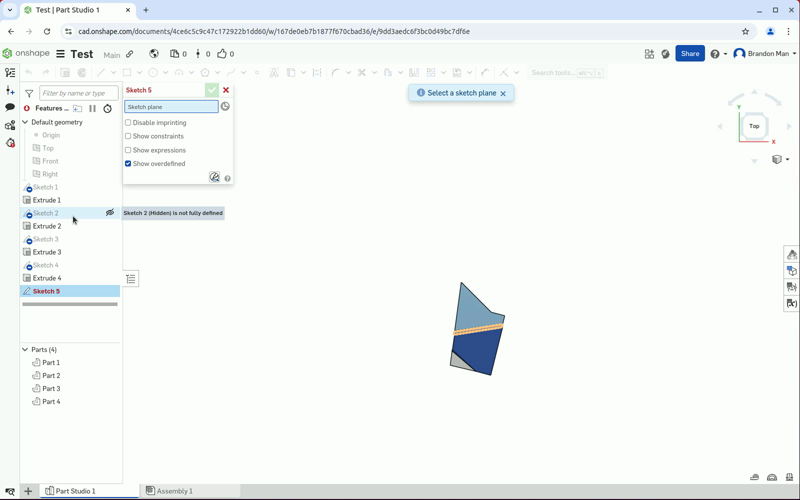
scroll(3)
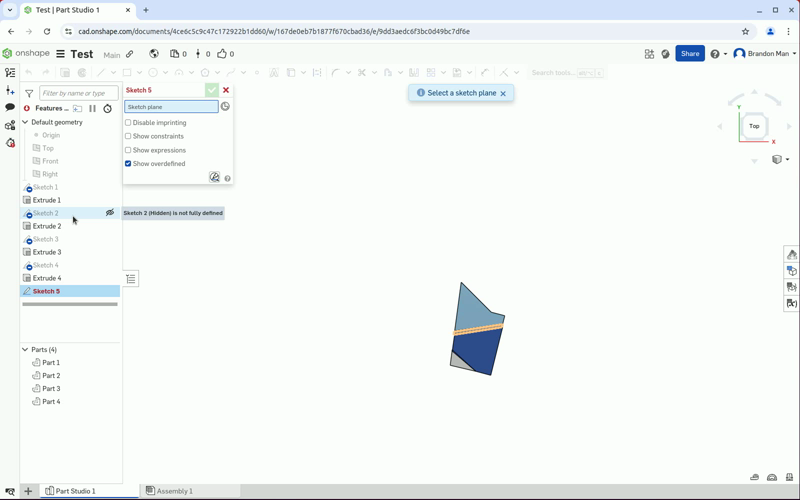
mouse_move(73, 150)
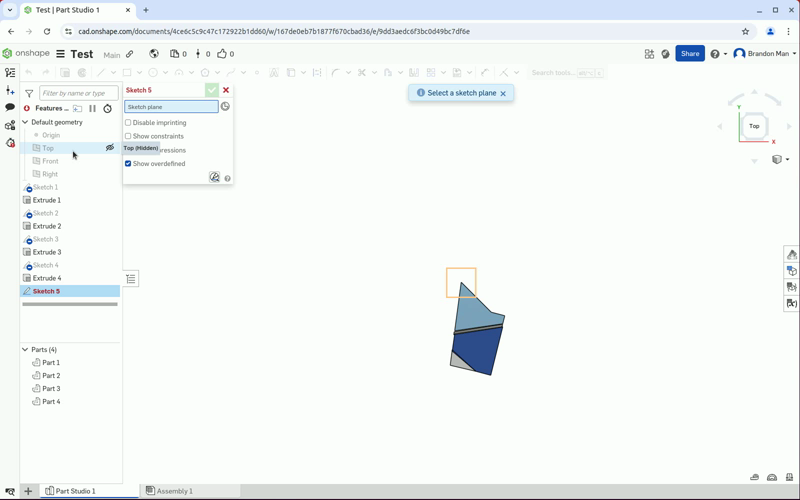
click(73, 150)
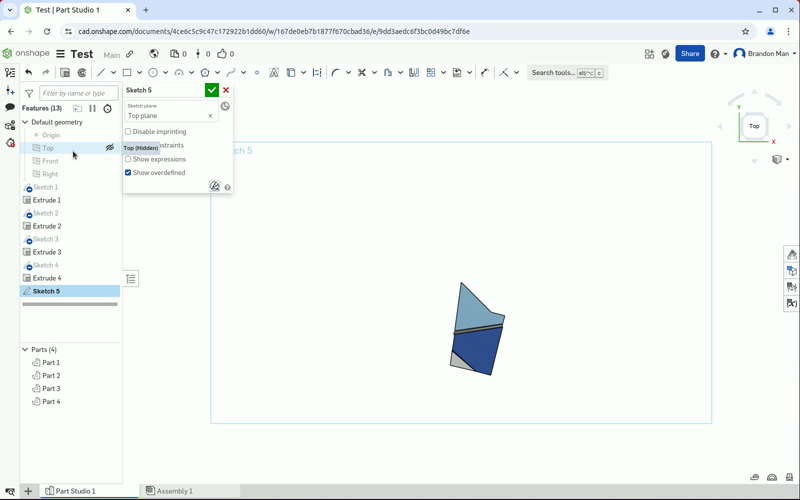
mouse_move(73, 352)
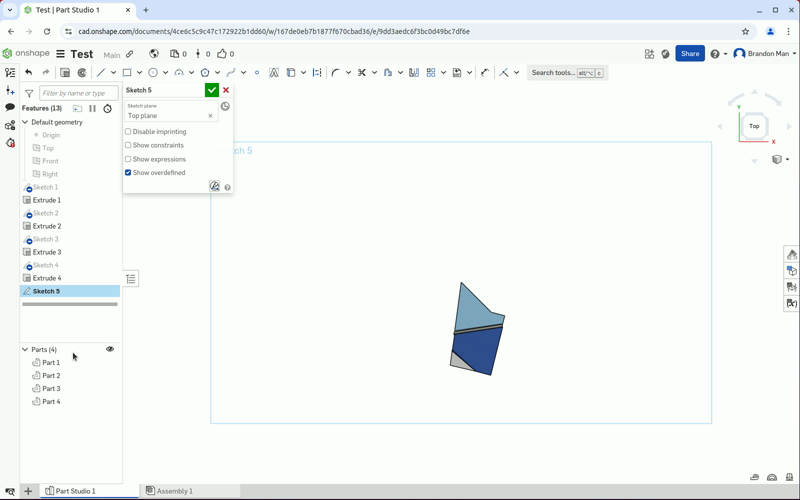
key(y)
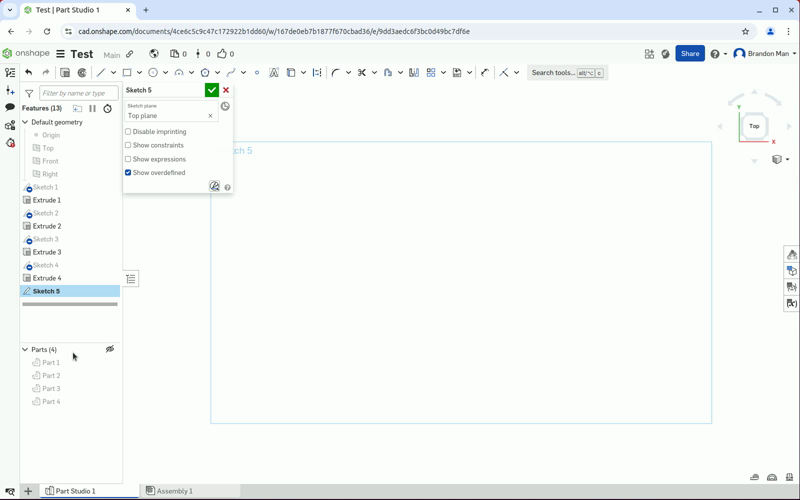
key(l)
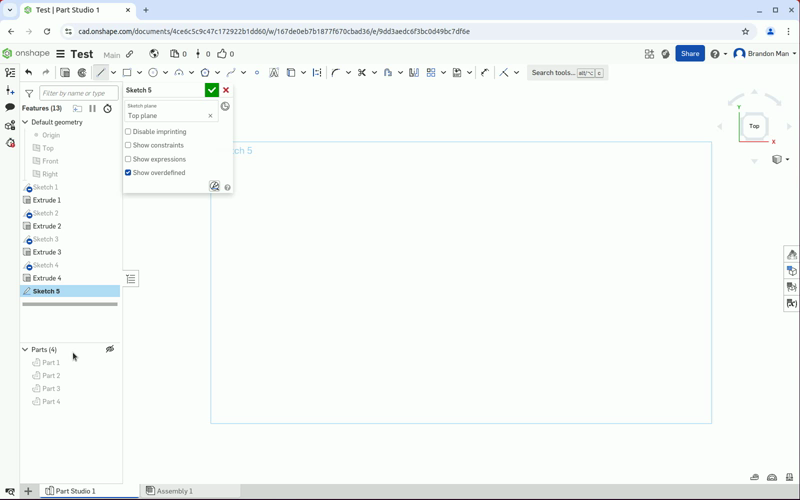
key_down(shift)
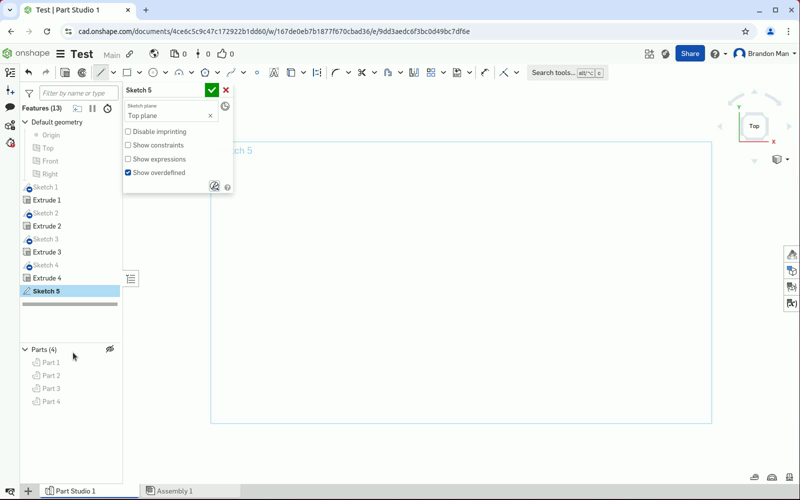
mouse_move(449, 376)
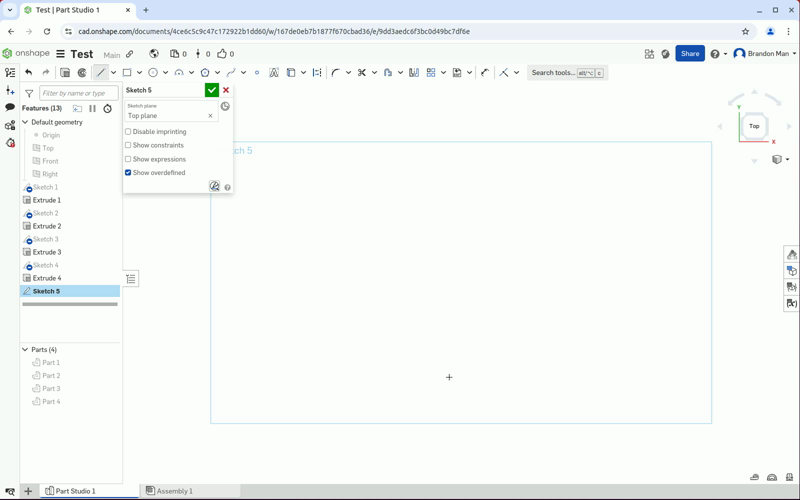
click(449, 376)
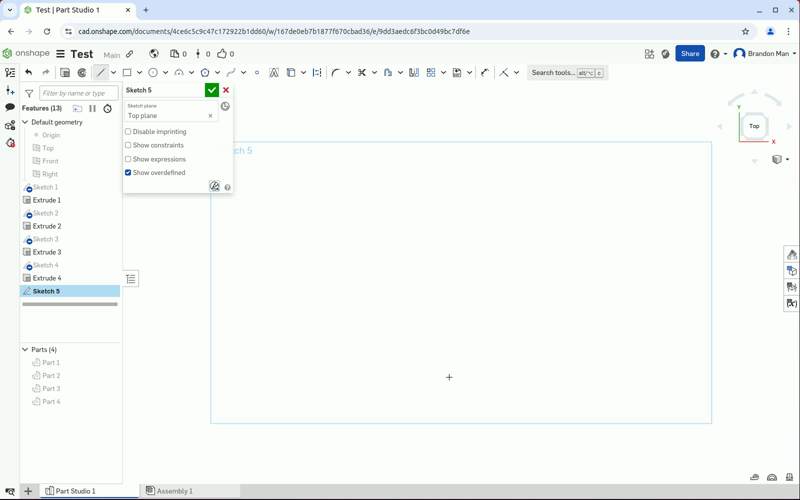
key_up(shift)
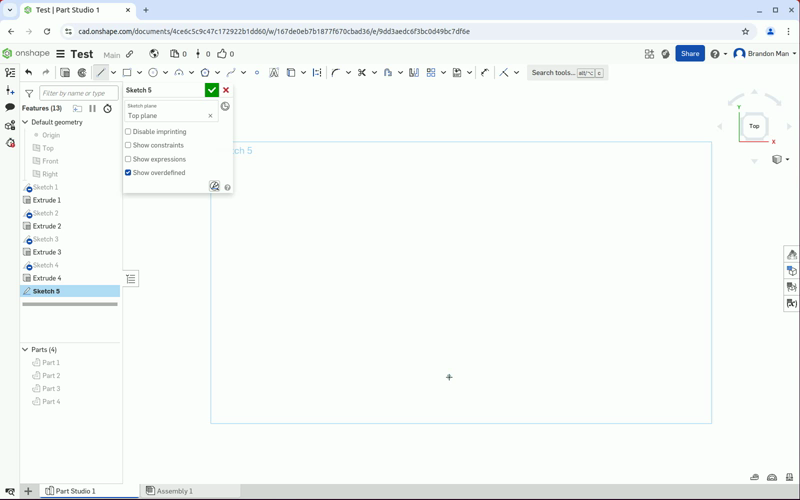
key_down(shift)
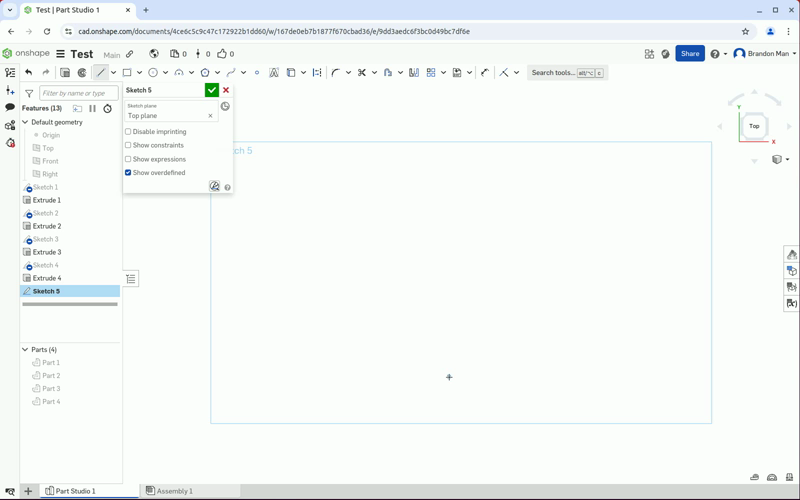
mouse_move(479, 376)
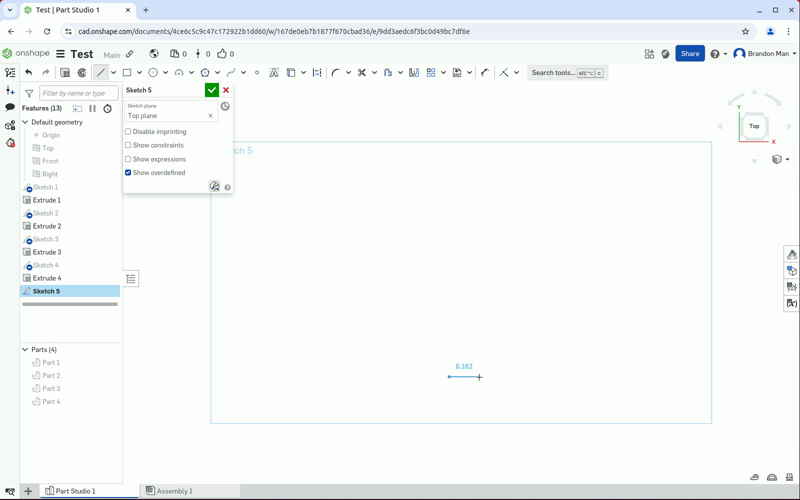
mouse_move(465, 391)
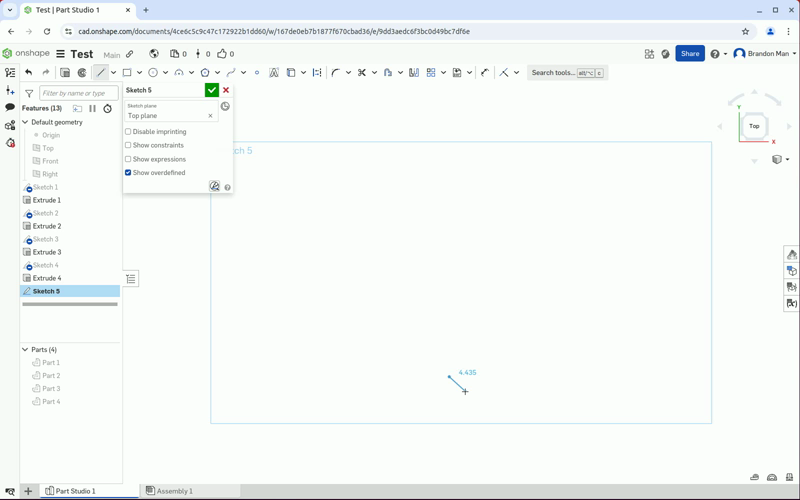
click(465, 391)
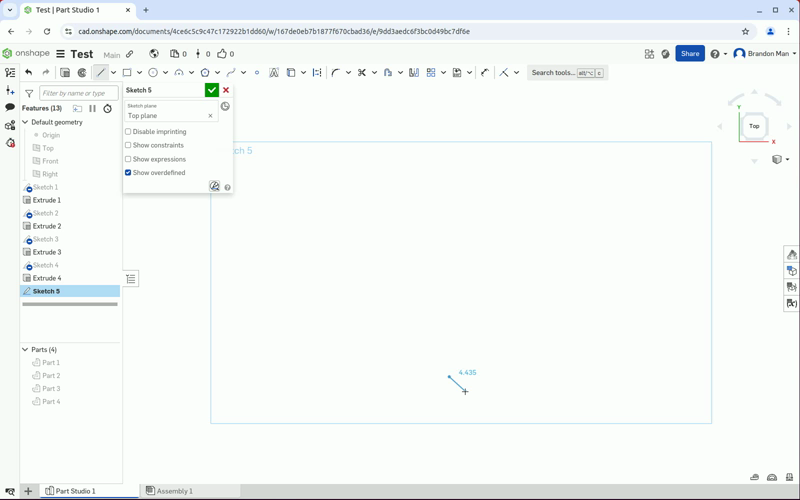
key_up(shift)
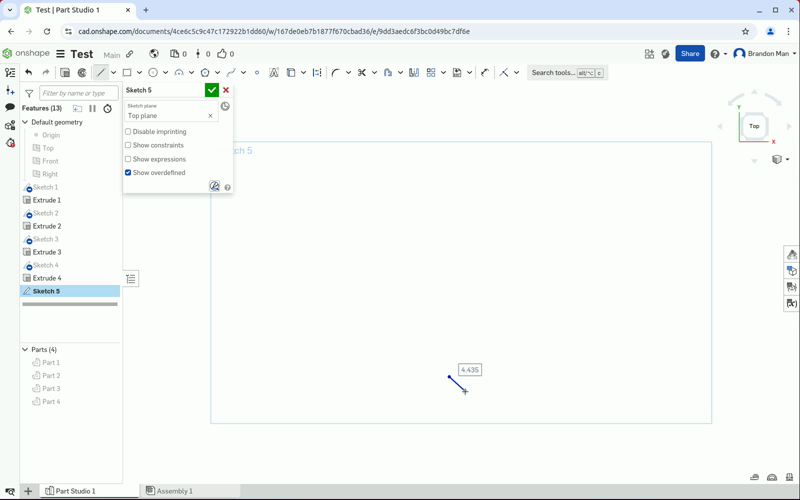
key_down(shift)
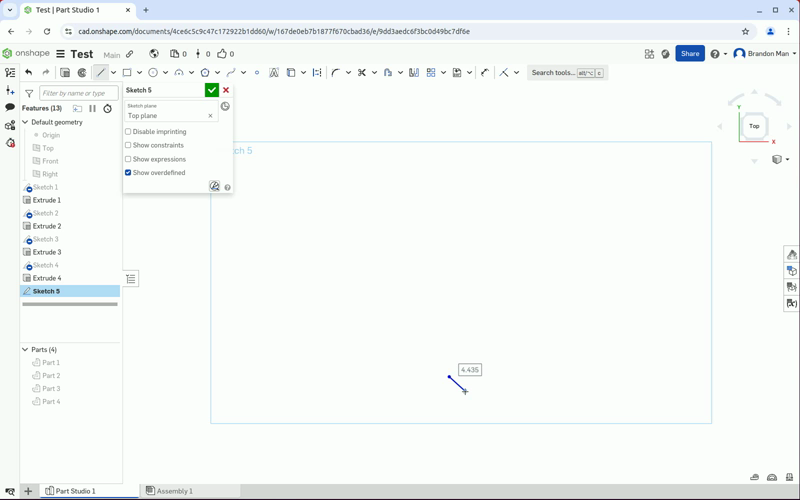
mouse_move(495, 391)
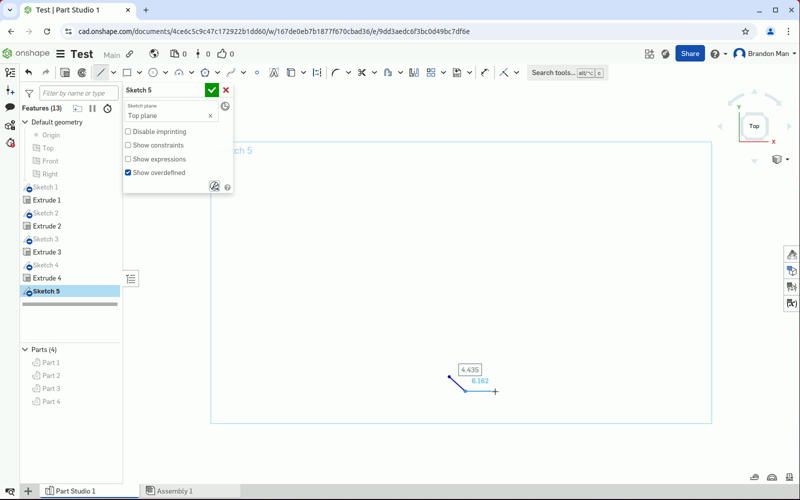
mouse_move(486, 396)
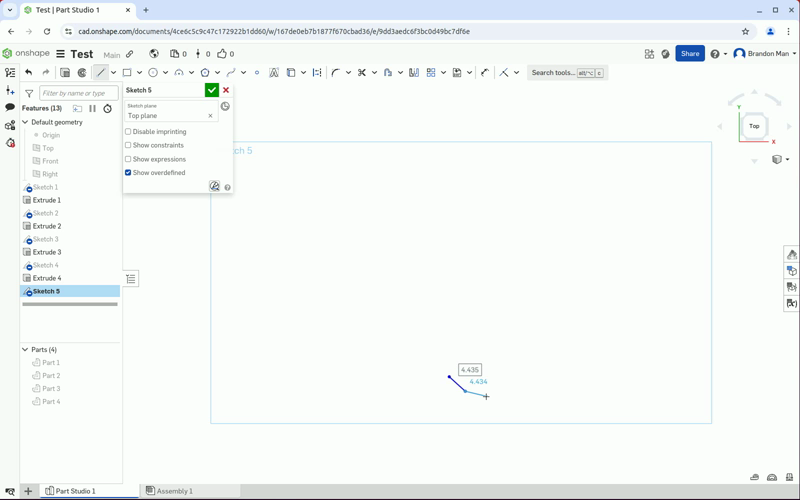
click(486, 396)
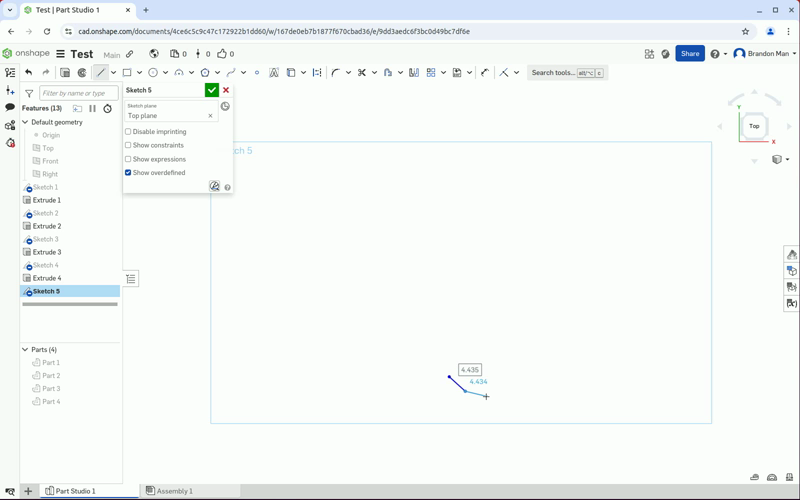
key_up(shift)
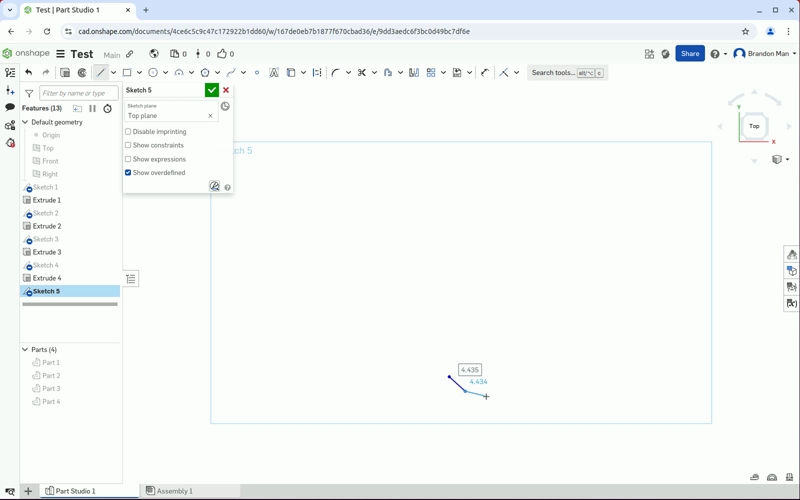
key_down(shift)
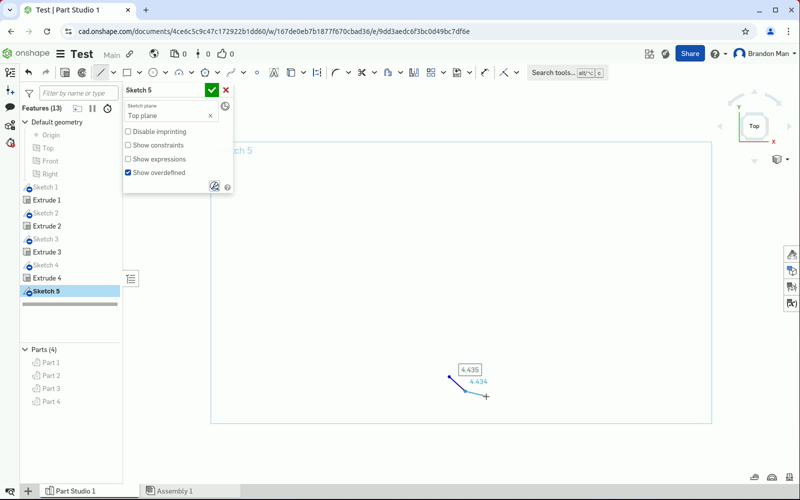
mouse_move(516, 396)
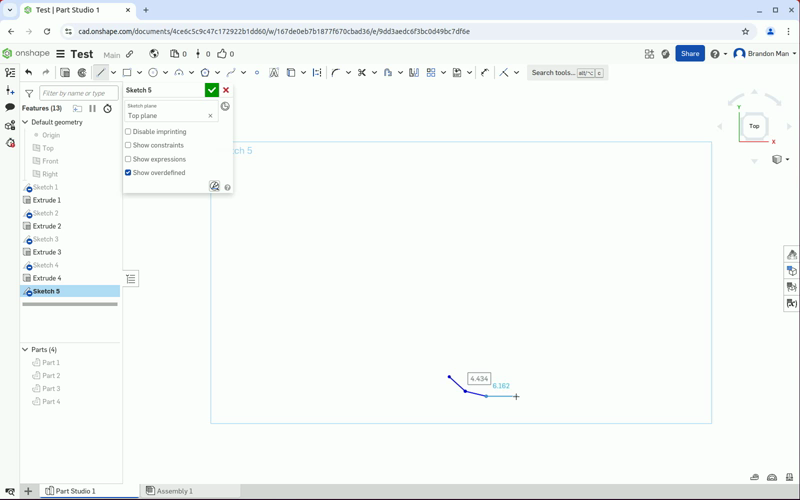
mouse_move(490, 375)
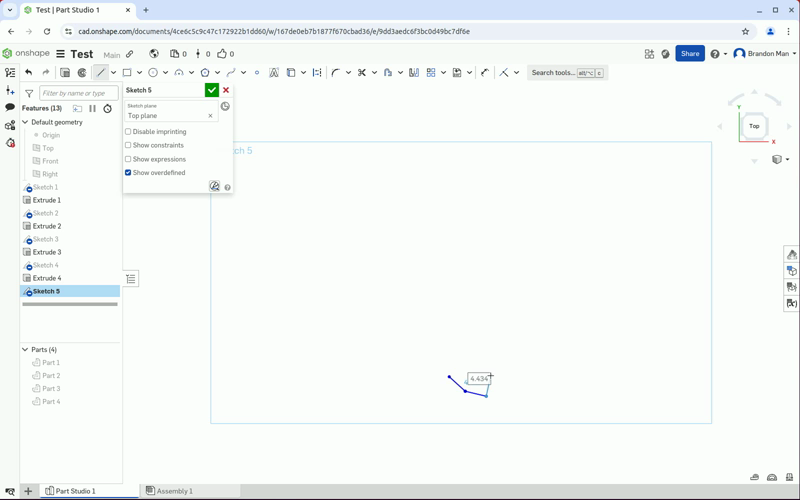
click(490, 375)
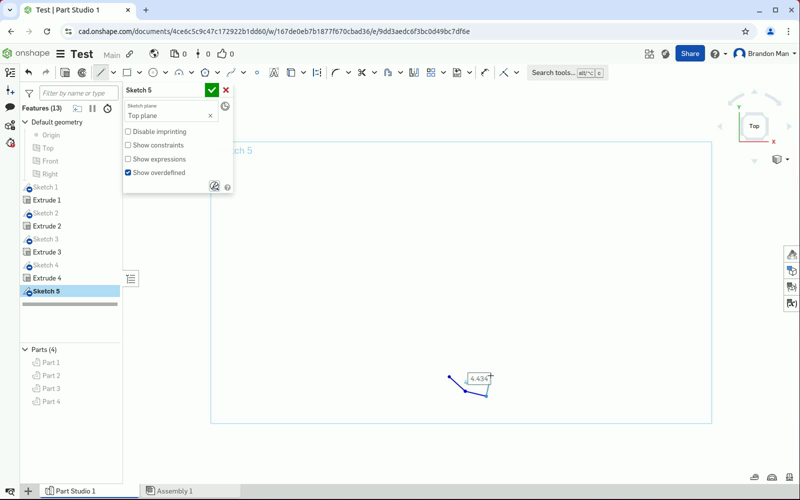
key_up(shift)
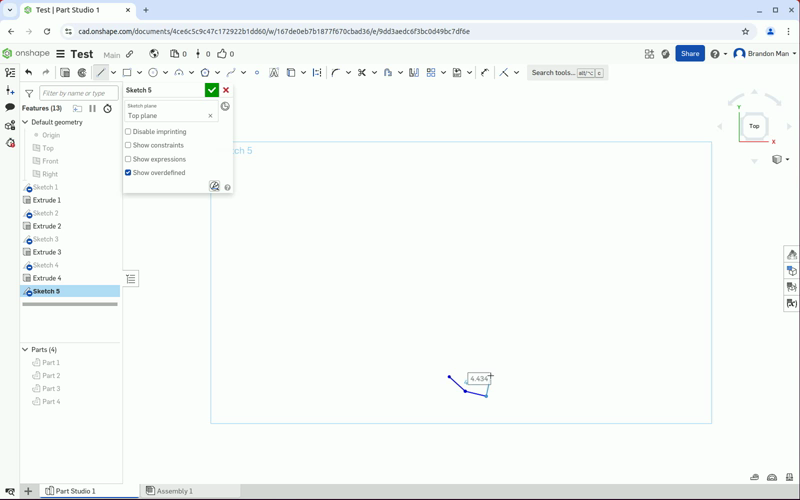
key_down(shift)
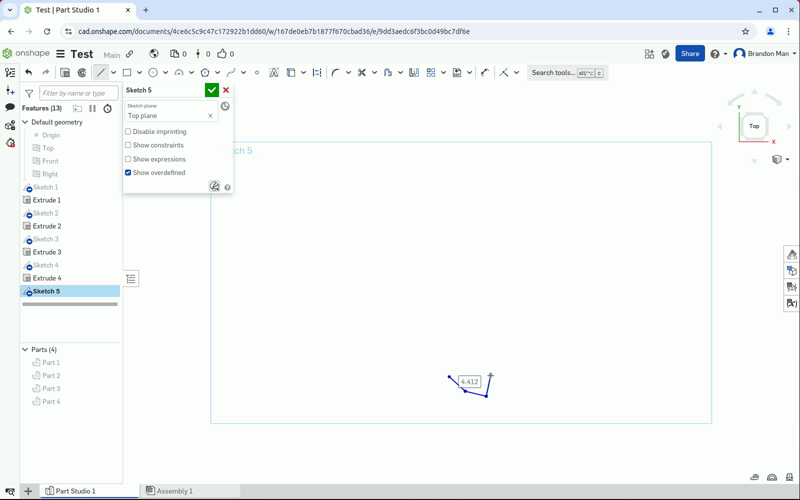
mouse_move(520, 375)
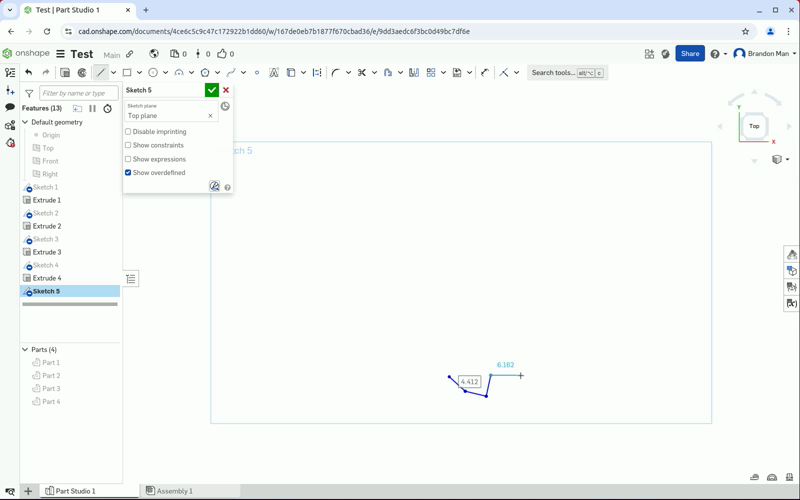
mouse_move(475, 371)
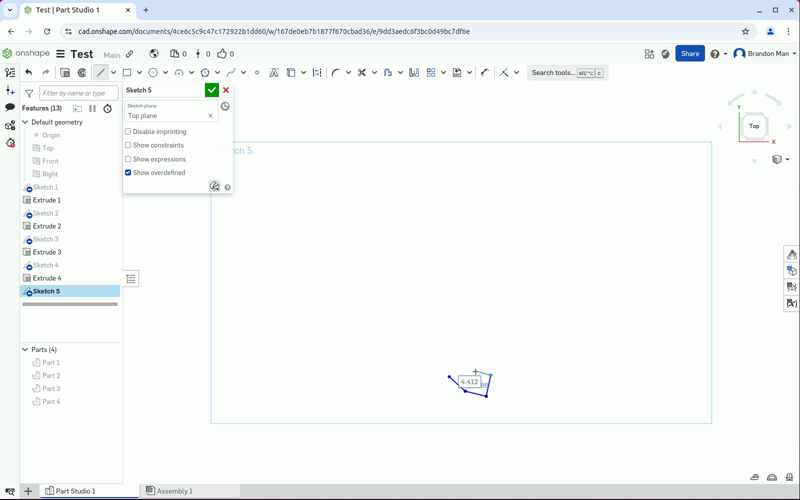
click(475, 371)
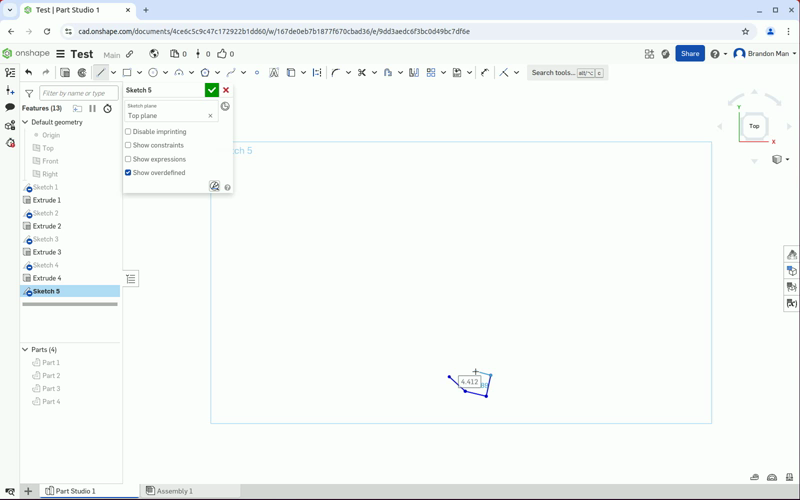
key_up(shift)
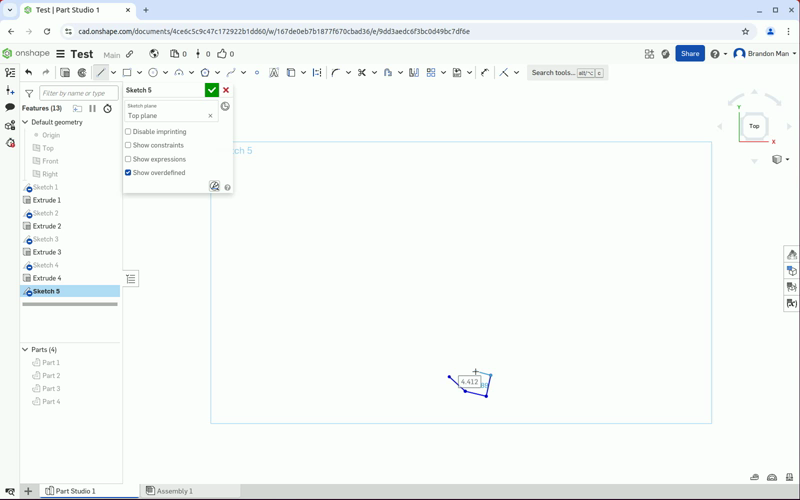
key_down(shift)
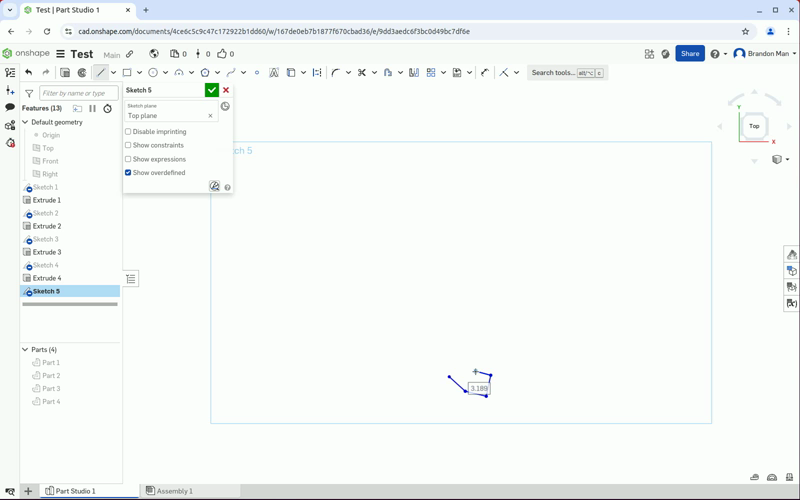
mouse_move(505, 371)
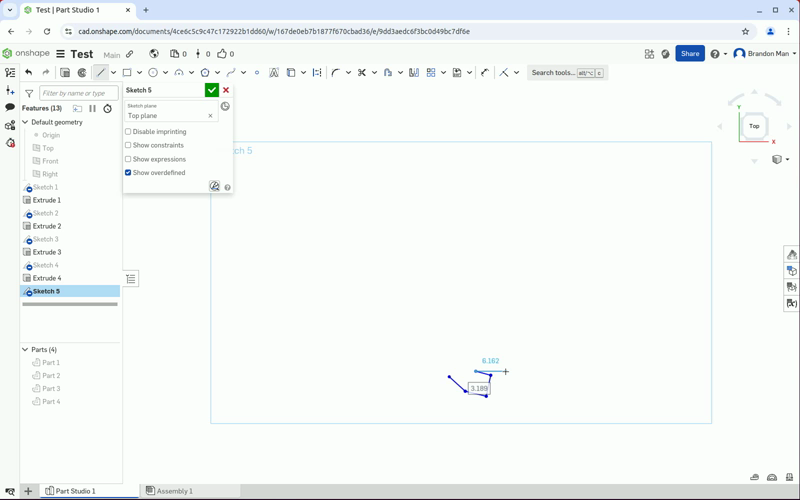
mouse_move(450, 365)
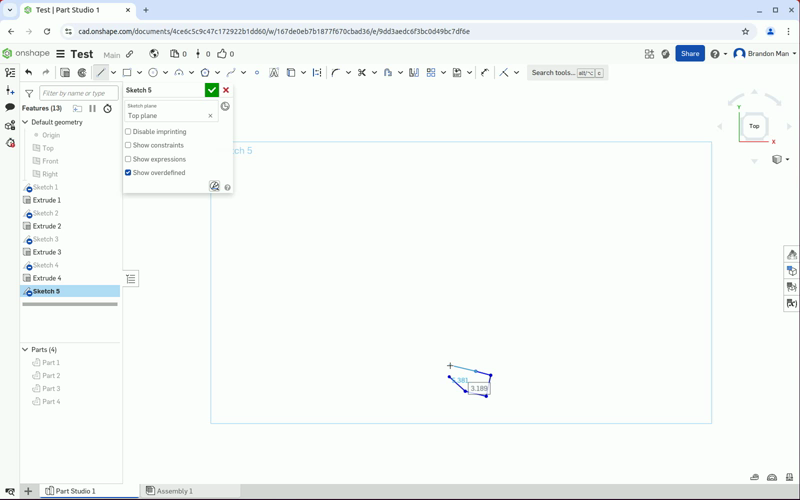
click(450, 365)
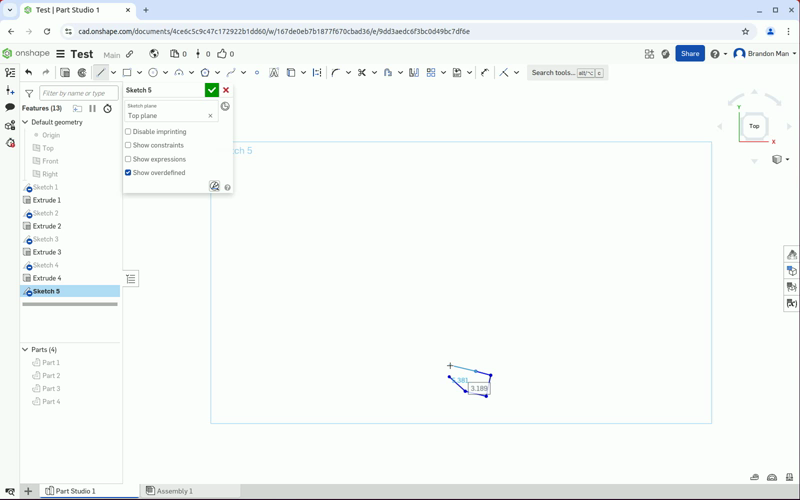
key_up(shift)
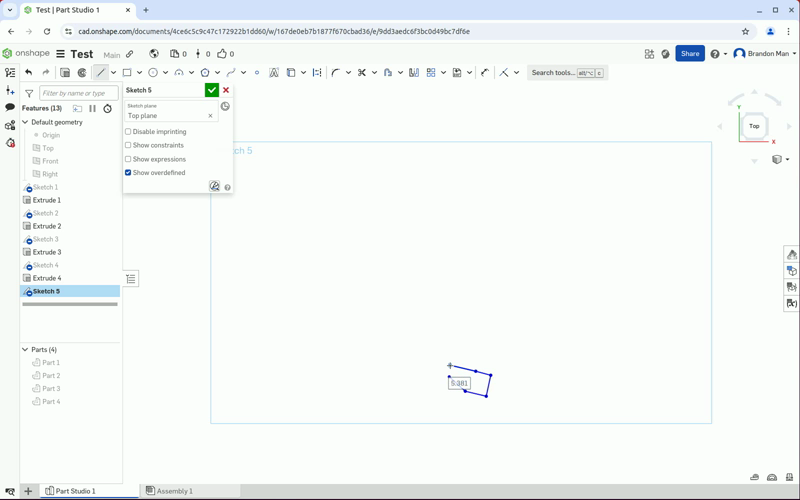
mouse_move(480, 365)
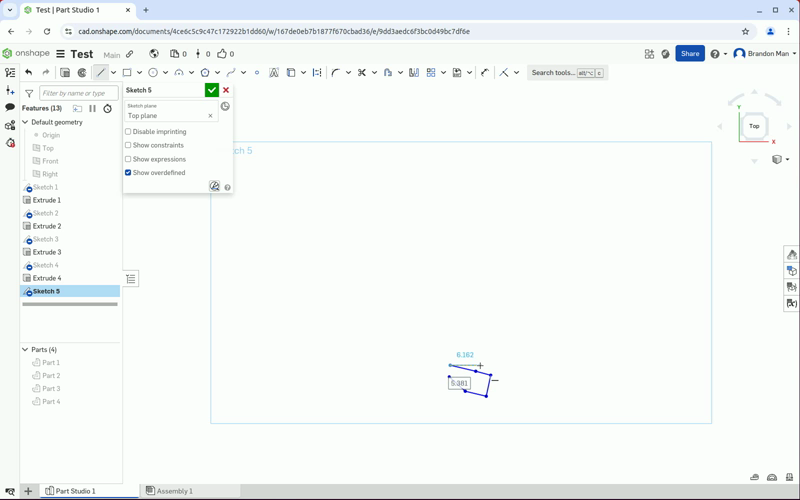
key_down(shift)
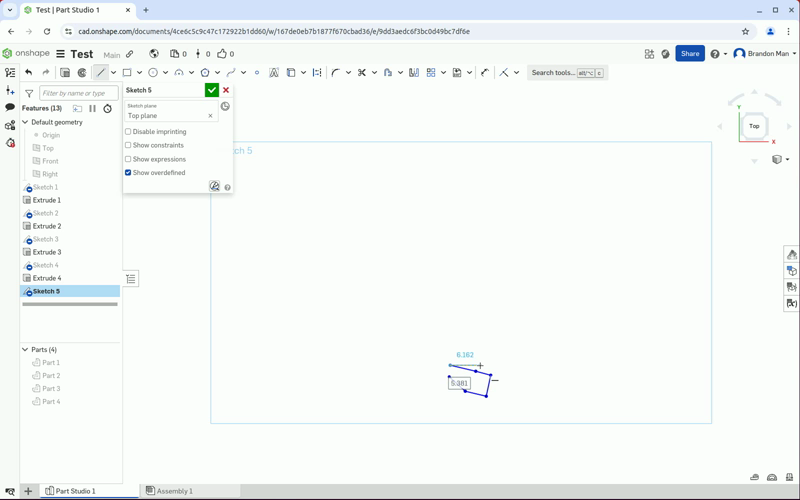
mouse_move(449, 376)
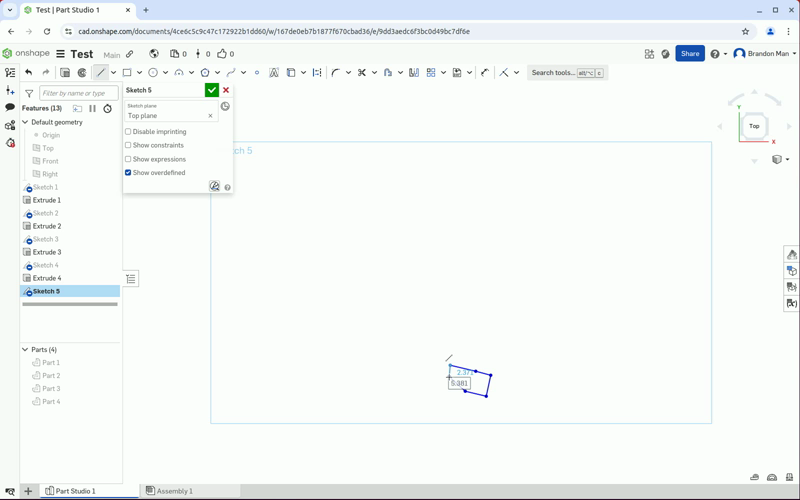
key_up(shift)
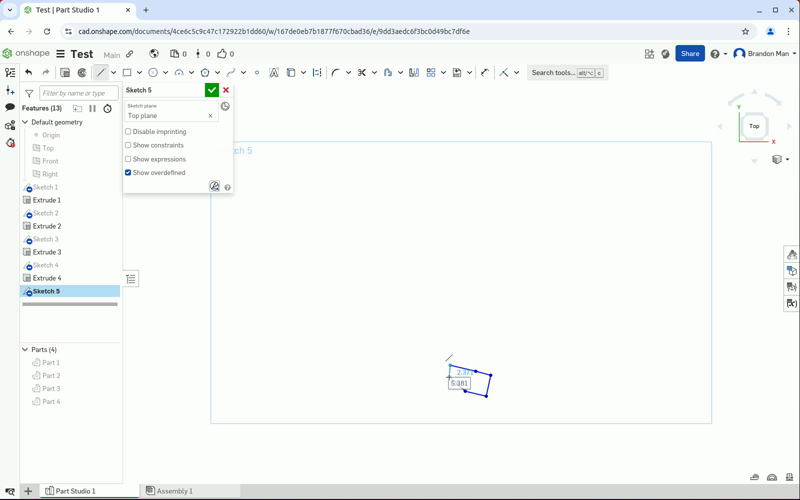
click(449, 376)
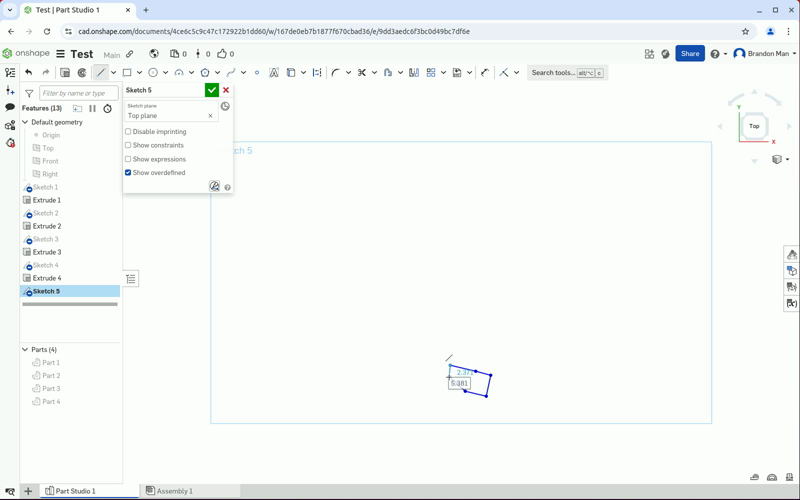
key(esc)
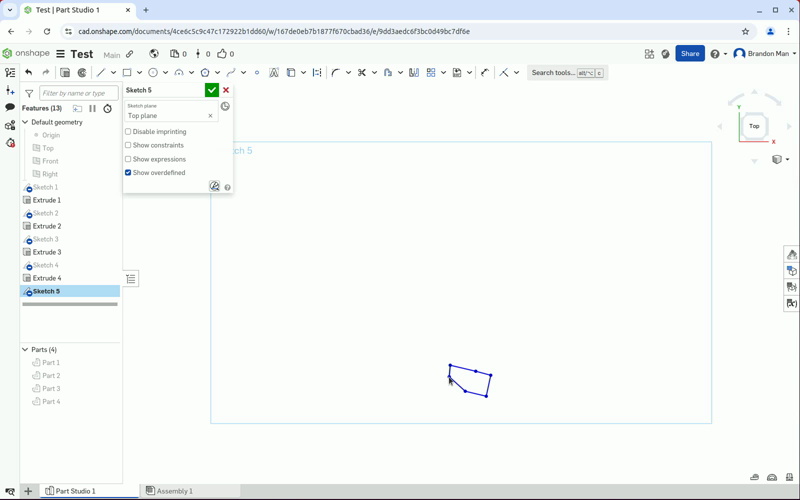
mouse_move(475, 386)
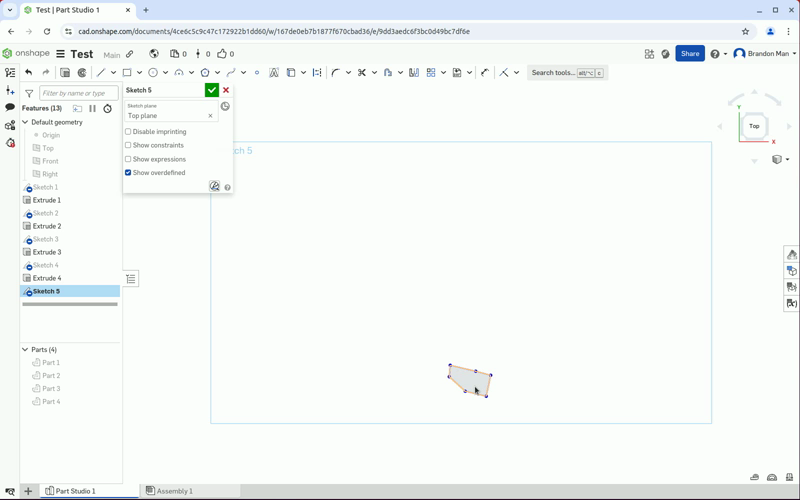
scroll(6)
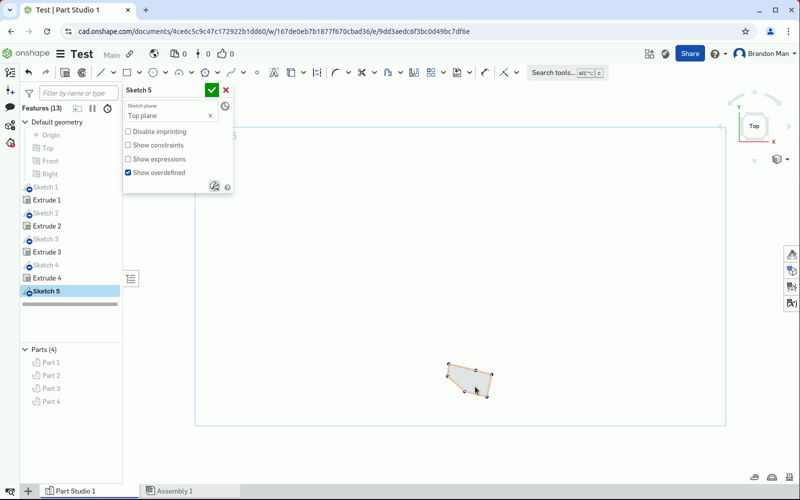
scroll(6)
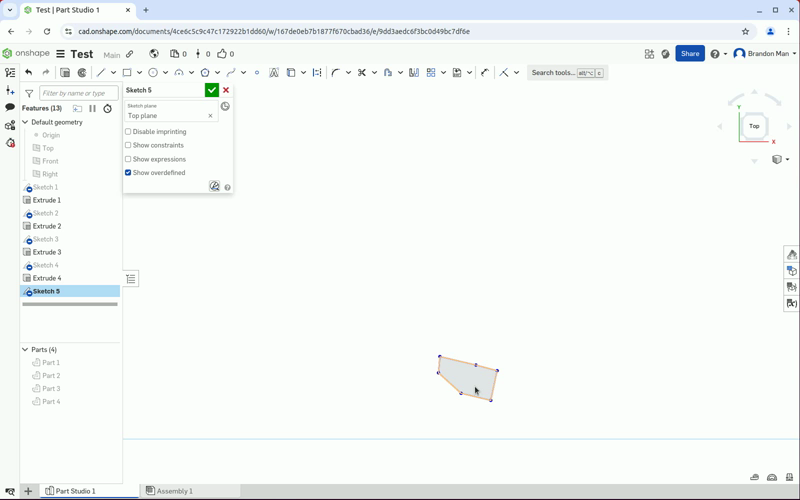
scroll(6)
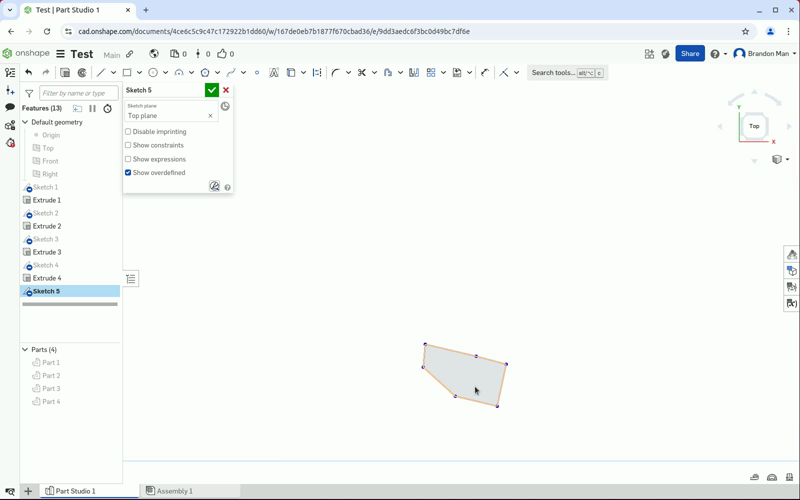
scroll(6)
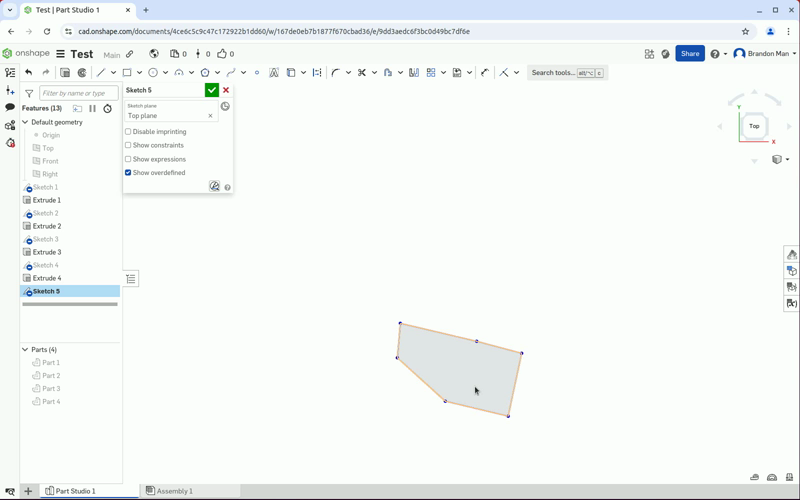
scroll(6)
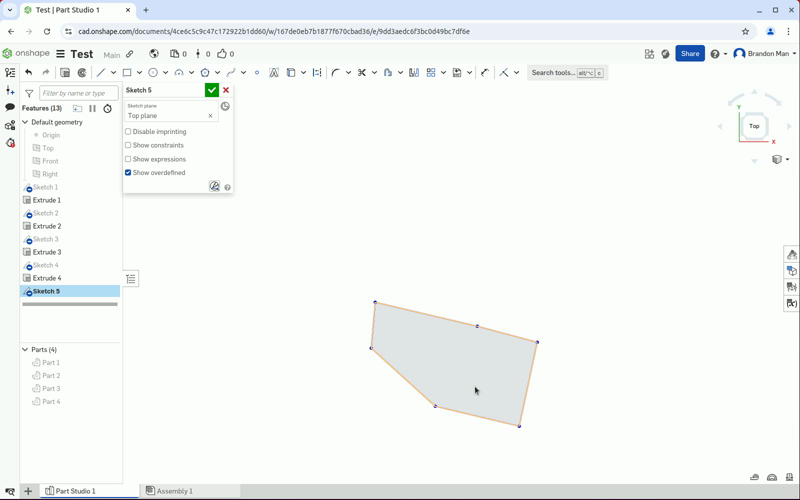
scroll(6)
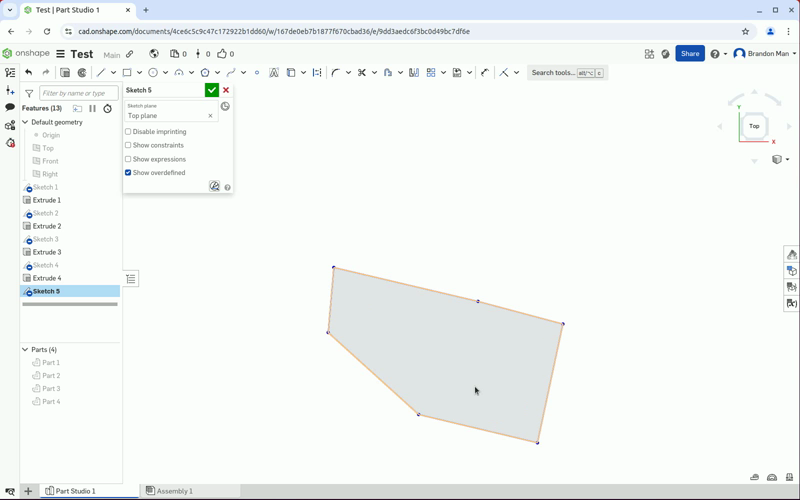
scroll(6)
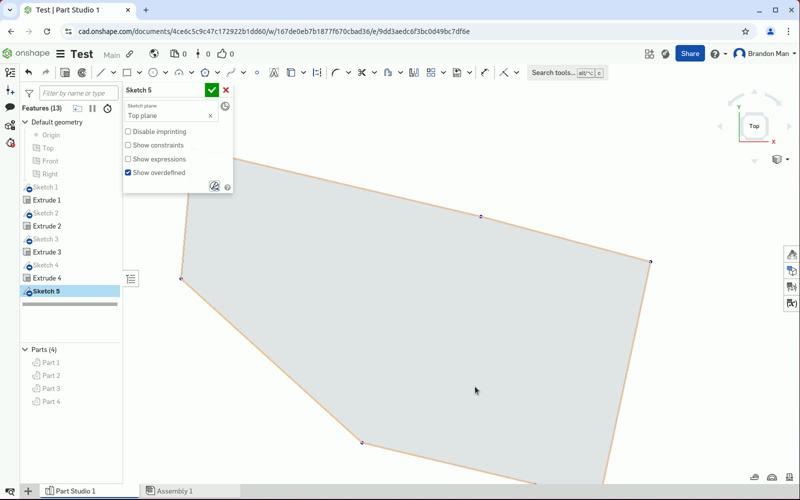
click(475, 386)
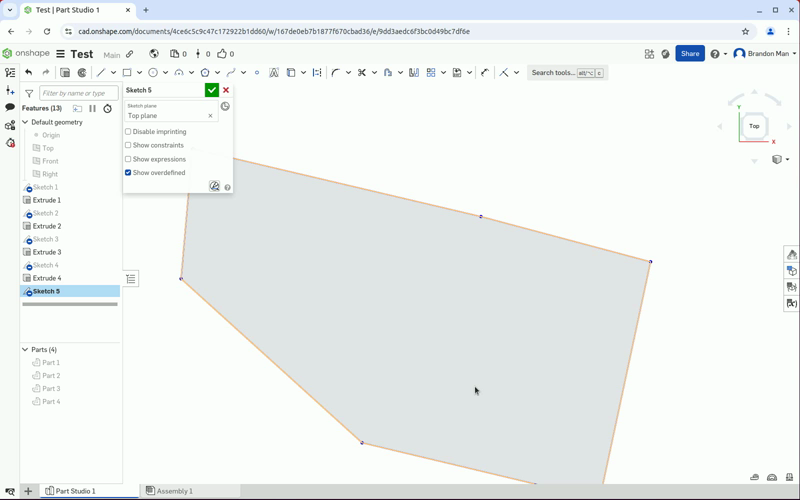
scroll(-6)
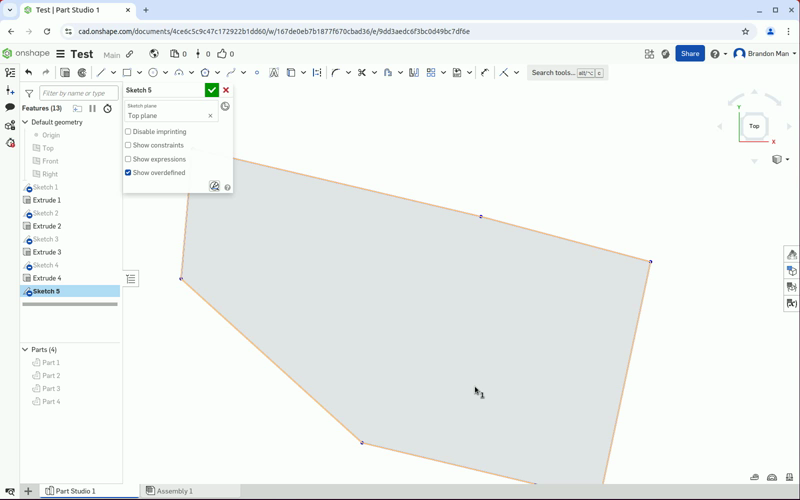
scroll(-6)
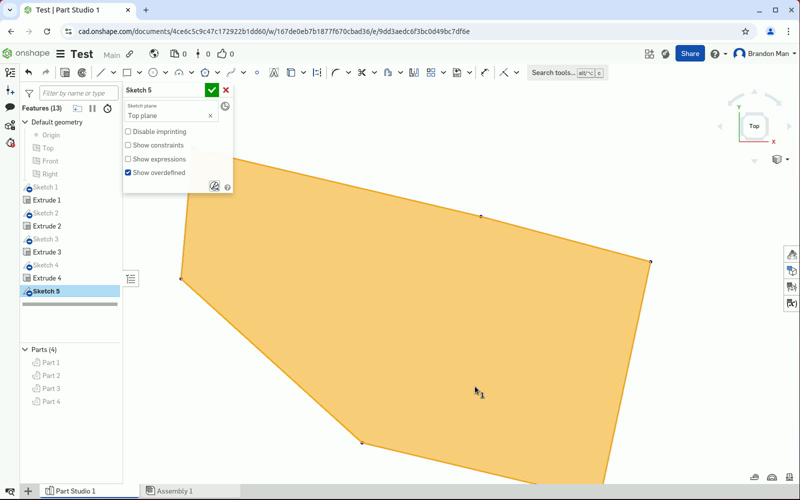
scroll(-6)
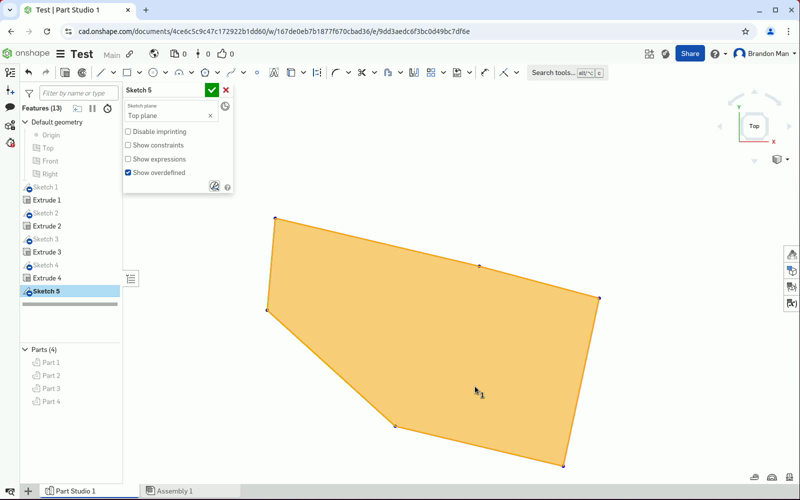
scroll(-6)
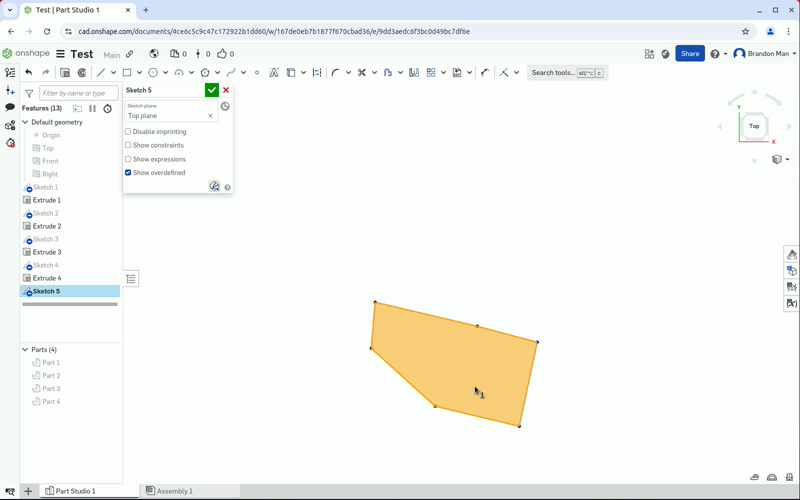
scroll(-6)
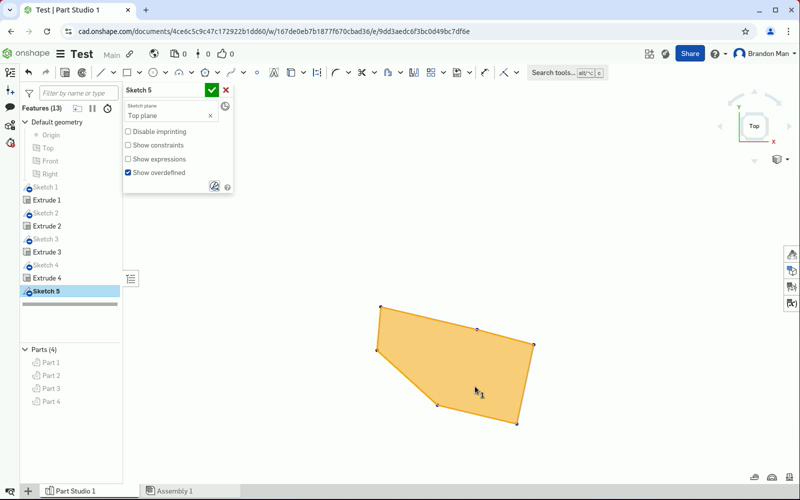
scroll(-6)
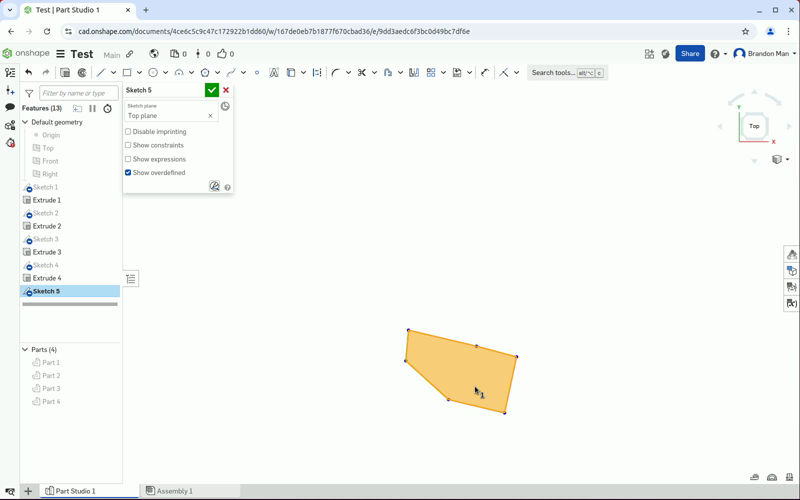
scroll(-6)
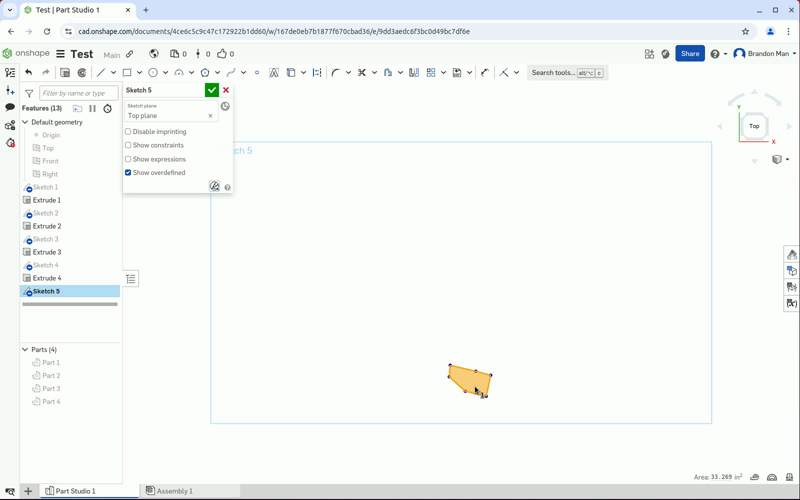
mouse_move(73, 352)
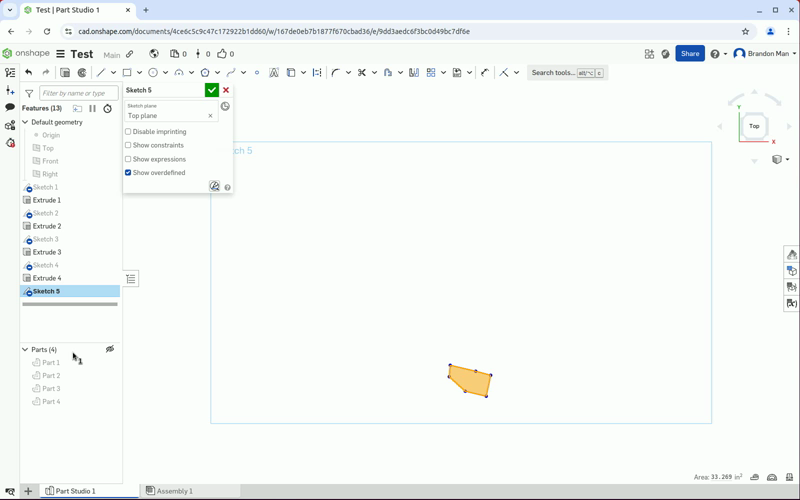
key(shift+y)
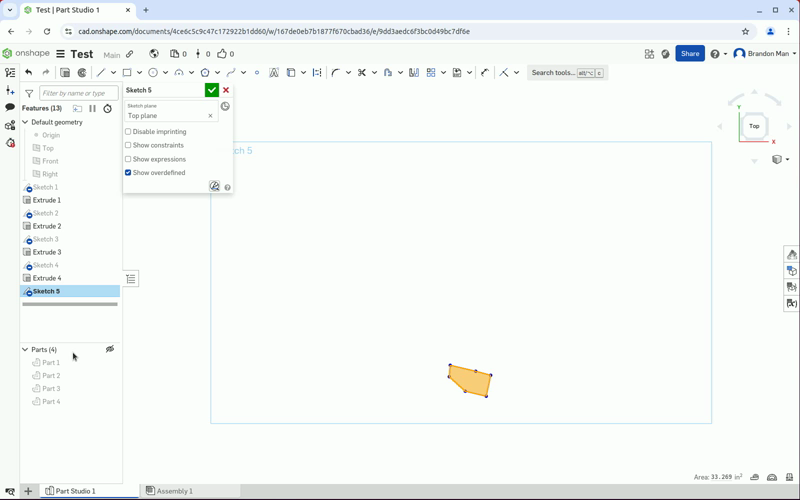
key(shift+e)
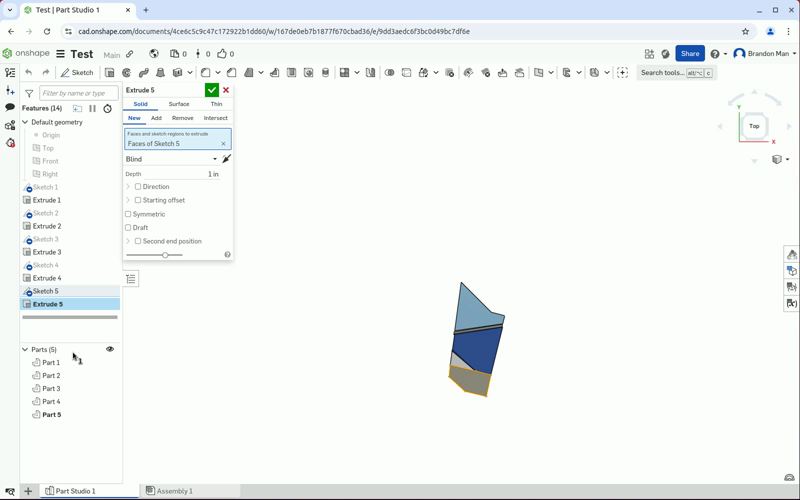
mouse_move(143, 106)
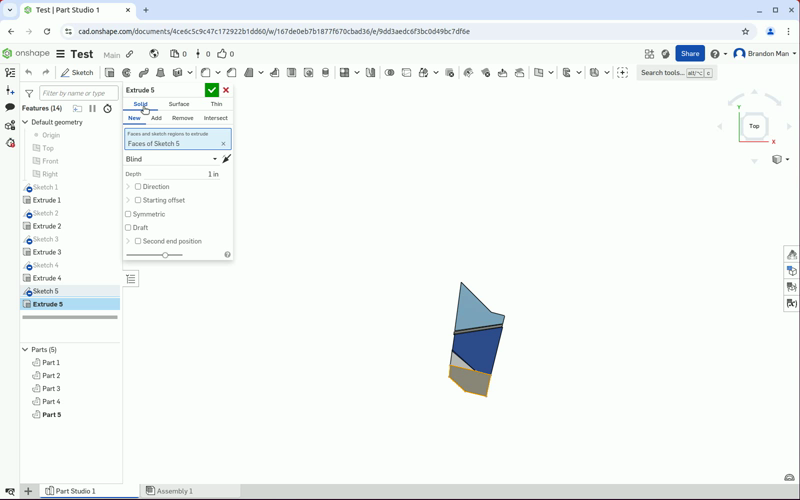
click(143, 106)
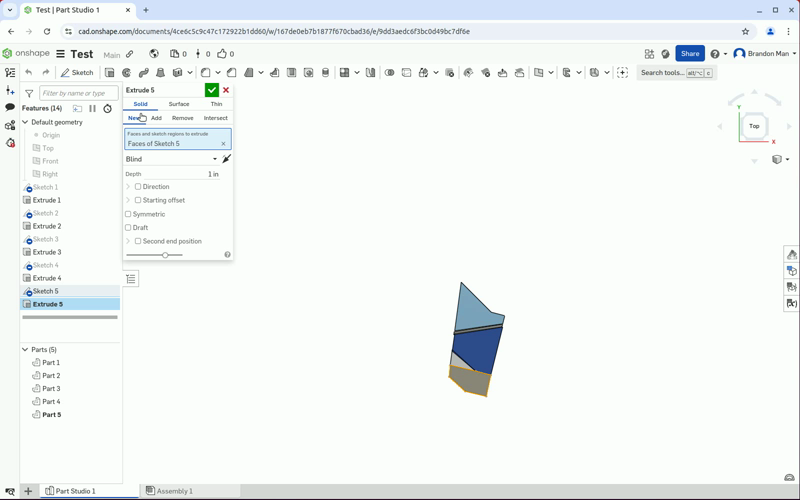
mouse_move(137, 120)
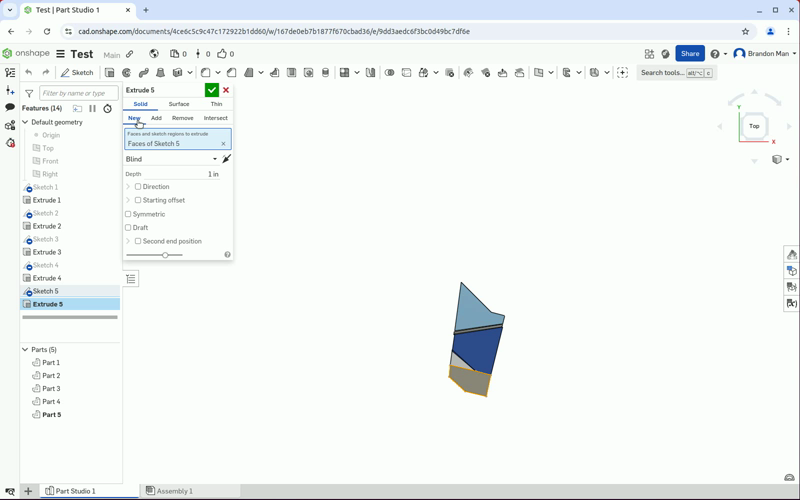
click(137, 120)
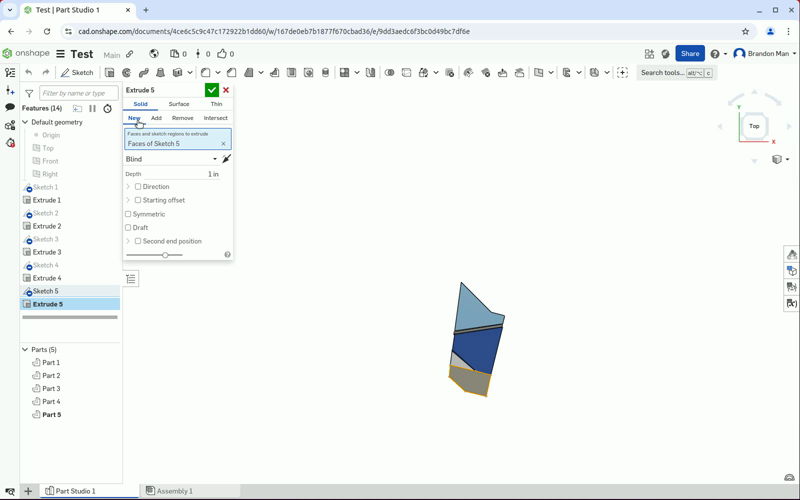
key(tab, 4)
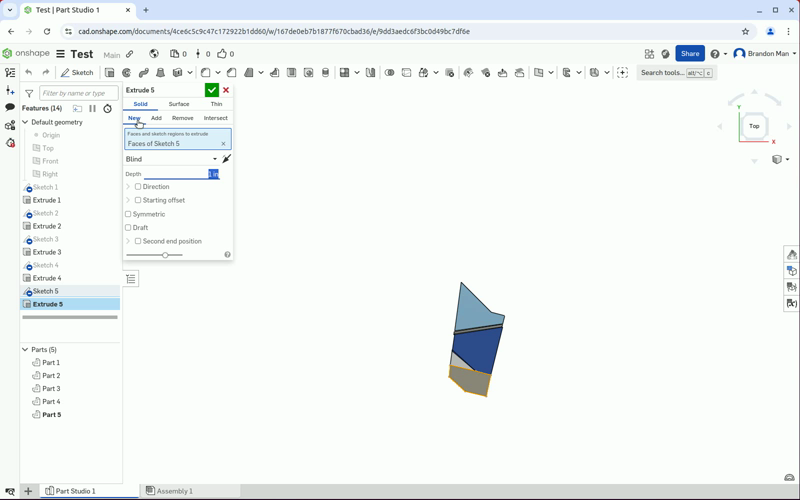
text(-0.241)
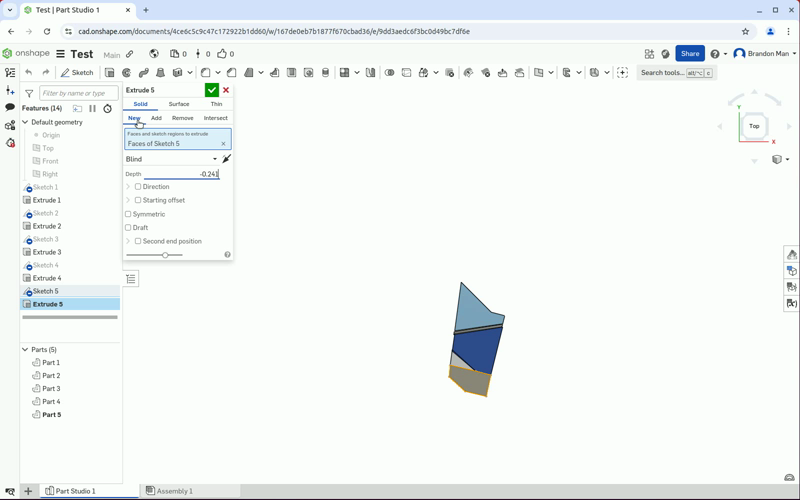
key(enter)
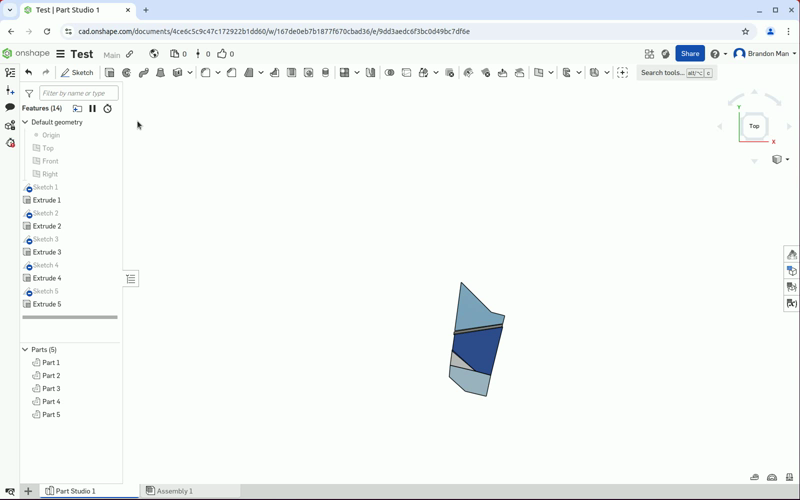
key(shift+h)
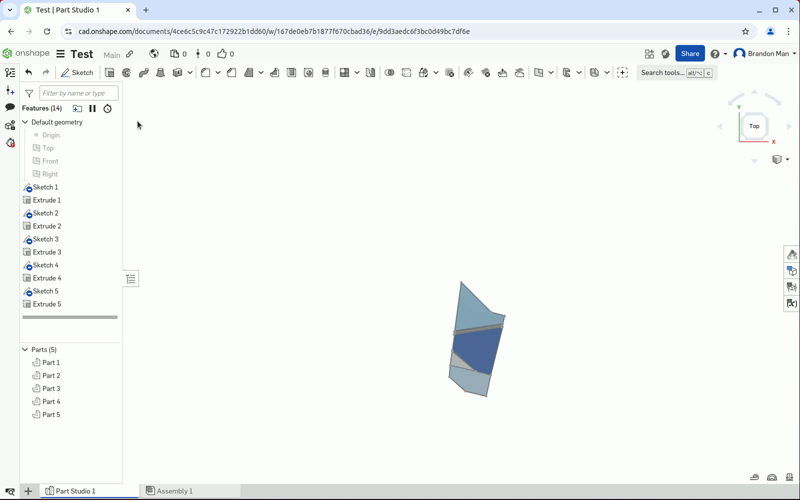
key(shift+h)
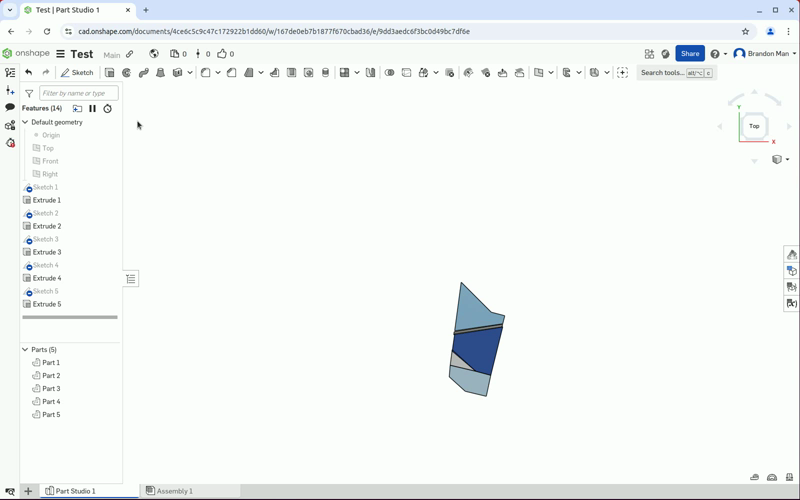
mouse_move(73, 189)
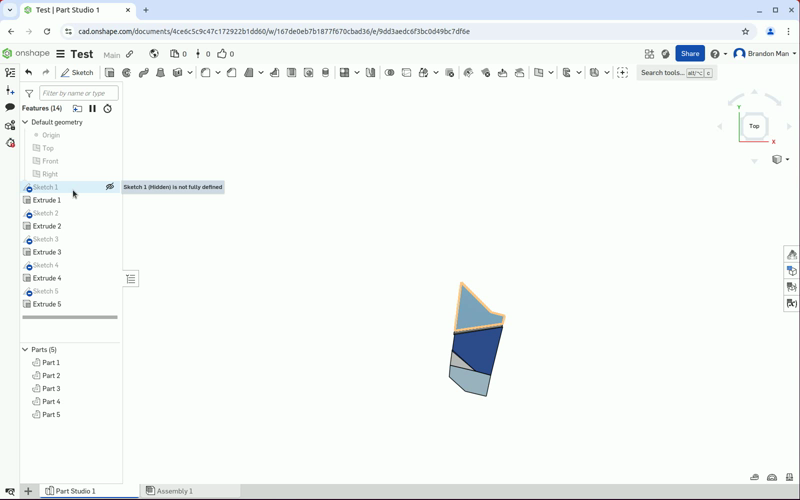
click(73, 189)
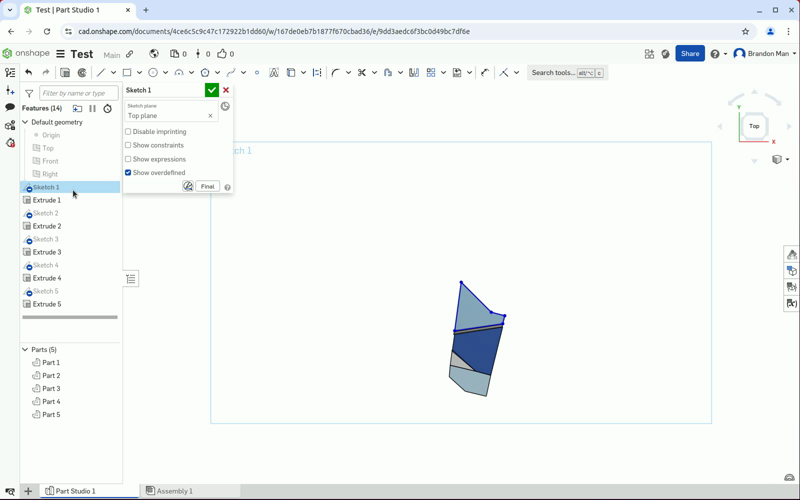
mouse_move(229, 92)
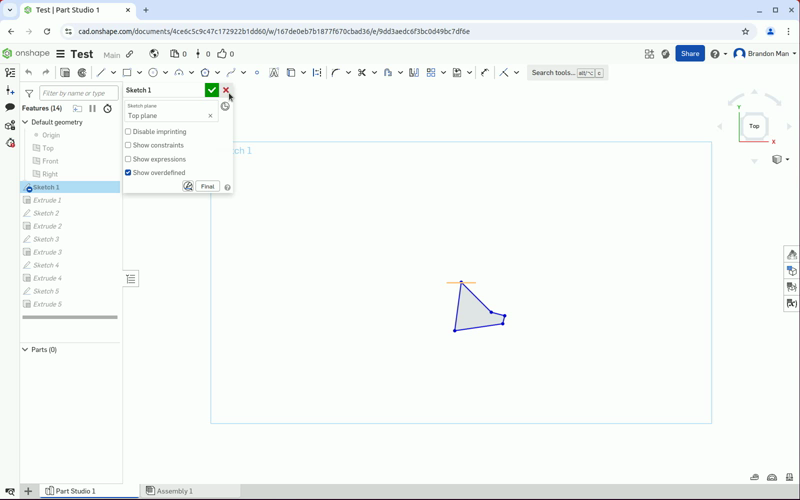
click(229, 92)
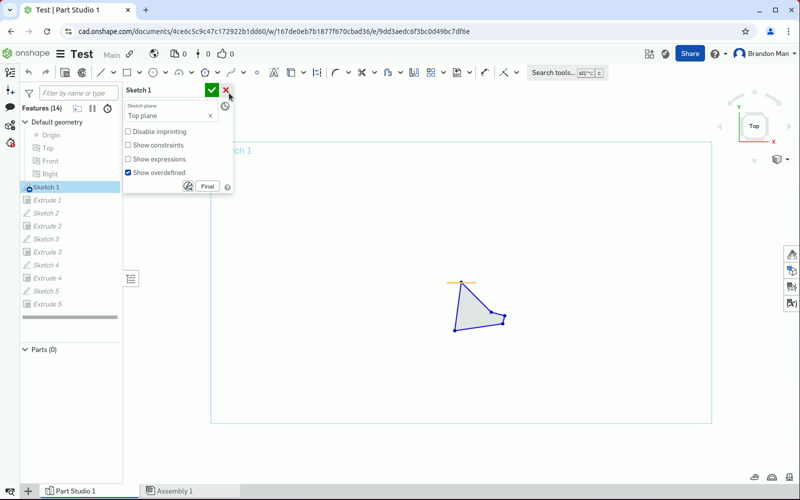
key(shift+s)
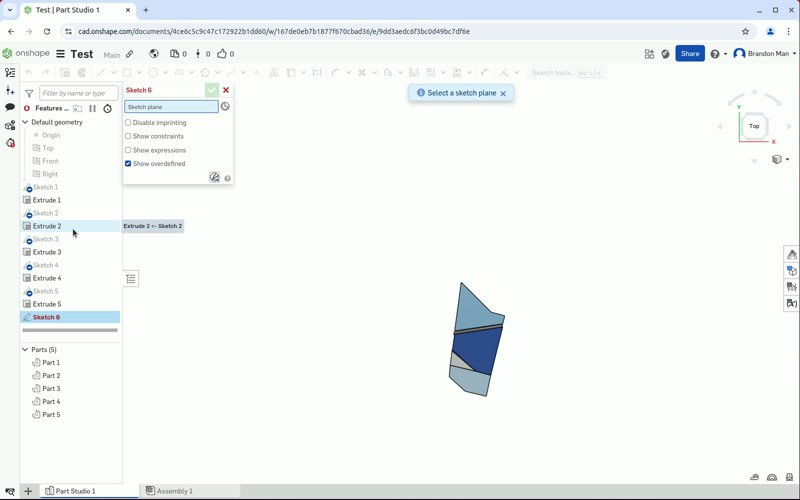
scroll(3)
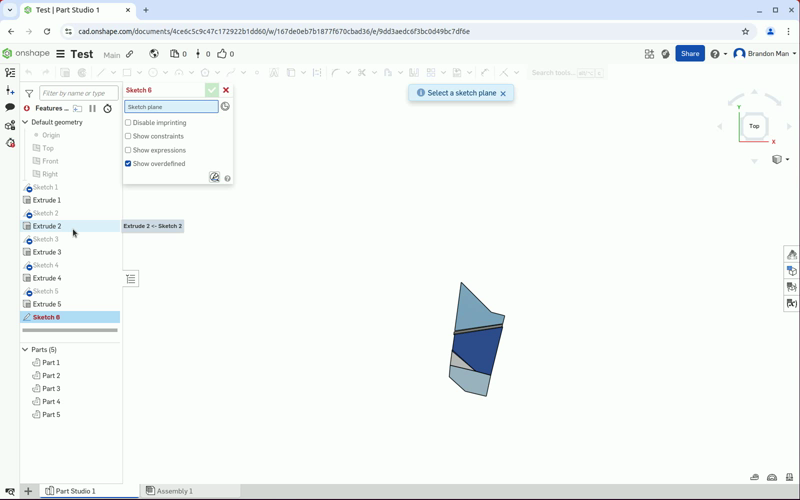
mouse_move(73, 150)
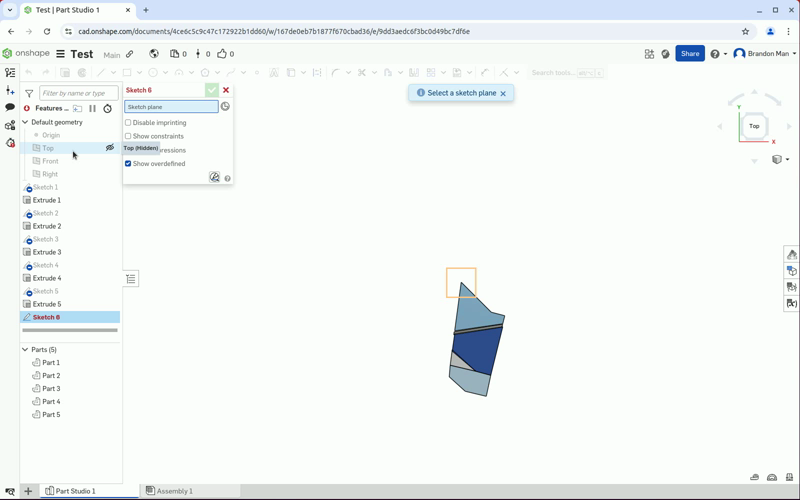
click(73, 150)
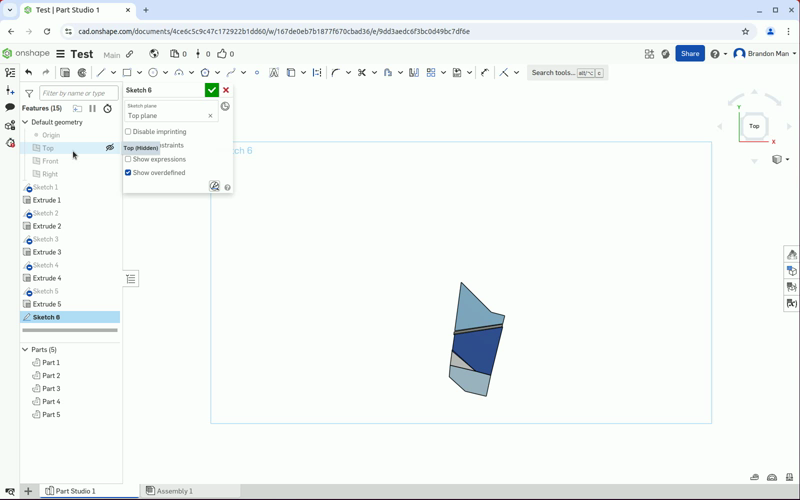
mouse_move(73, 352)
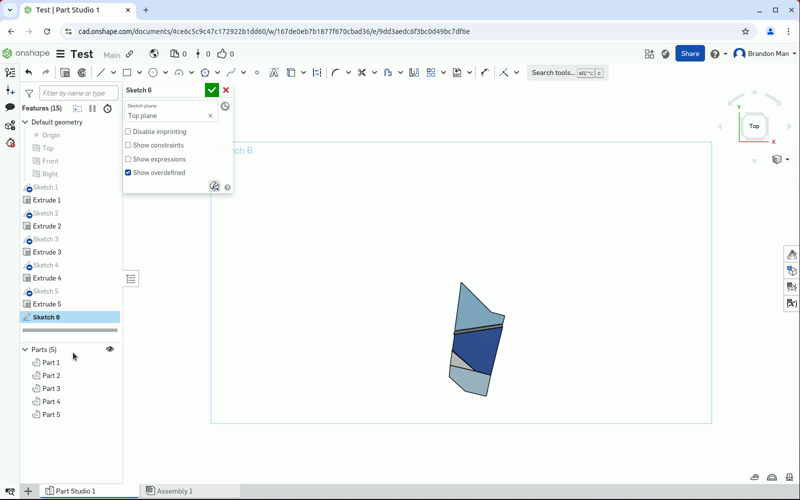
key(y)
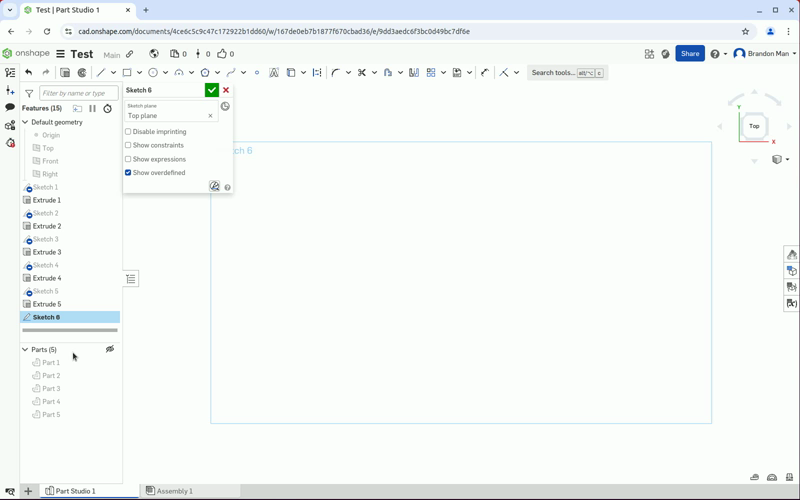
key(l)
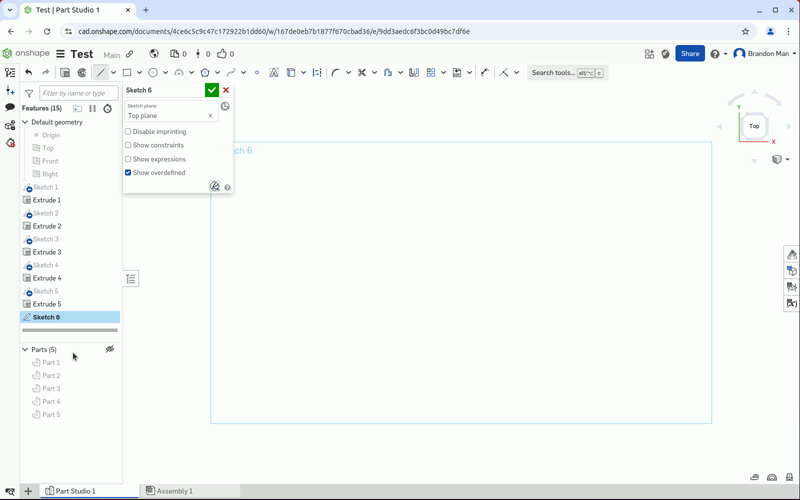
key_down(shift)
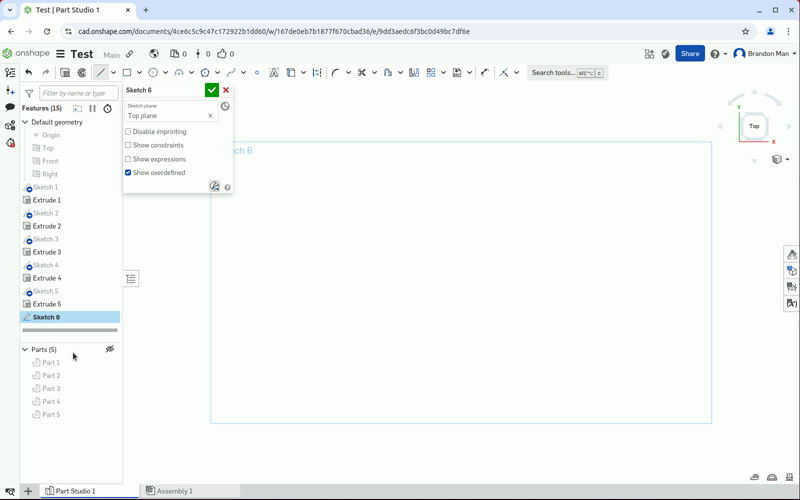
mouse_move(450, 365)
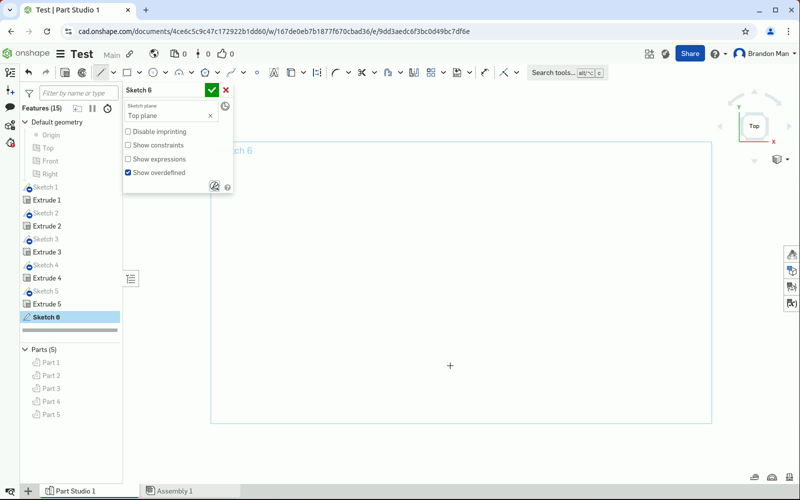
click(450, 365)
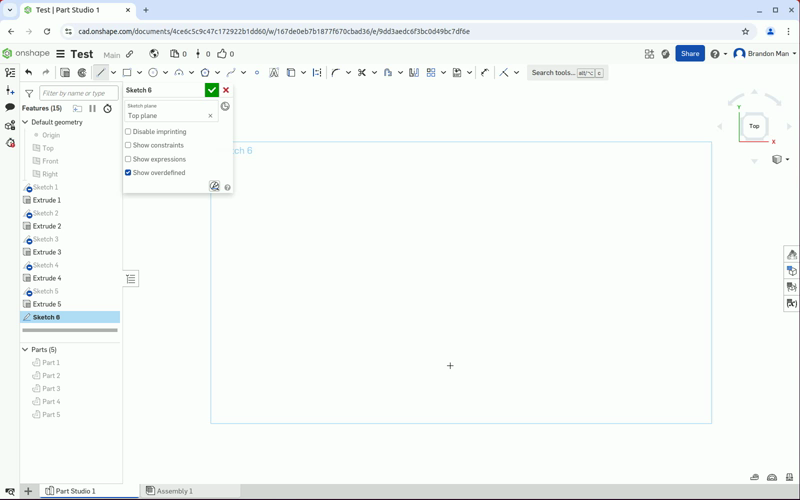
key_up(shift)
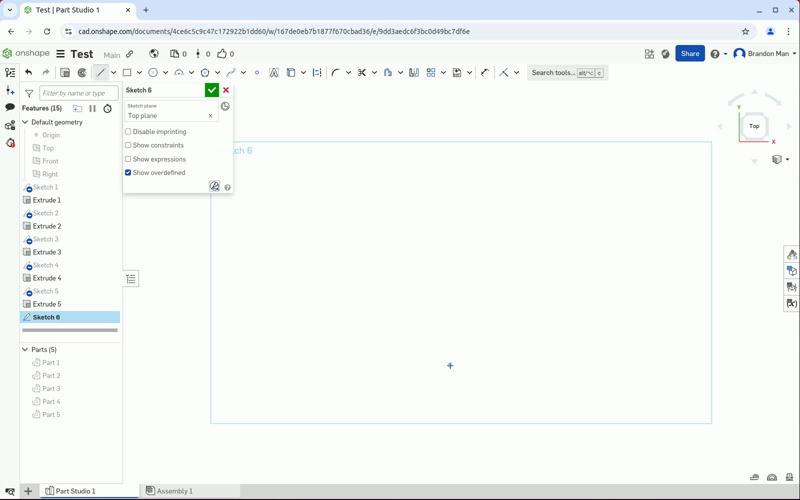
key_down(shift)
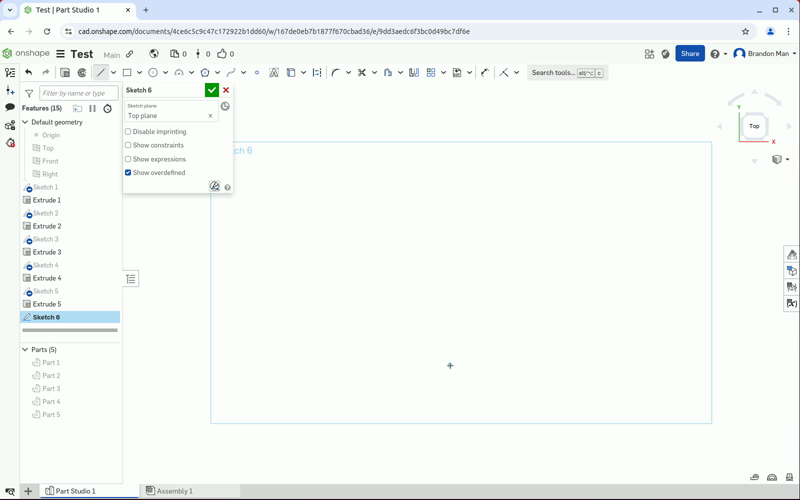
mouse_move(480, 365)
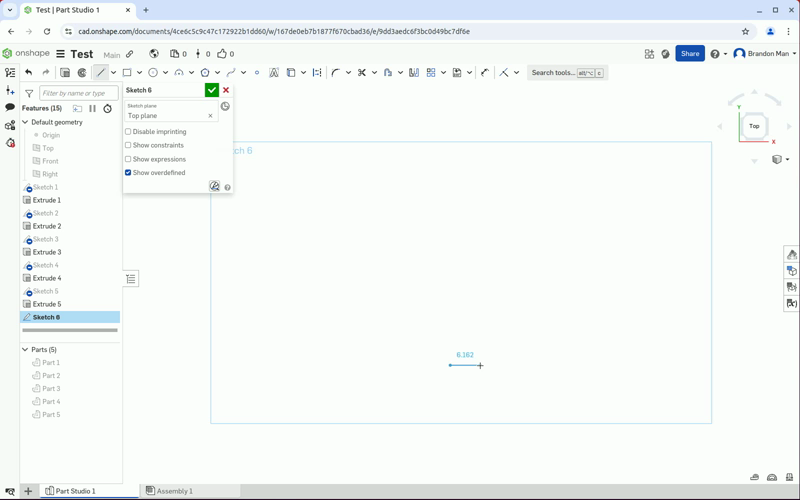
mouse_move(475, 371)
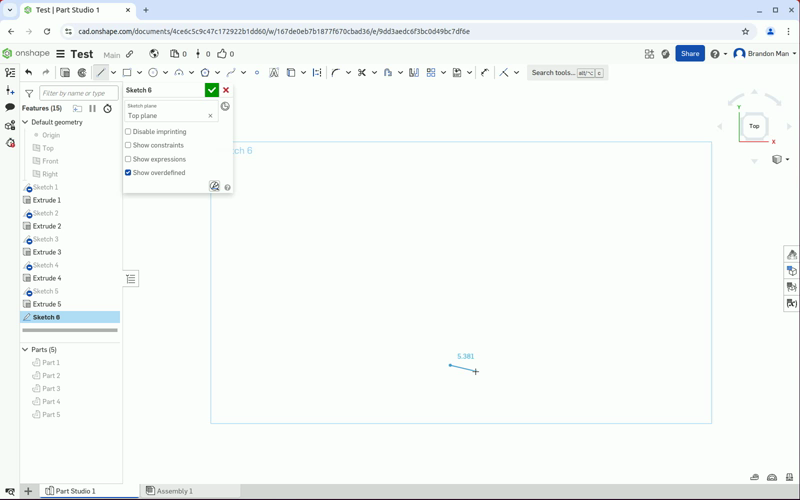
click(475, 371)
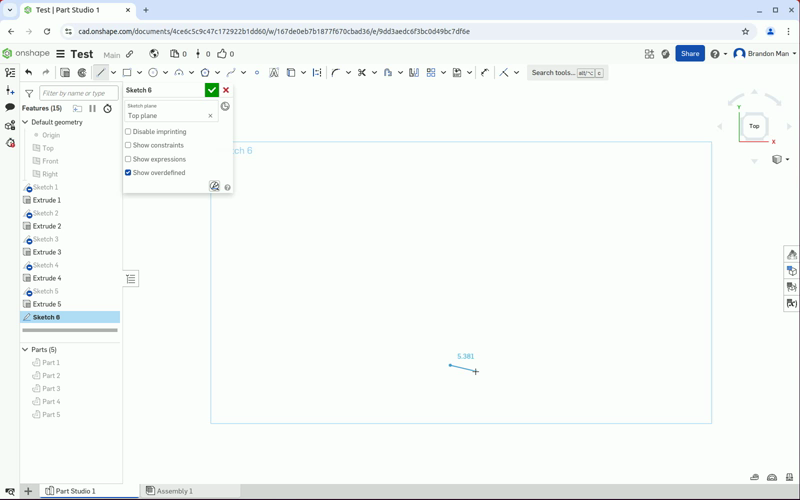
key_up(shift)
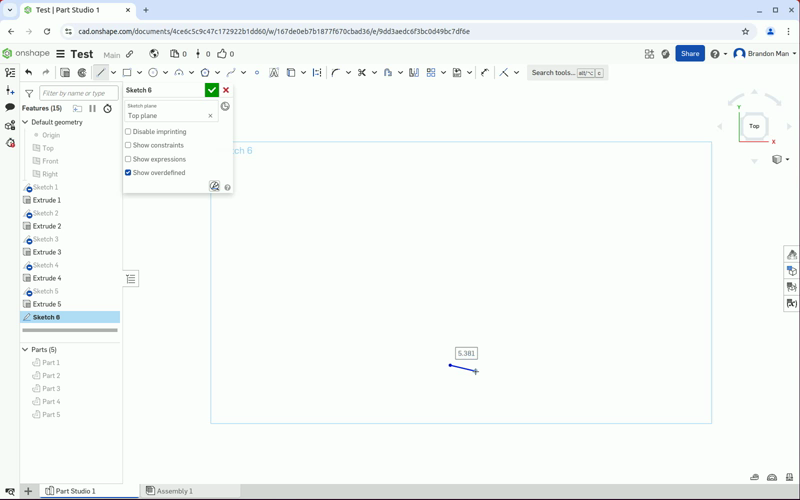
key_down(shift)
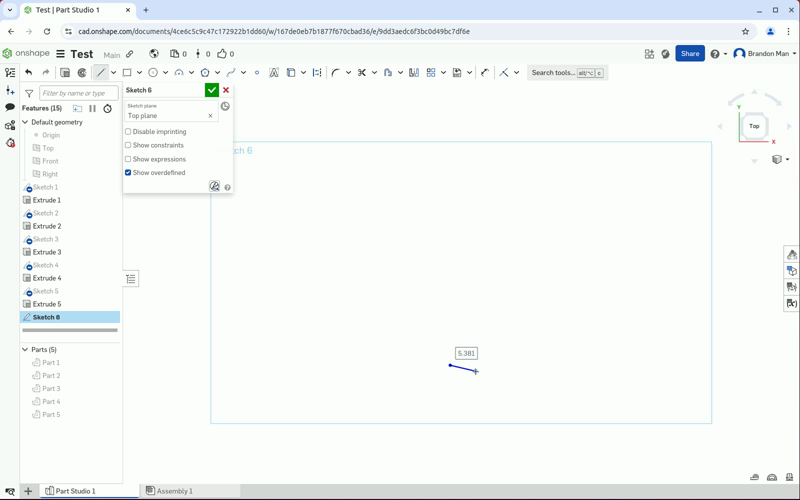
mouse_move(505, 371)
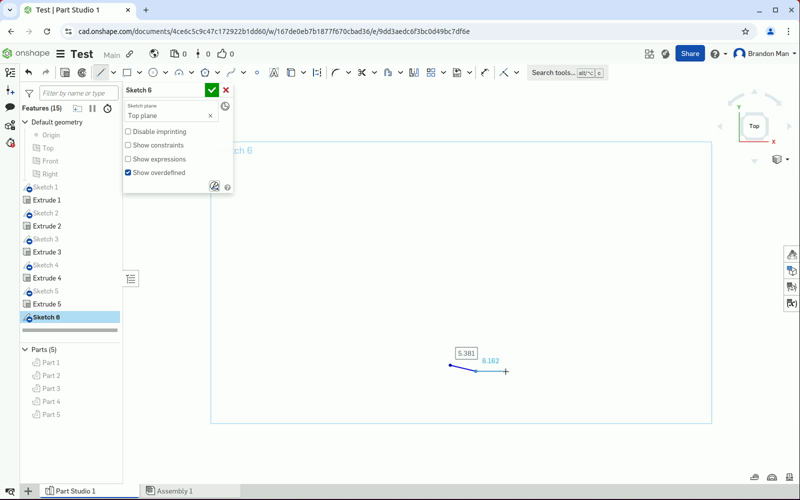
mouse_move(452, 349)
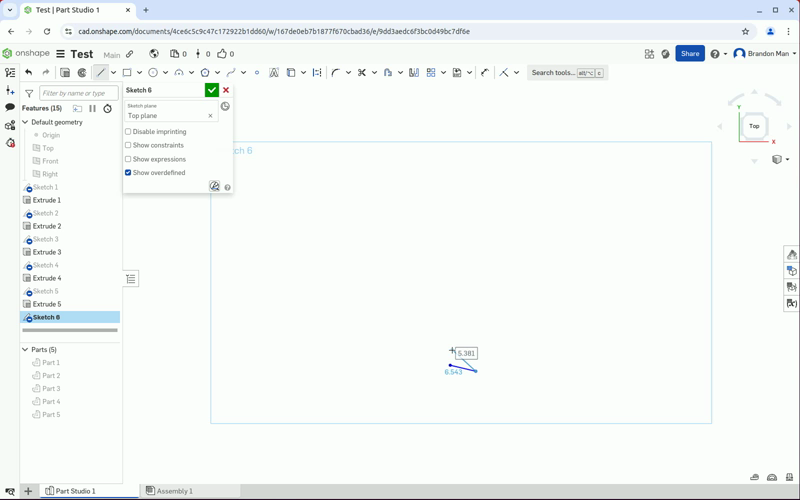
click(452, 349)
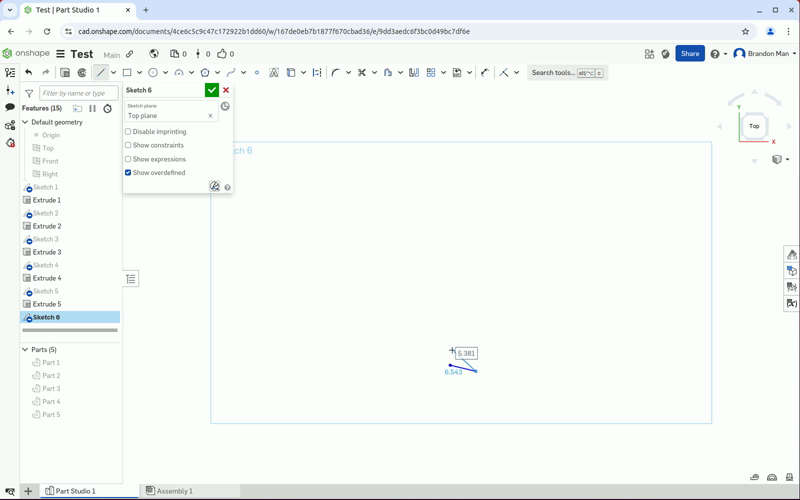
key_up(shift)
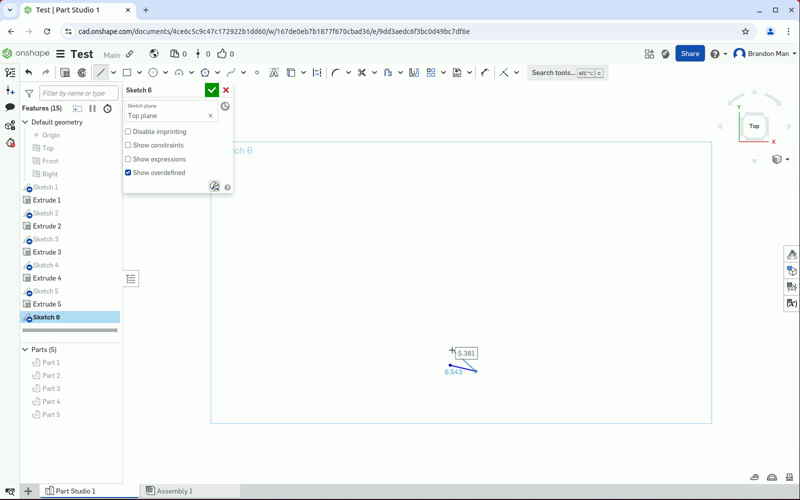
mouse_move(482, 349)
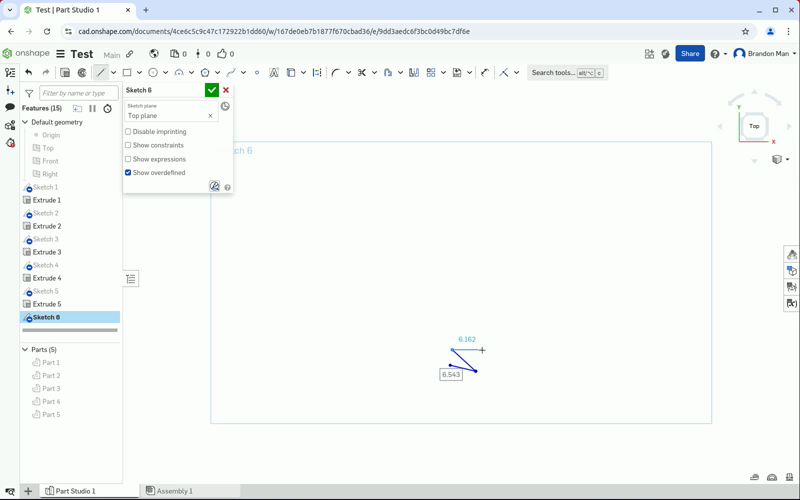
key_down(shift)
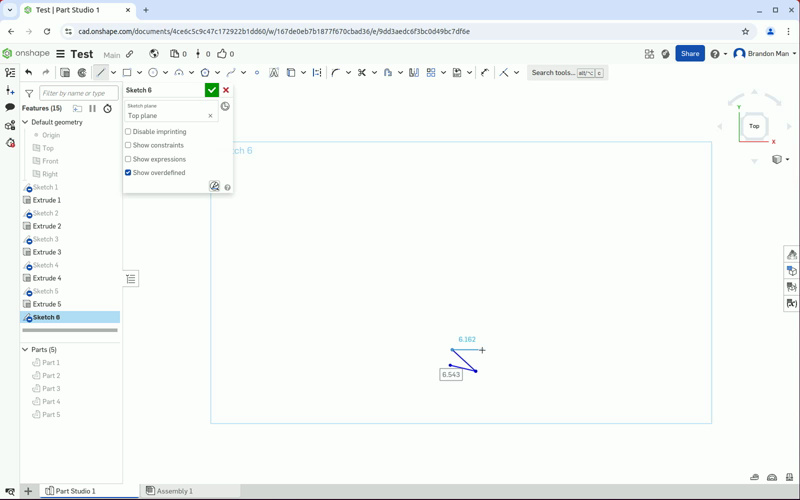
mouse_move(450, 365)
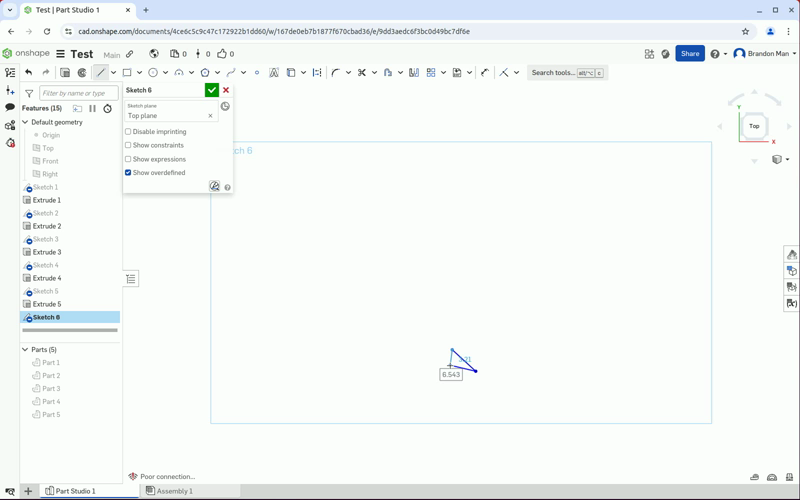
key_up(shift)
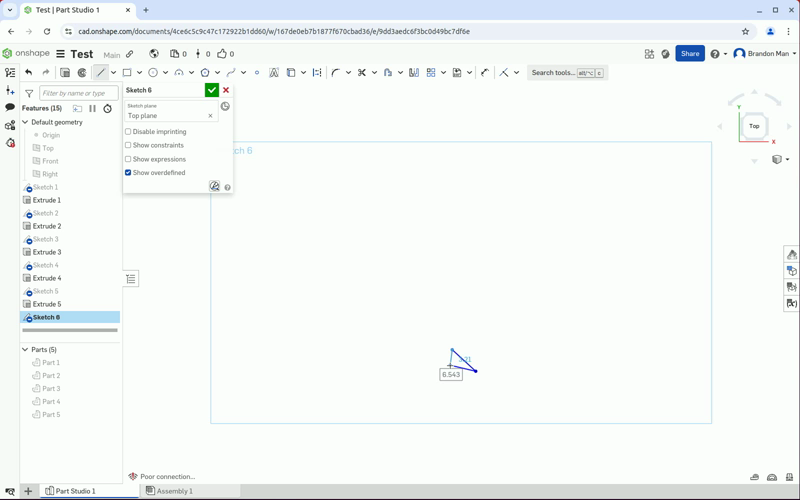
click(450, 365)
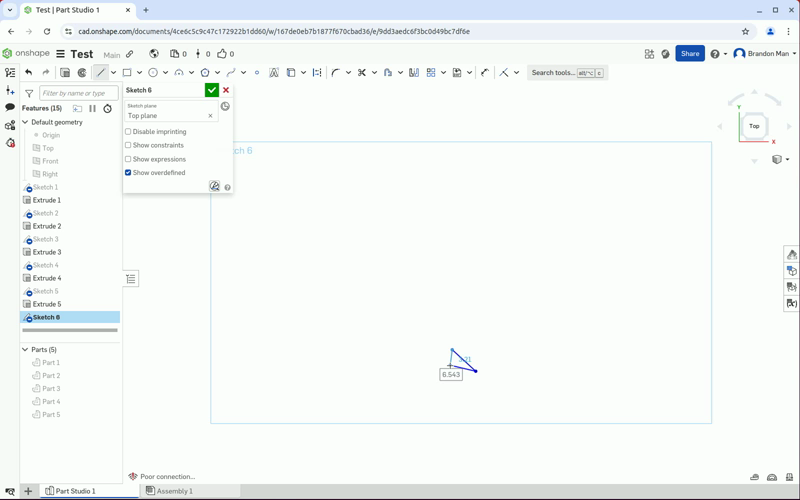
key(esc)
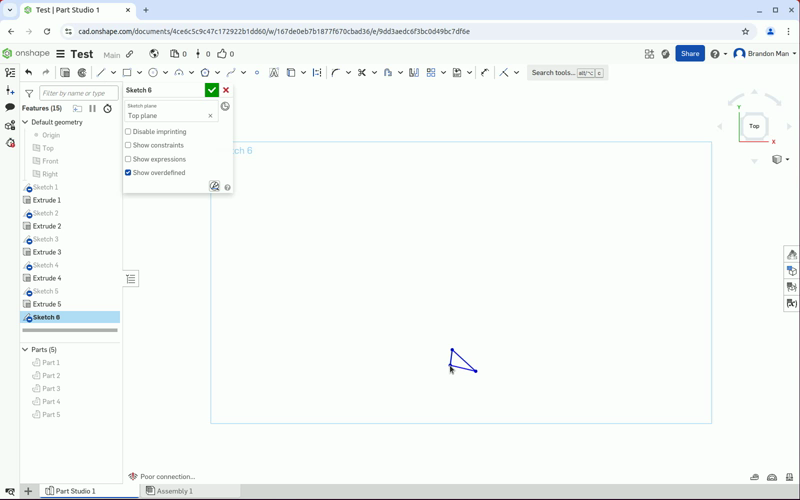
mouse_move(452, 350)
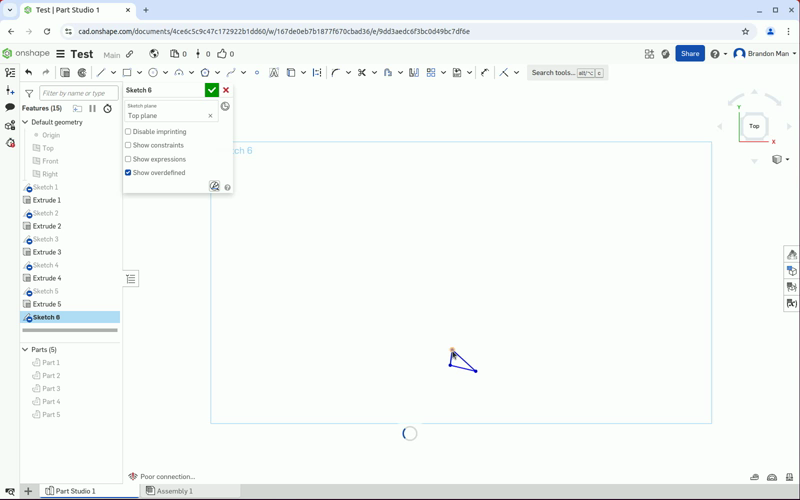
scroll(6)
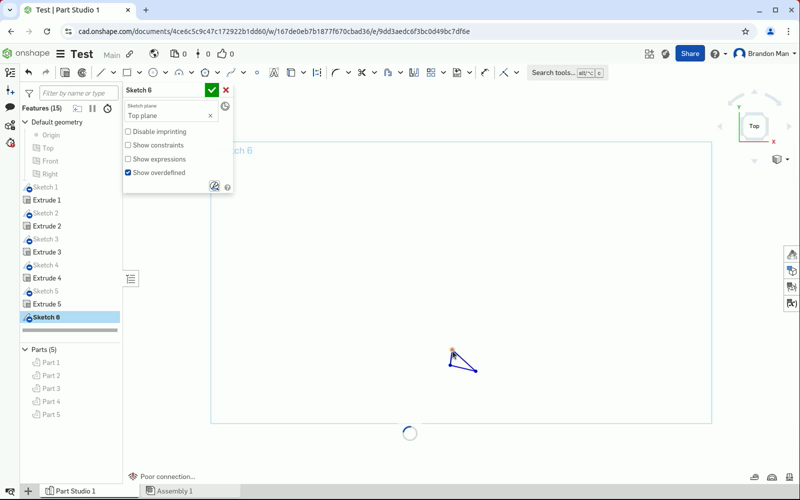
scroll(6)
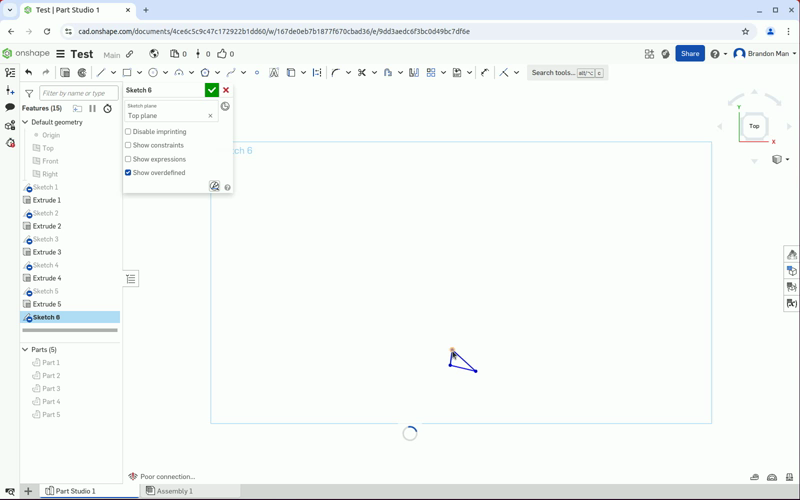
scroll(6)
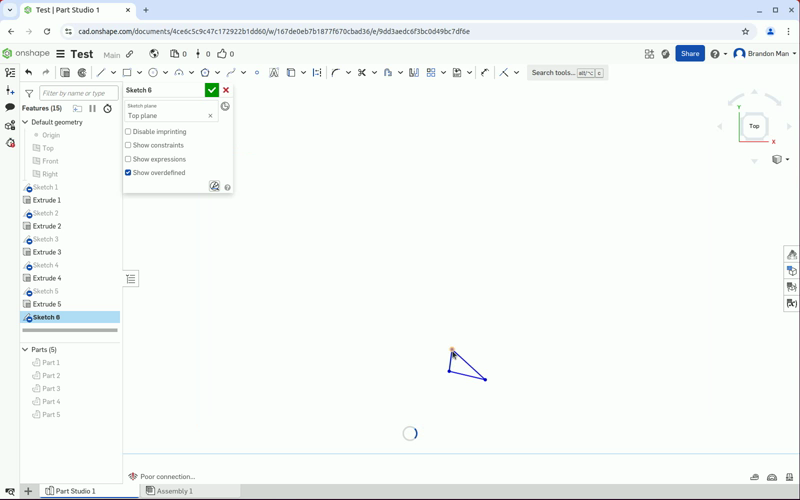
scroll(6)
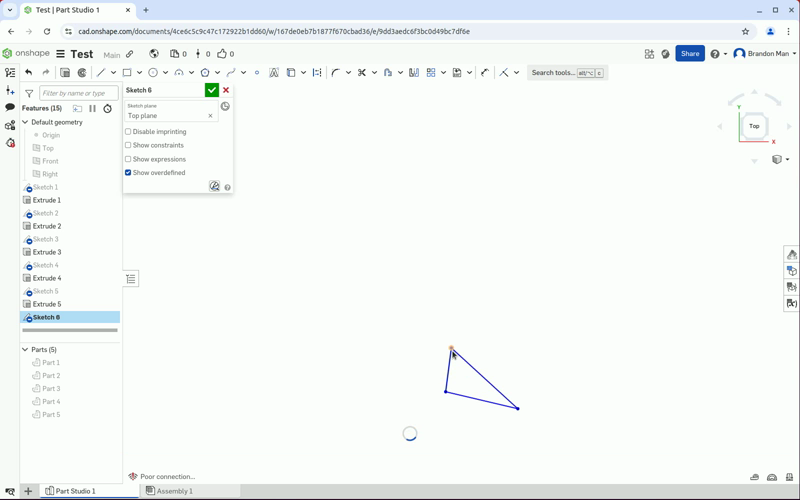
scroll(6)
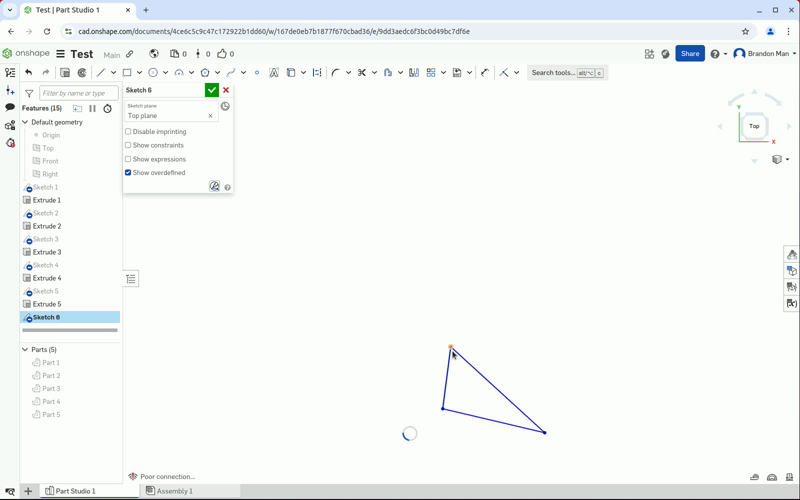
scroll(6)
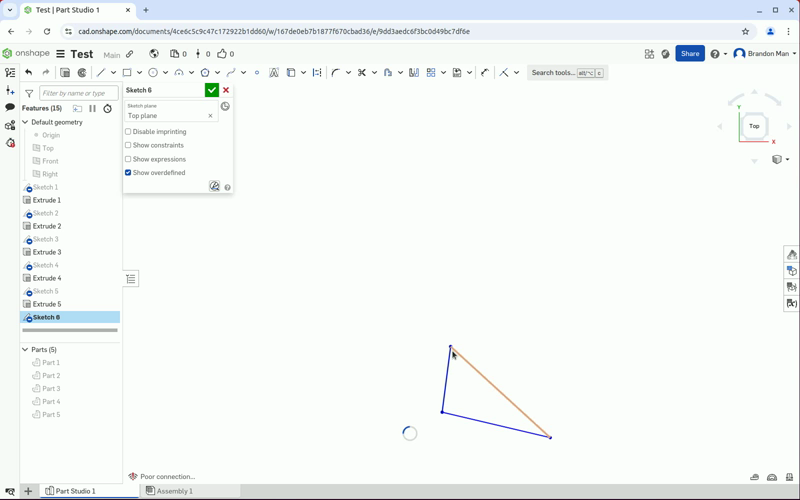
scroll(6)
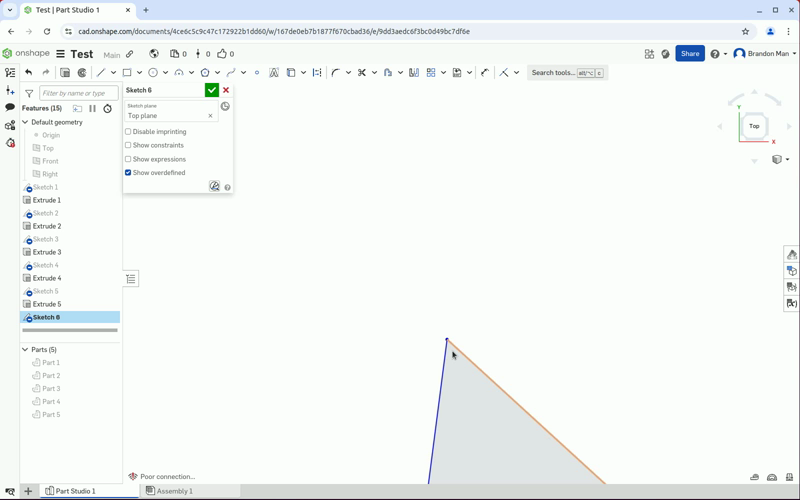
click(452, 350)
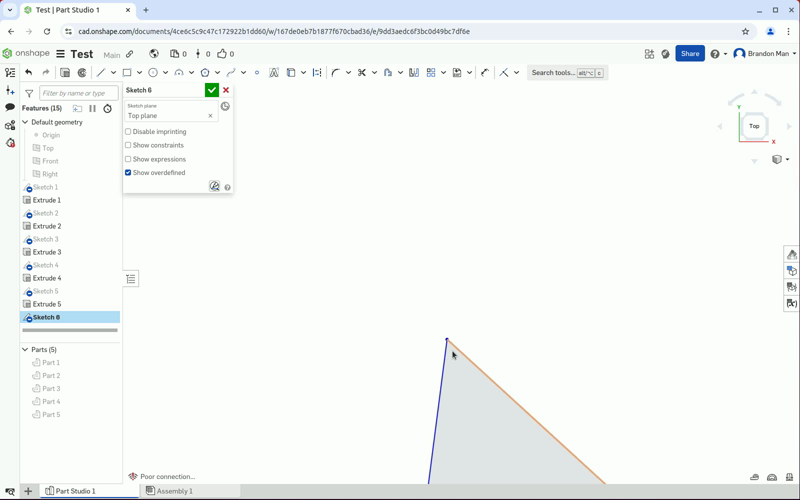
scroll(-6)
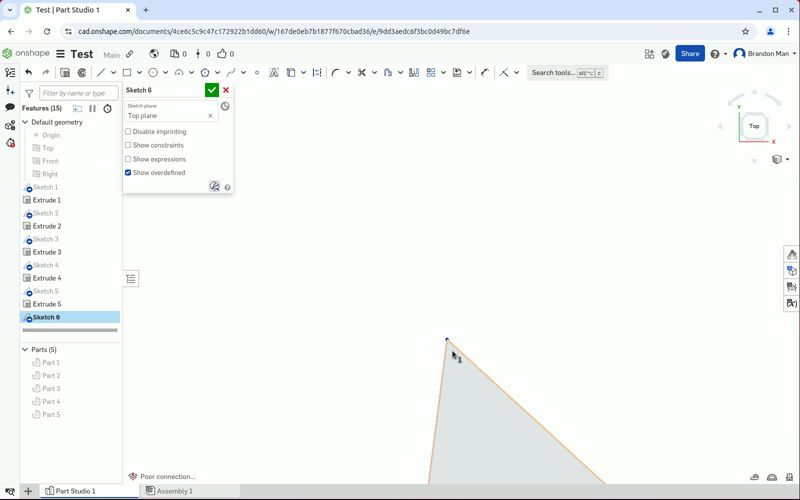
scroll(-6)
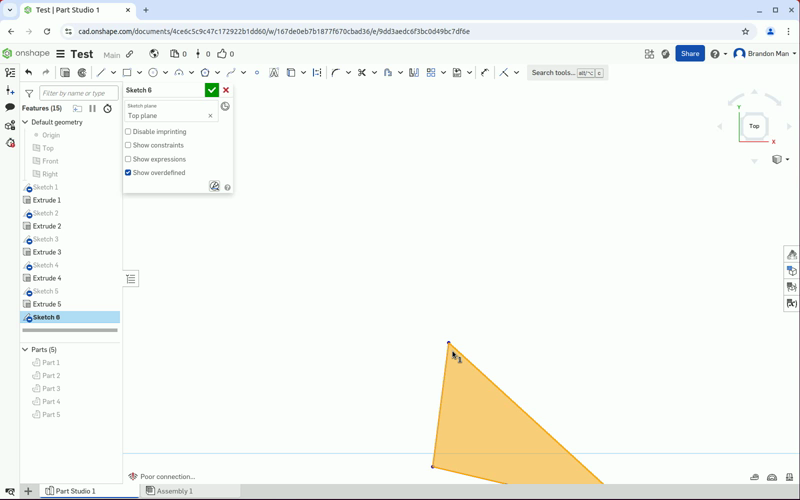
scroll(-6)
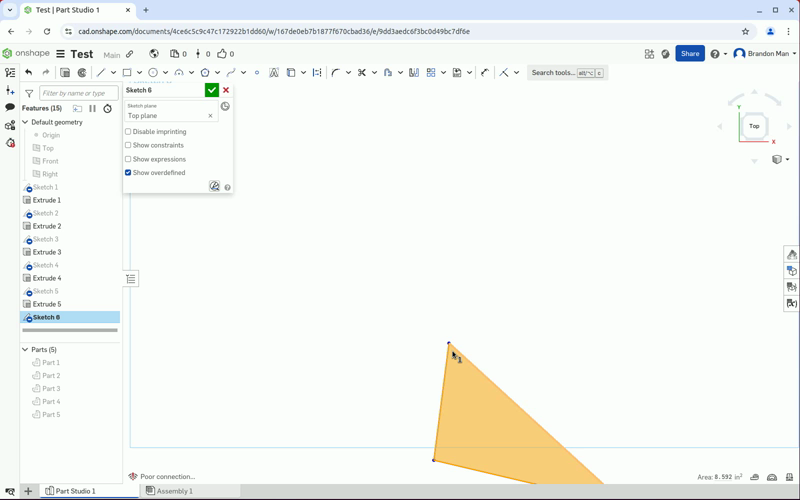
scroll(-6)
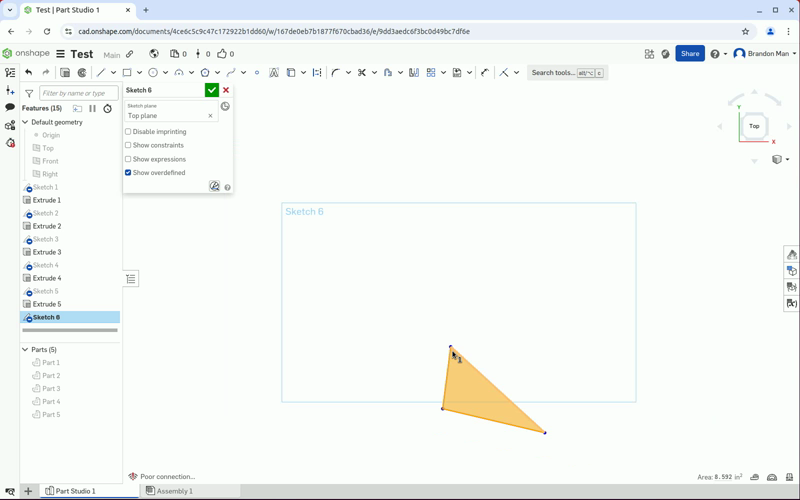
scroll(-6)
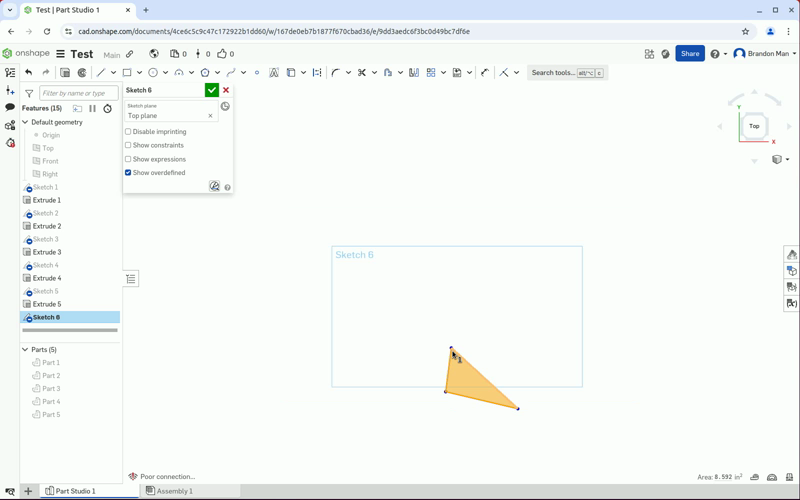
scroll(-6)
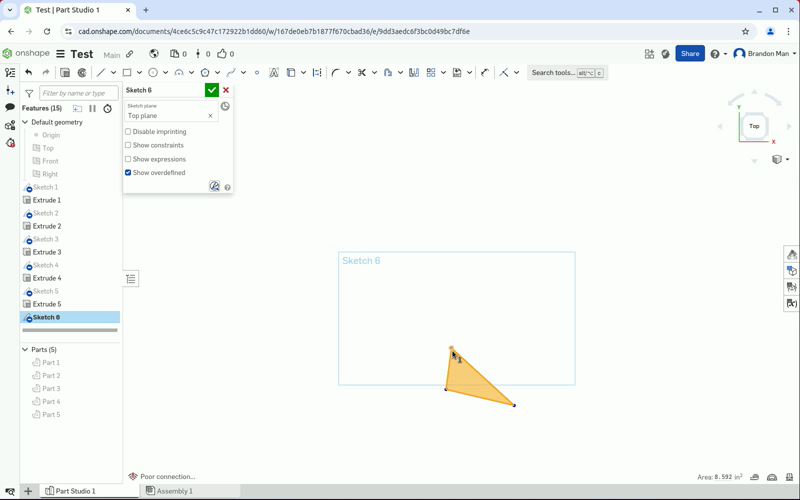
scroll(-6)
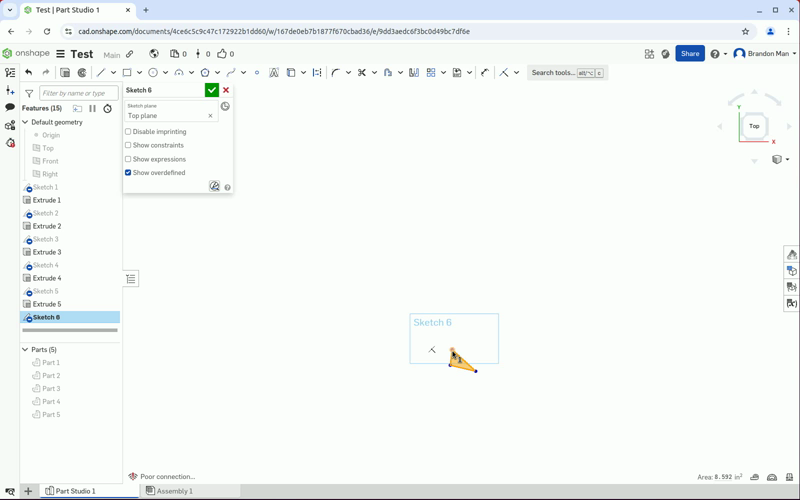
mouse_move(73, 352)
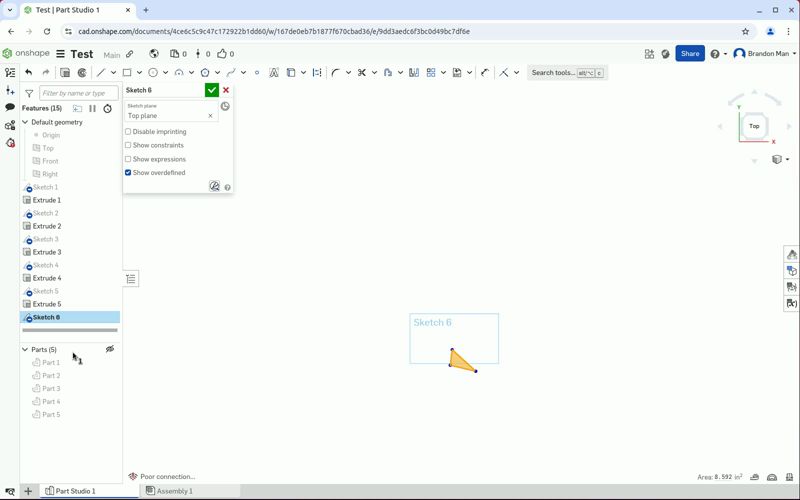
key(shift+y)
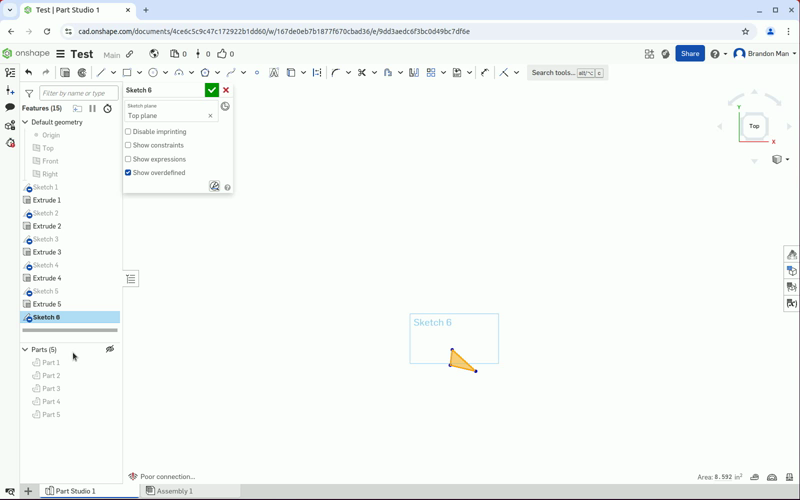
key(shift+e)
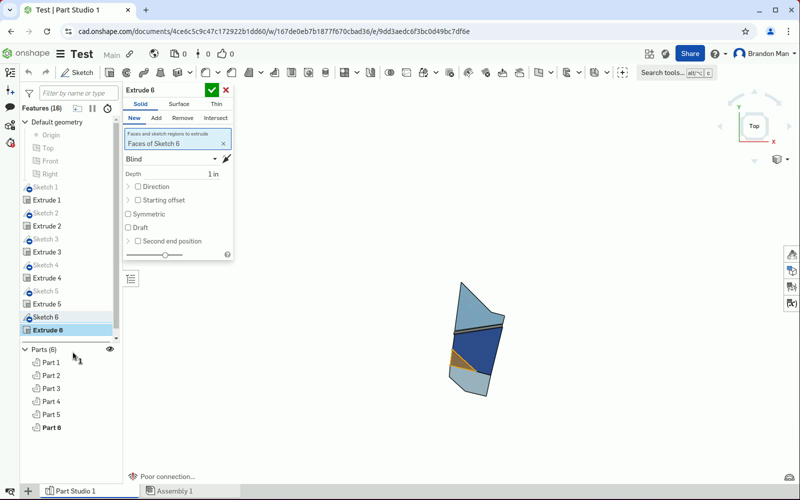
mouse_move(143, 106)
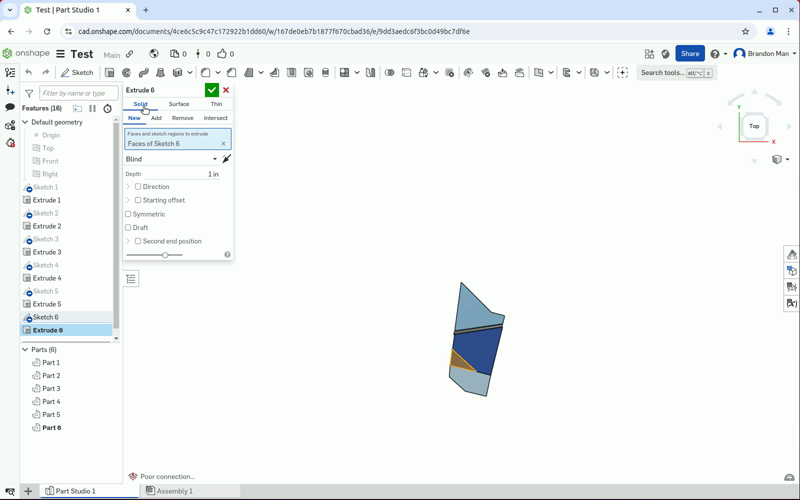
click(143, 106)
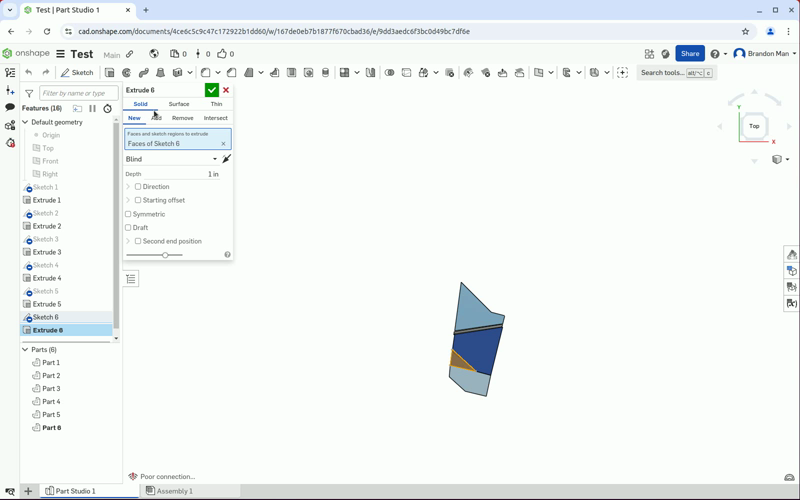
mouse_move(186, 120)
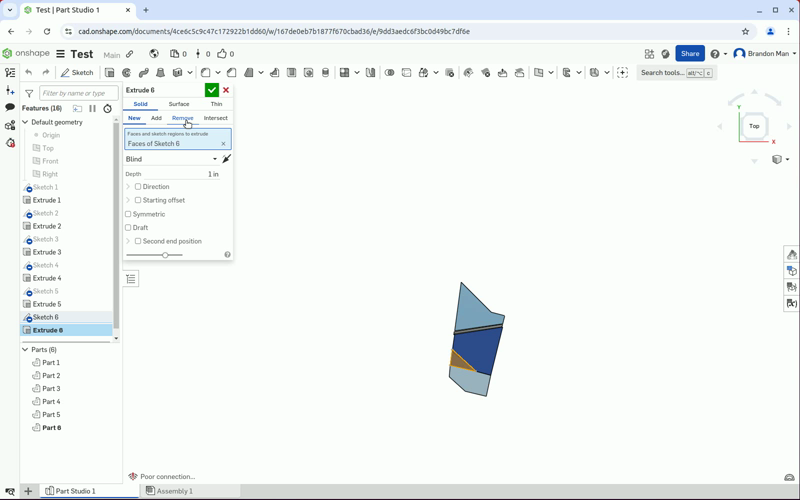
click(186, 120)
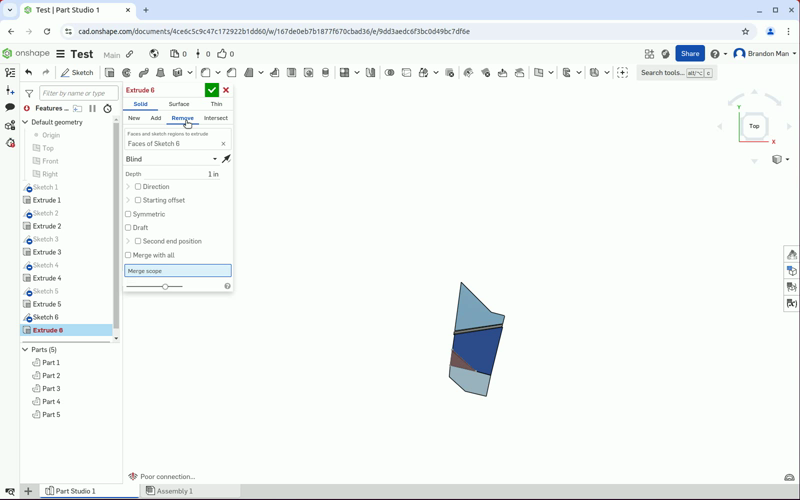
key(tab, 4)
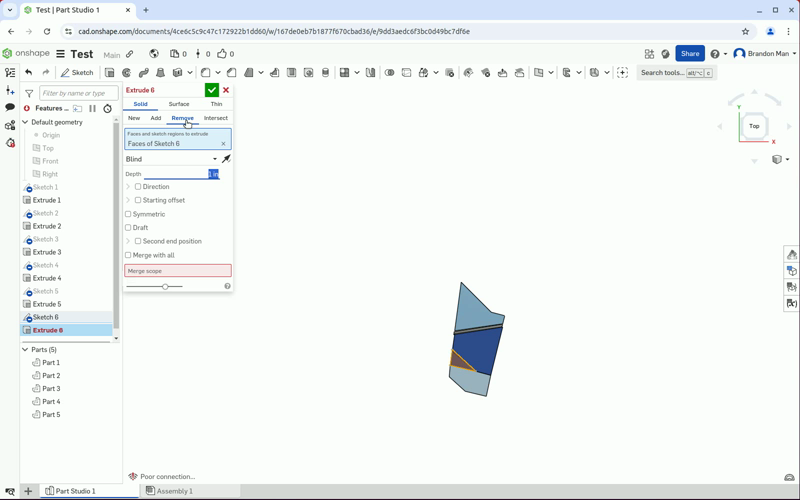
text(0.241)
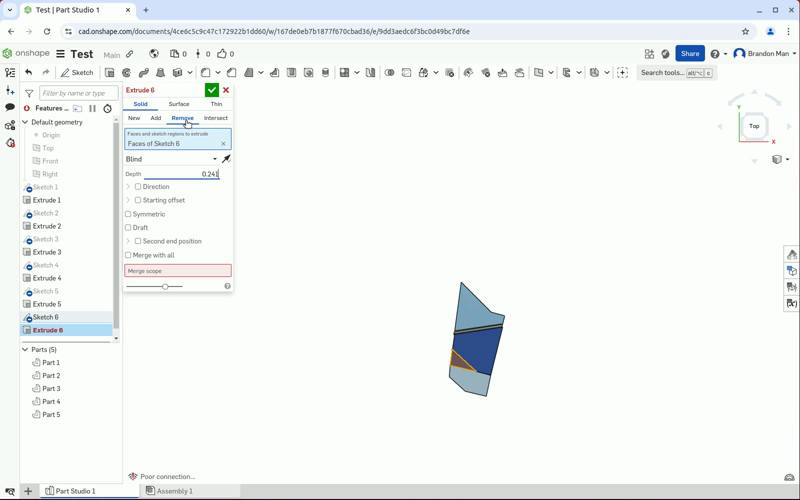
key(tab, 6)
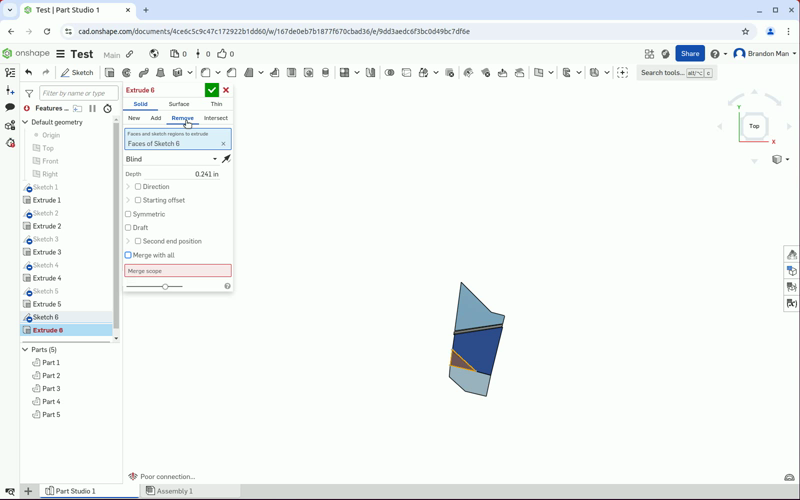
key(space)
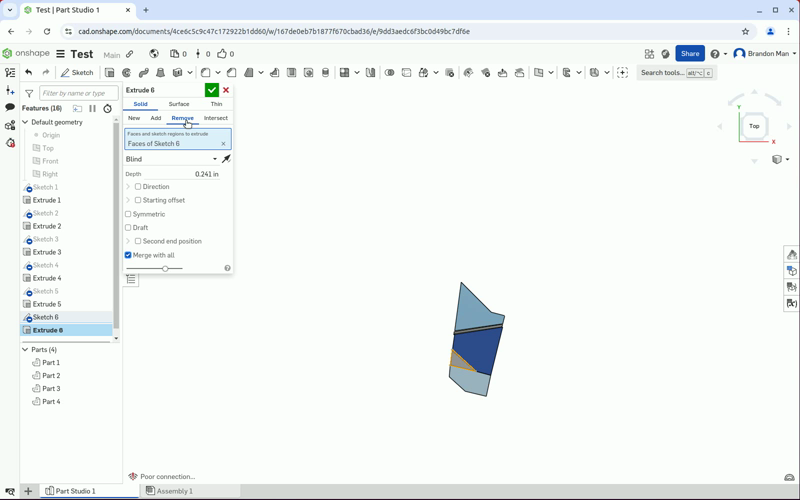
key(enter)
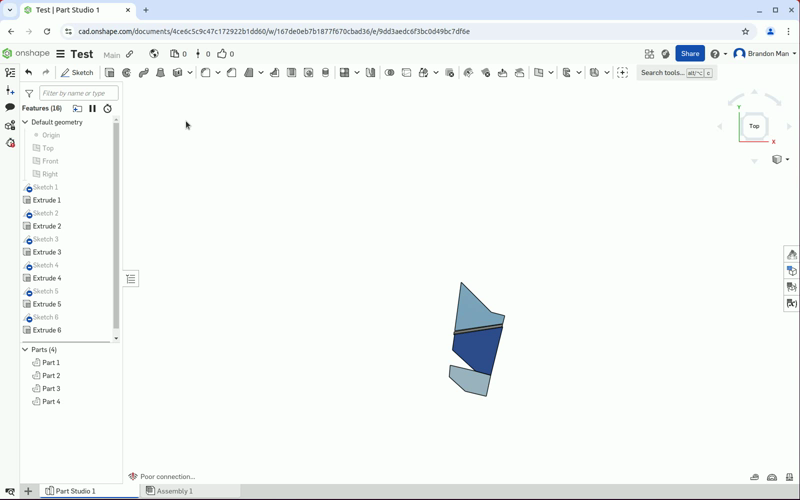
key(shift+h)
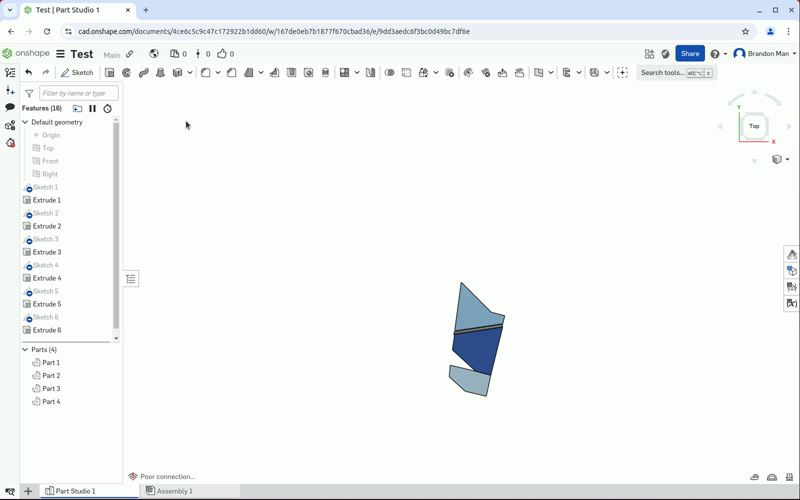
key(shift+h)
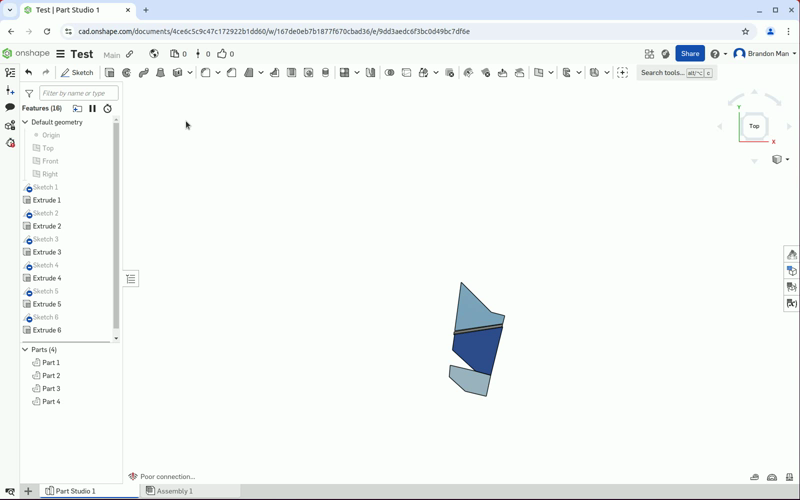
mouse_move(69, 189)
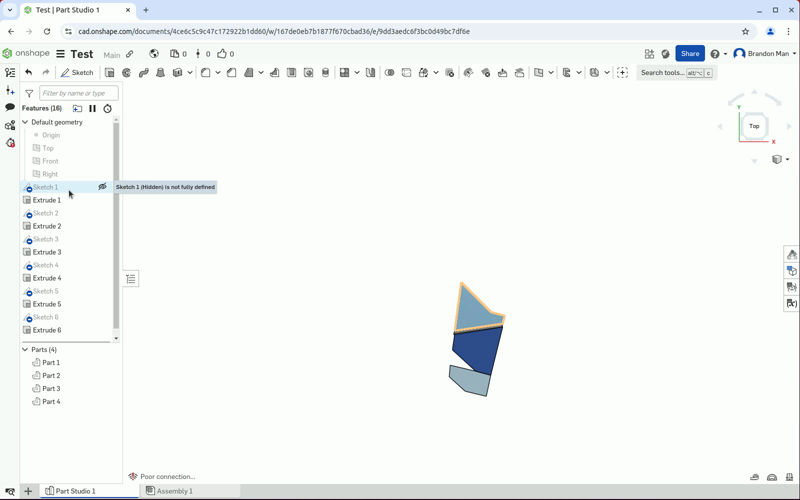
click(69, 189)
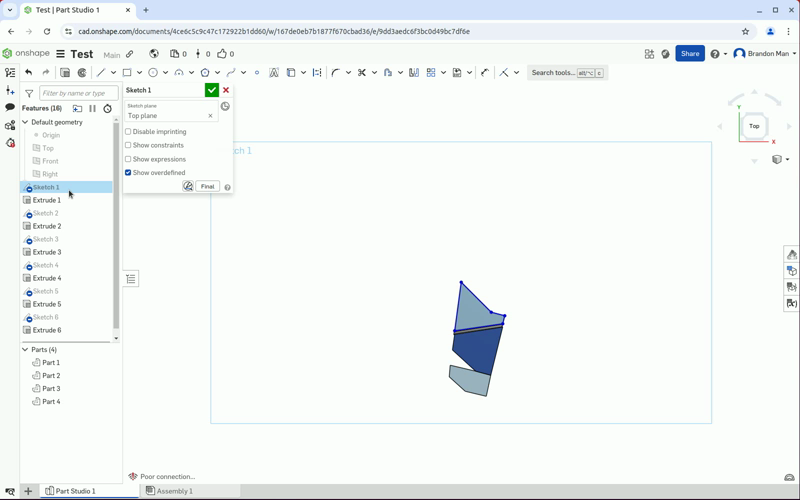
mouse_move(229, 92)
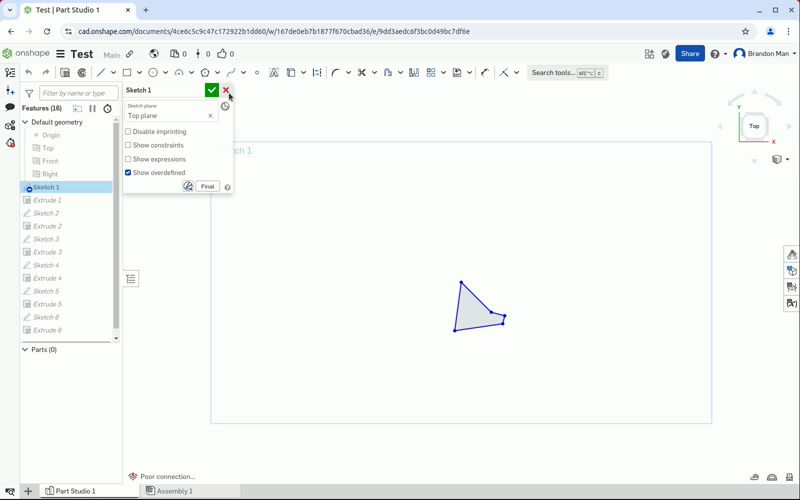
click(229, 92)
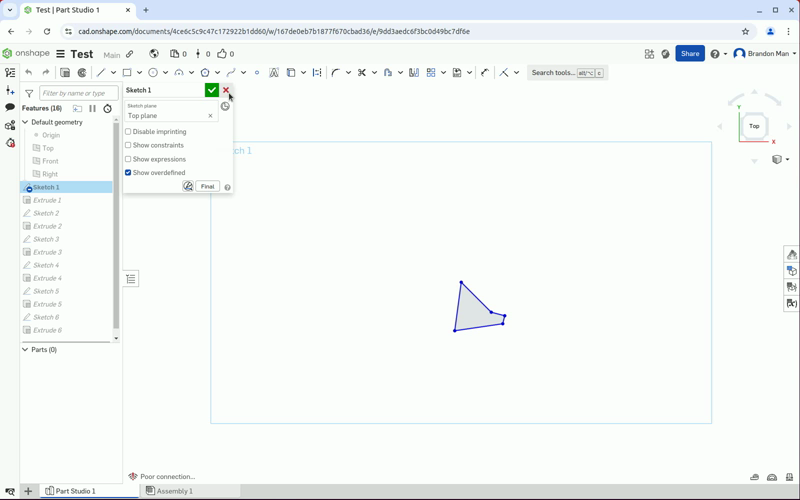
key(shift+s)
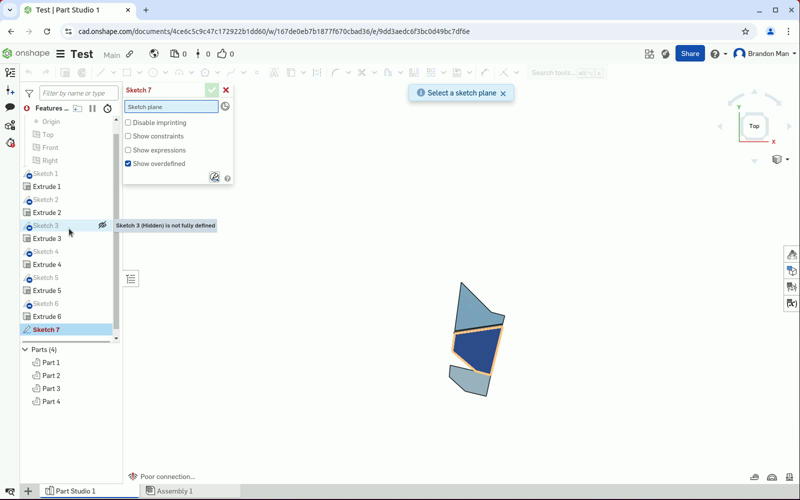
scroll(3)
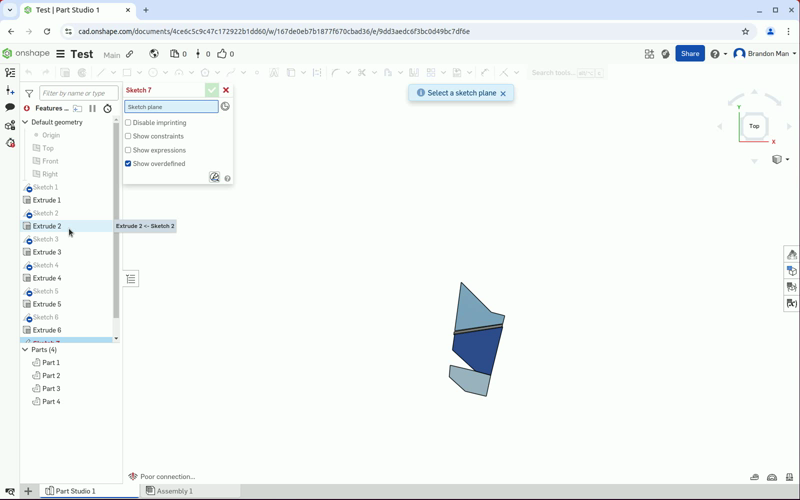
mouse_move(69, 150)
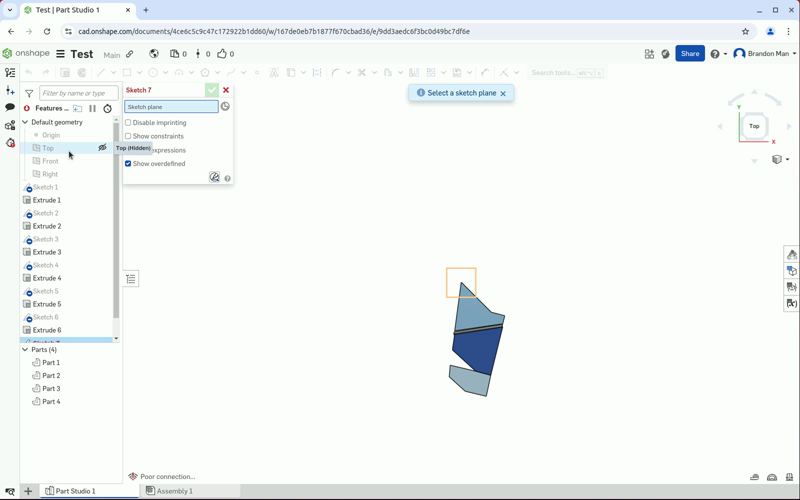
click(69, 150)
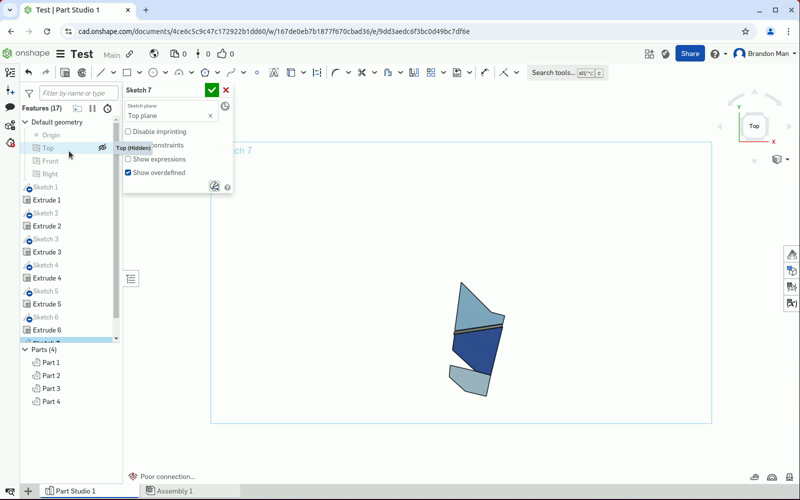
mouse_move(73, 352)
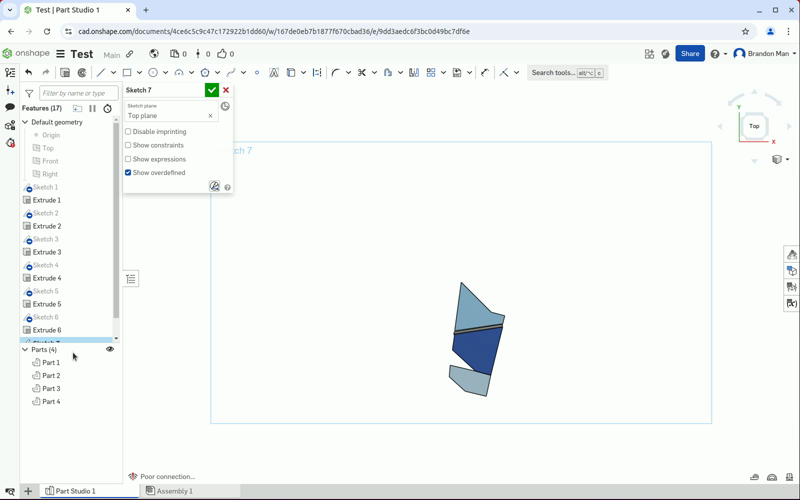
key(y)
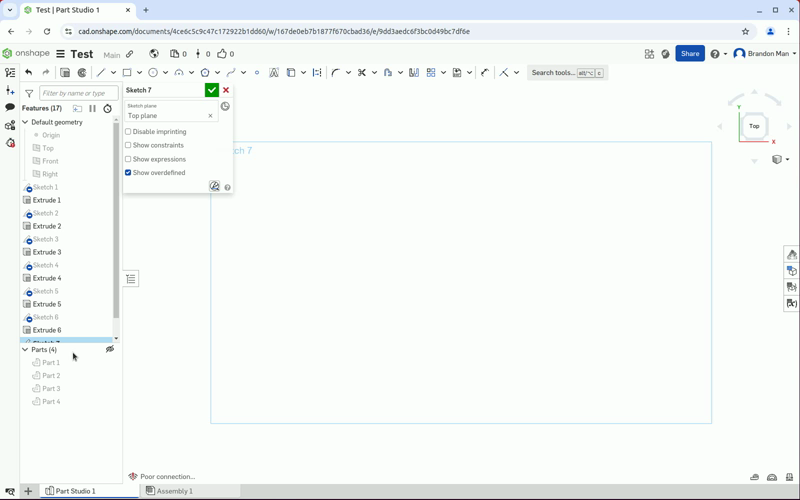
key(l)
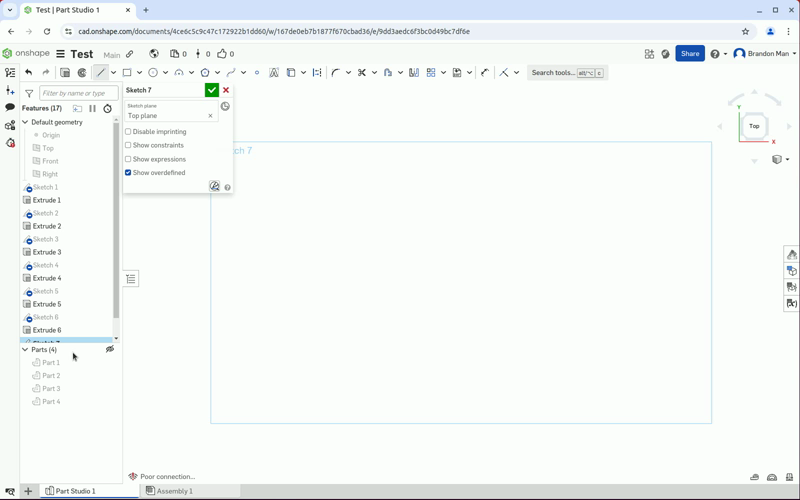
key_down(shift)
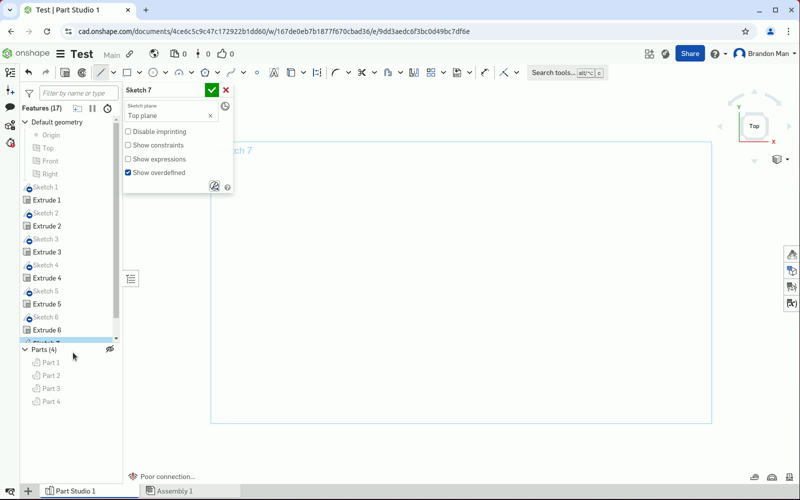
mouse_move(449, 376)
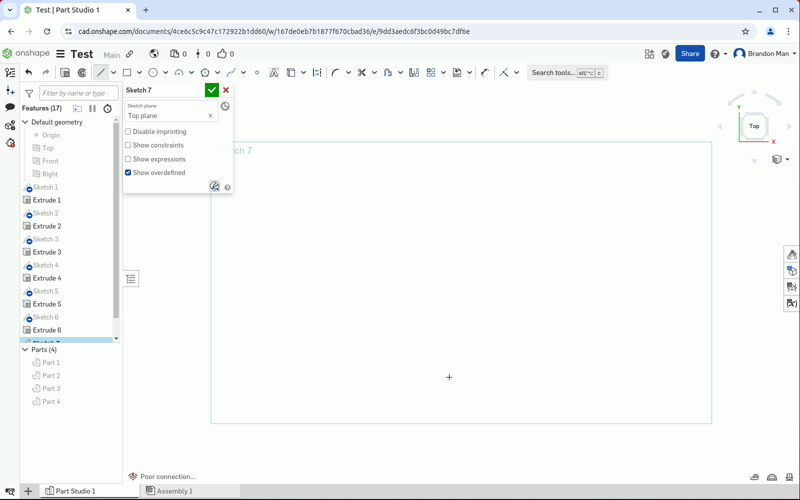
click(449, 376)
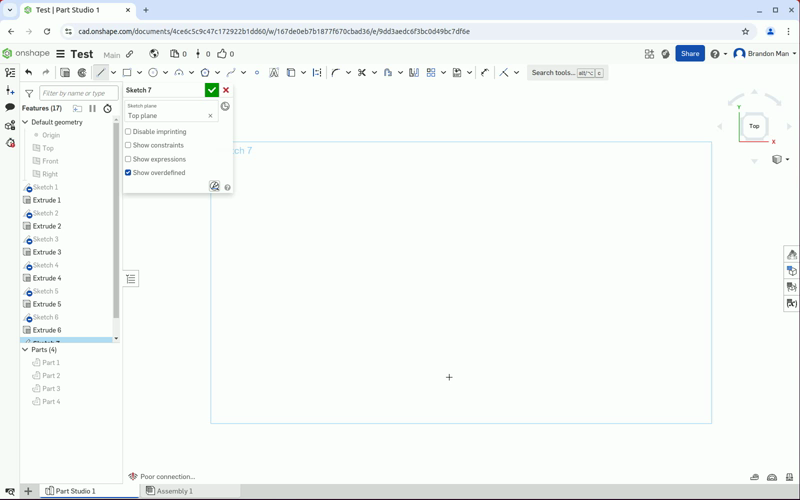
key_up(shift)
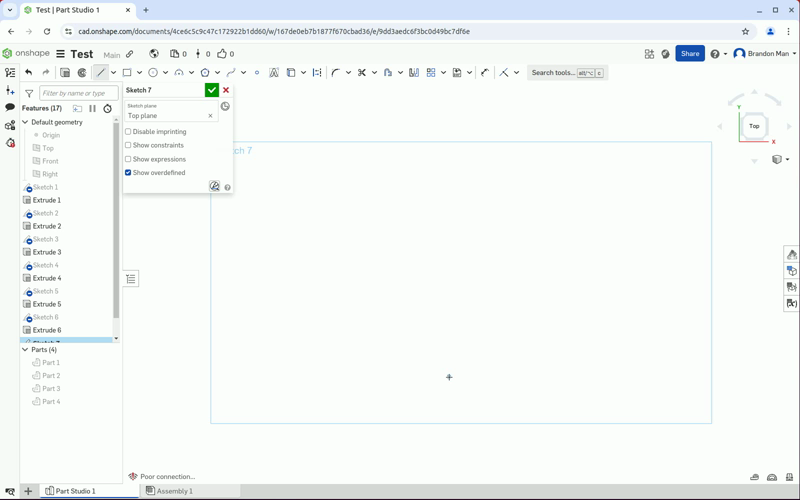
key_down(shift)
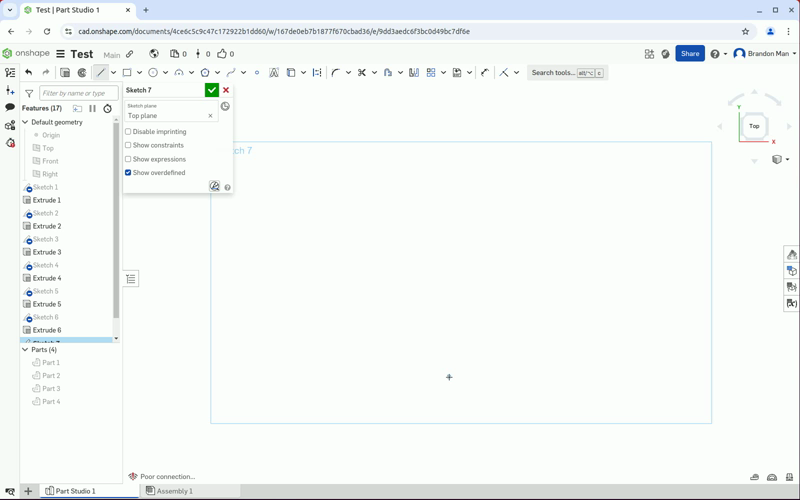
mouse_move(479, 376)
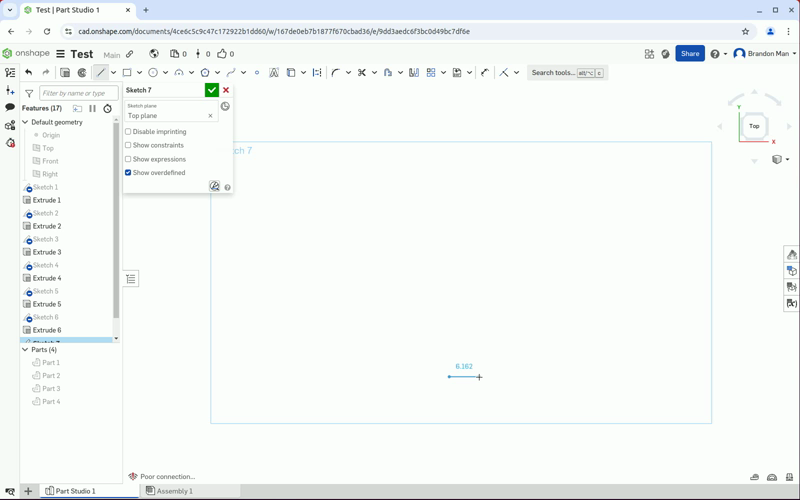
mouse_move(465, 391)
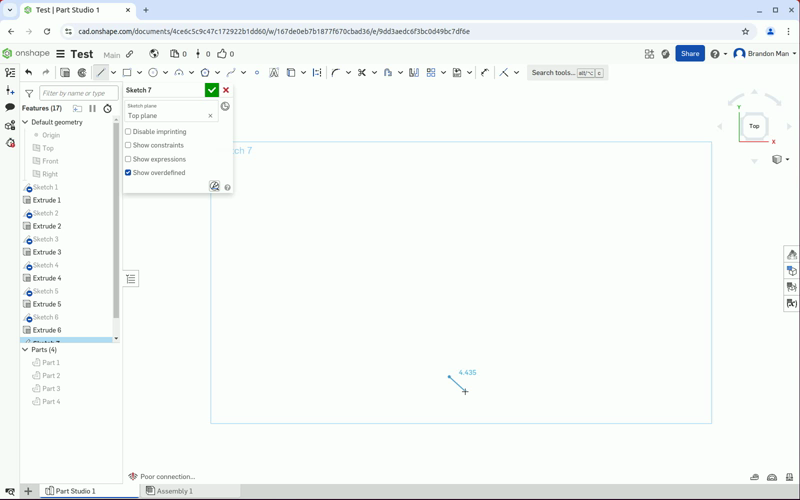
click(465, 391)
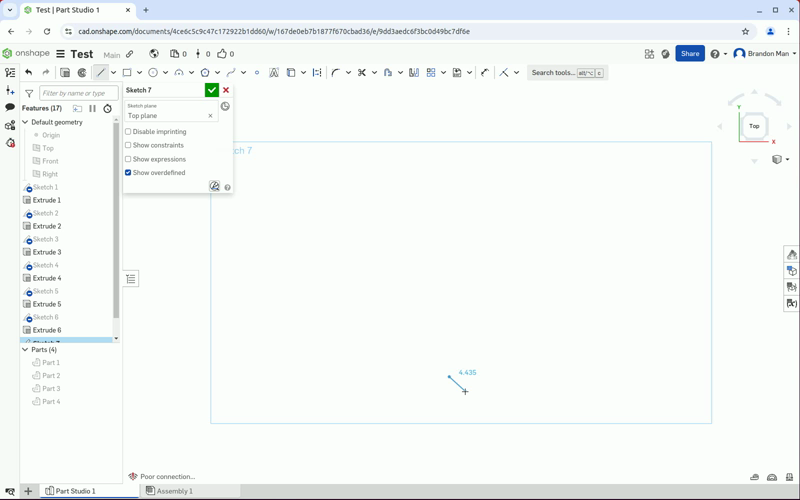
key_up(shift)
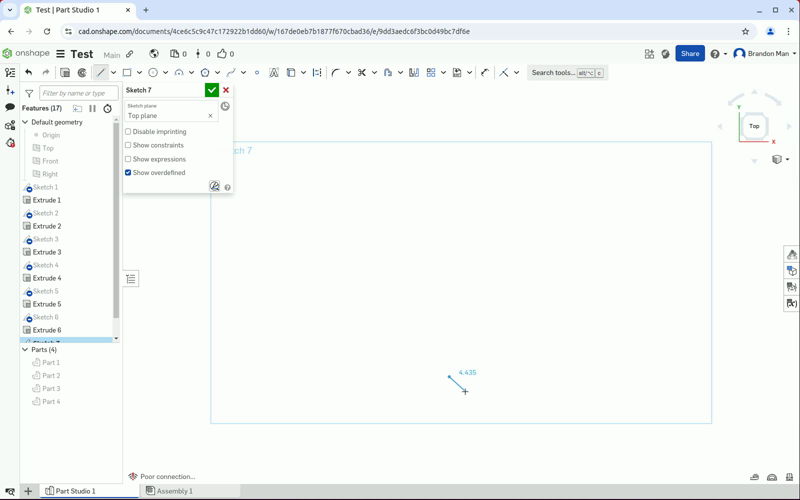
key_down(shift)
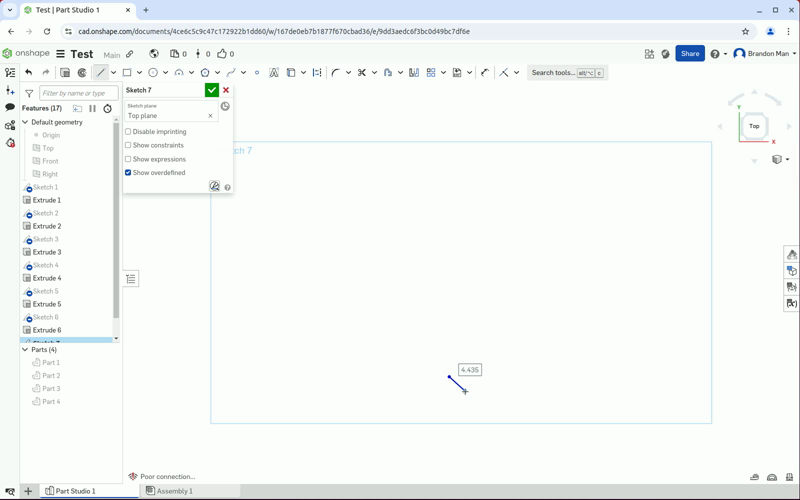
mouse_move(495, 391)
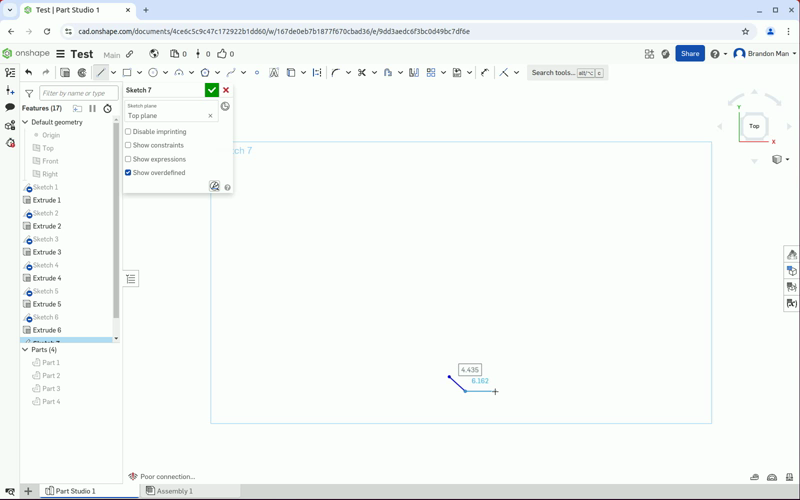
mouse_move(486, 396)
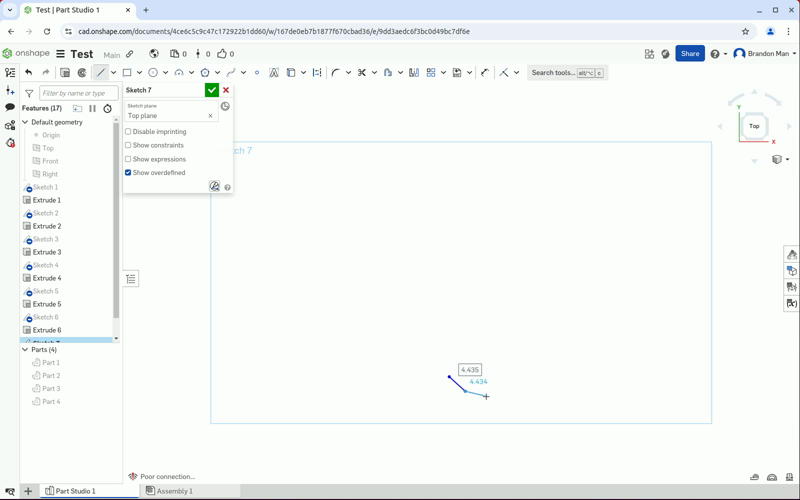
click(486, 396)
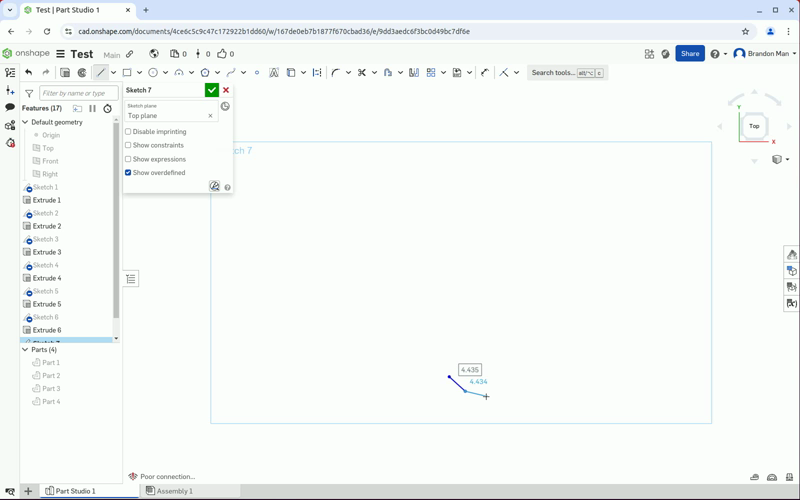
key_up(shift)
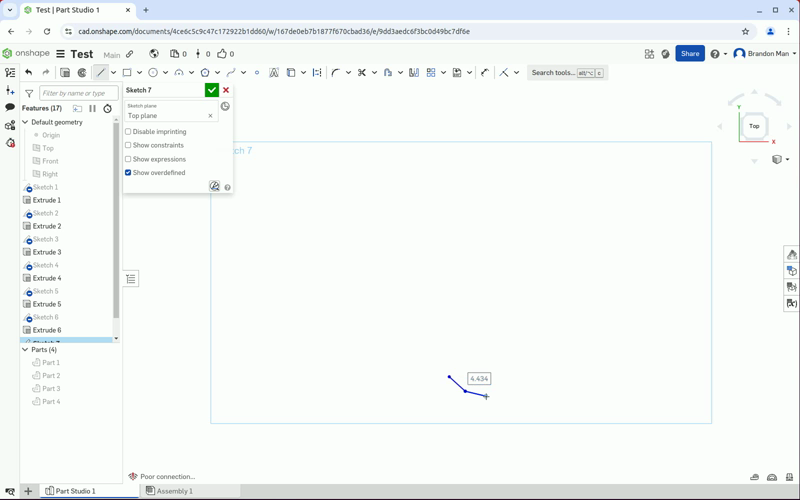
key_down(shift)
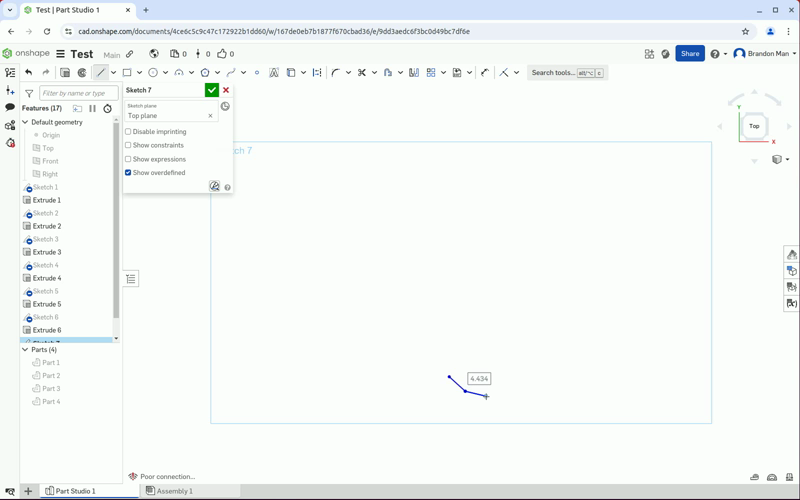
mouse_move(516, 396)
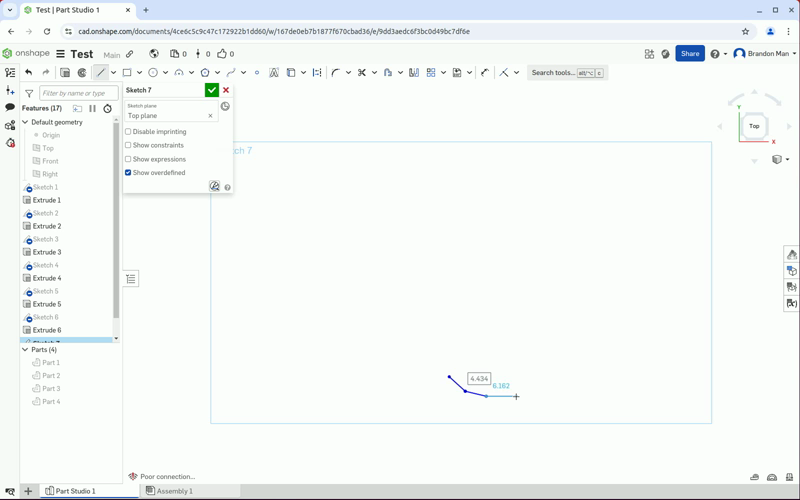
mouse_move(490, 375)
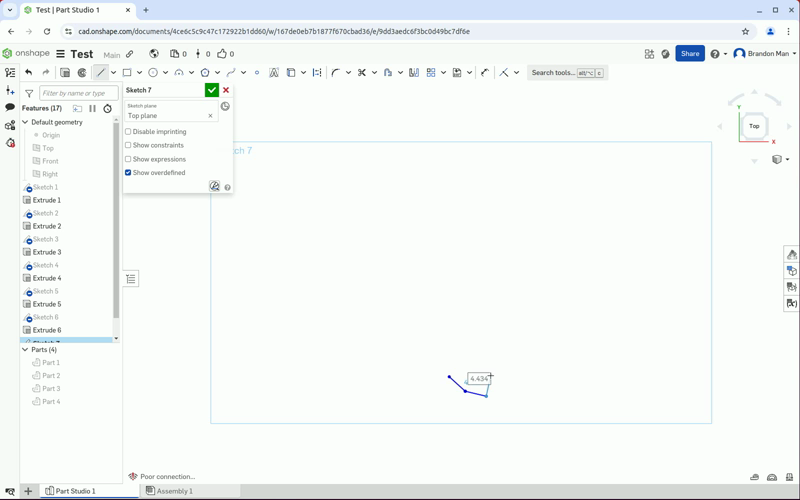
click(490, 375)
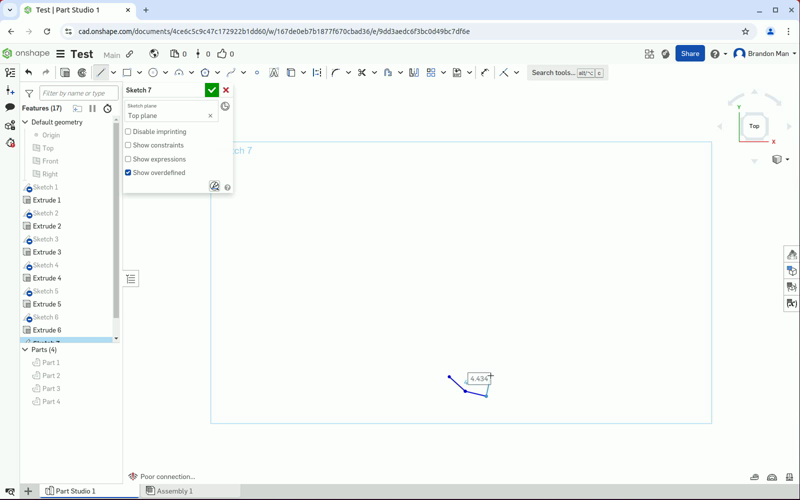
key_up(shift)
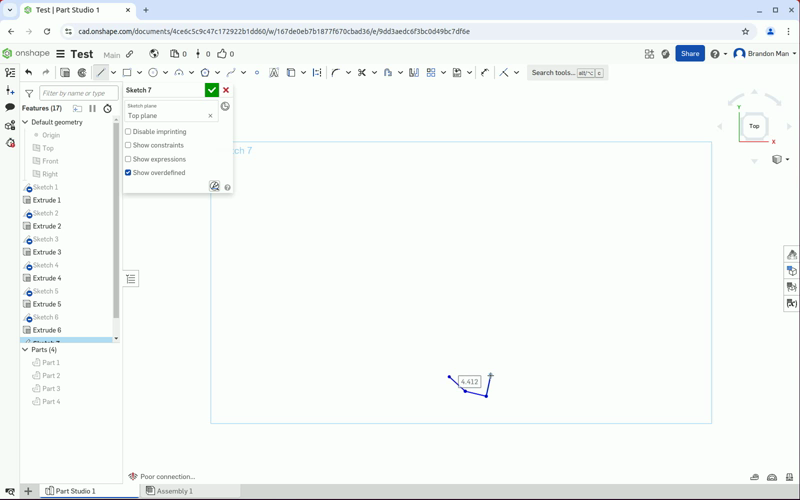
key_down(shift)
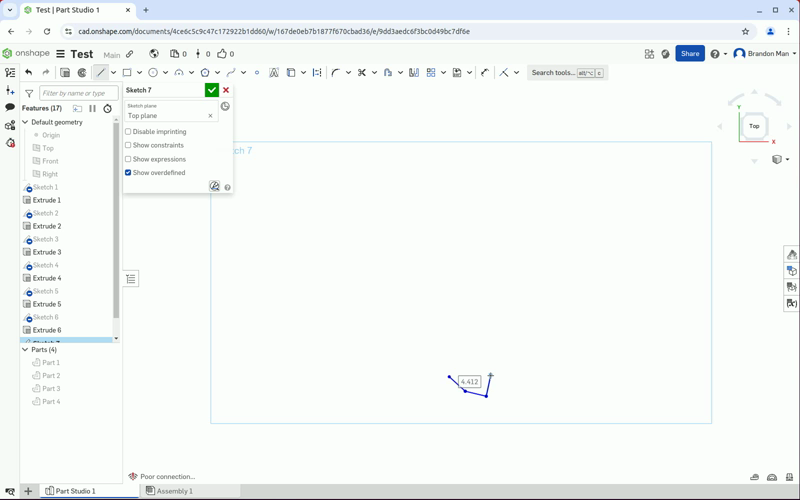
mouse_move(520, 375)
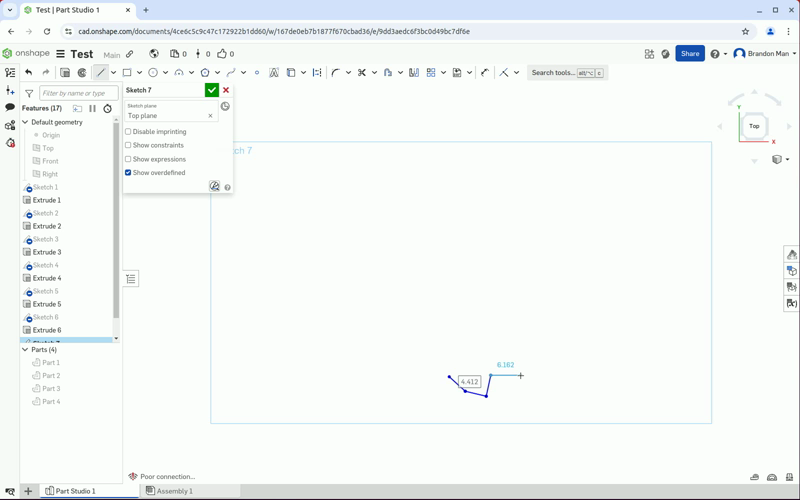
mouse_move(475, 371)
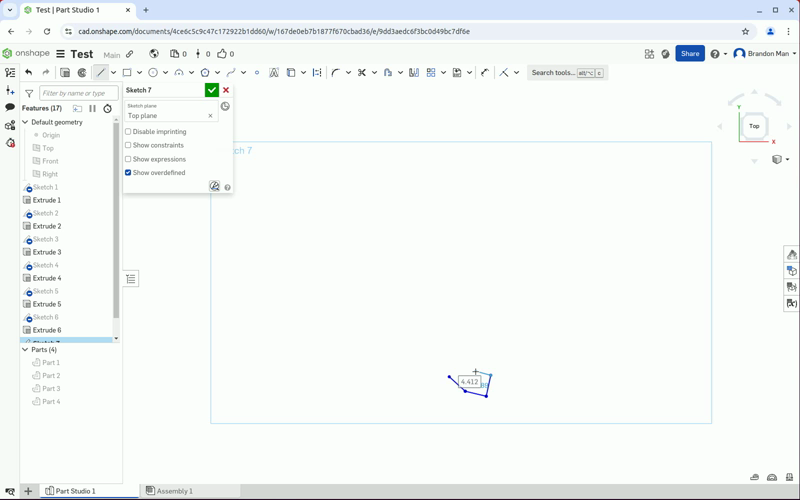
click(475, 371)
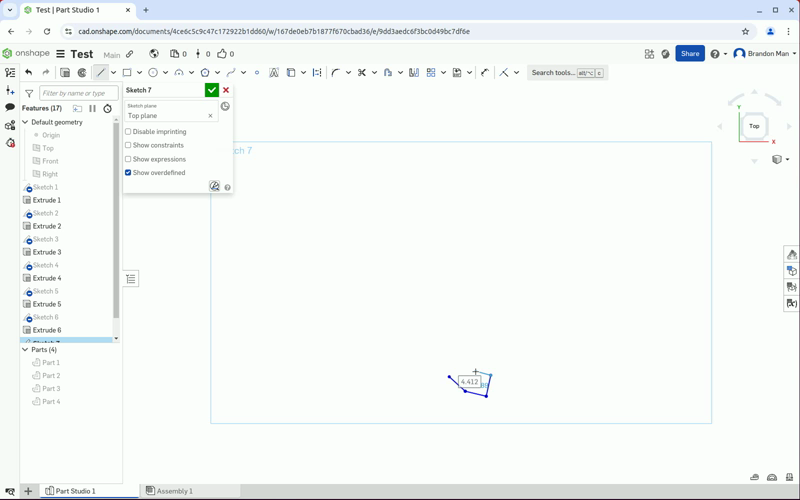
key_up(shift)
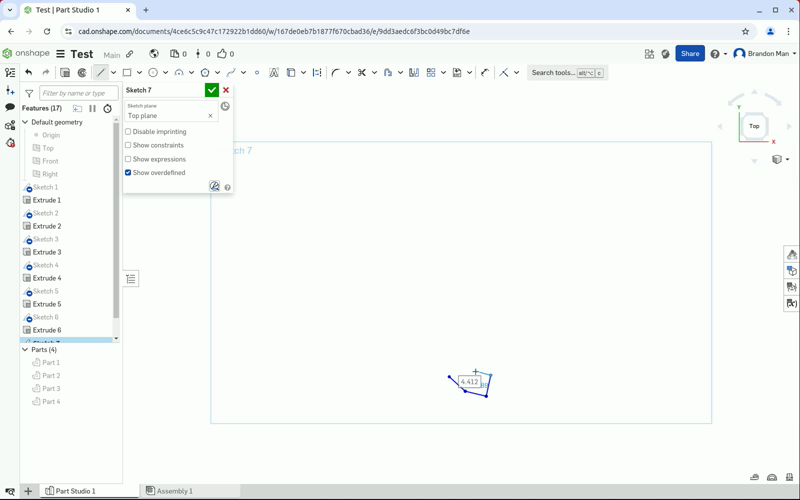
key_down(shift)
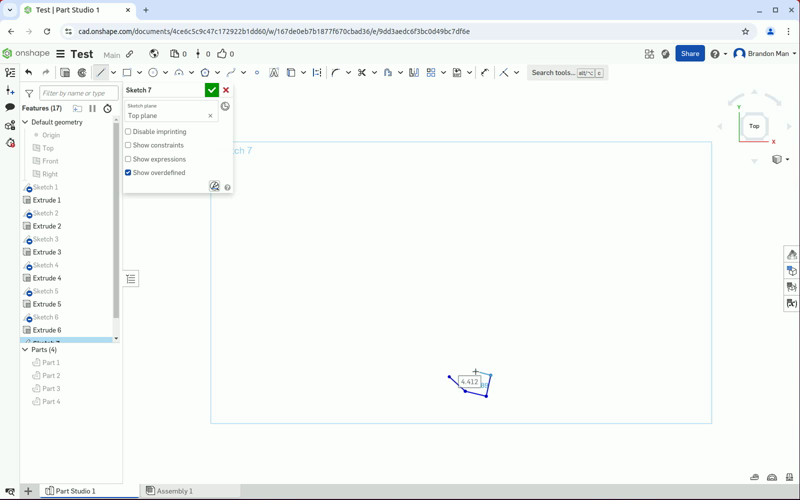
mouse_move(505, 371)
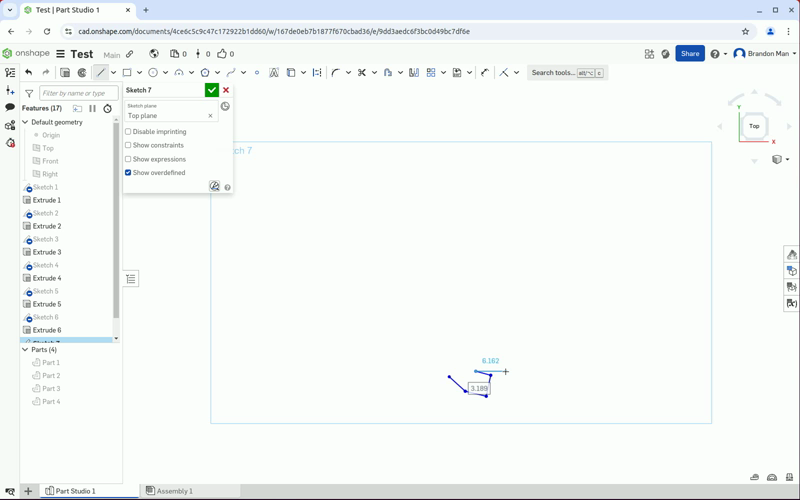
mouse_move(450, 365)
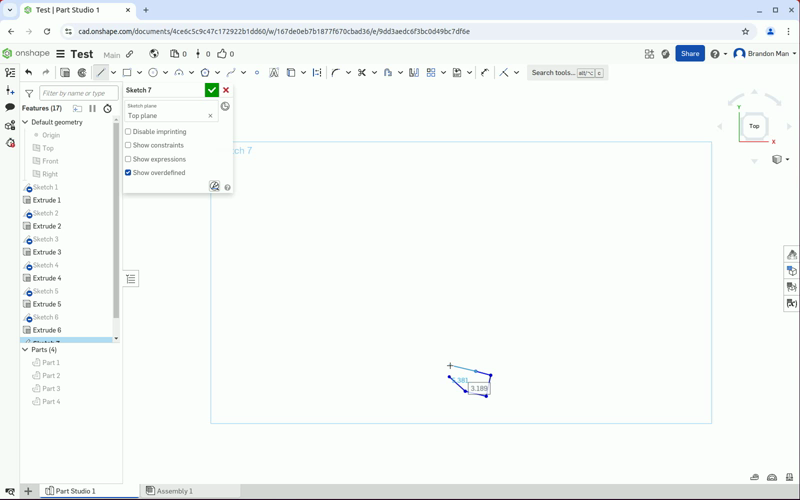
click(450, 365)
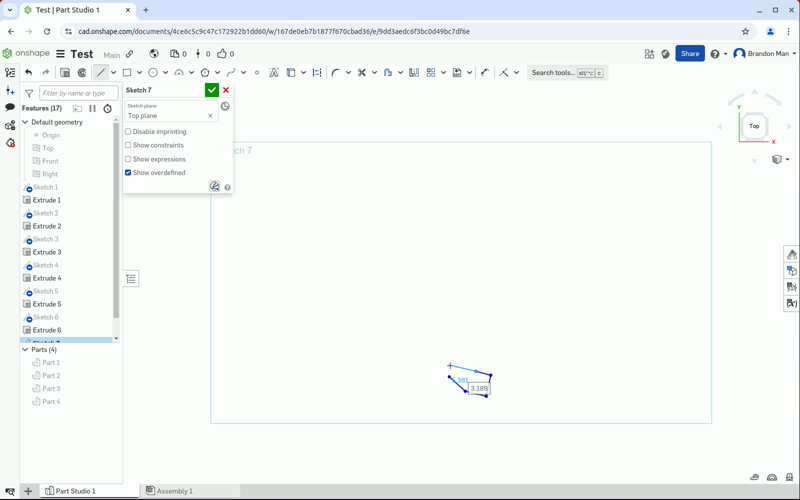
key_up(shift)
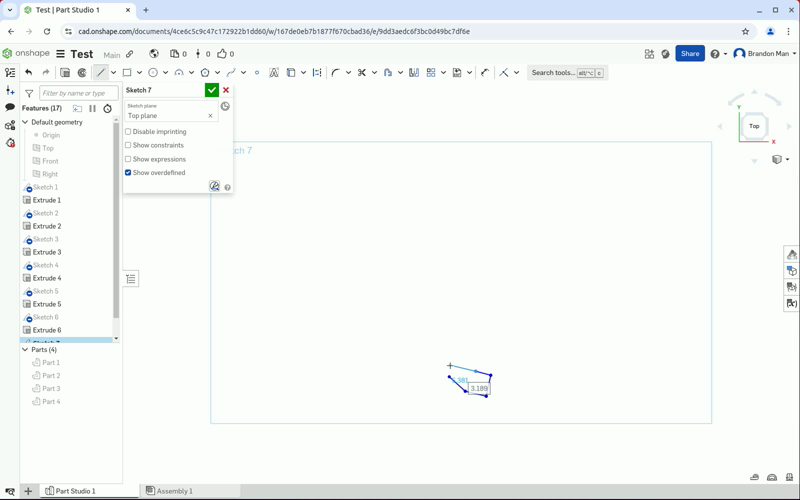
mouse_move(480, 365)
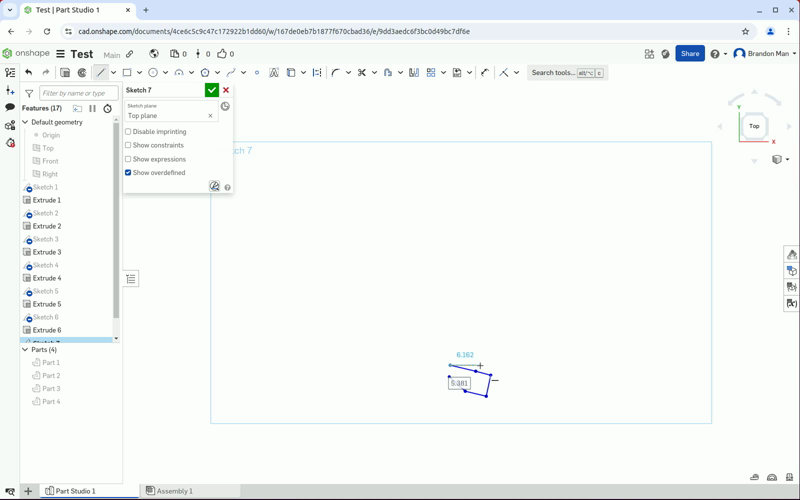
key_down(shift)
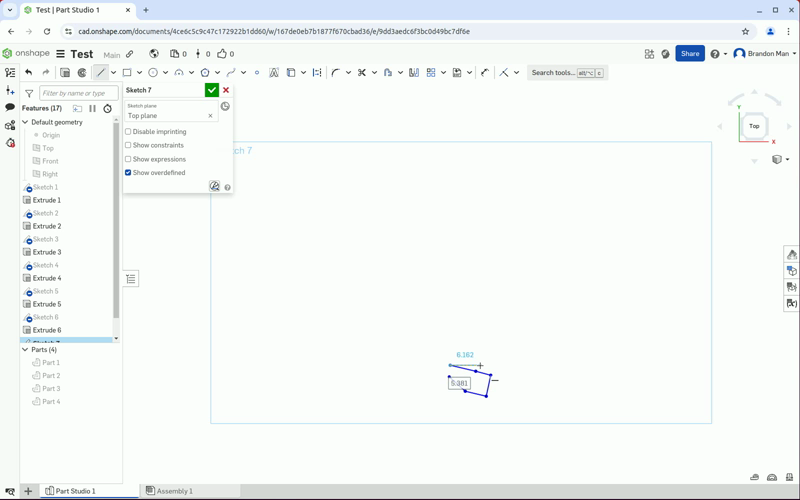
mouse_move(449, 376)
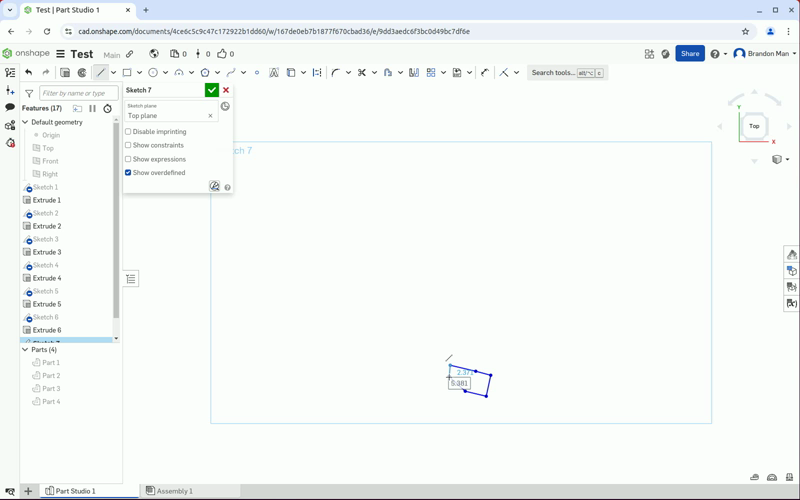
key_up(shift)
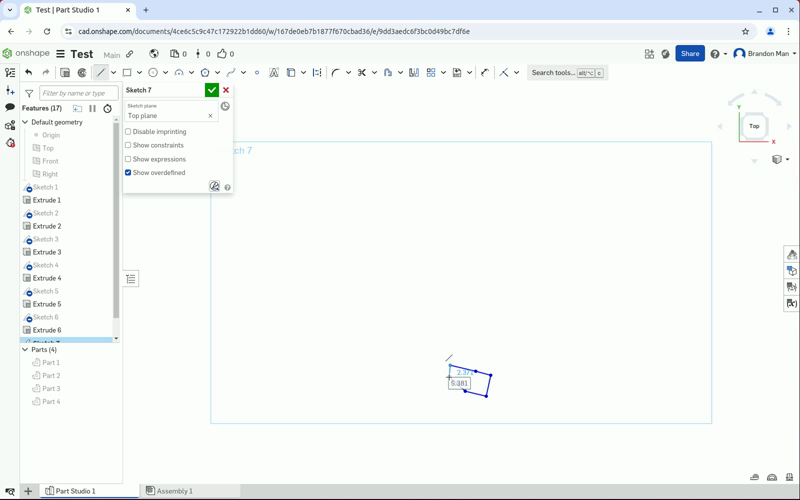
click(449, 376)
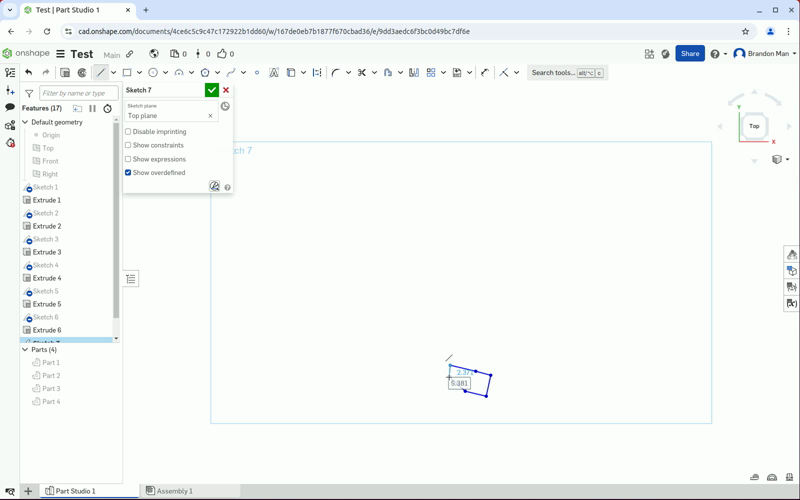
key(esc)
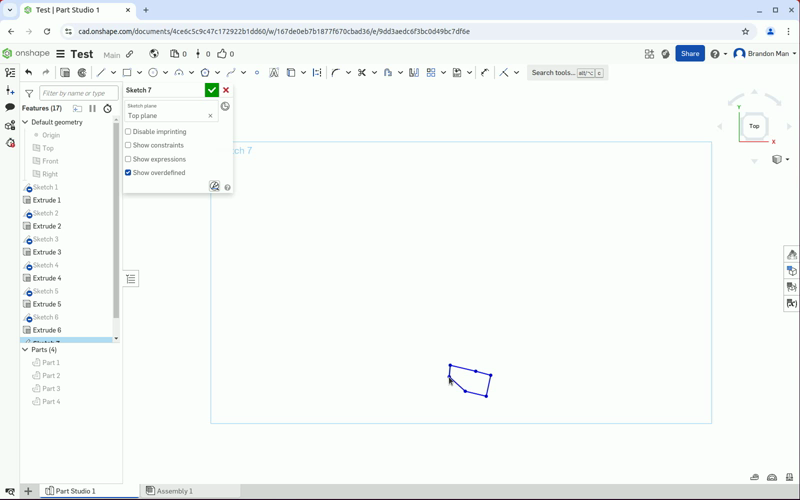
mouse_move(471, 381)
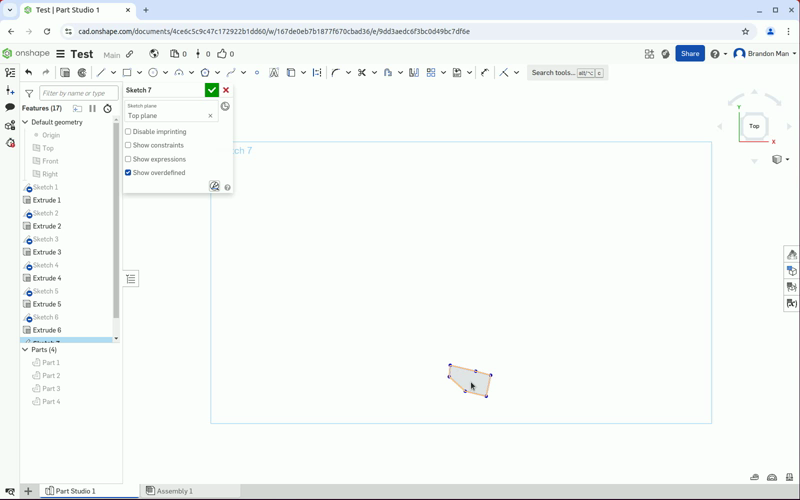
scroll(6)
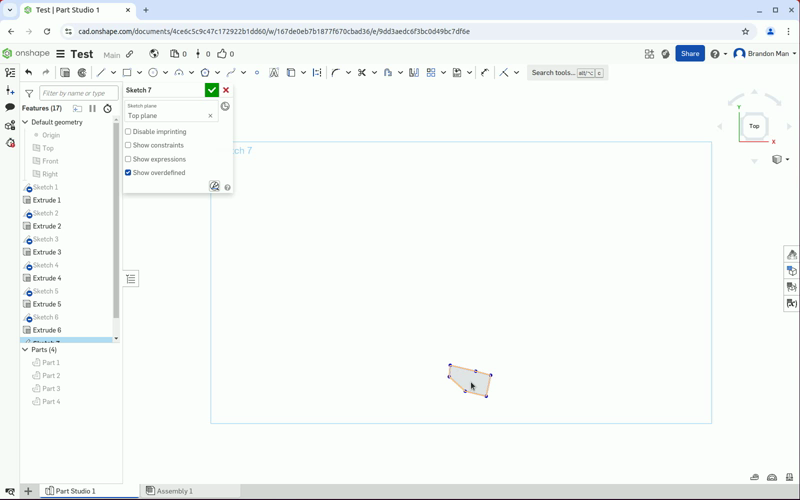
scroll(6)
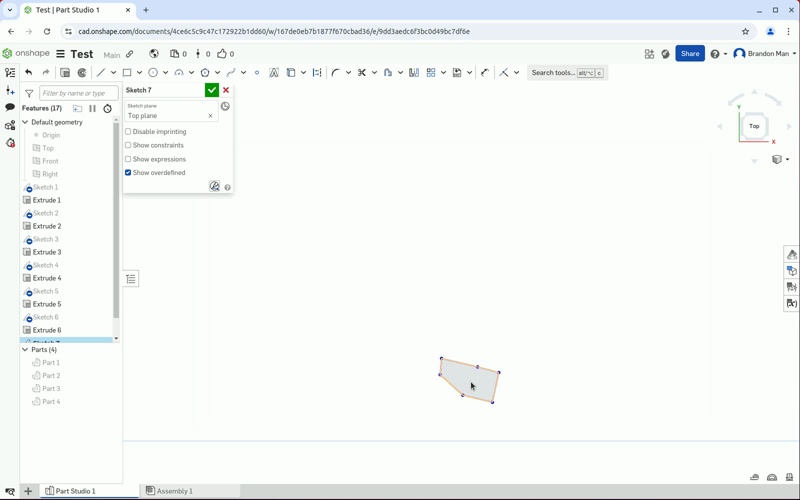
scroll(6)
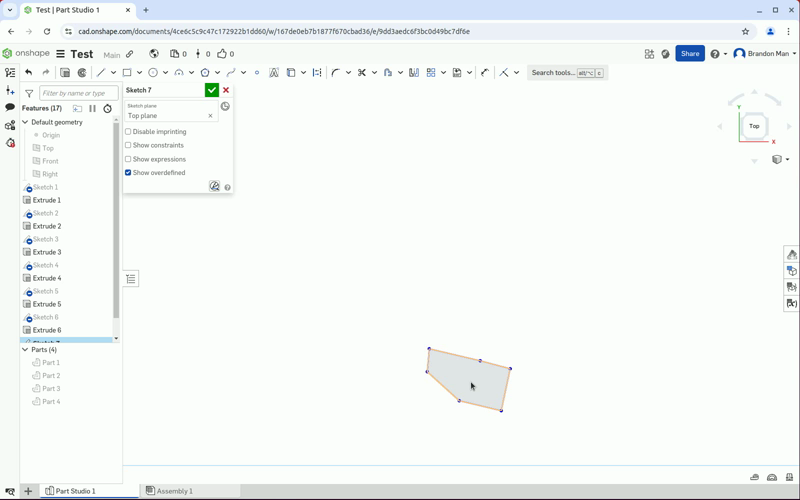
scroll(6)
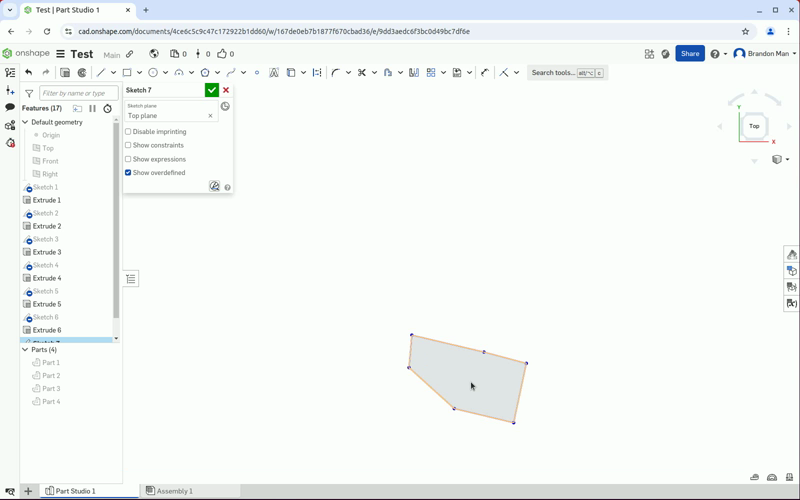
scroll(6)
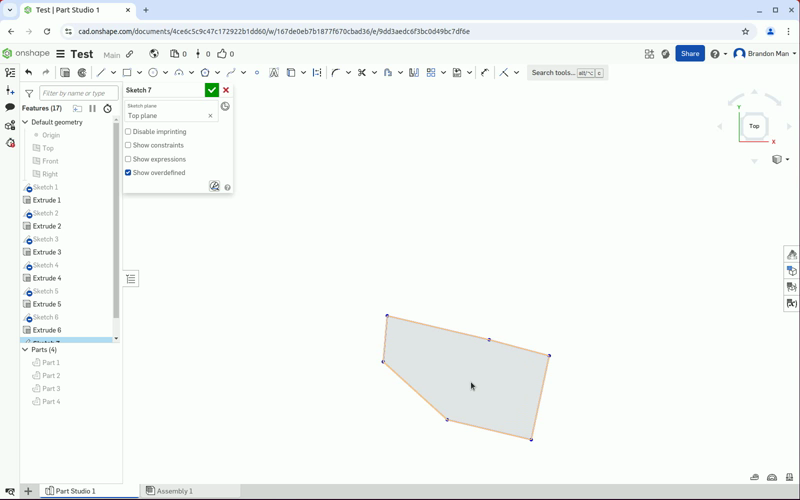
scroll(6)
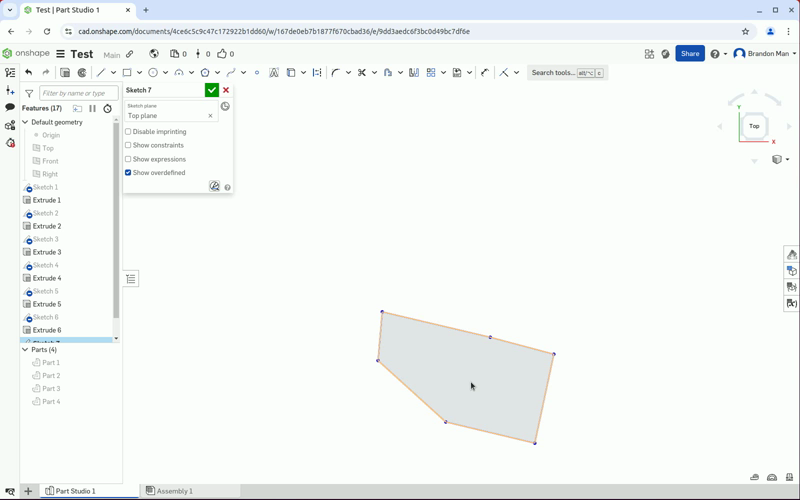
scroll(6)
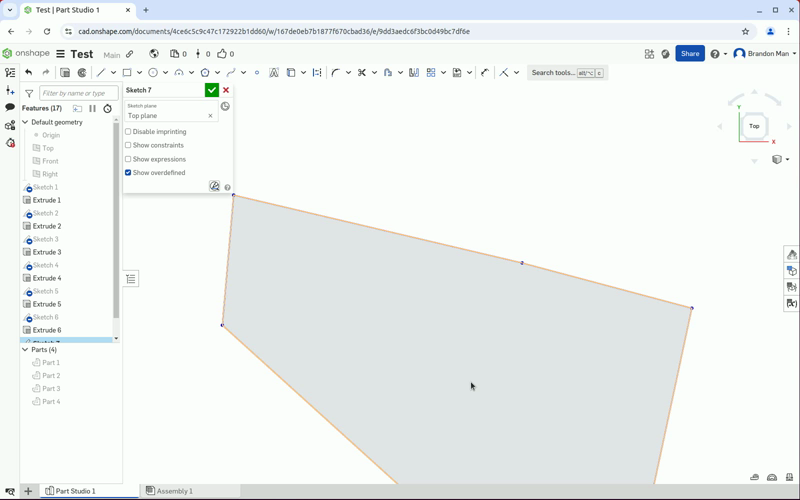
click(471, 381)
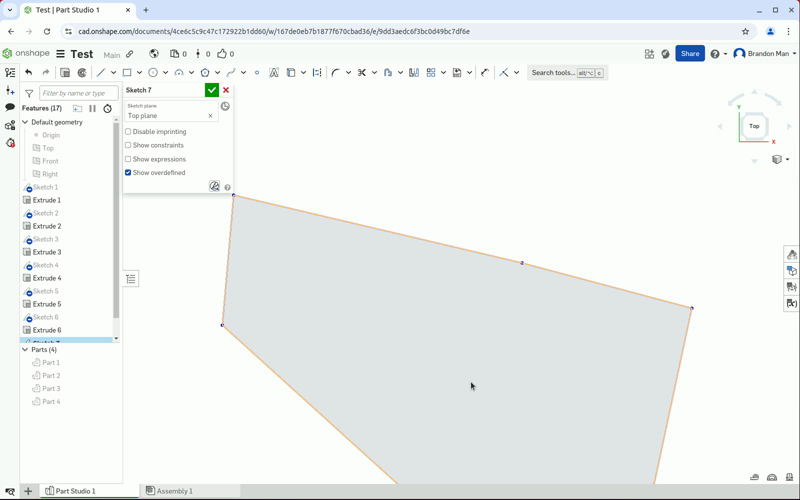
scroll(-6)
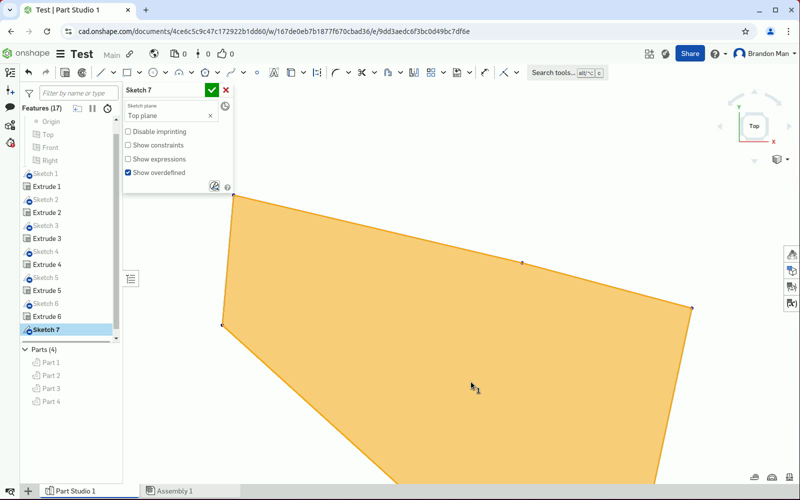
scroll(-6)
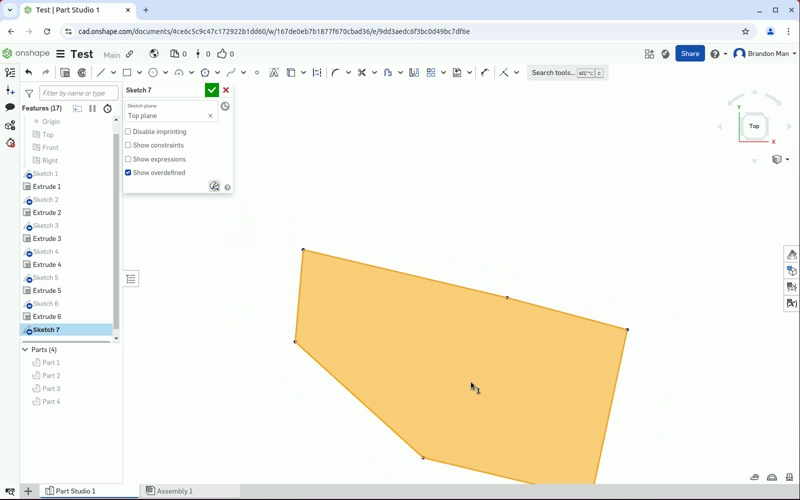
scroll(-6)
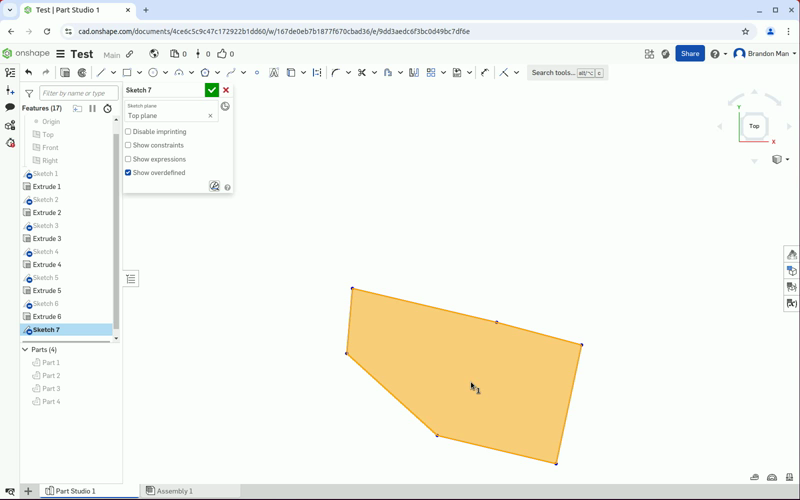
scroll(-6)
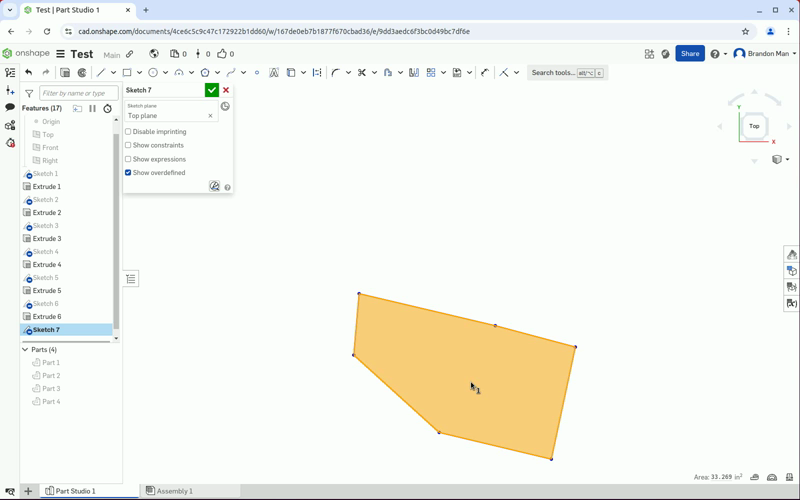
scroll(-6)
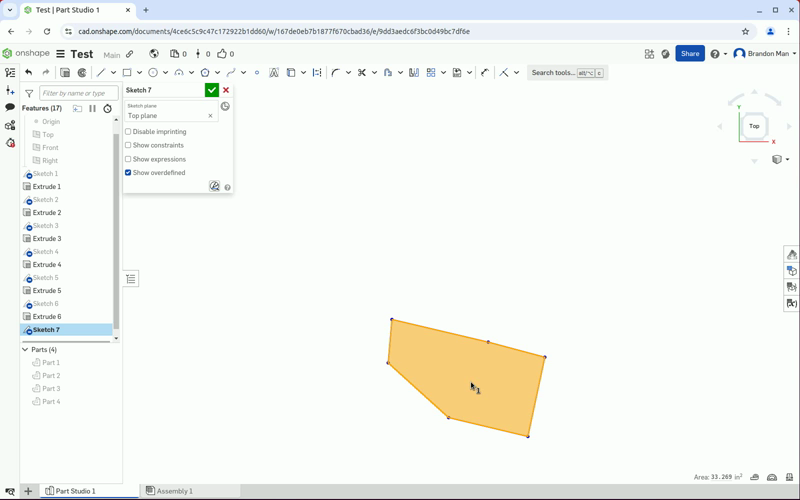
scroll(-6)
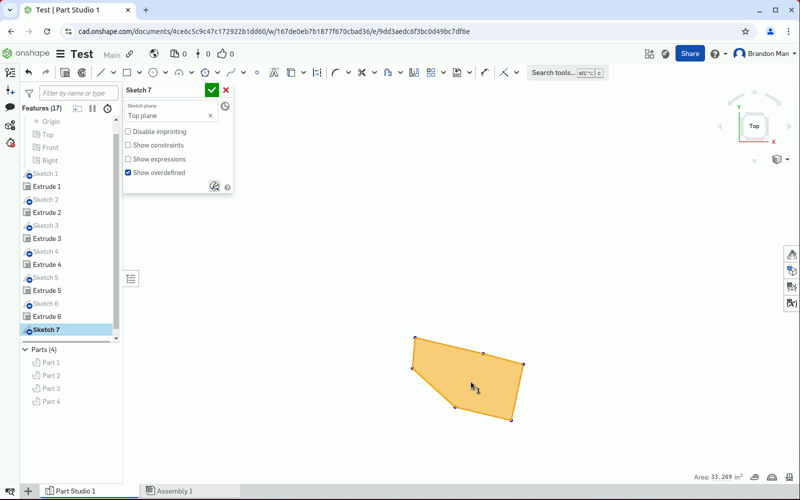
scroll(-6)
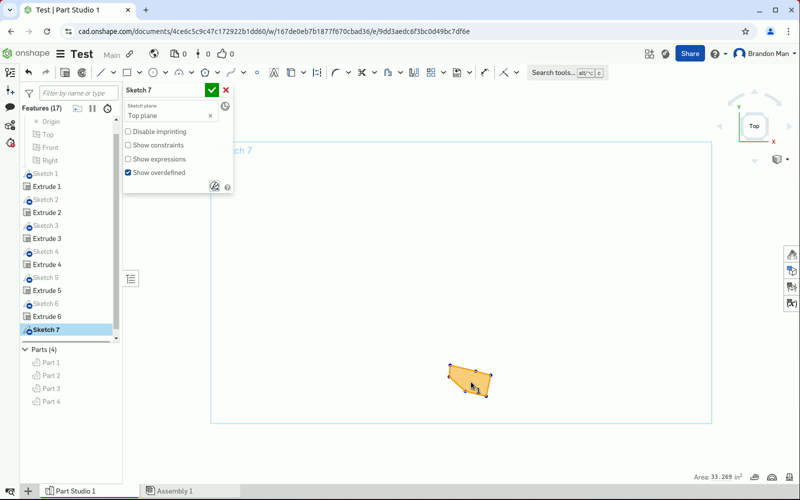
mouse_move(73, 352)
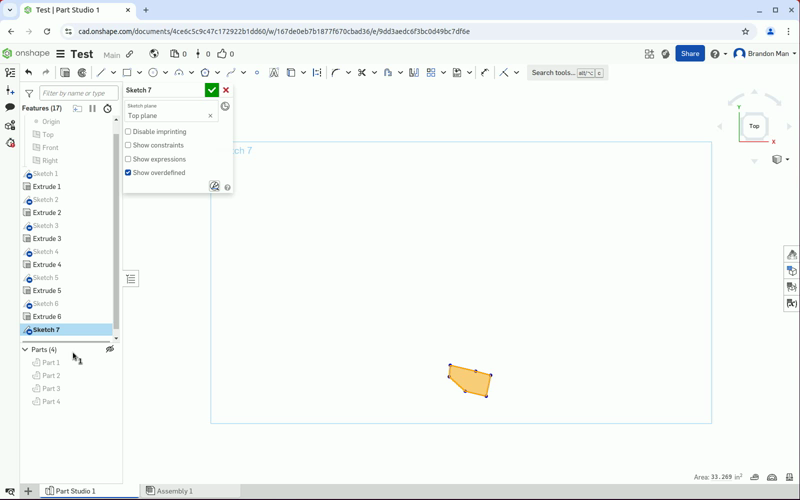
key(shift+y)
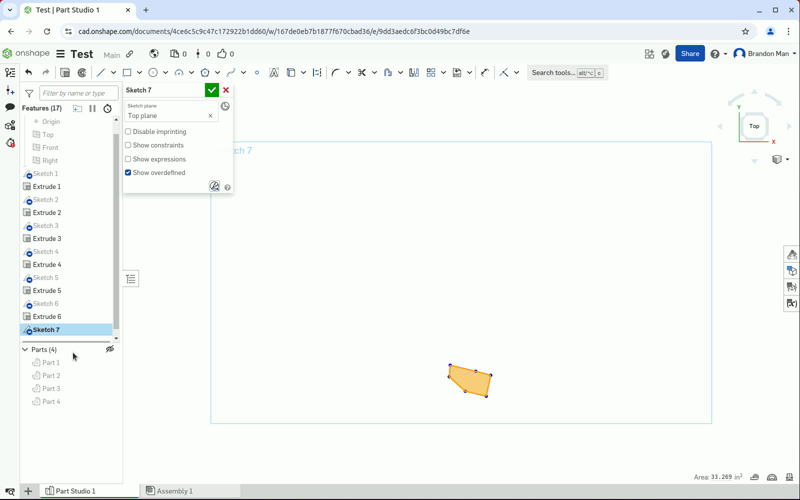
key(shift+e)
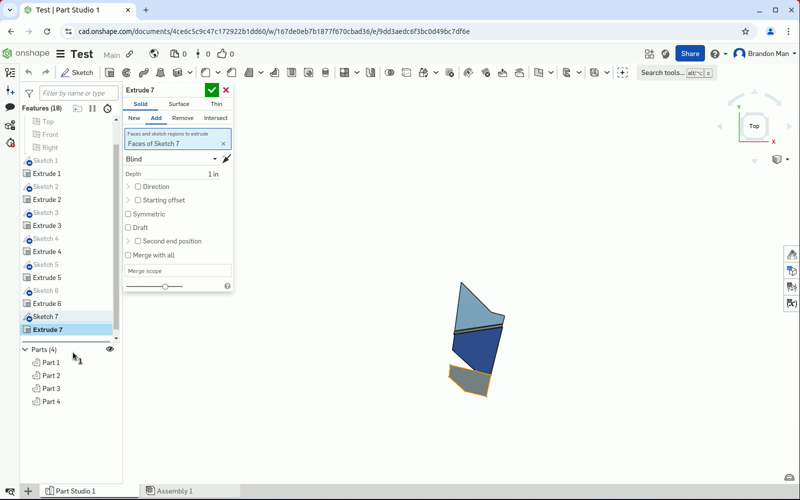
mouse_move(143, 106)
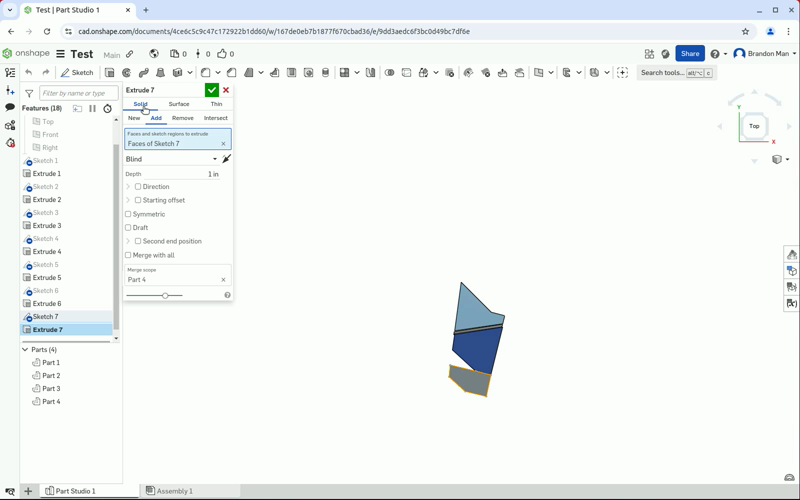
click(143, 106)
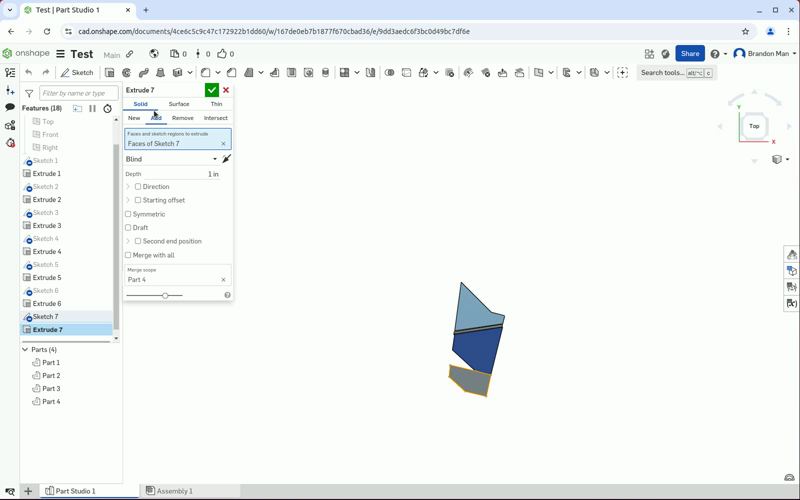
mouse_move(186, 120)
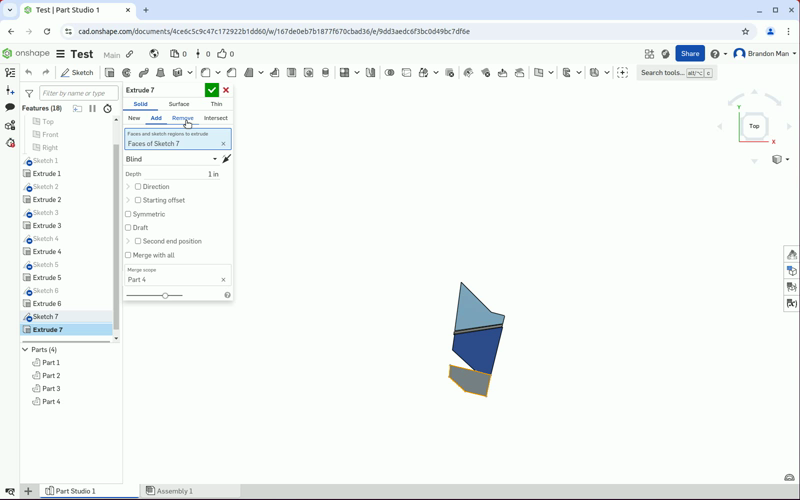
click(186, 120)
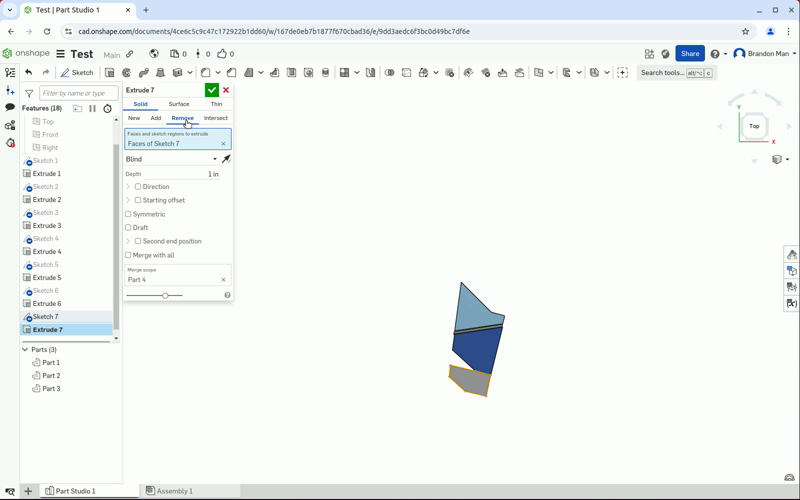
key(tab, 4)
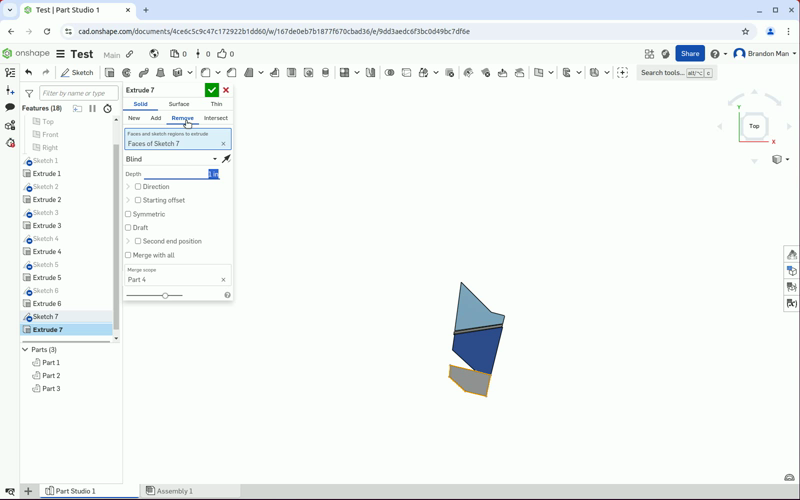
text(0.241)
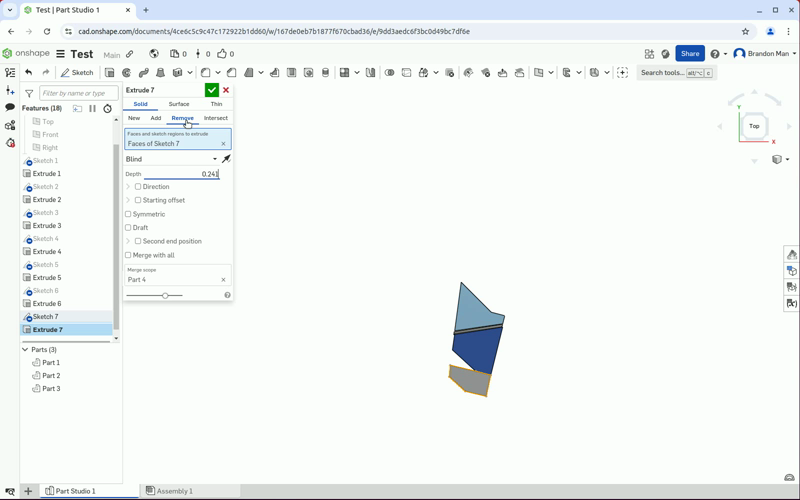
key(tab, 6)
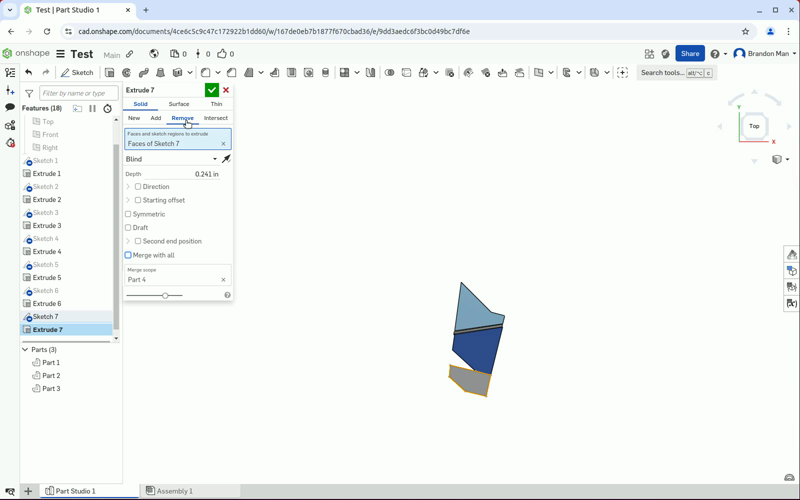
key(space)
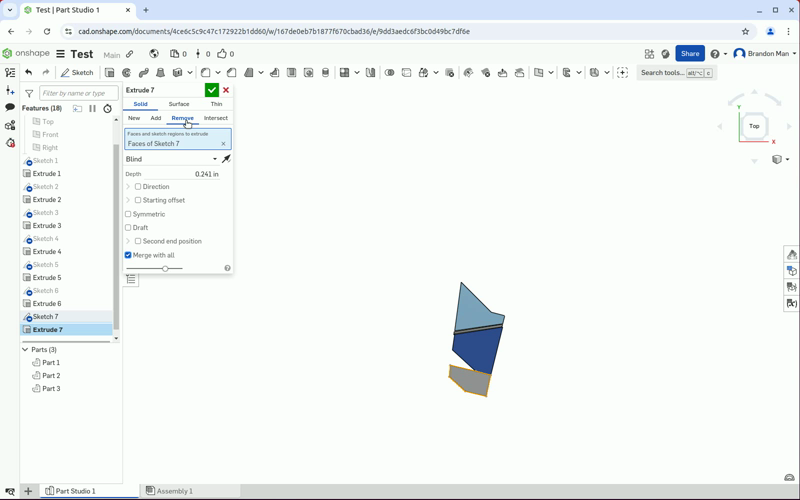
key(enter)
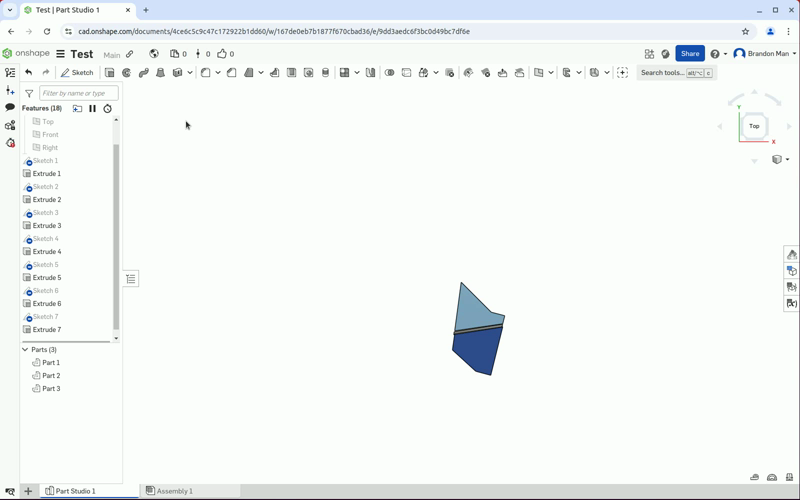
key(shift+h)
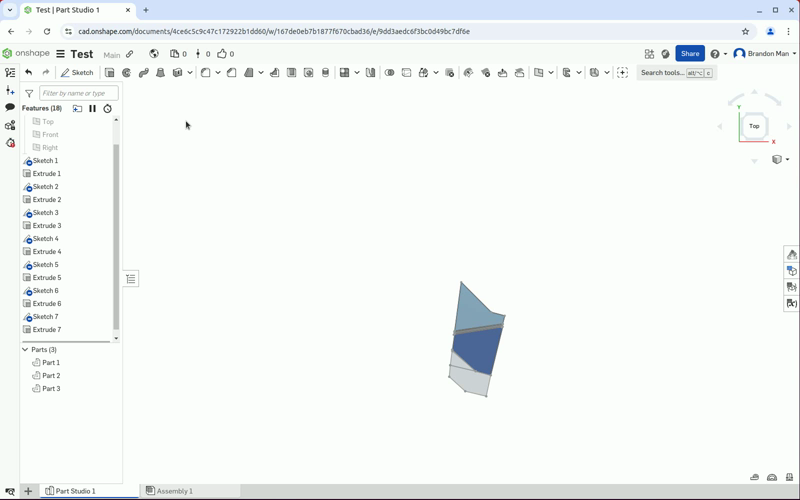
key(shift+h)
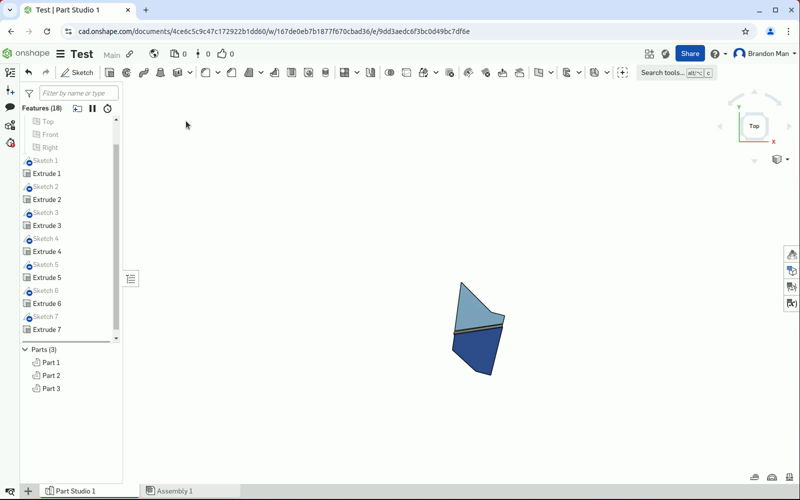
mouse_move(69, 163)
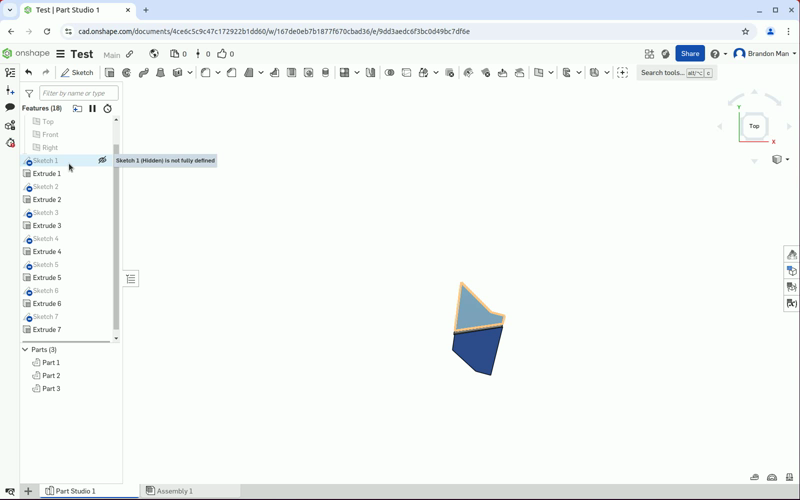
click(69, 163)
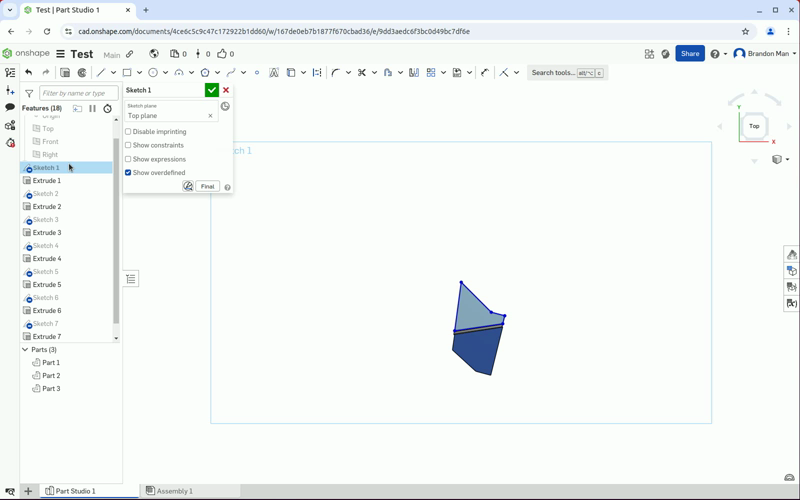
mouse_move(229, 92)
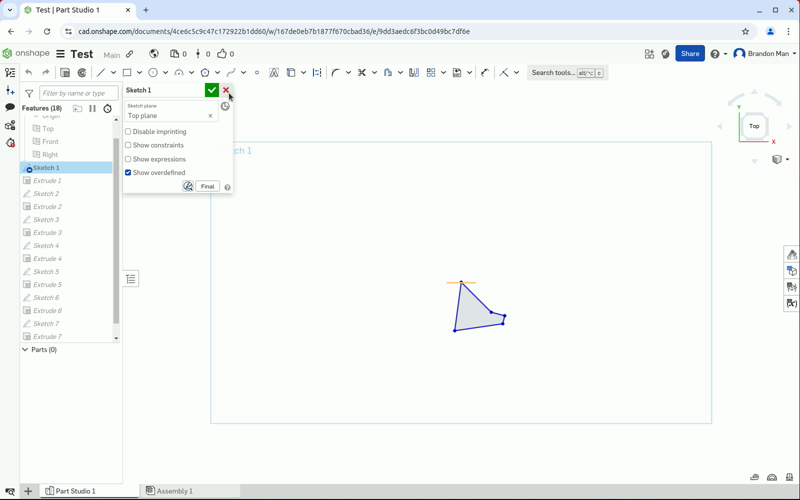
click(229, 92)
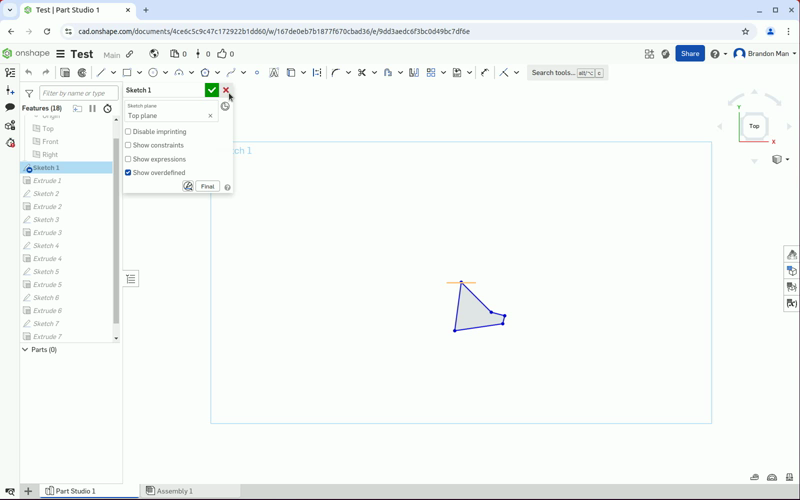
key(shift+s)
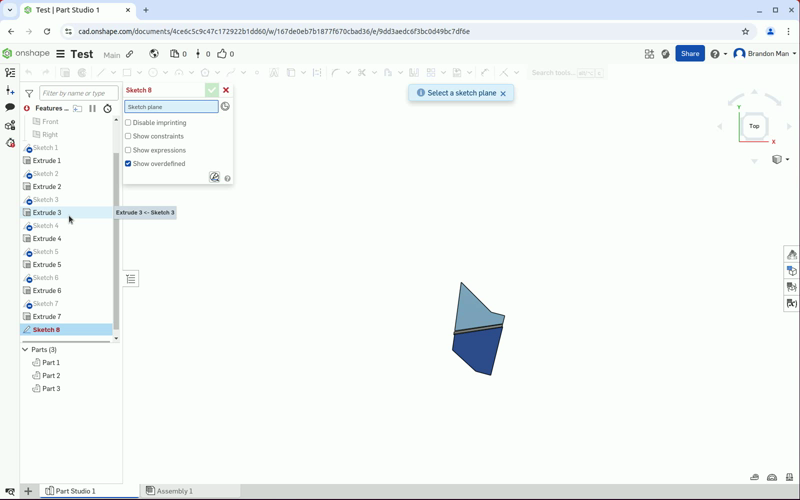
scroll(3)
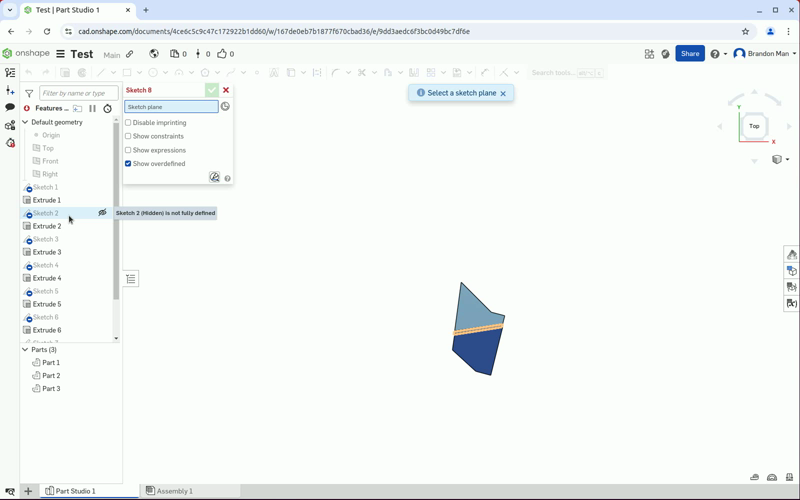
mouse_move(69, 150)
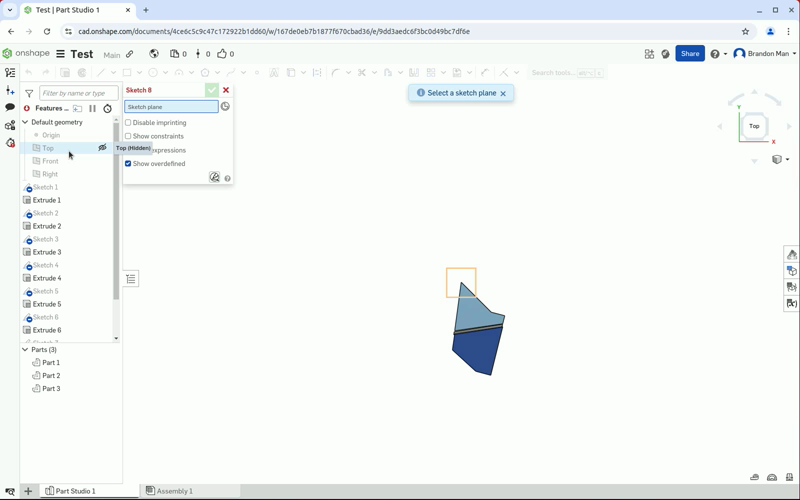
click(69, 150)
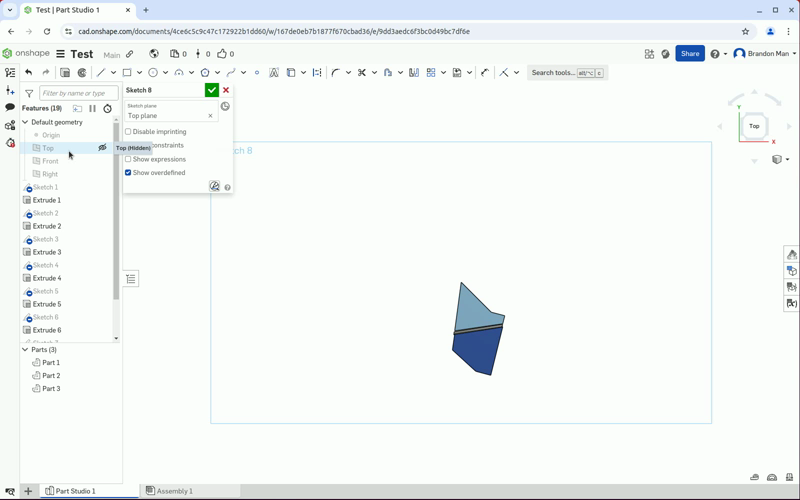
mouse_move(73, 352)
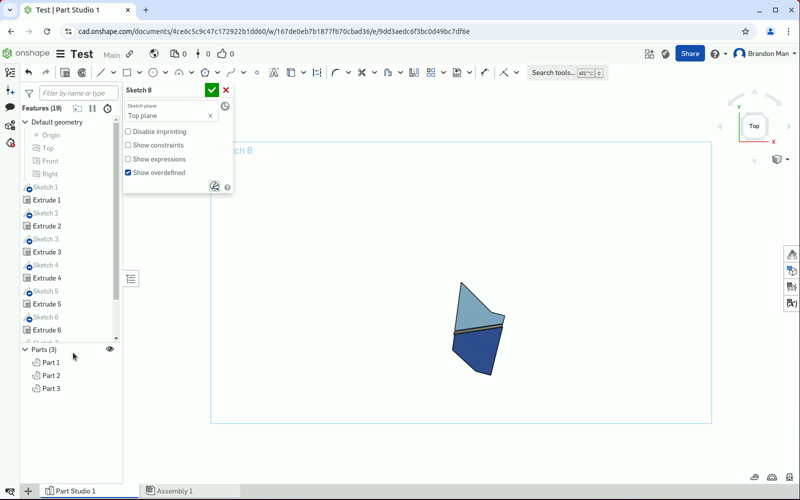
key(y)
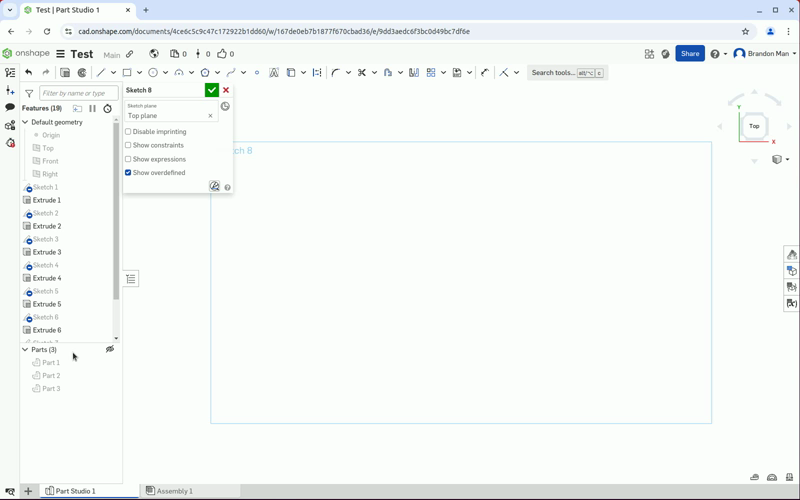
key(l)
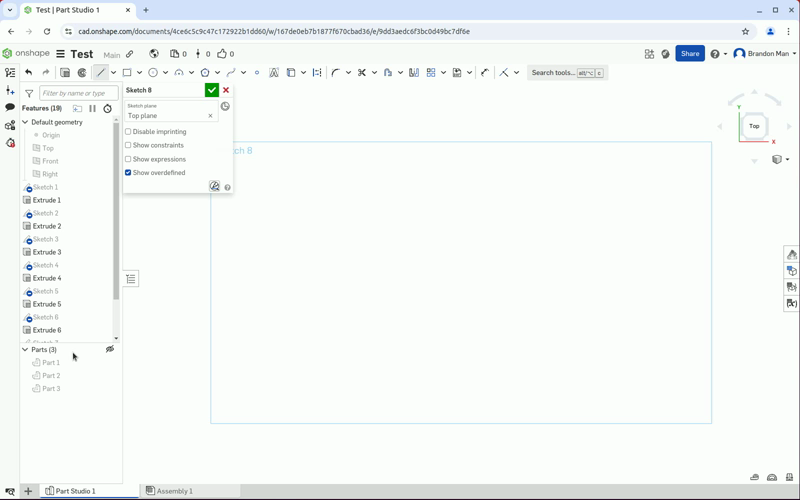
key_down(shift)
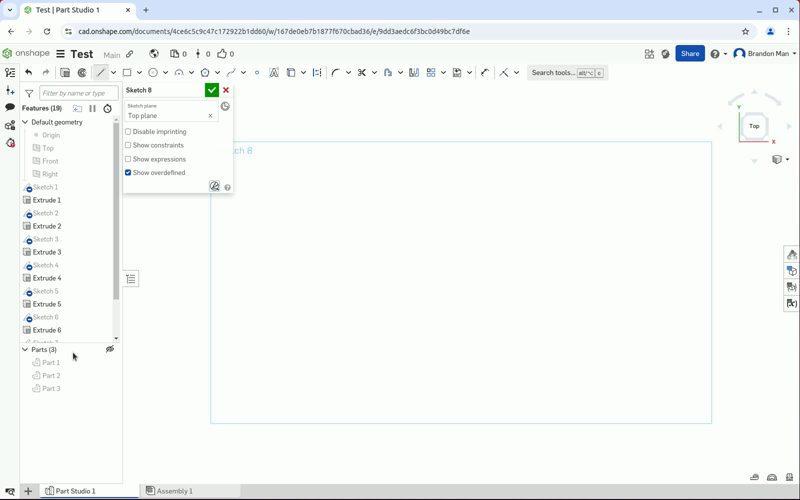
mouse_move(453, 334)
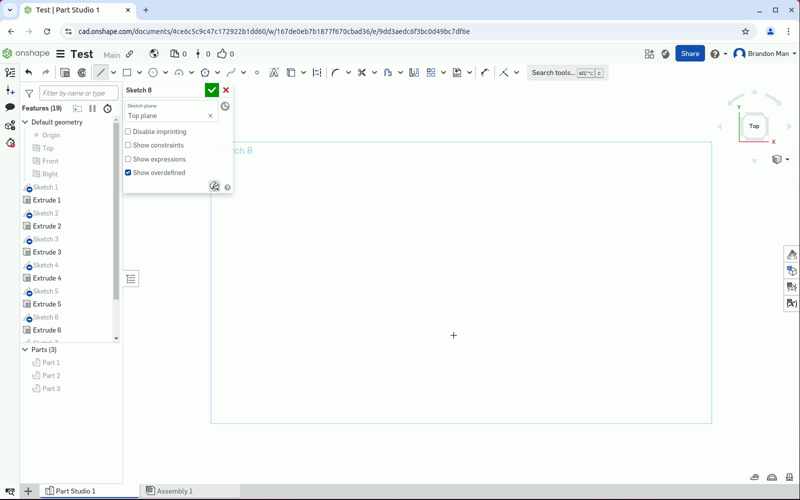
click(453, 334)
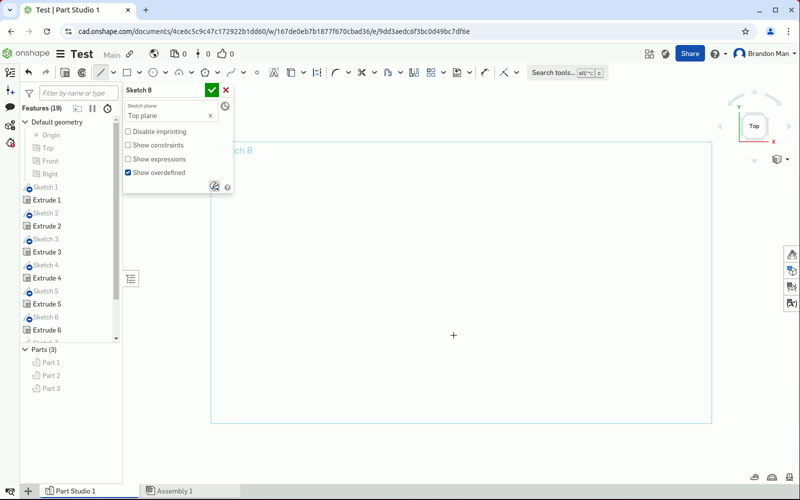
key_up(shift)
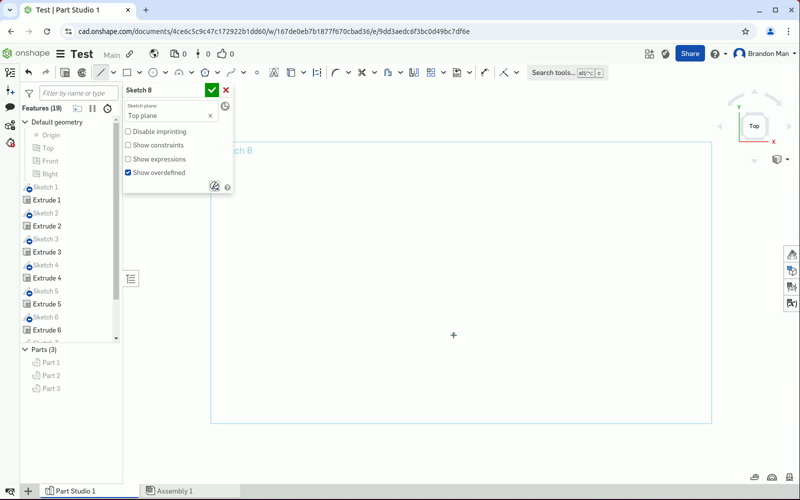
key_down(shift)
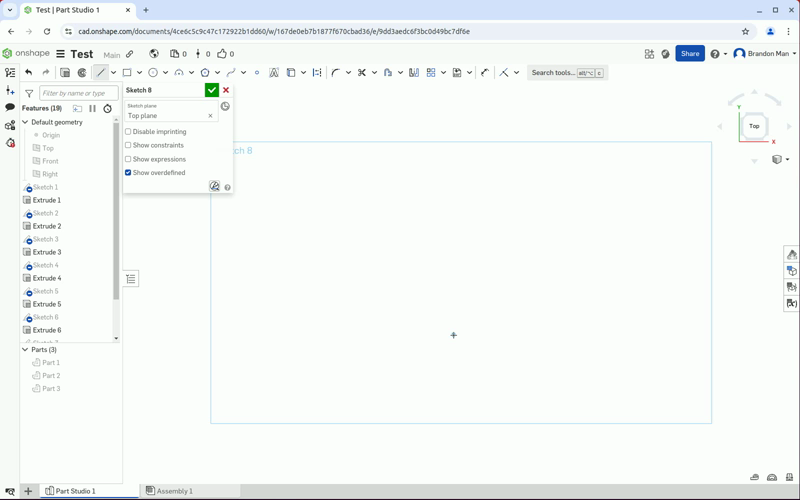
mouse_move(483, 334)
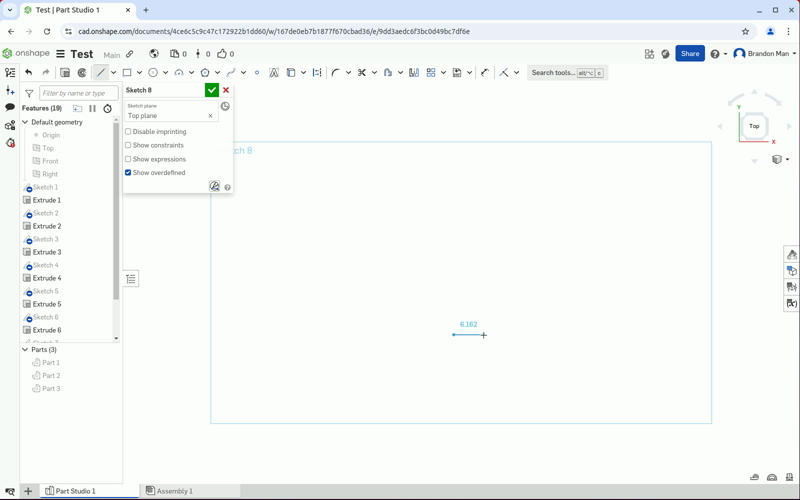
mouse_move(501, 327)
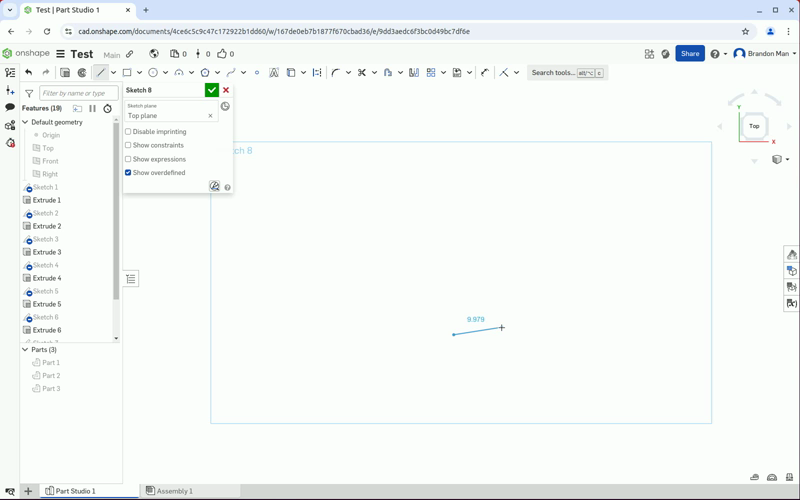
click(501, 327)
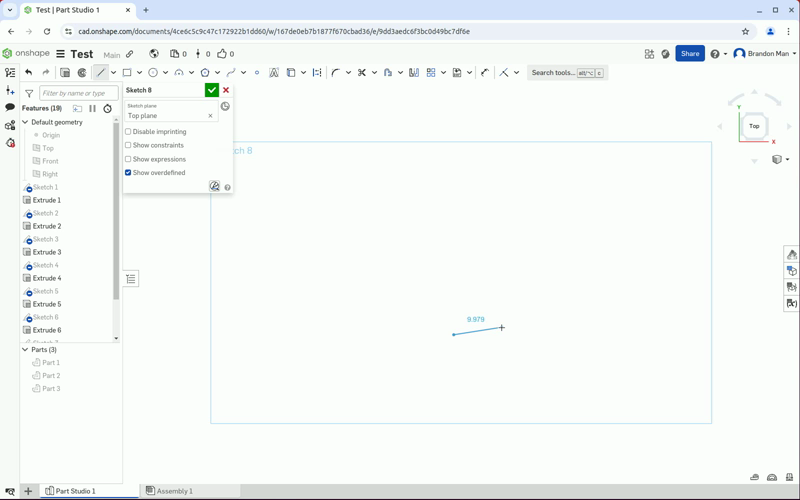
key_up(shift)
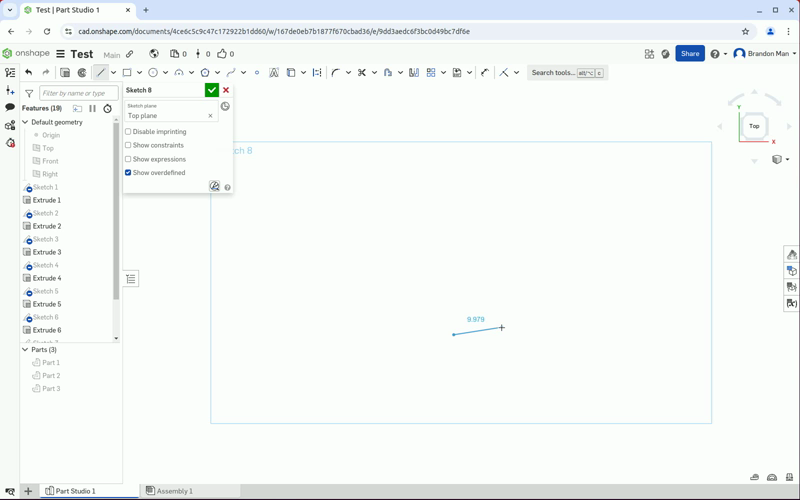
key_down(shift)
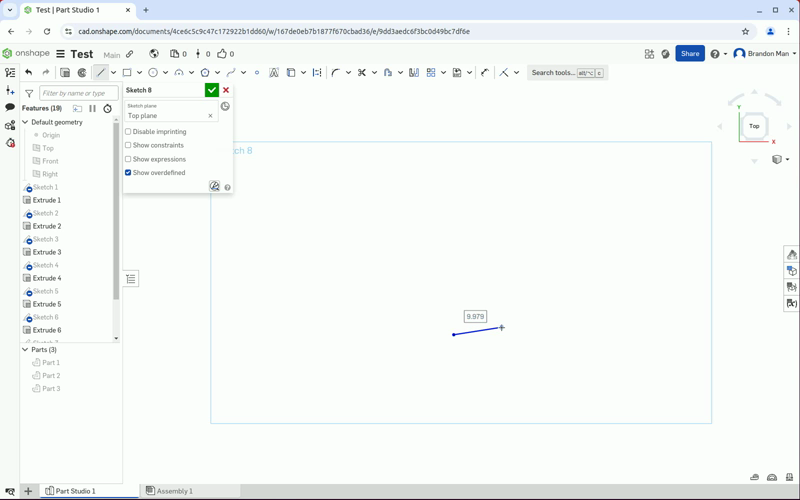
mouse_move(531, 327)
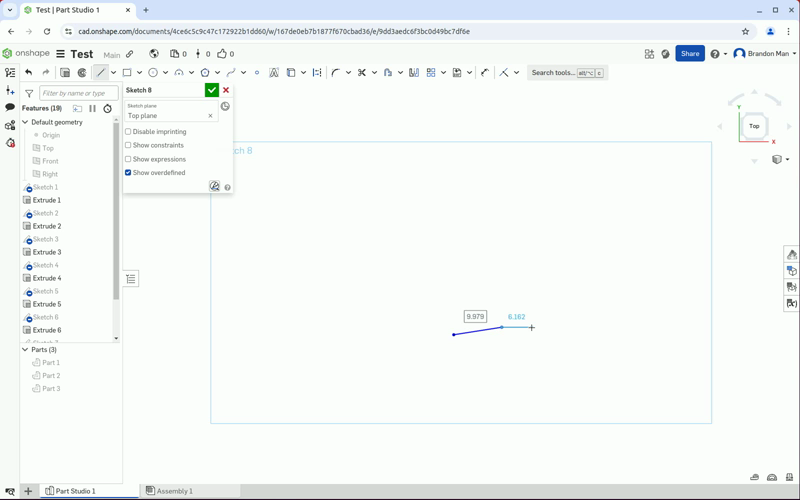
mouse_move(502, 324)
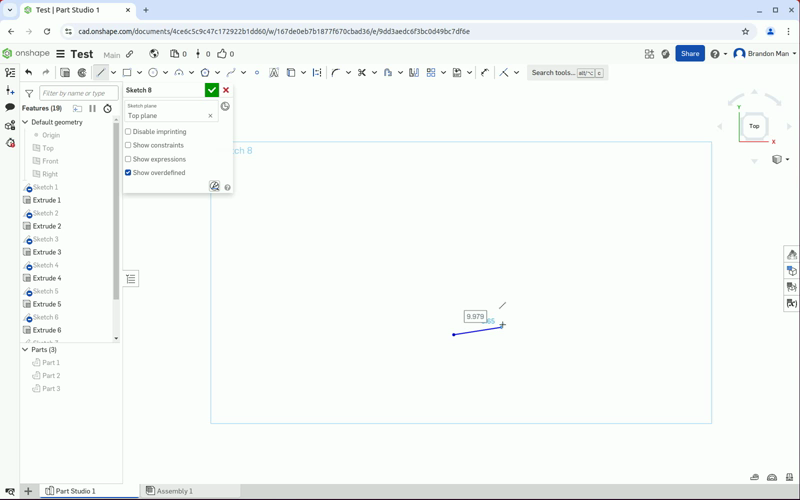
scroll(6)
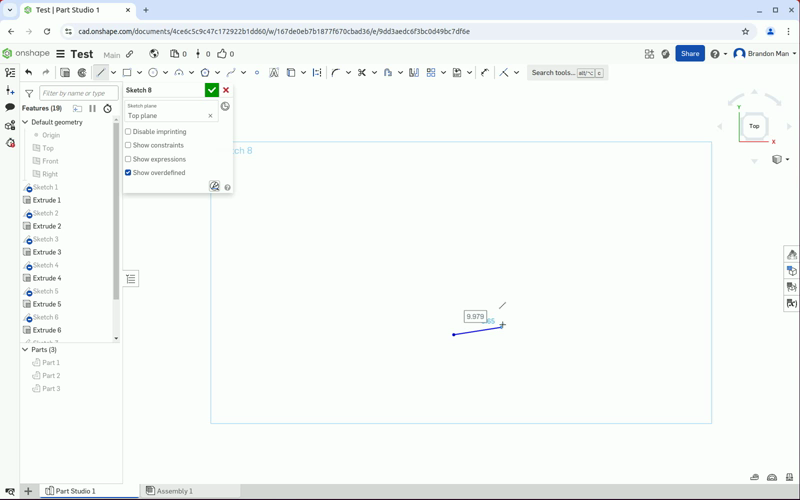
scroll(6)
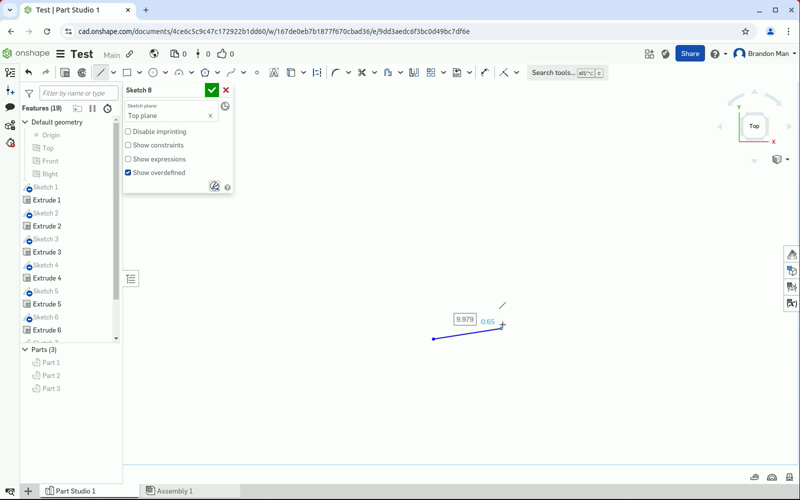
scroll(6)
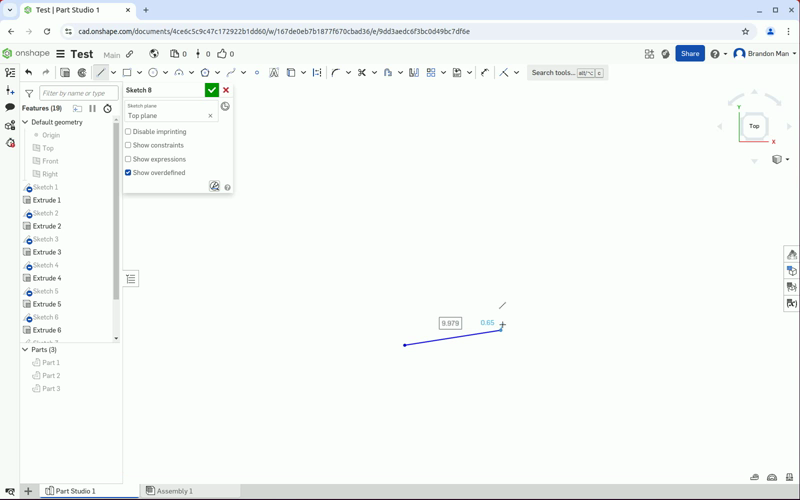
scroll(6)
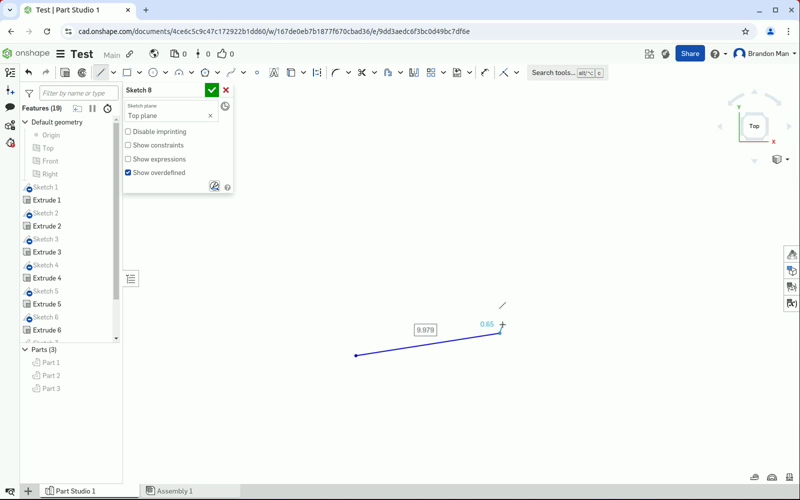
scroll(6)
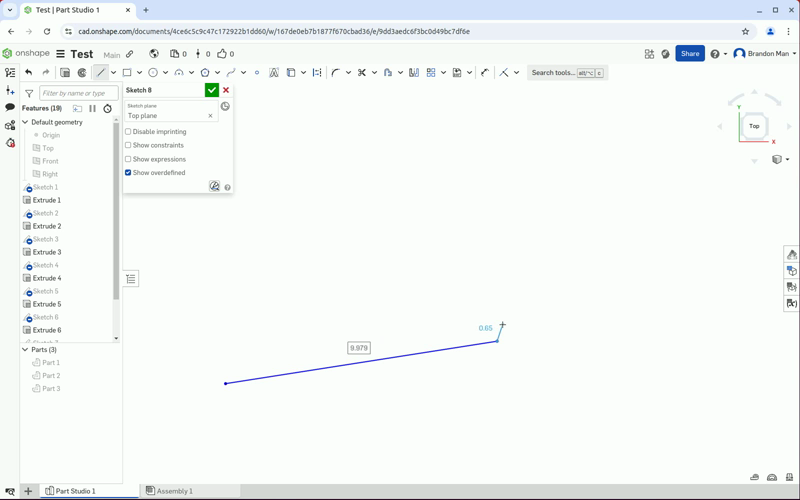
scroll(6)
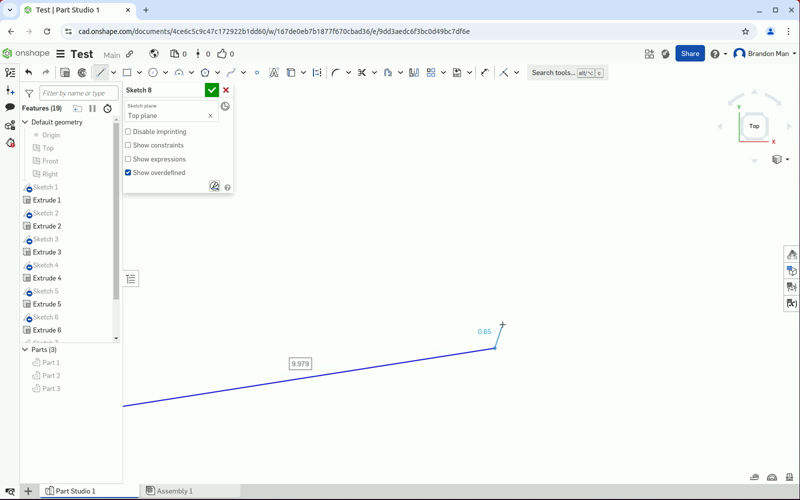
scroll(6)
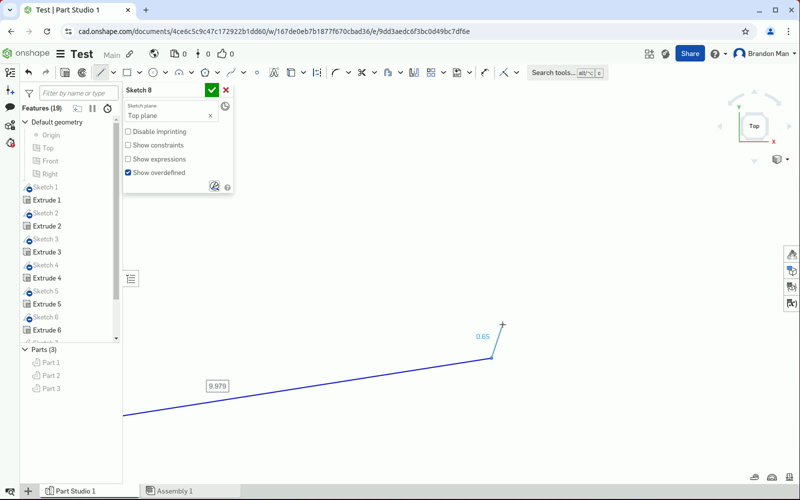
click(502, 324)
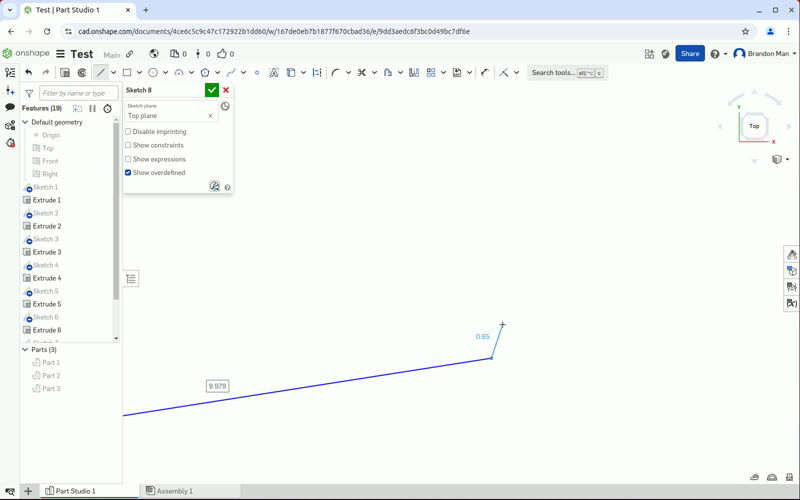
scroll(-6)
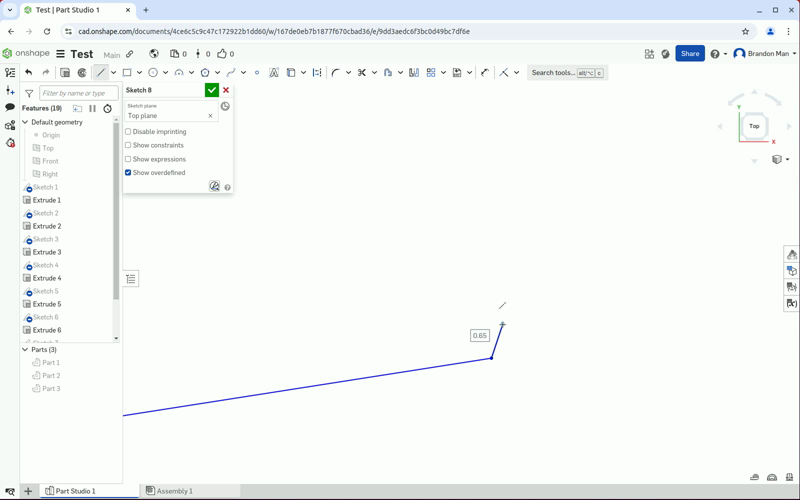
scroll(-6)
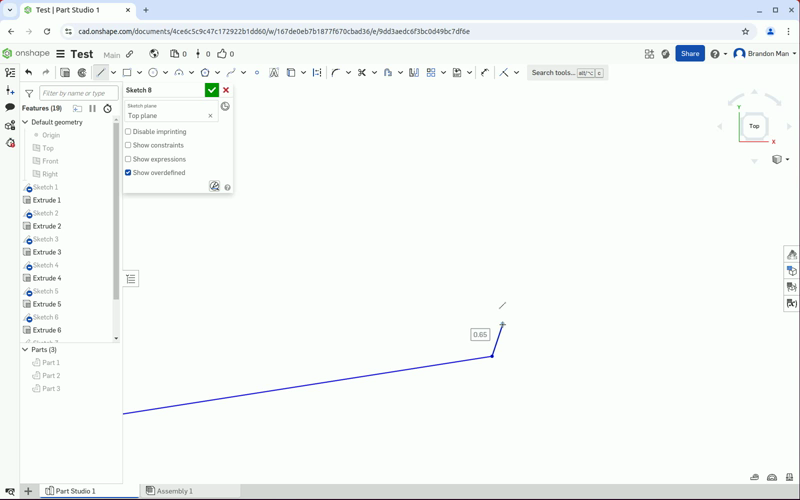
scroll(-6)
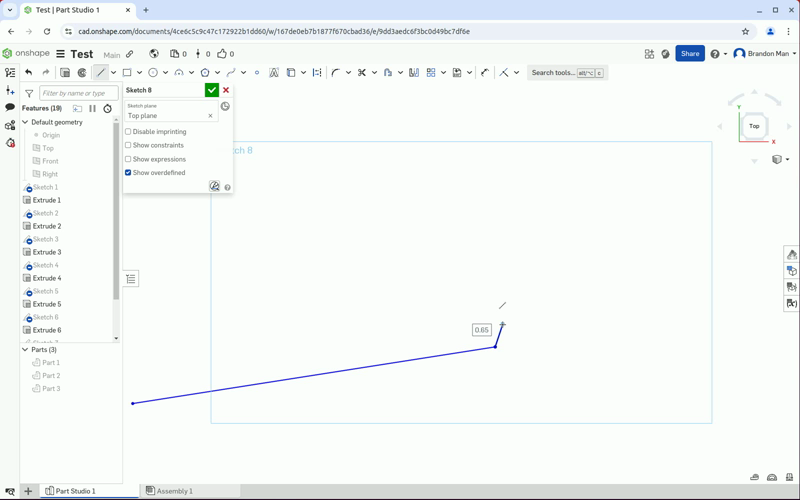
scroll(-6)
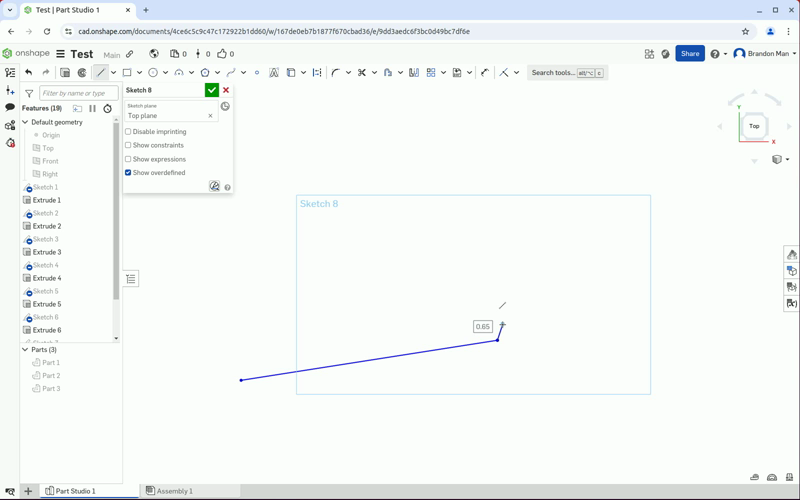
scroll(-6)
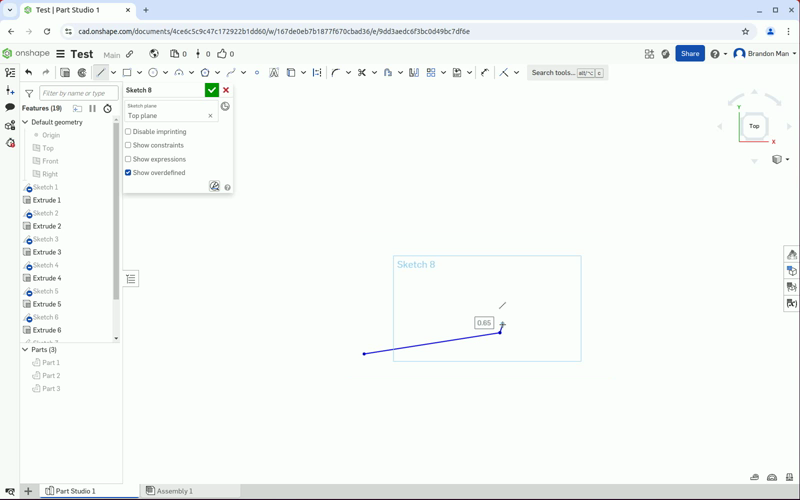
scroll(-6)
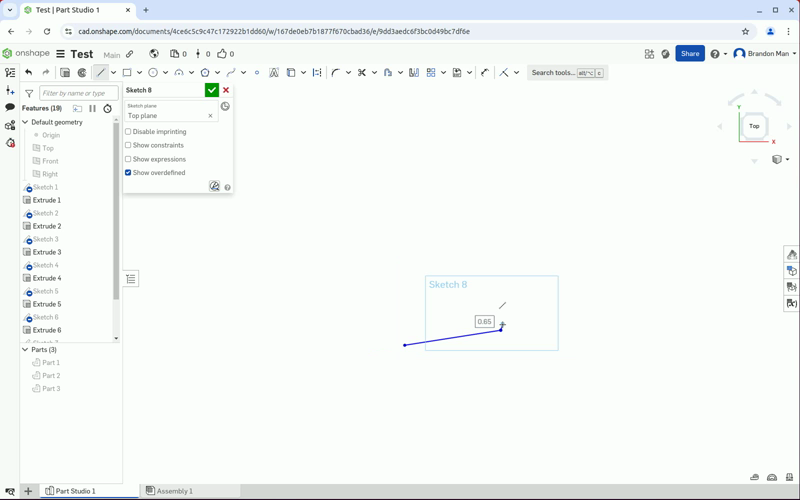
scroll(-6)
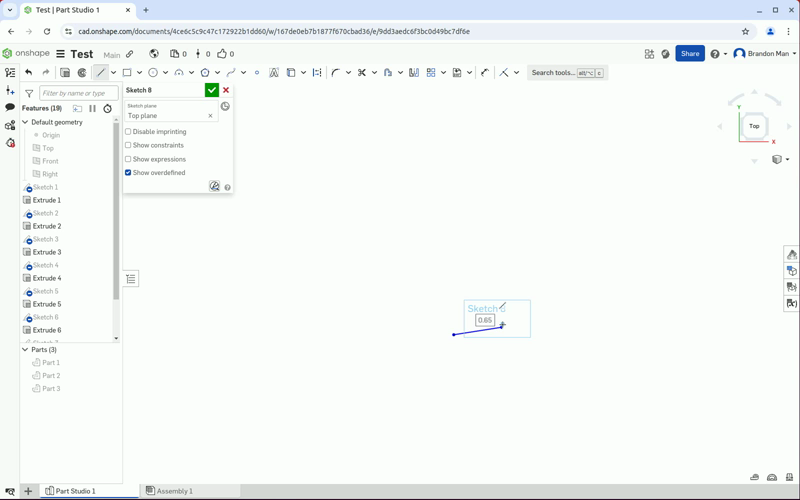
key_up(shift)
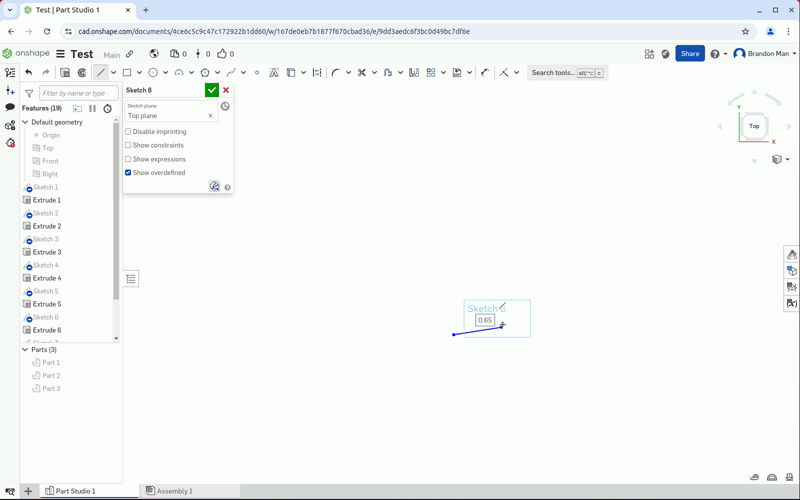
key_down(shift)
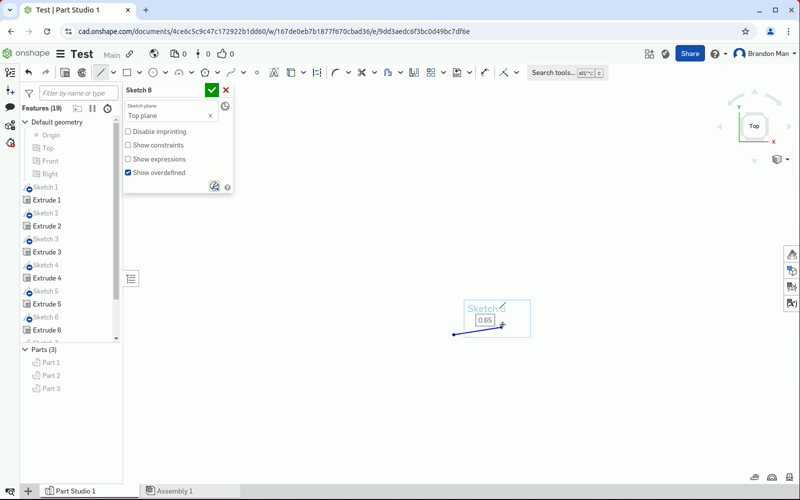
mouse_move(532, 324)
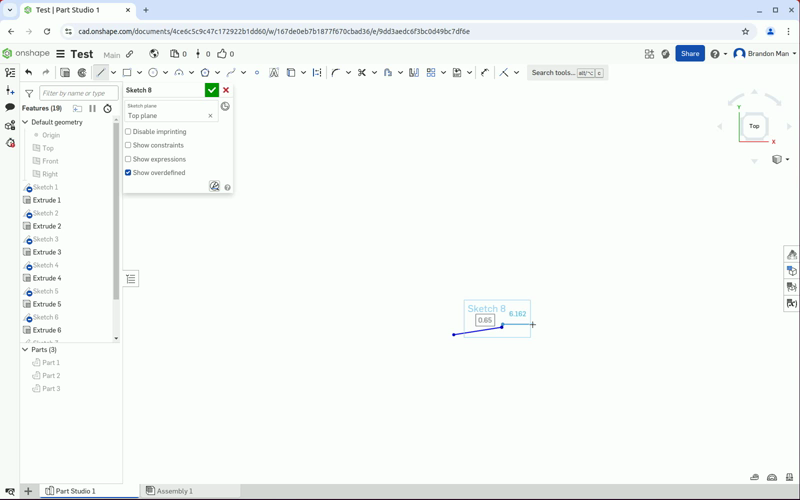
mouse_move(454, 331)
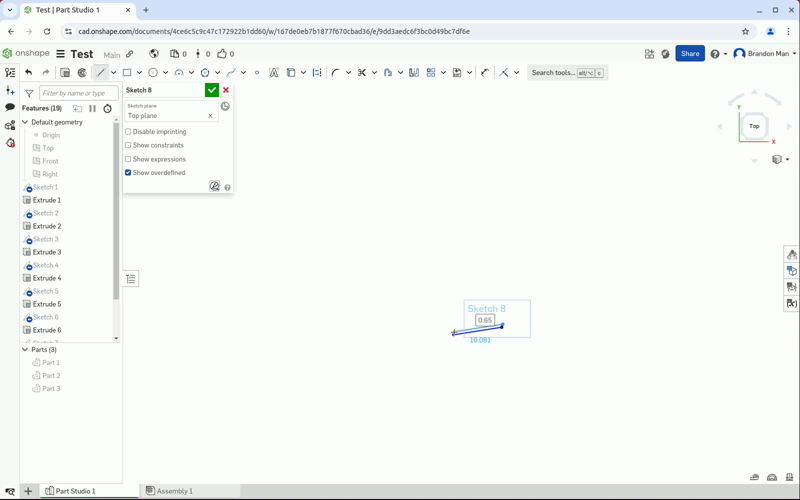
scroll(6)
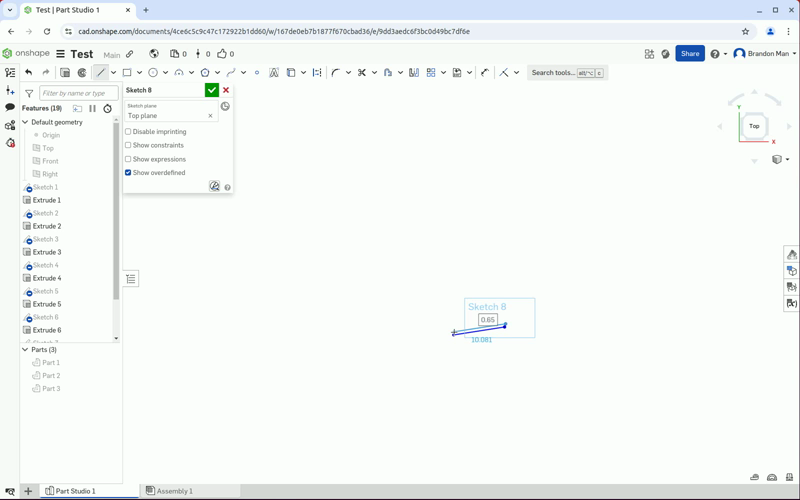
scroll(6)
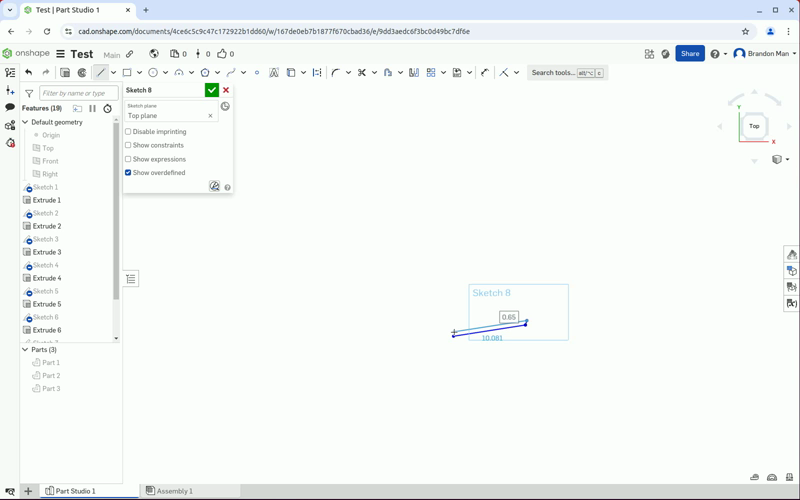
scroll(6)
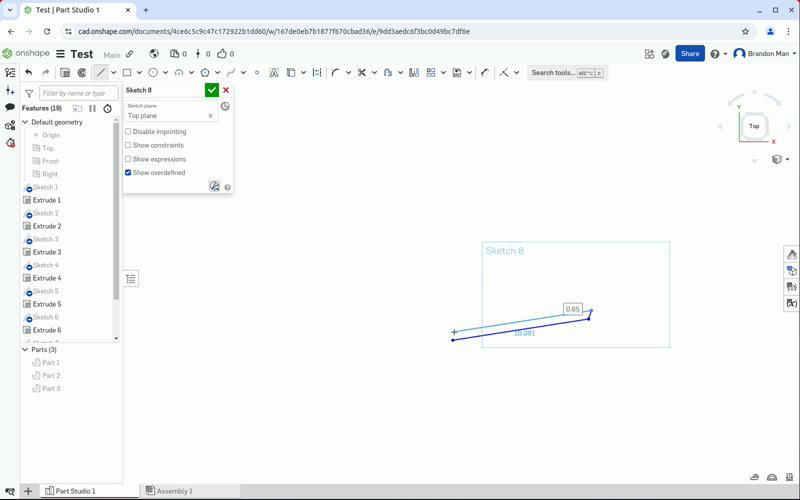
scroll(6)
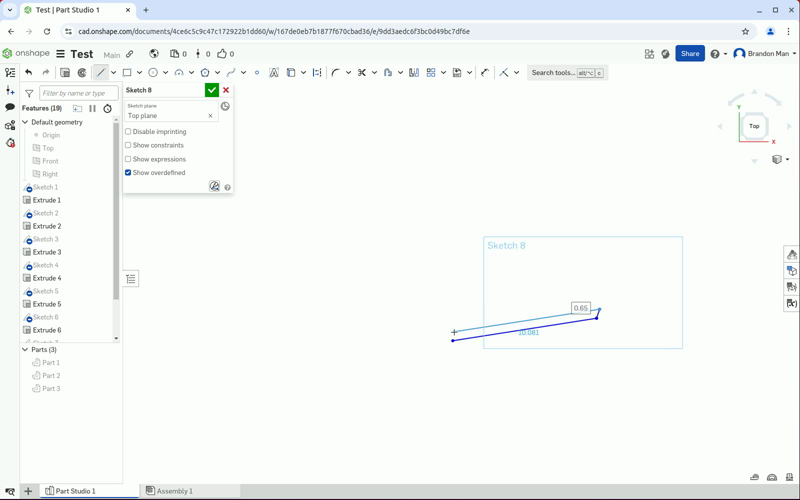
scroll(6)
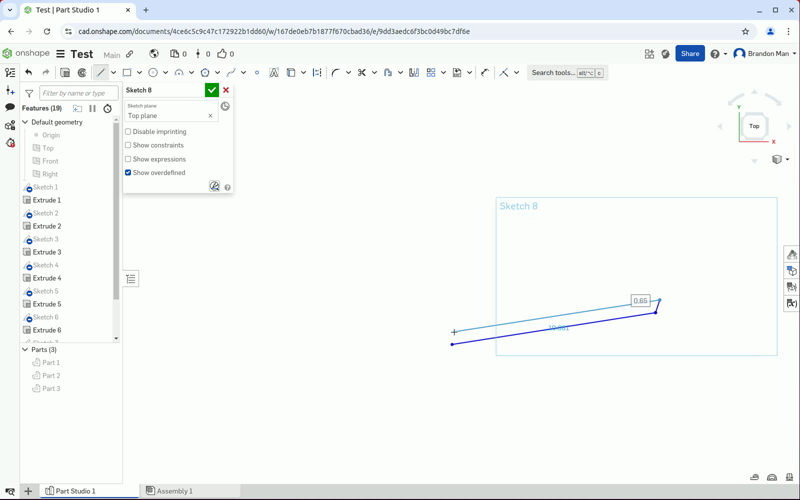
scroll(6)
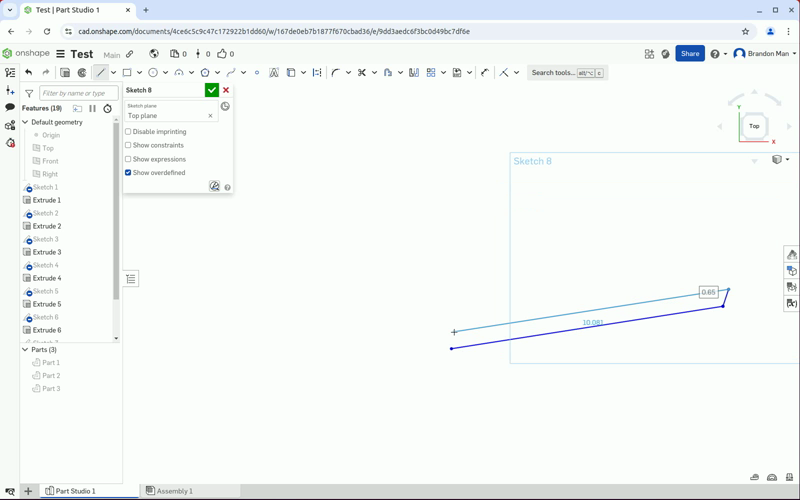
scroll(6)
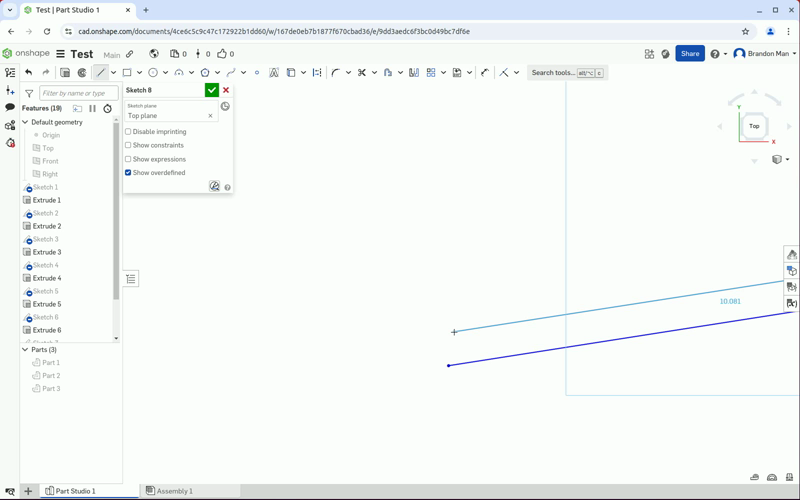
click(454, 331)
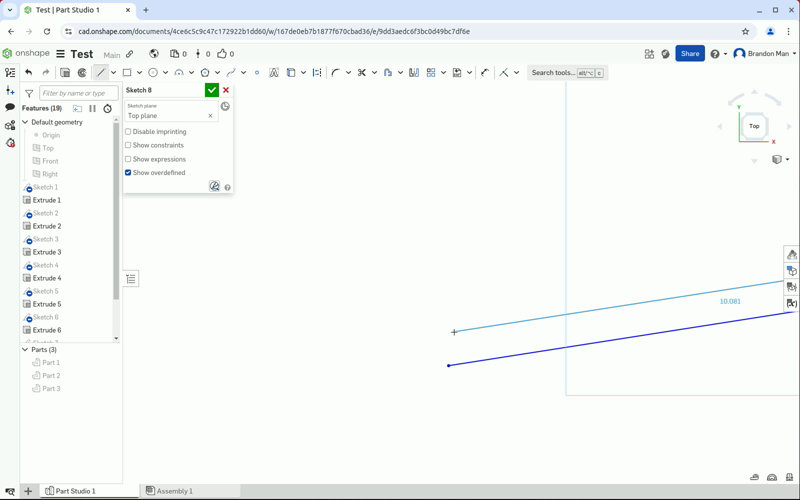
scroll(-6)
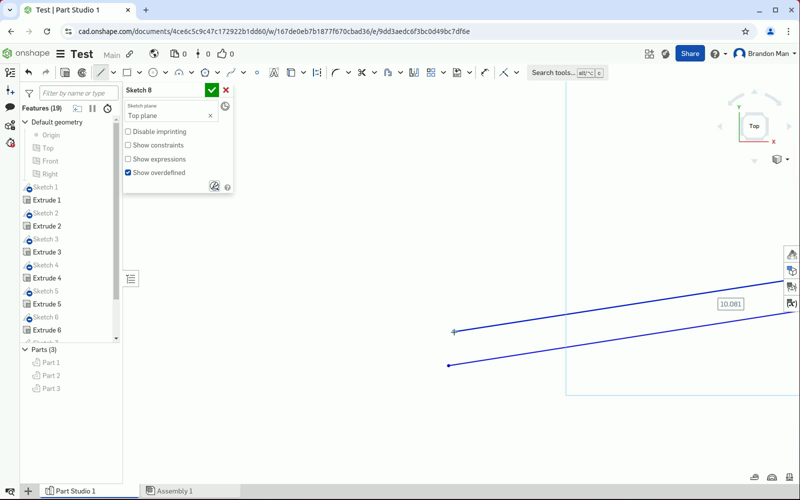
scroll(-6)
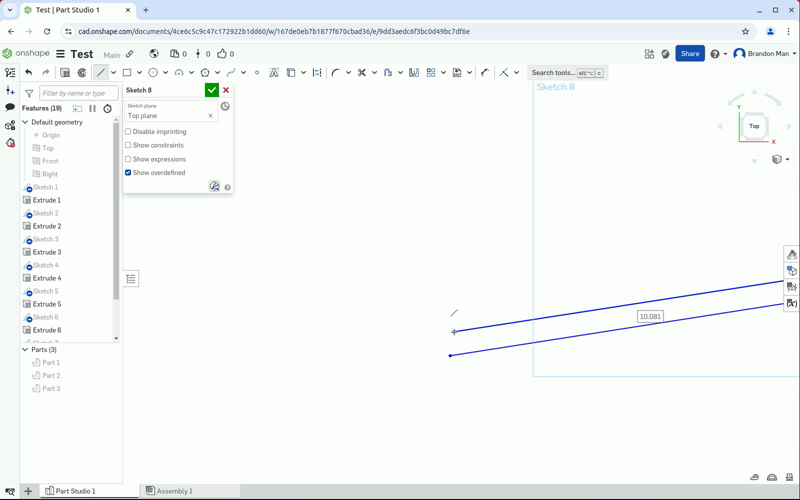
scroll(-6)
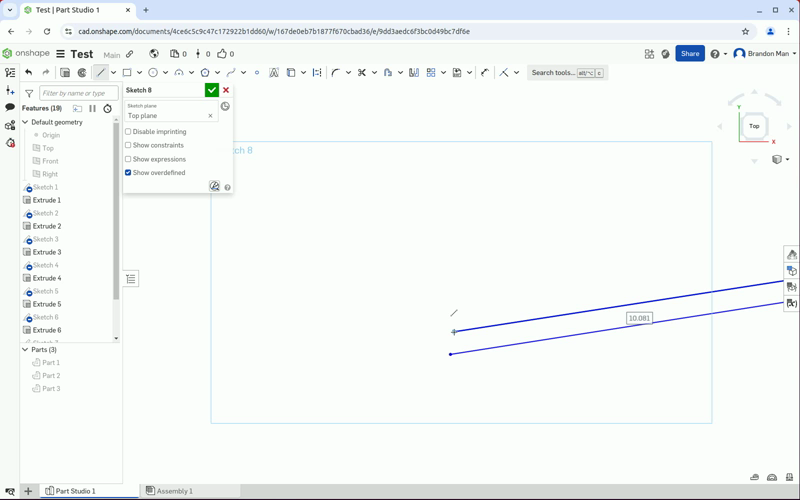
scroll(-6)
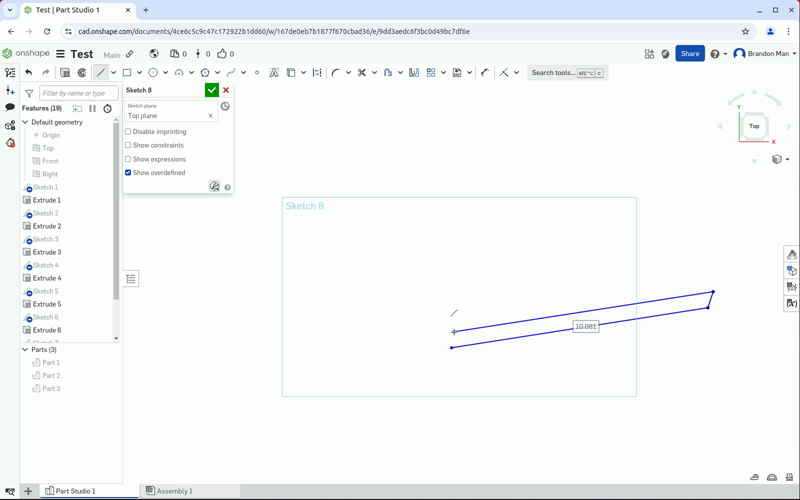
scroll(-6)
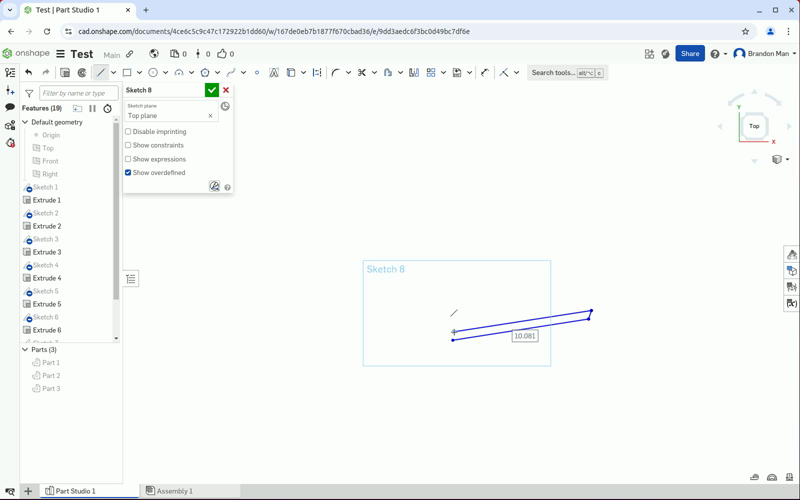
scroll(-6)
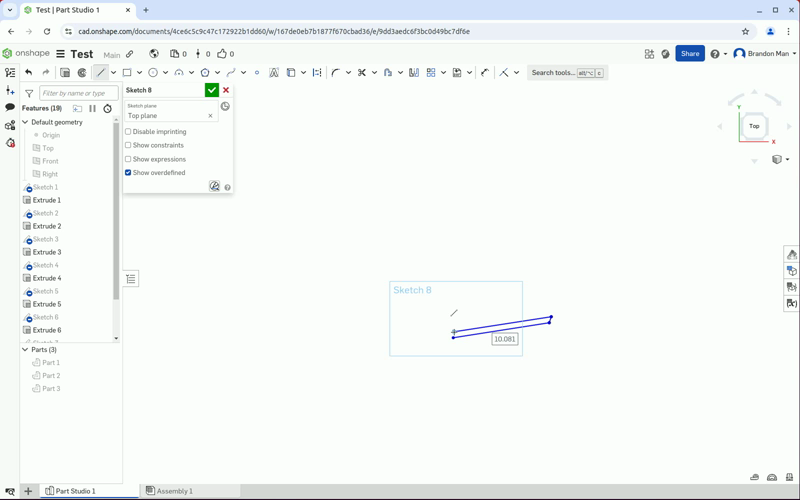
scroll(-6)
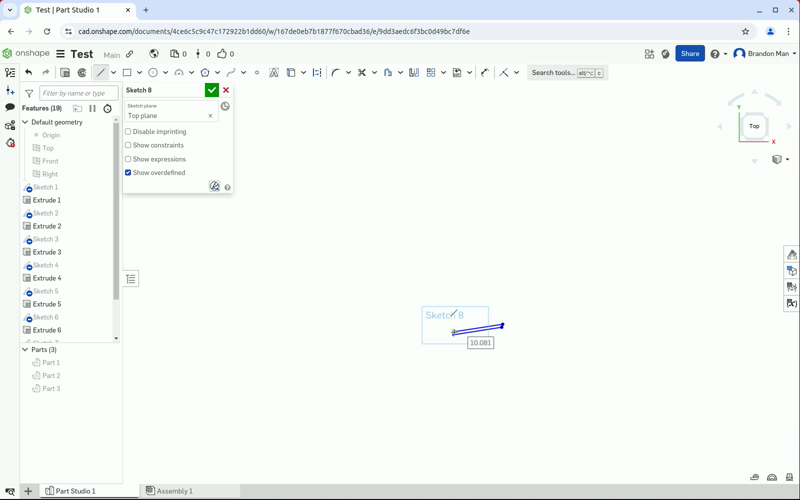
key_up(shift)
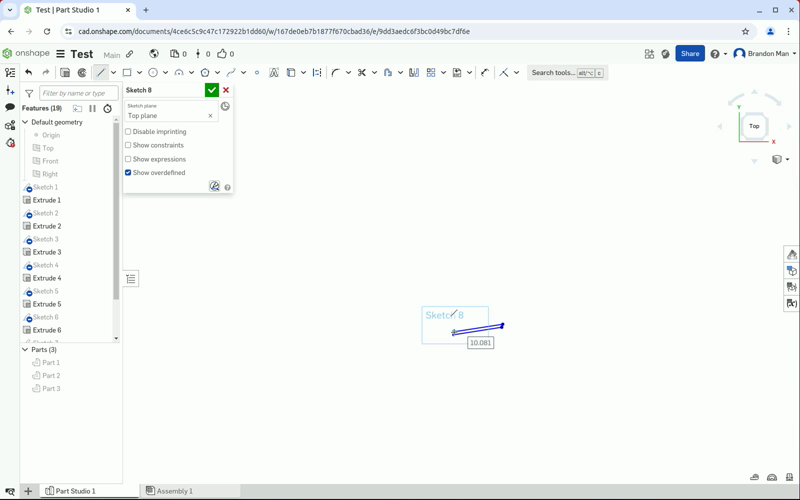
mouse_move(484, 331)
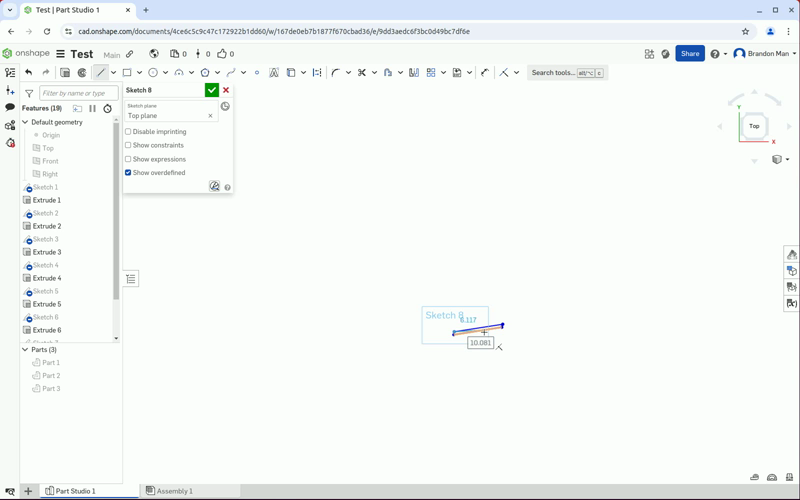
key_down(shift)
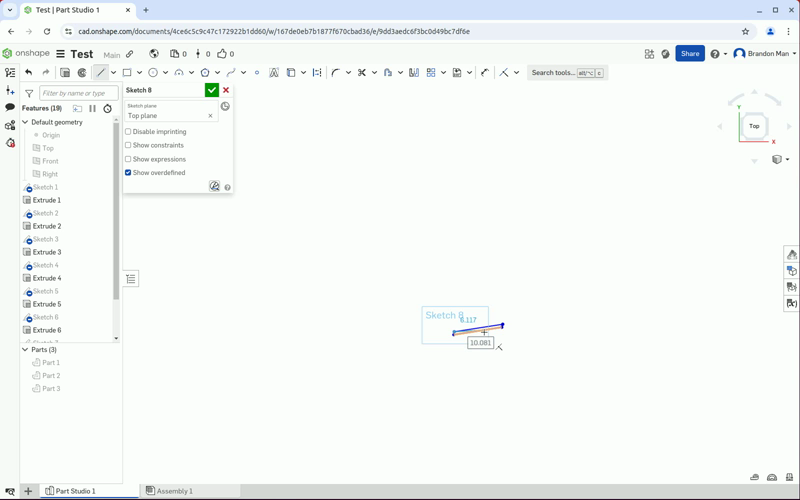
mouse_move(453, 334)
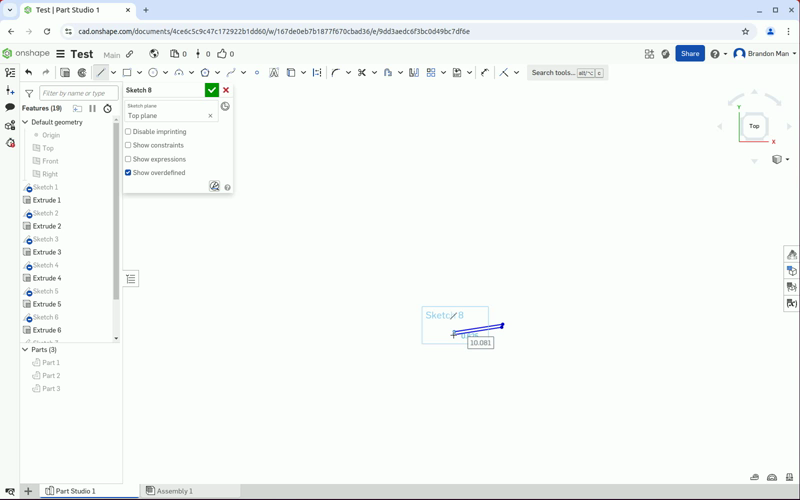
scroll(6)
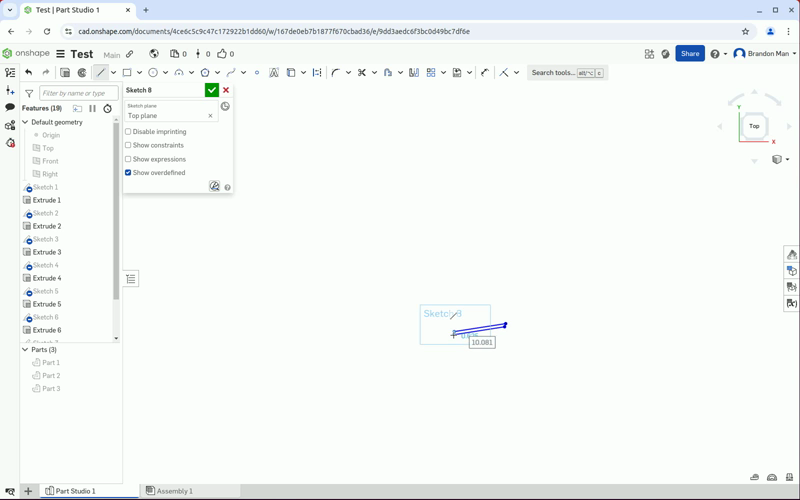
scroll(6)
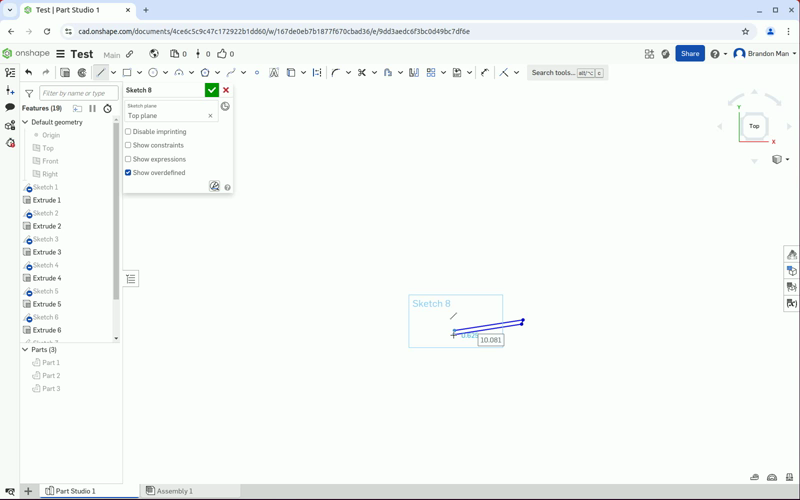
scroll(6)
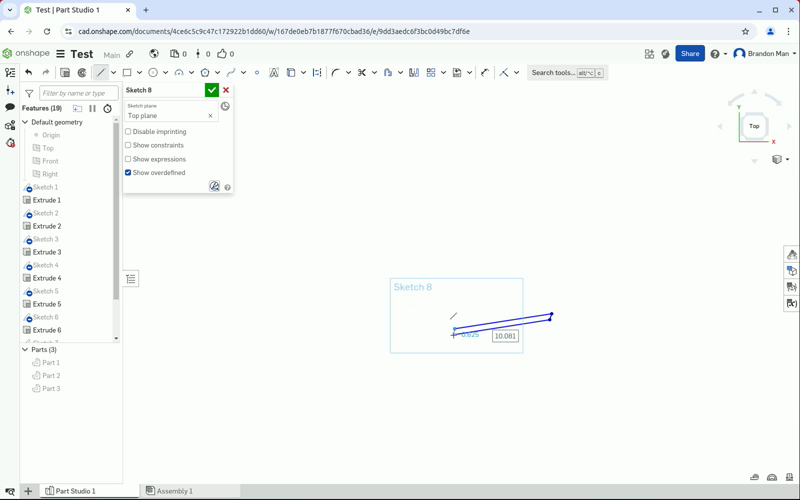
scroll(6)
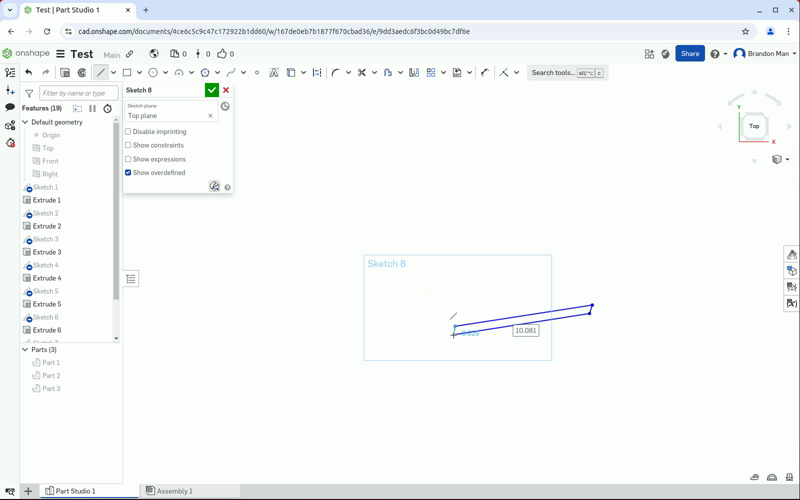
scroll(6)
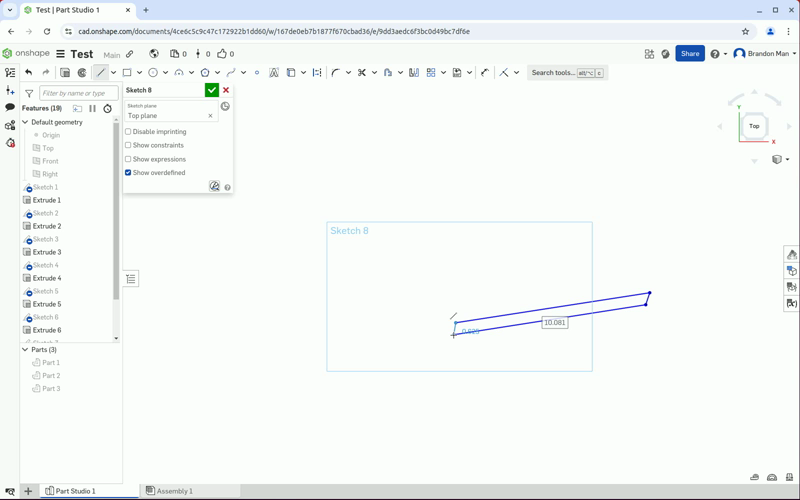
scroll(6)
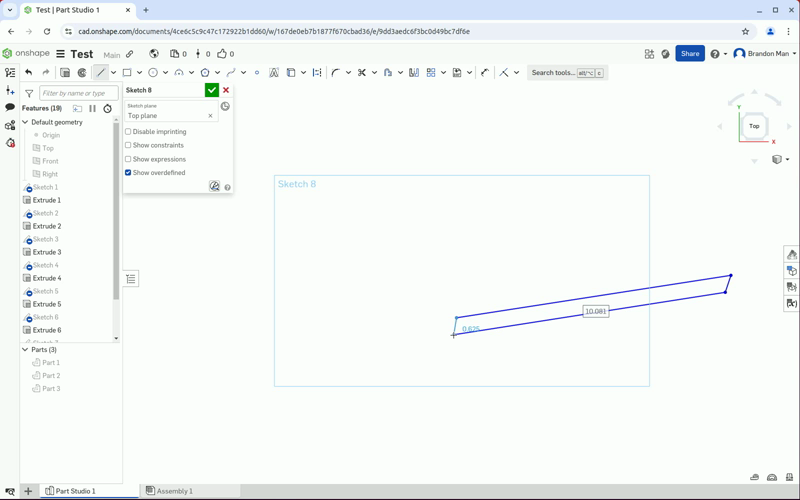
scroll(6)
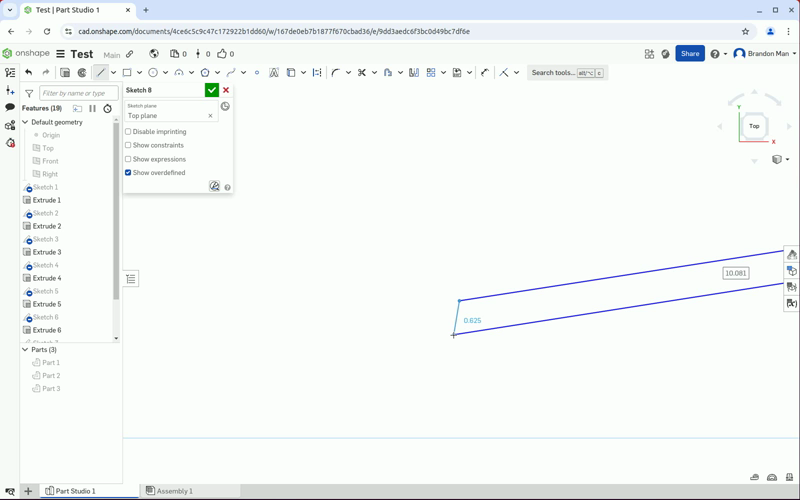
key_up(shift)
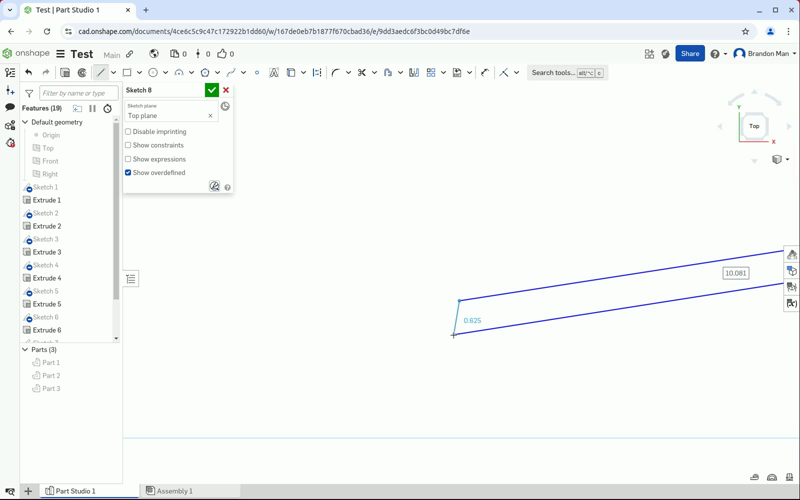
click(453, 334)
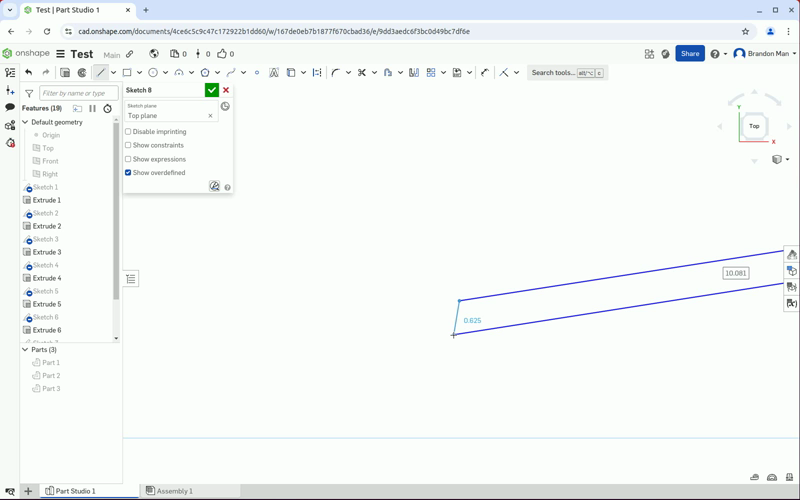
scroll(-6)
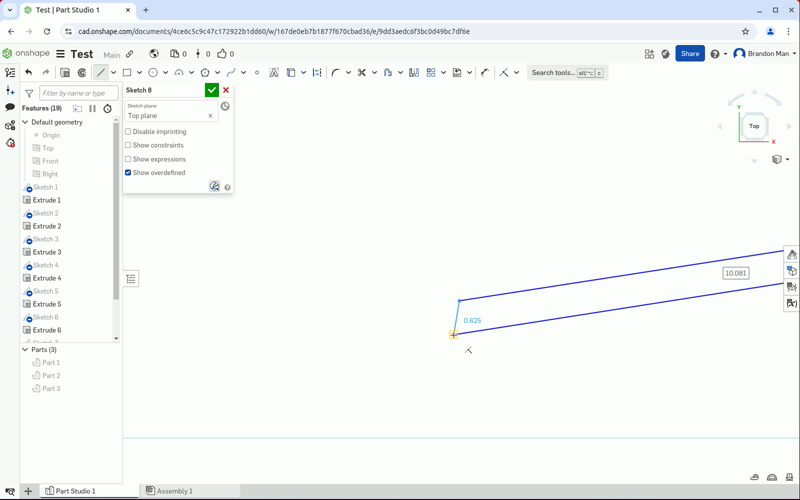
scroll(-6)
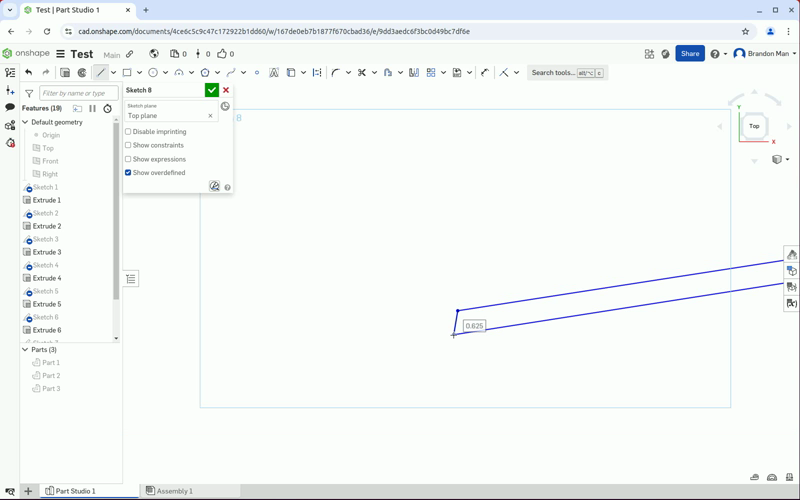
scroll(-6)
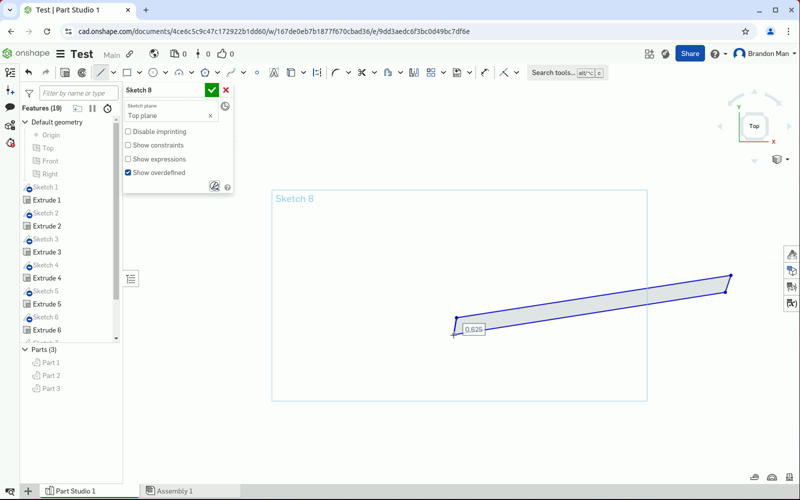
scroll(-6)
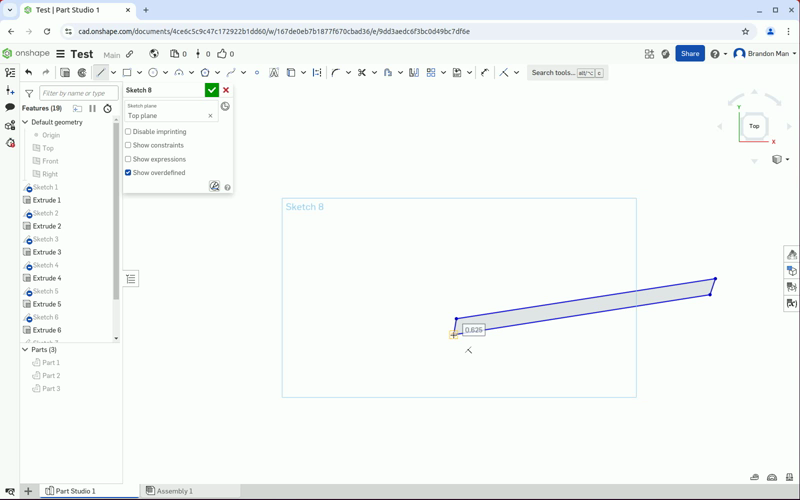
scroll(-6)
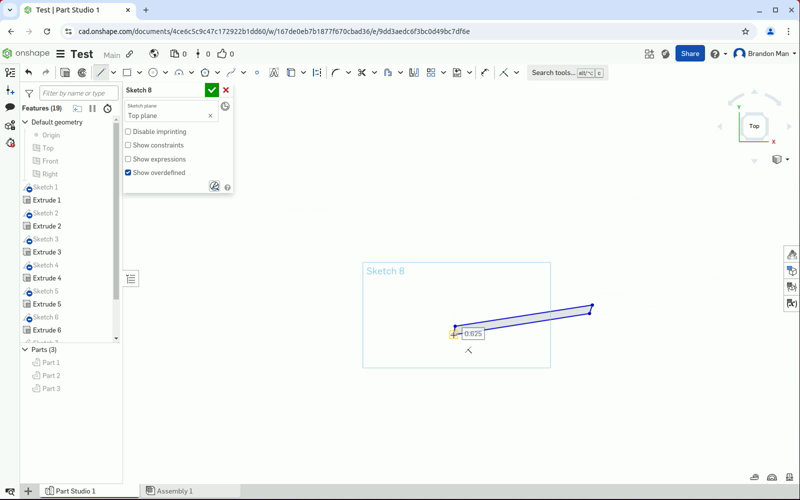
scroll(-6)
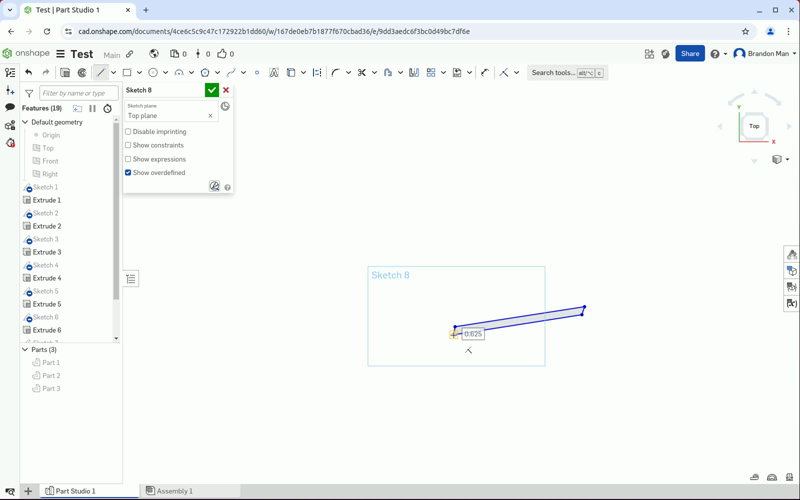
scroll(-6)
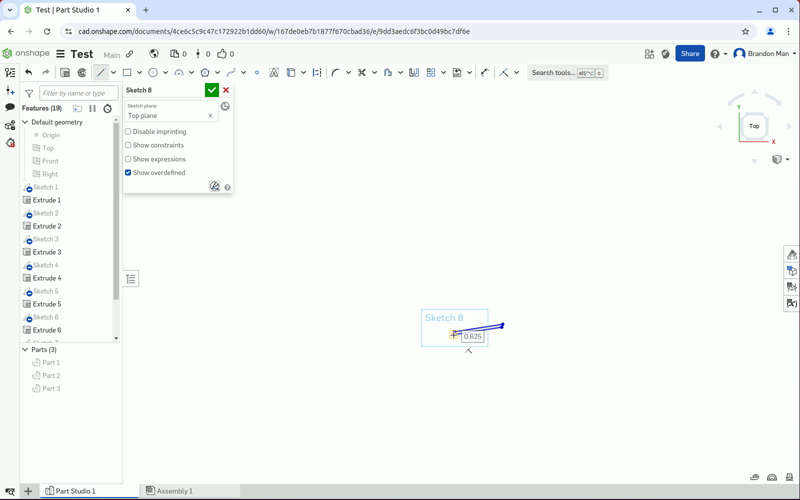
key(esc)
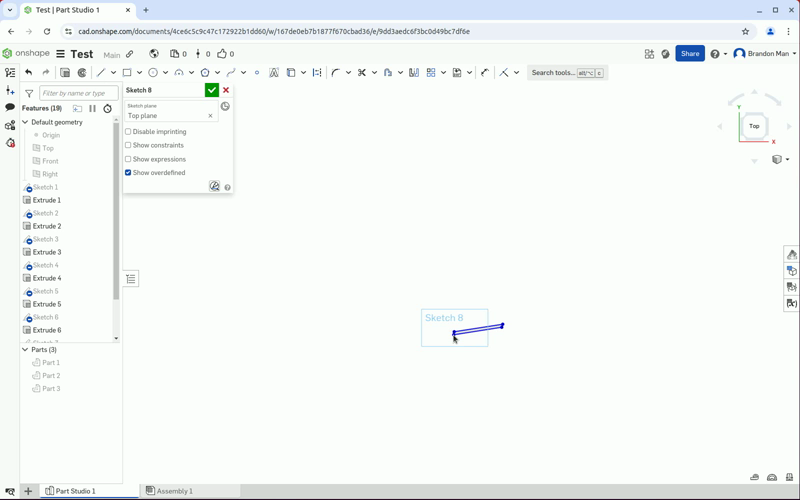
mouse_move(494, 327)
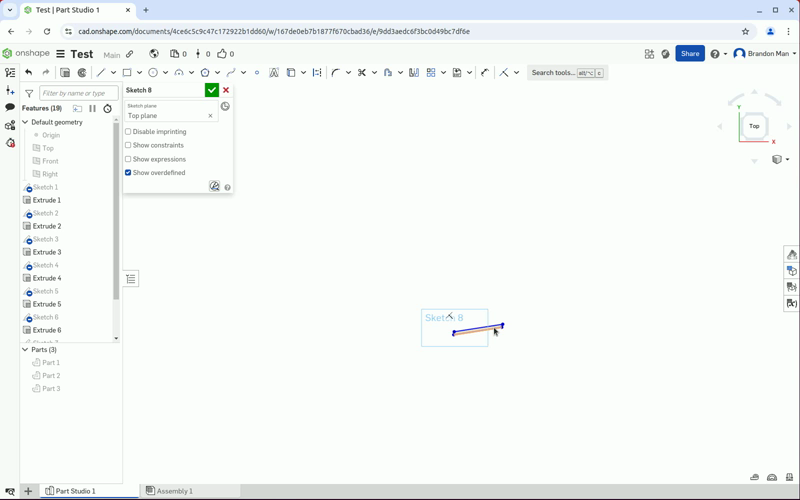
scroll(6)
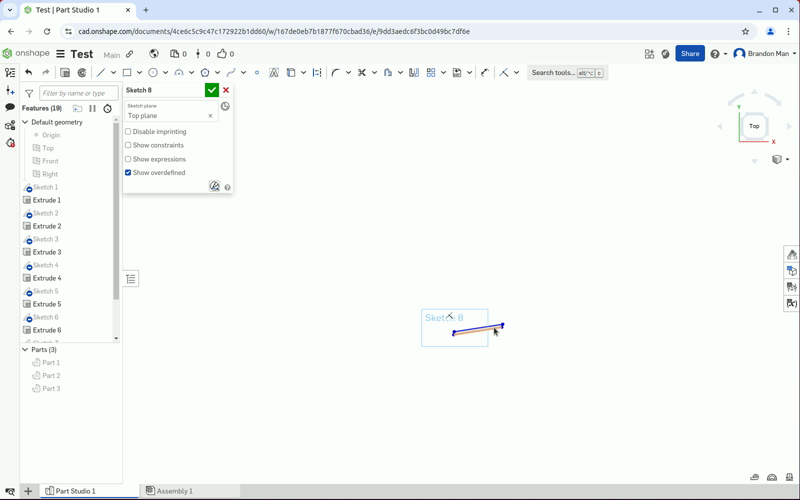
scroll(6)
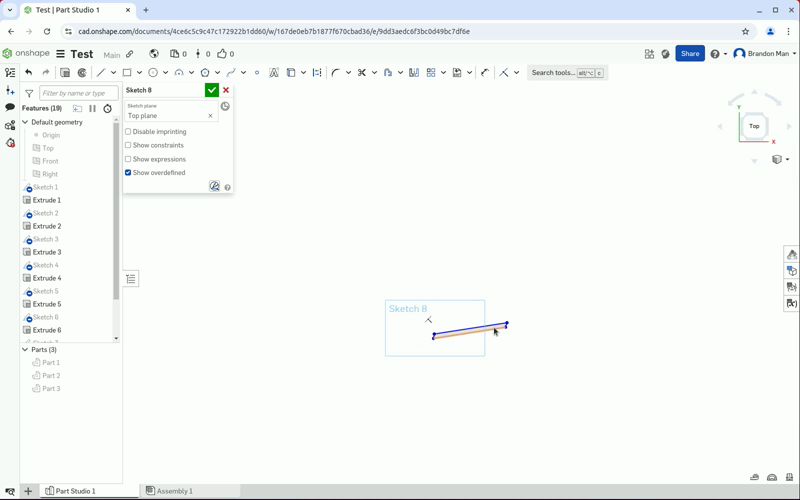
scroll(6)
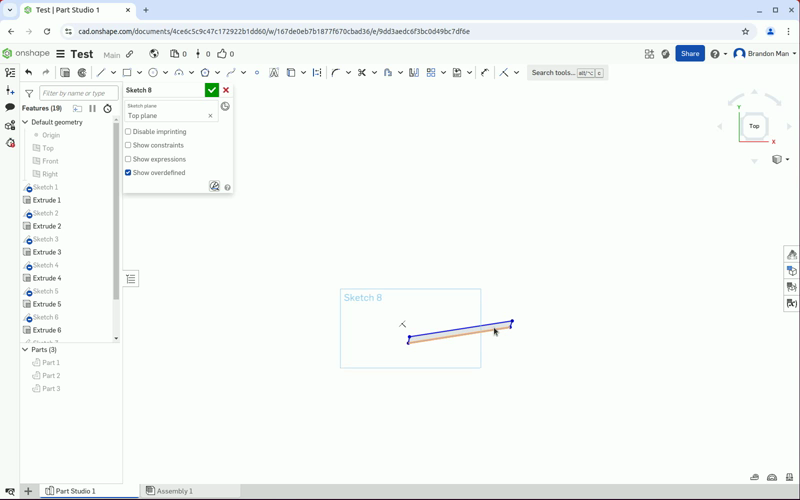
scroll(6)
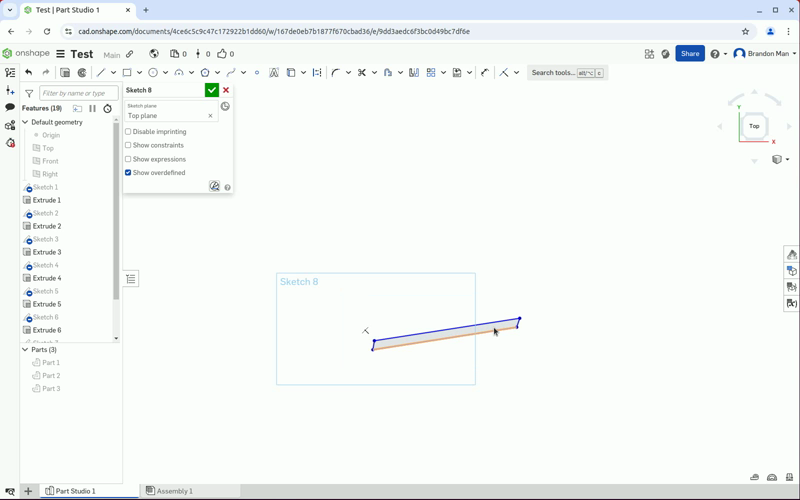
scroll(6)
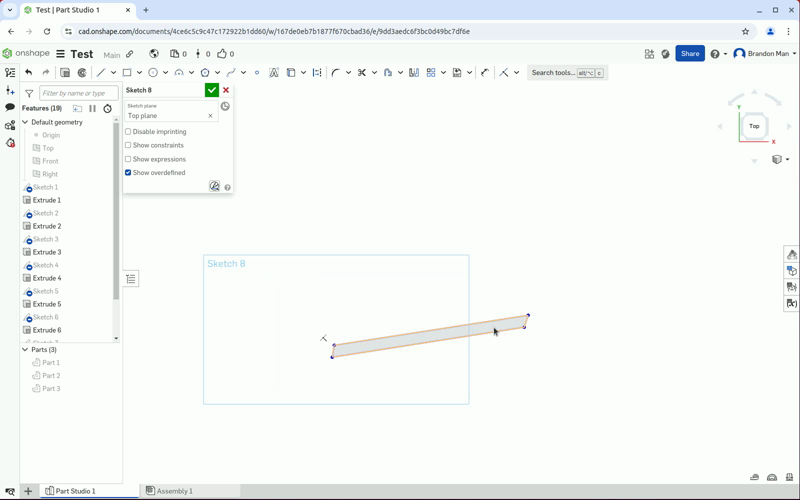
scroll(6)
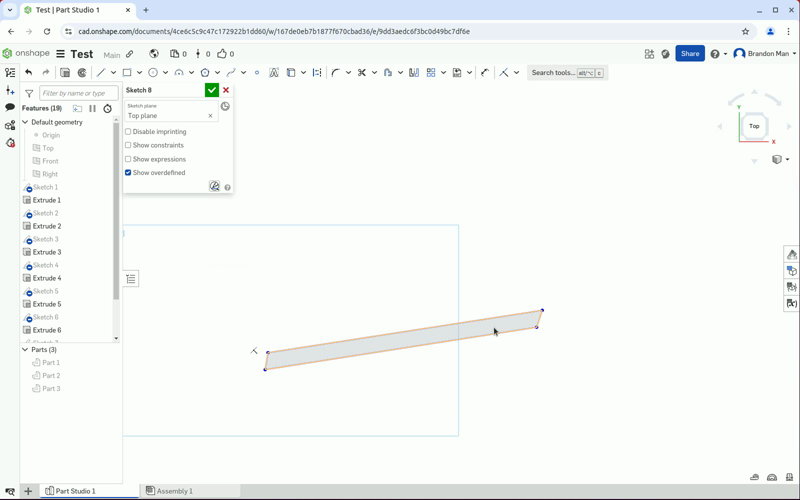
scroll(6)
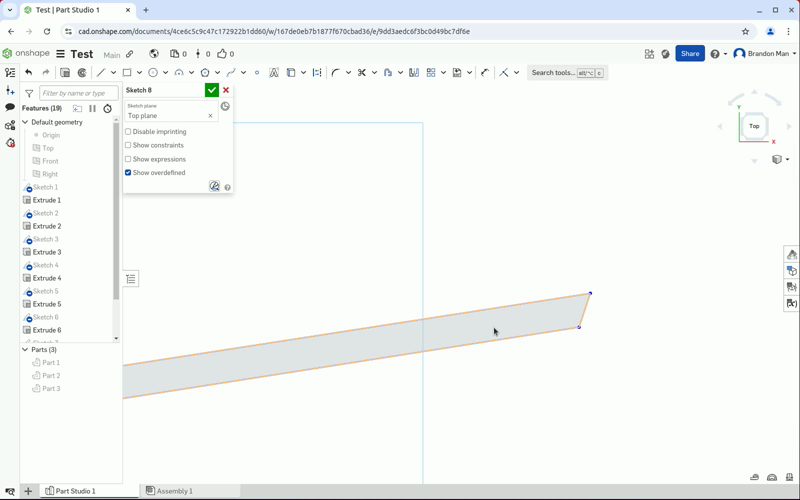
click(494, 327)
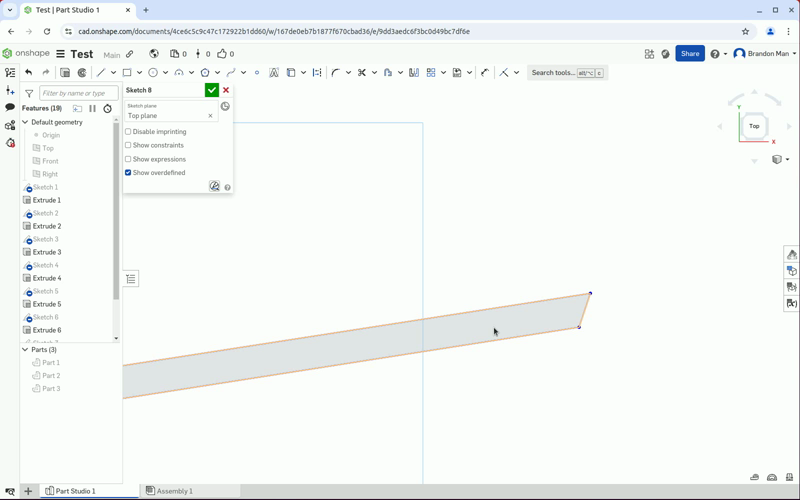
scroll(-6)
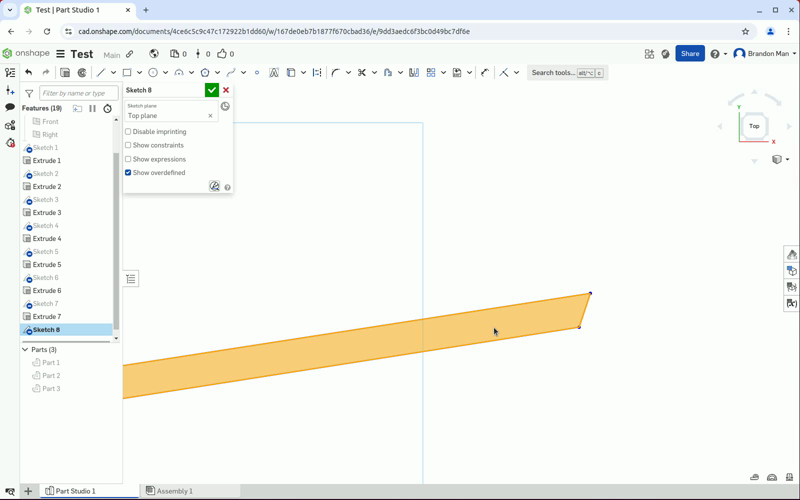
scroll(-6)
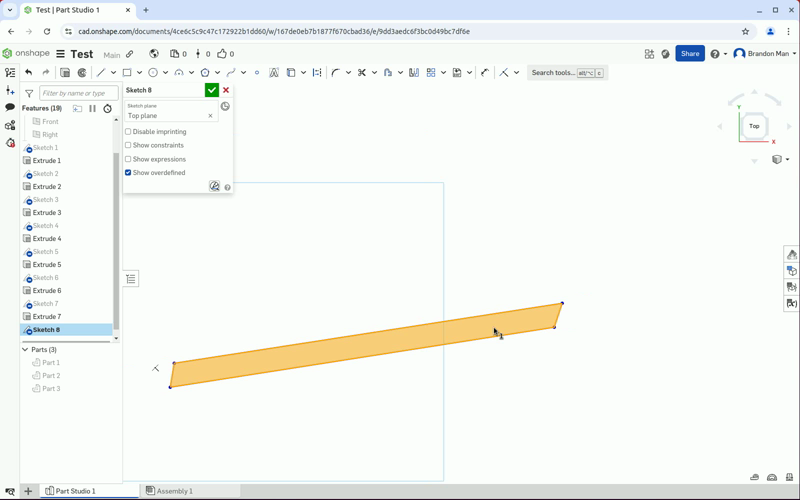
scroll(-6)
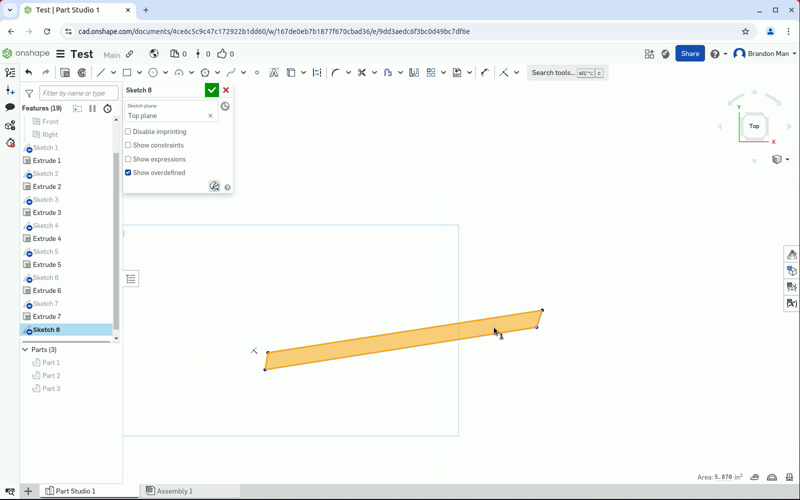
scroll(-6)
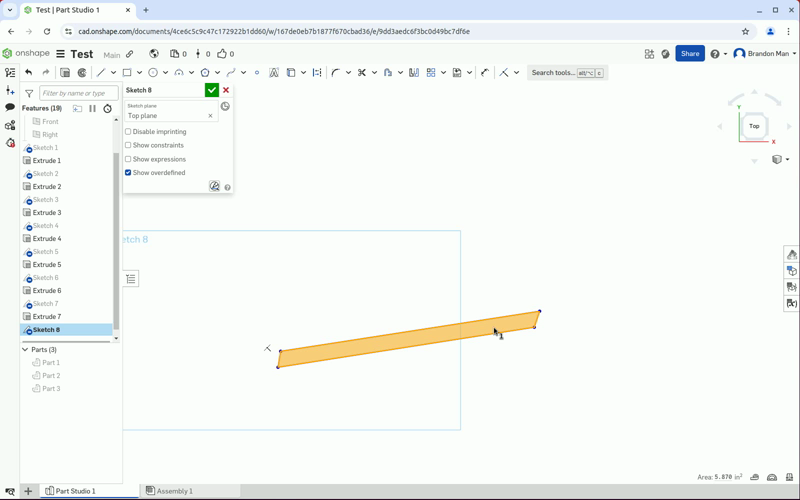
scroll(-6)
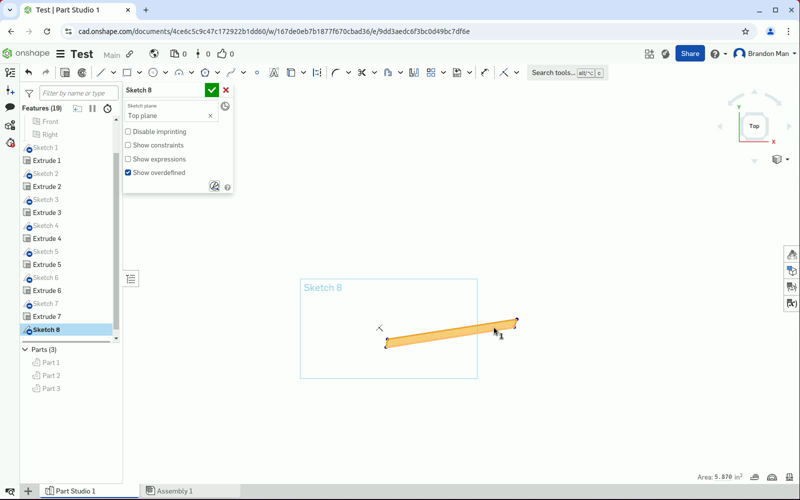
scroll(-6)
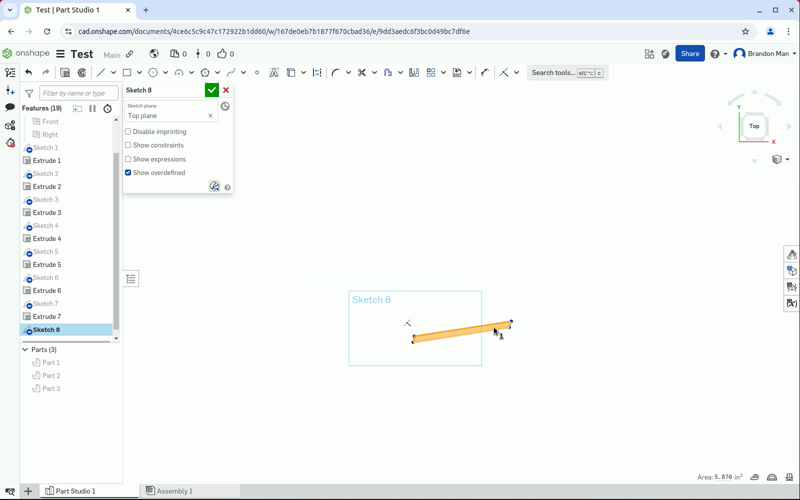
scroll(-6)
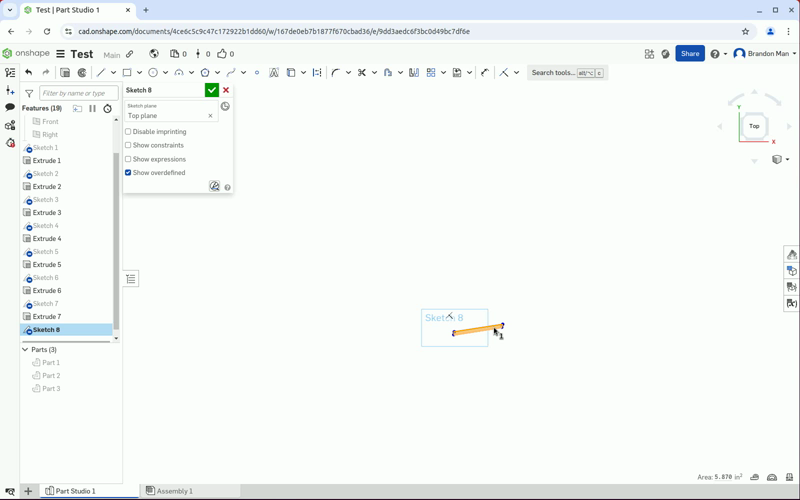
mouse_move(73, 352)
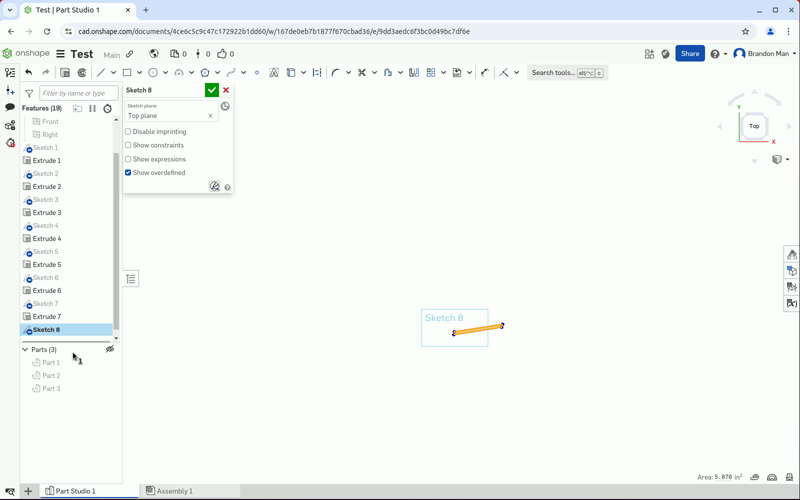
key(shift+y)
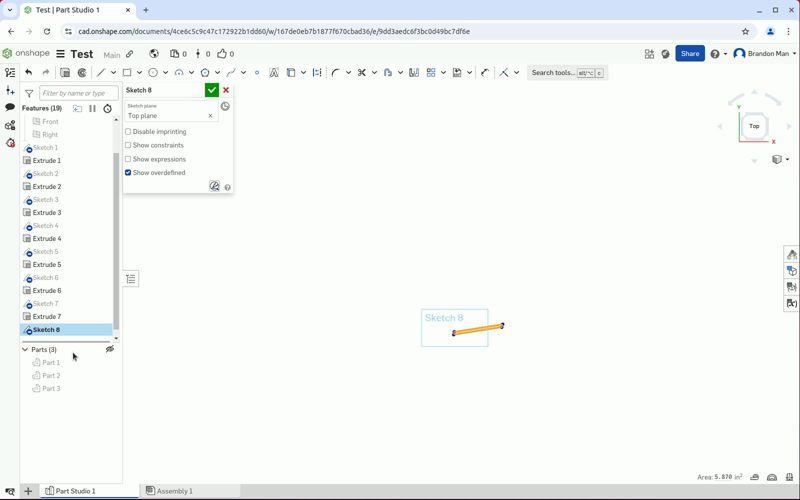
key(shift+e)
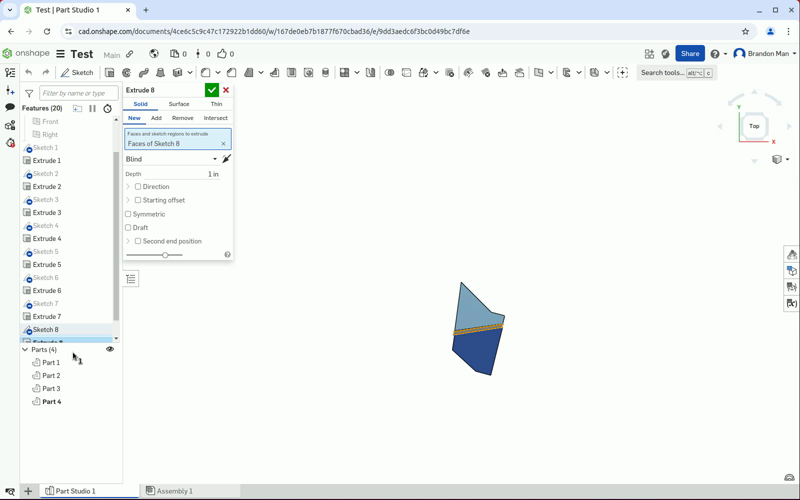
mouse_move(143, 106)
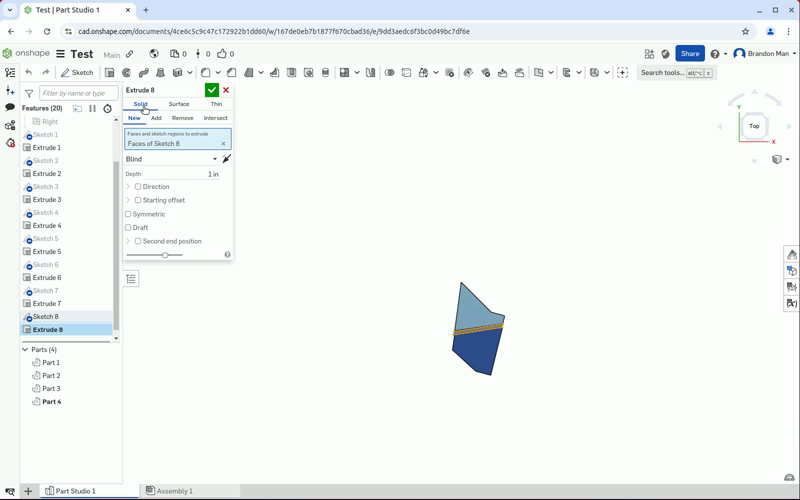
click(143, 106)
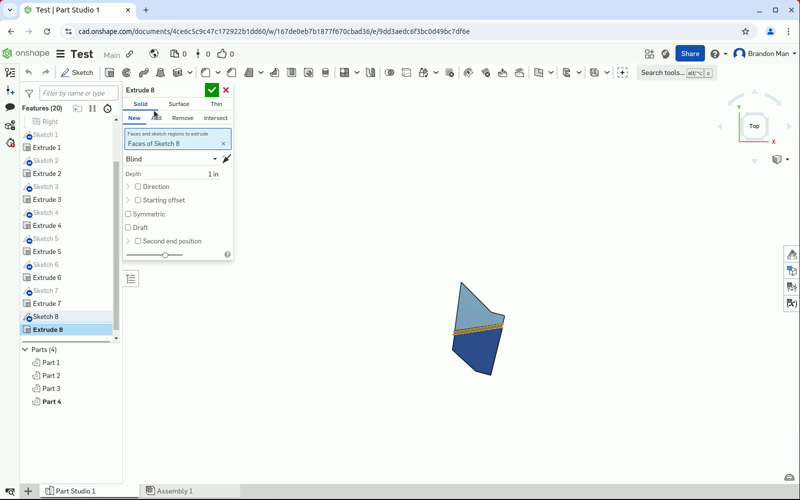
mouse_move(186, 120)
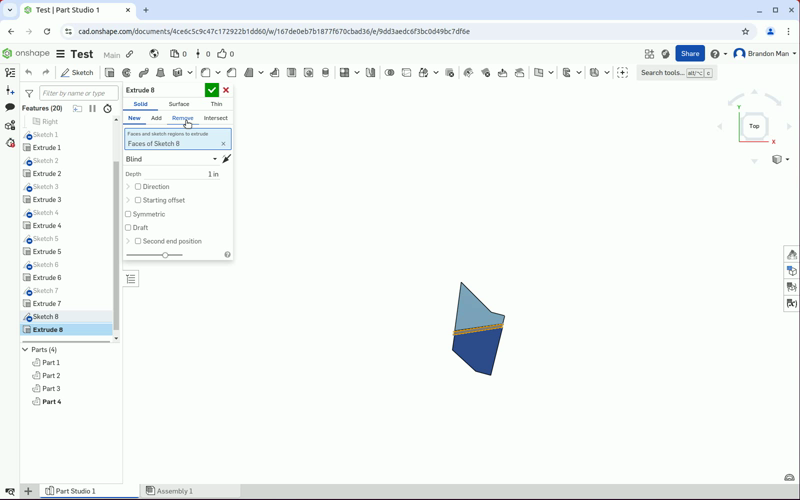
click(186, 120)
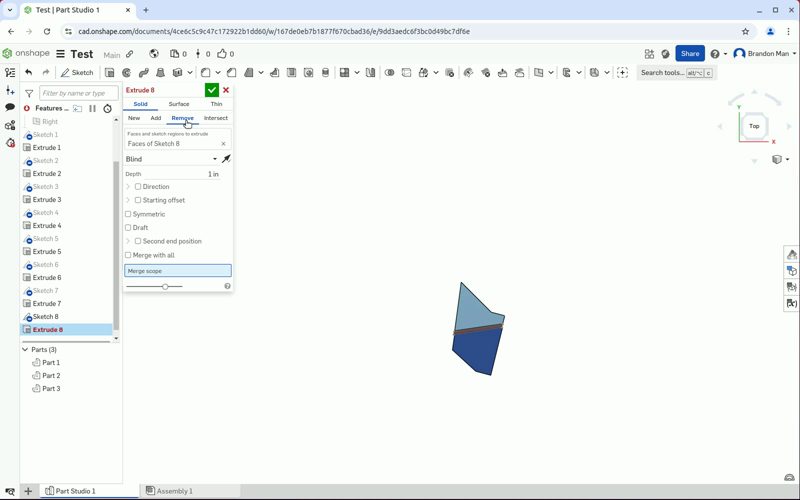
key(tab, 4)
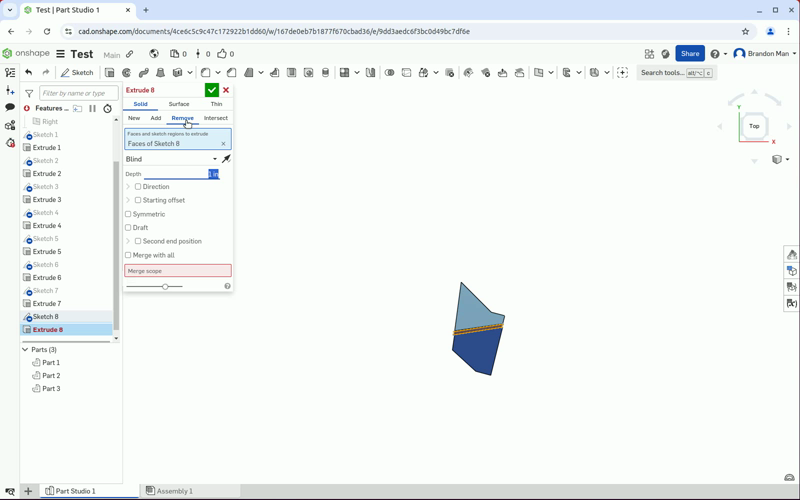
text(0.241)
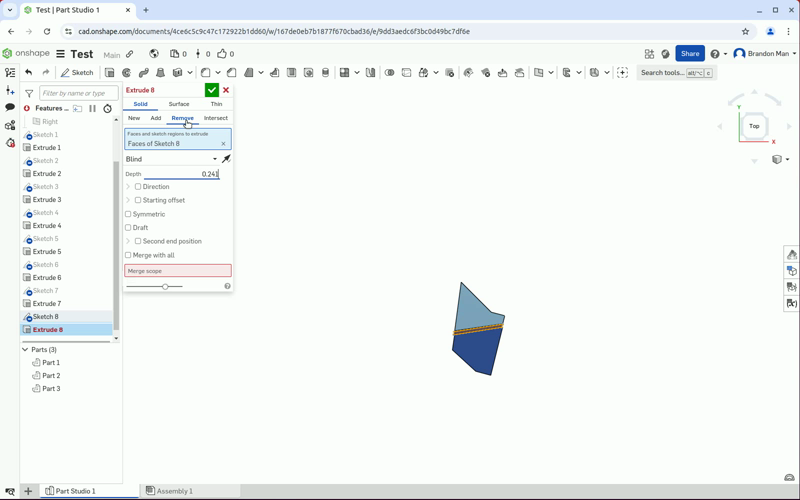
key(tab, 6)
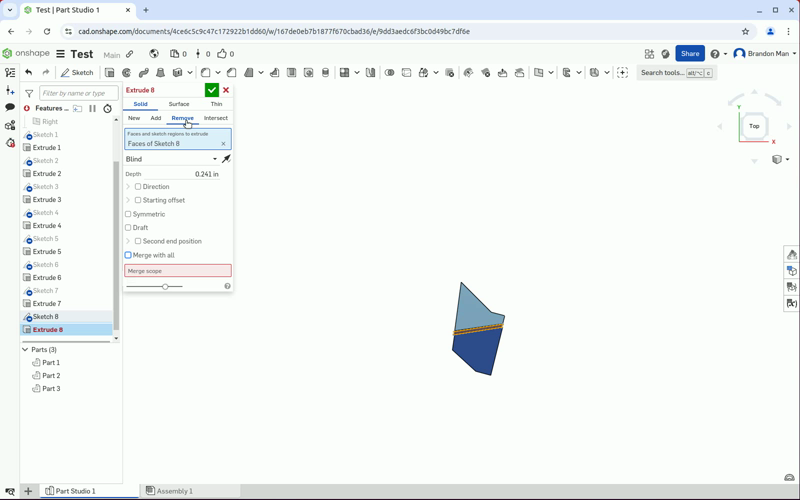
key(space)
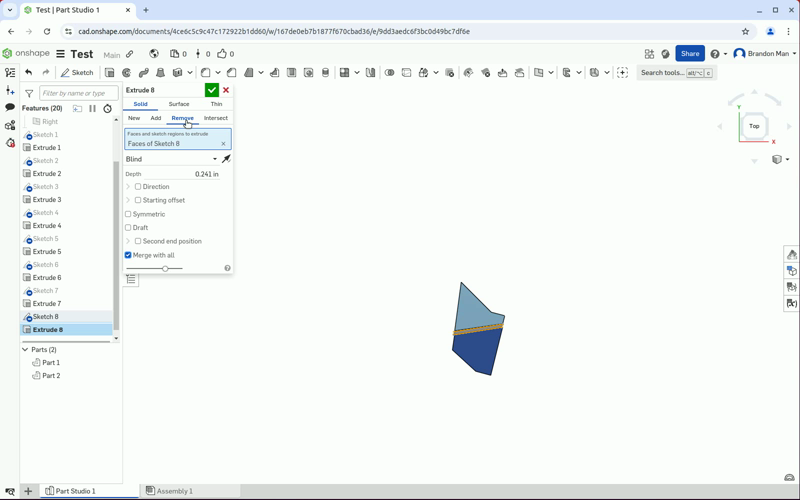
key(enter)
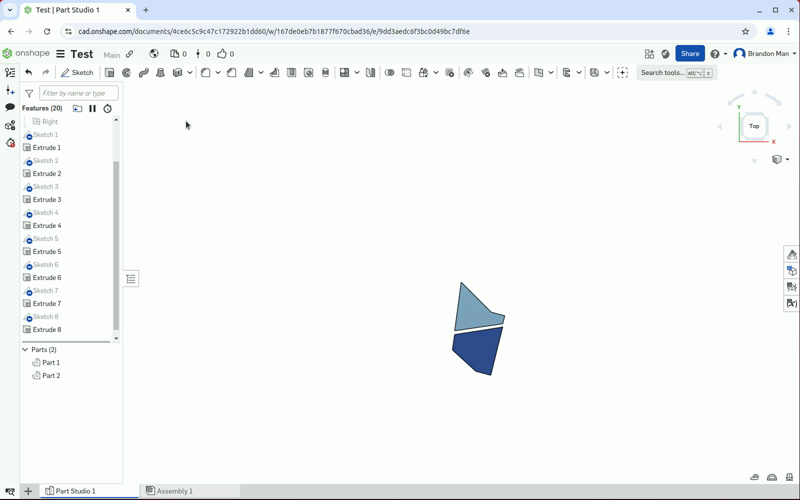
key(shift+h)
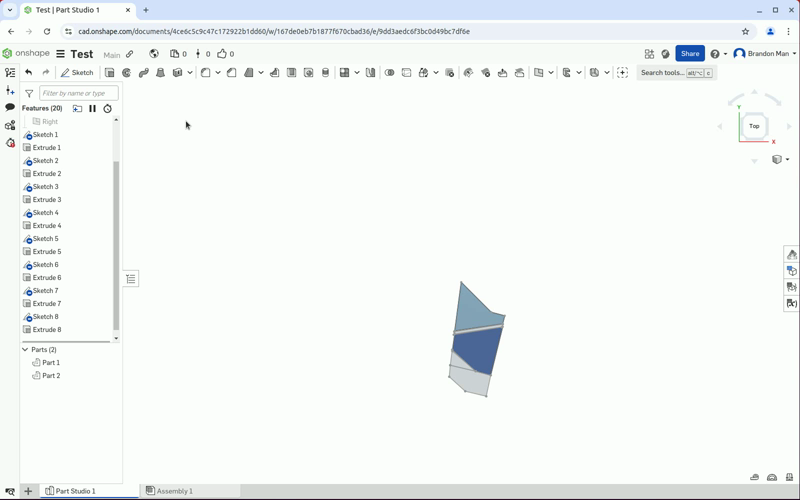
key(shift+h)
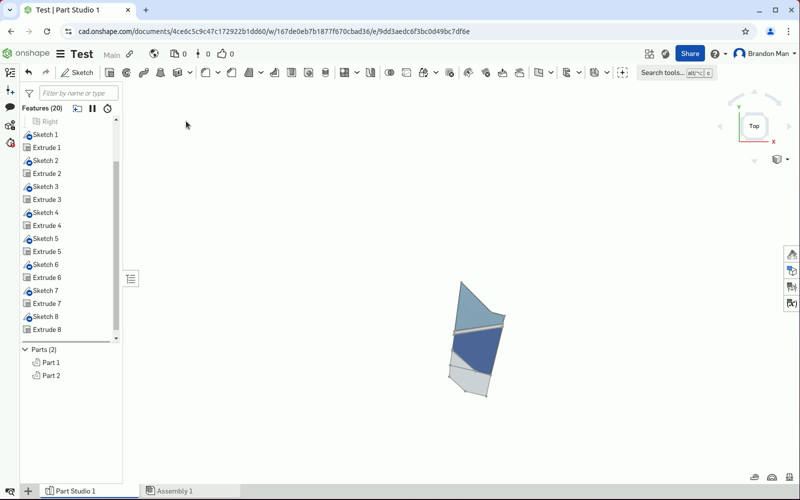
key(shift+7)
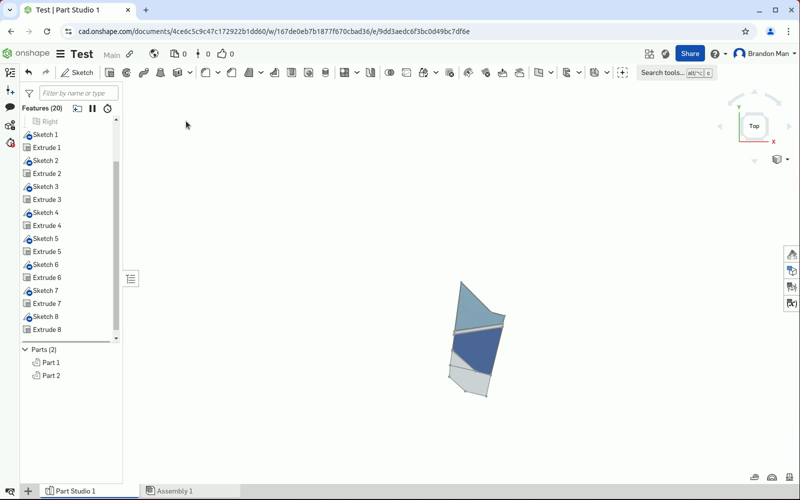
key(up, 3)
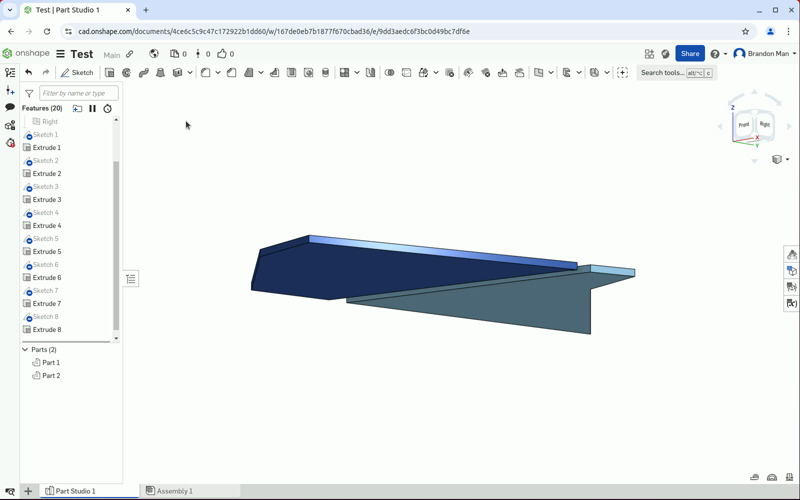
key(left, 3)
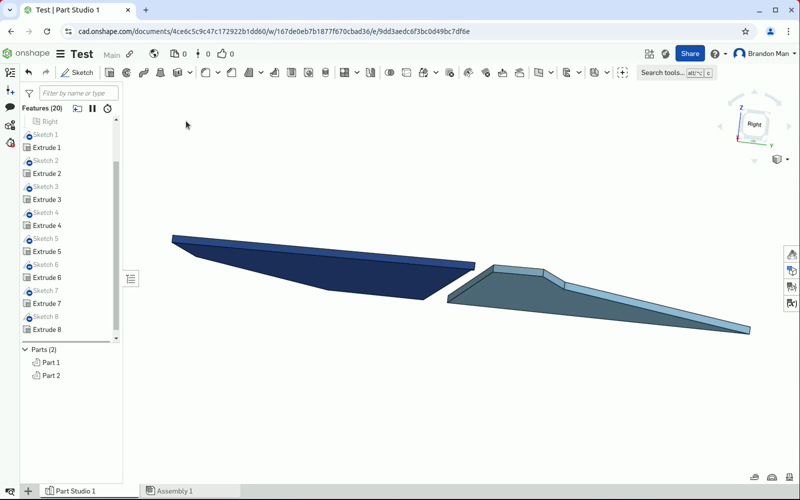
key(right, 3)
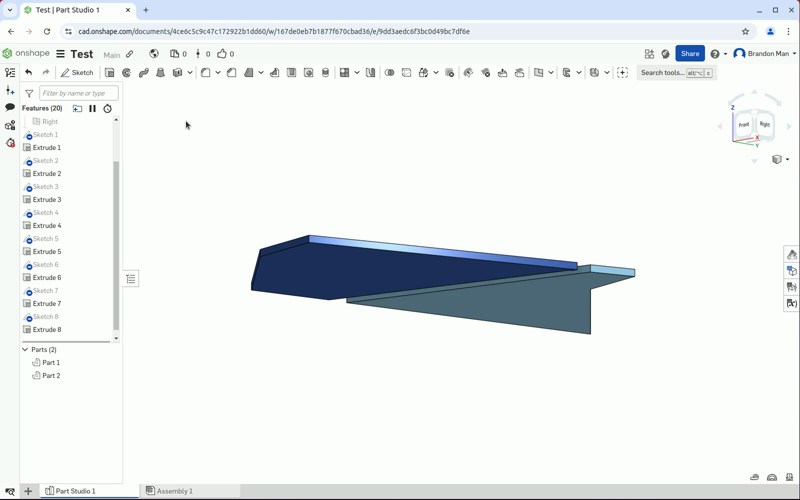
key(down, 3)
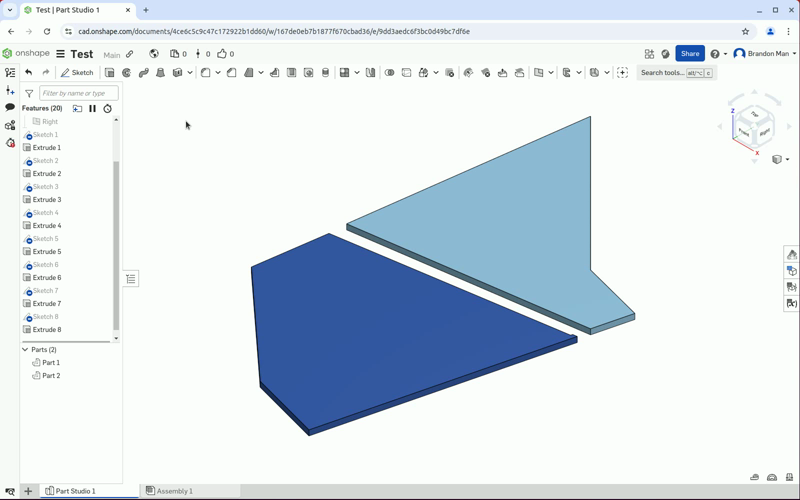
mouse_move(69, 137)
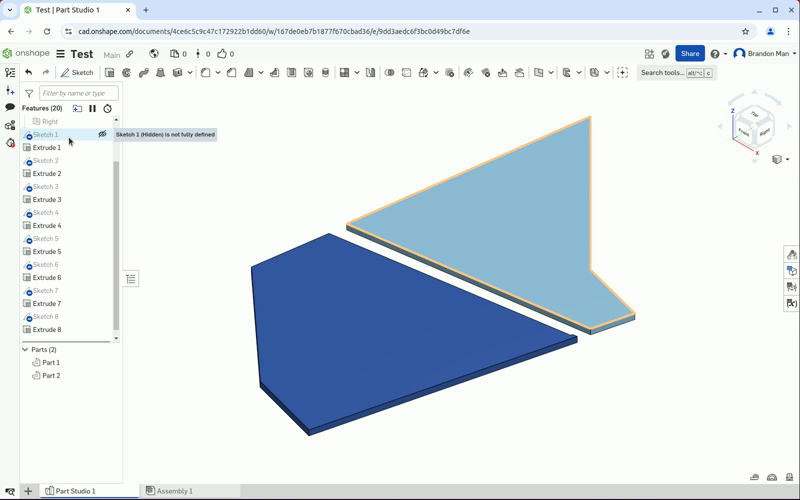
click(69, 137)